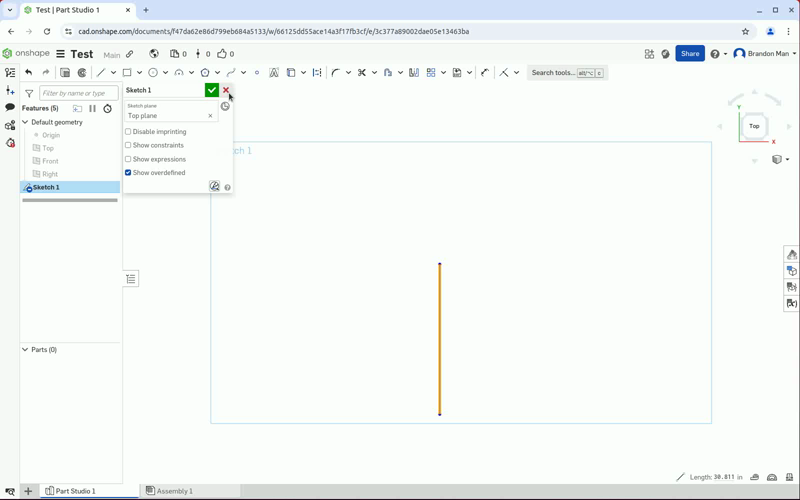
key(shift+h)
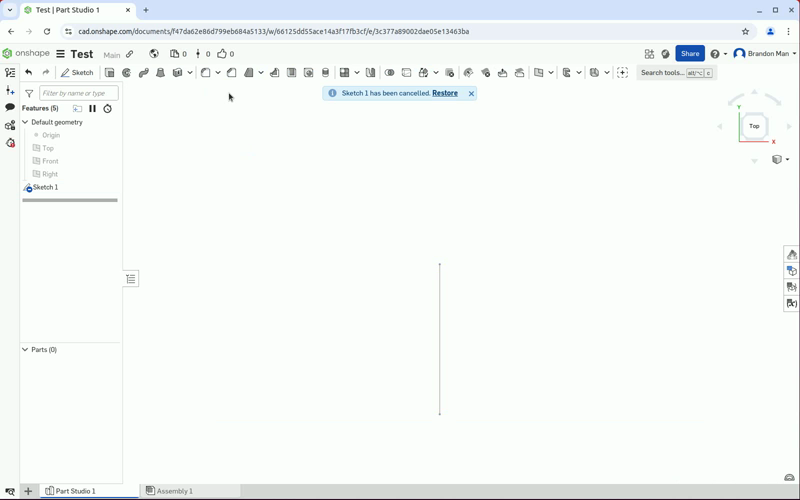
key(shift+s)
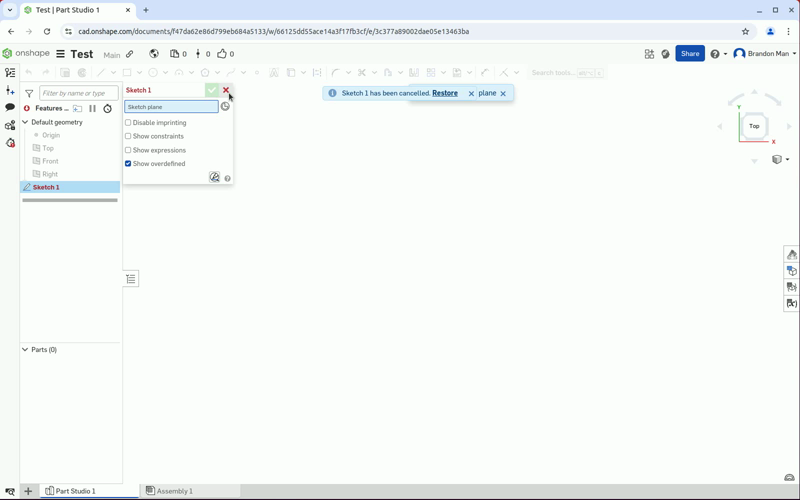
mouse_move(73, 150)
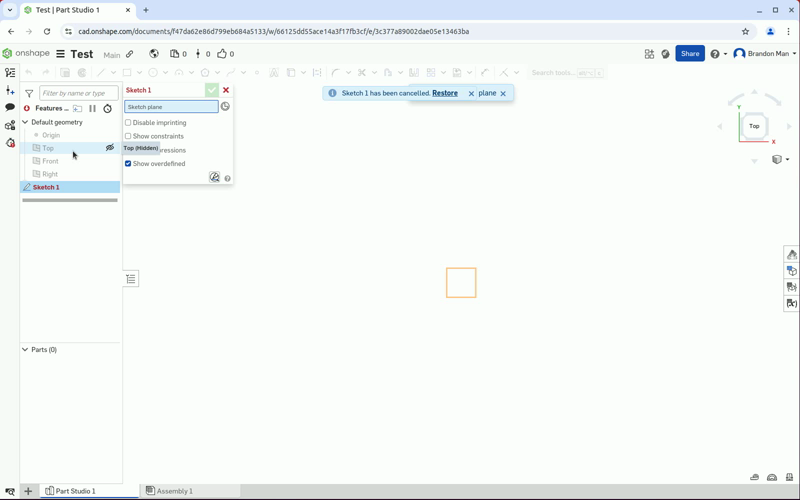
click(73, 150)
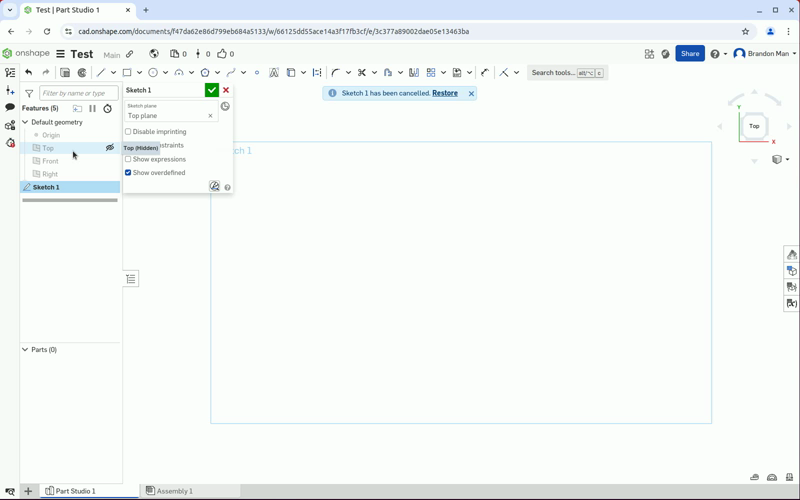
mouse_move(73, 352)
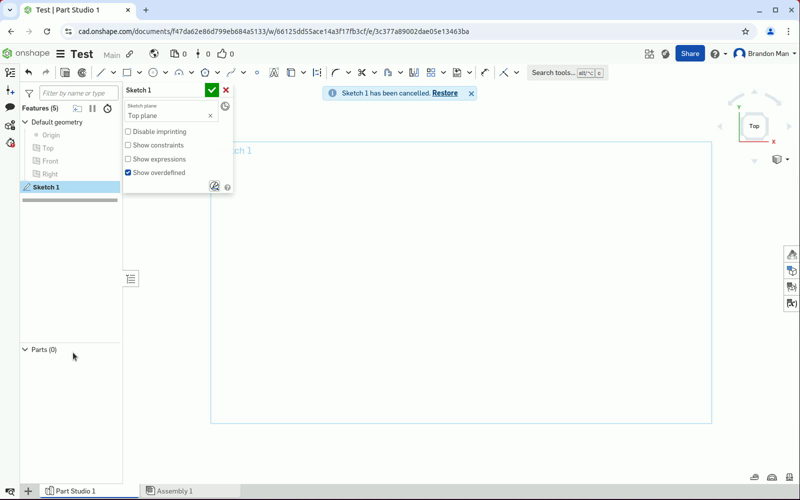
key(y)
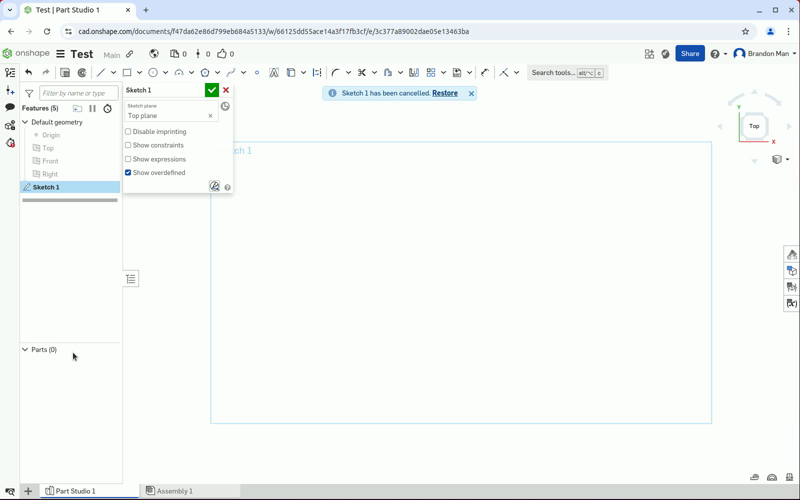
key(l)
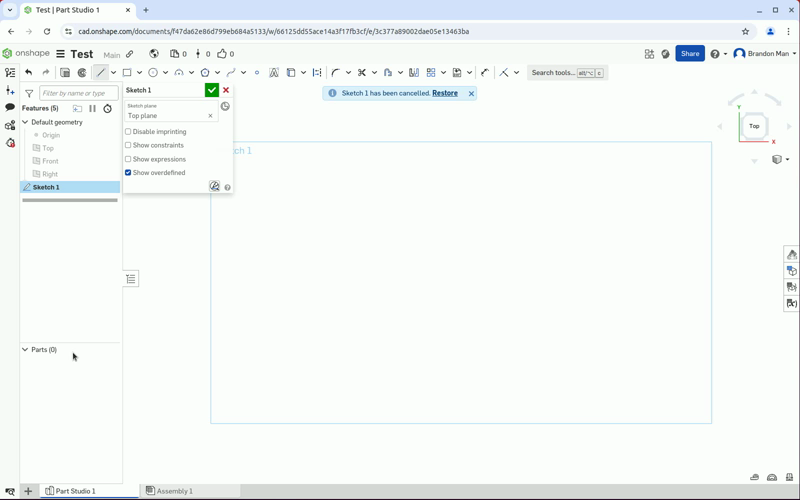
key_down(shift)
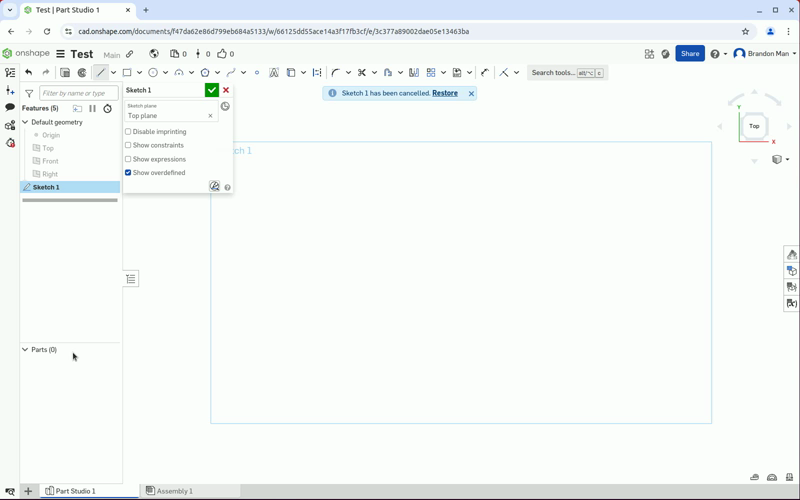
mouse_move(348, 246)
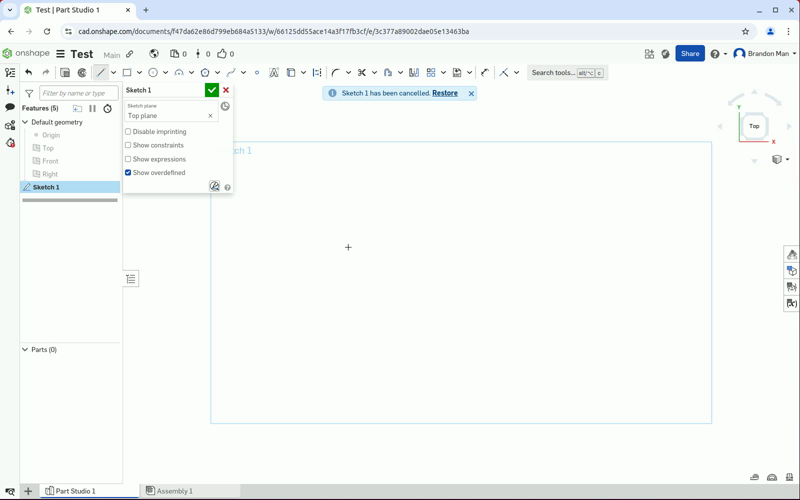
click(348, 246)
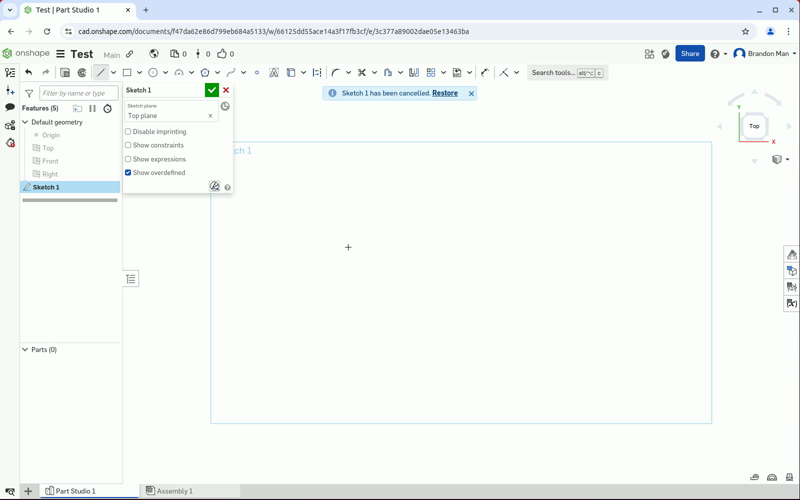
key_up(shift)
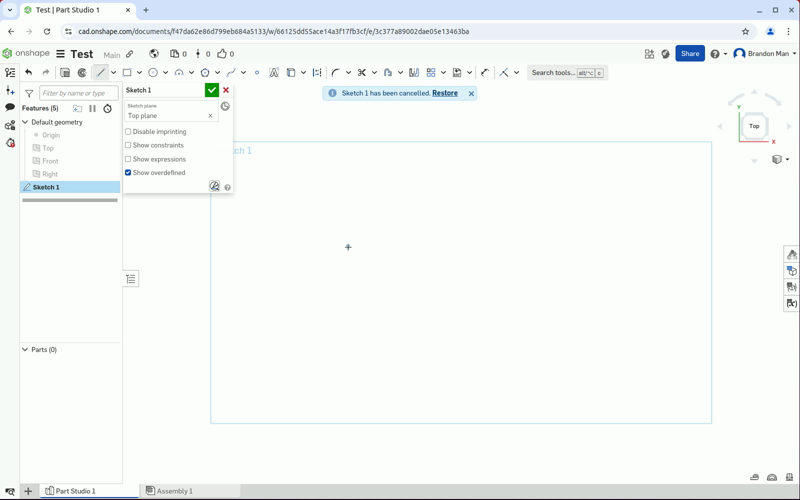
key_down(shift)
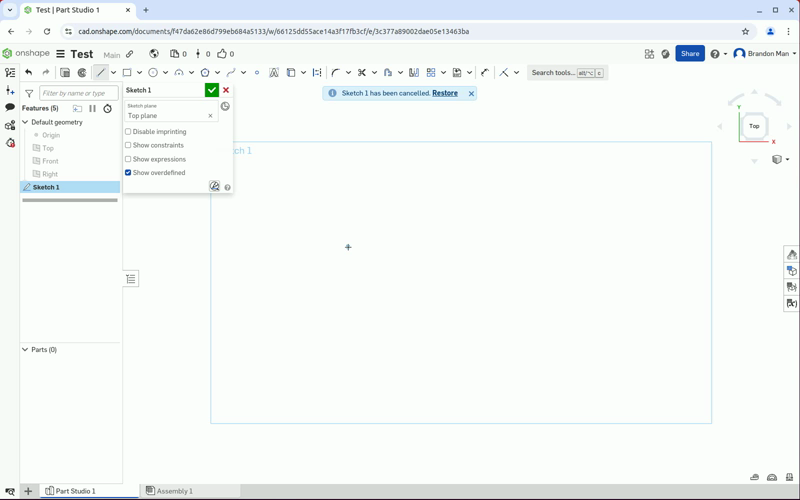
mouse_move(427, 246)
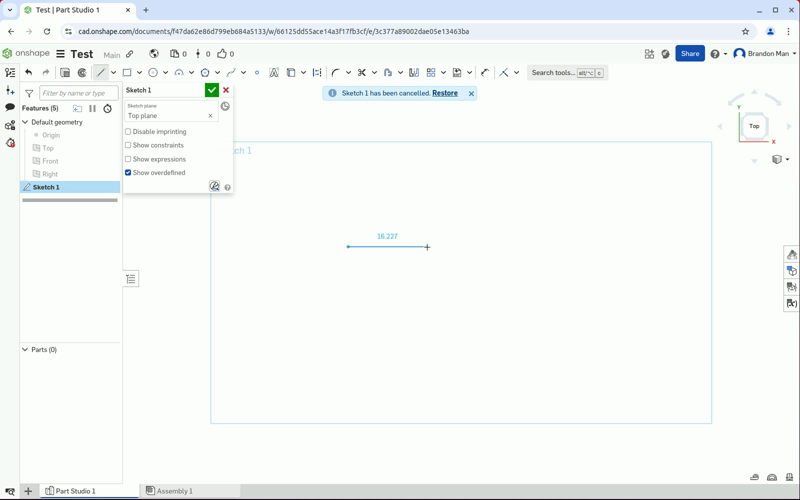
click(427, 246)
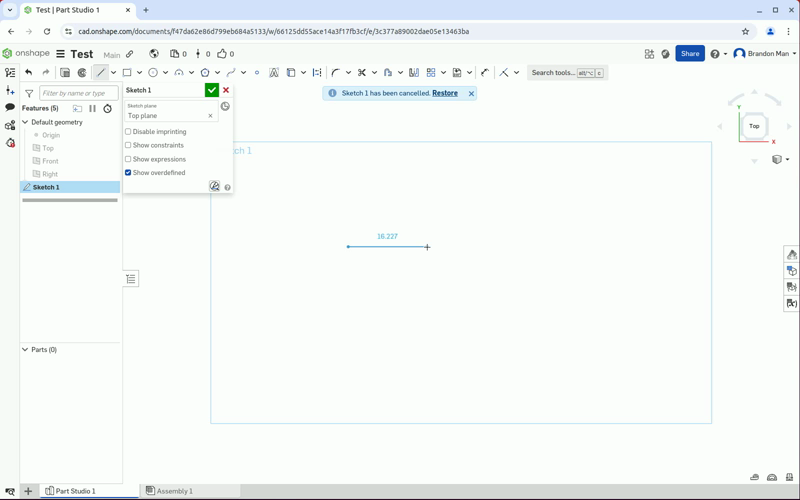
key_up(shift)
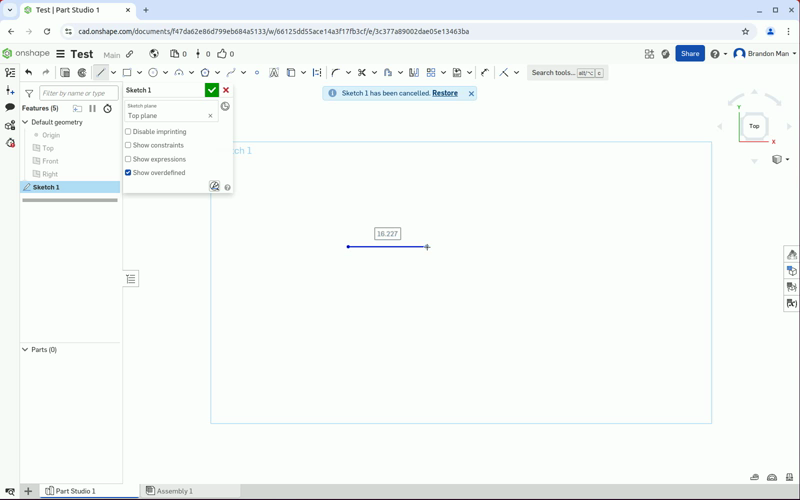
key_down(shift)
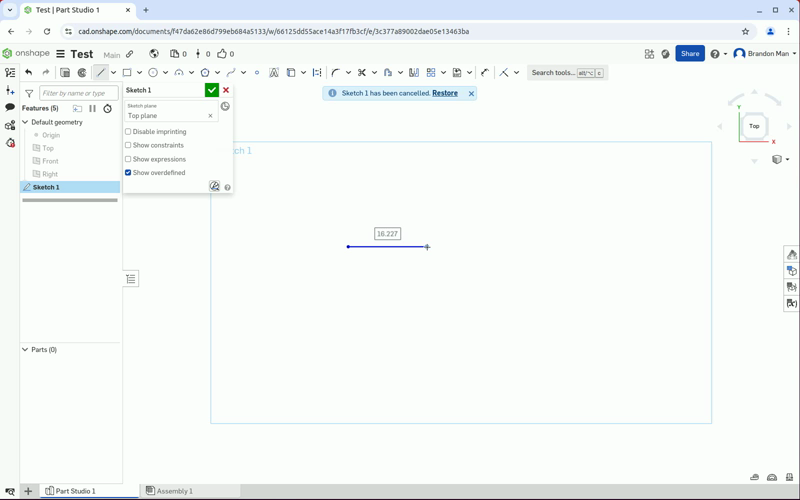
mouse_move(427, 170)
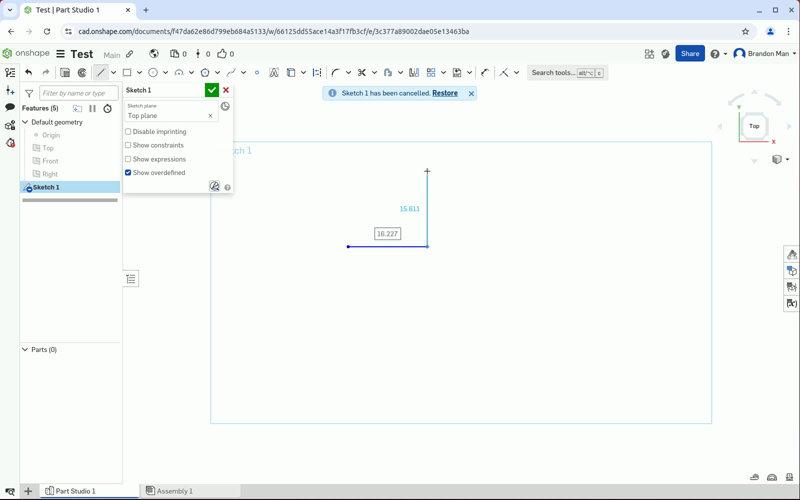
click(427, 170)
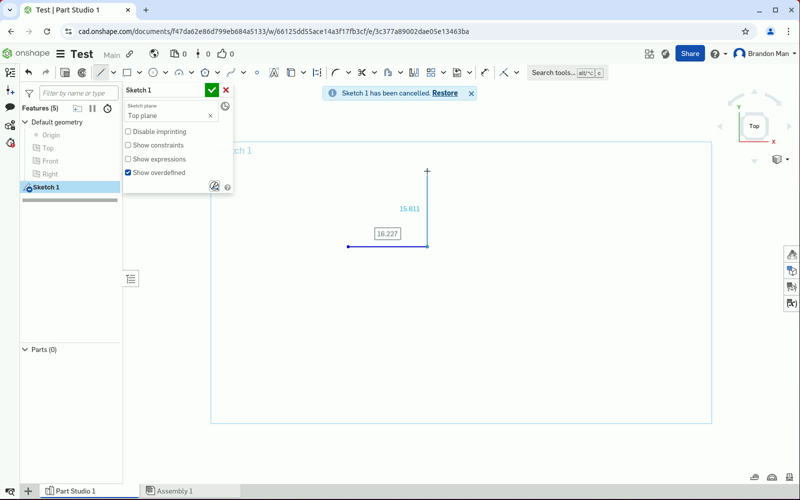
key_up(shift)
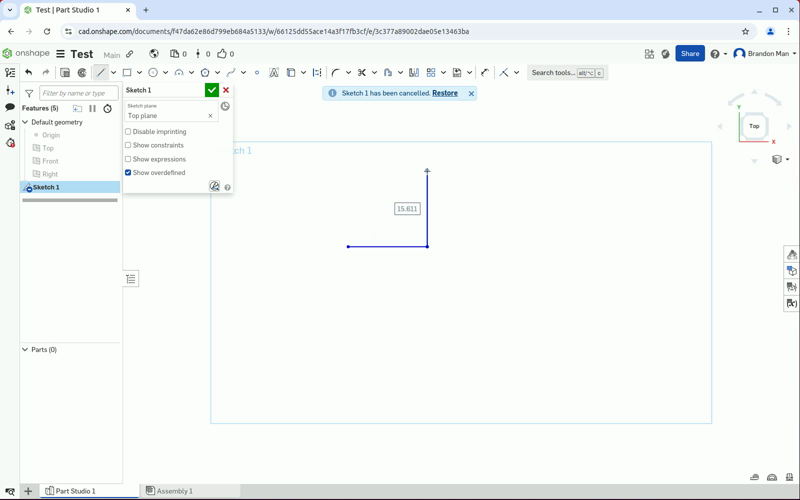
key_down(shift)
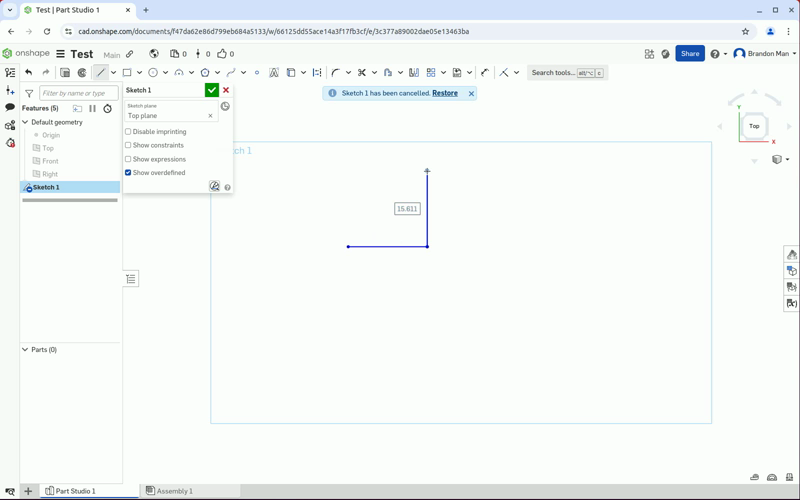
mouse_move(348, 170)
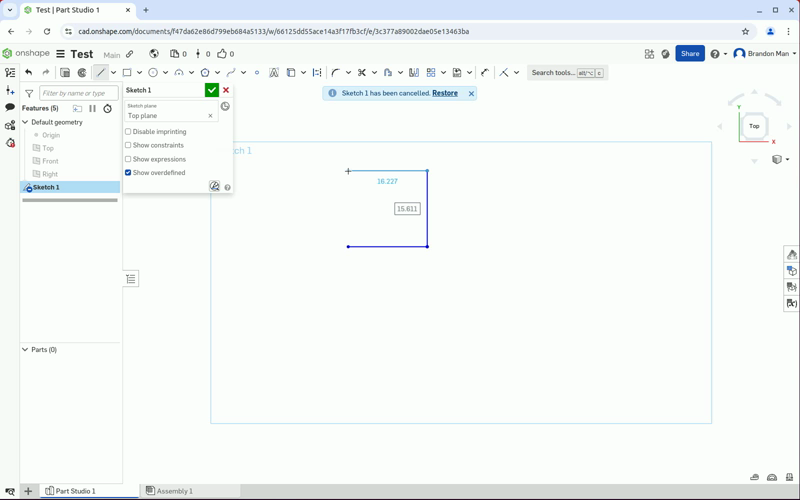
click(348, 170)
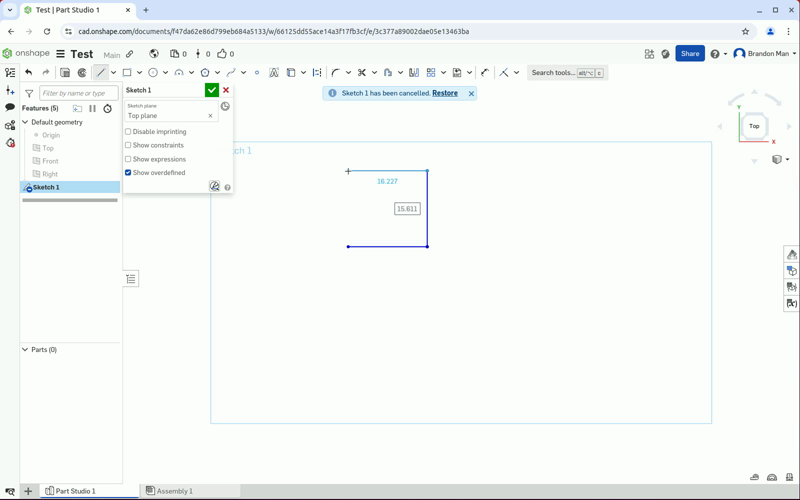
key_up(shift)
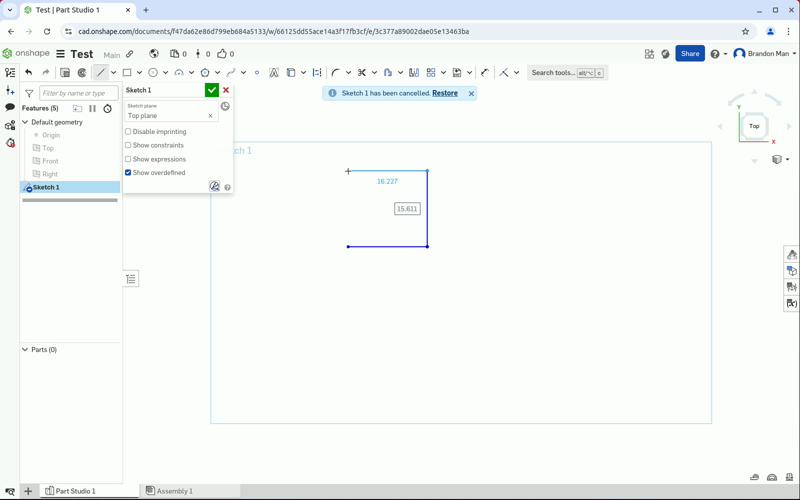
key_down(shift)
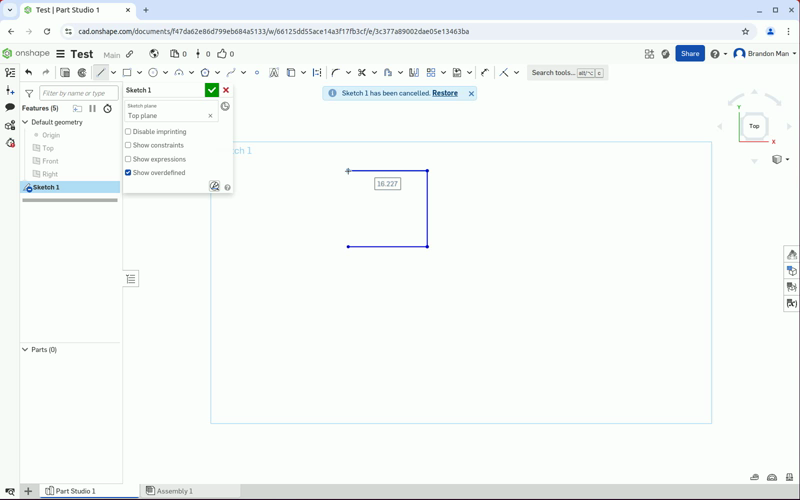
mouse_move(348, 246)
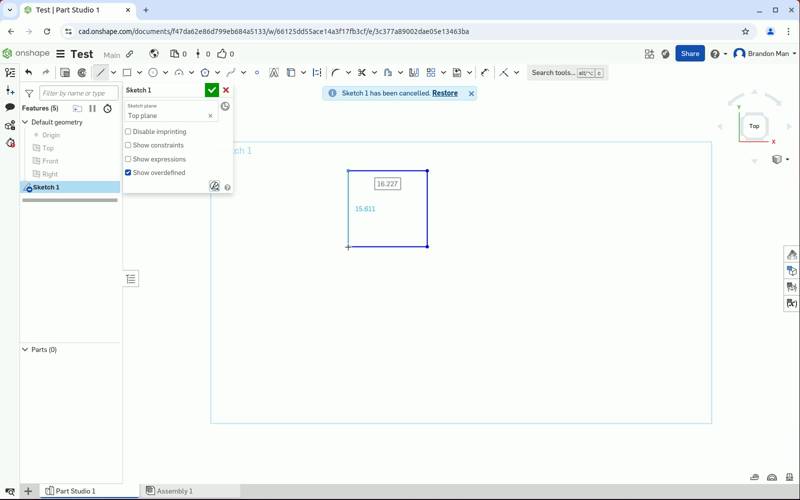
key_up(shift)
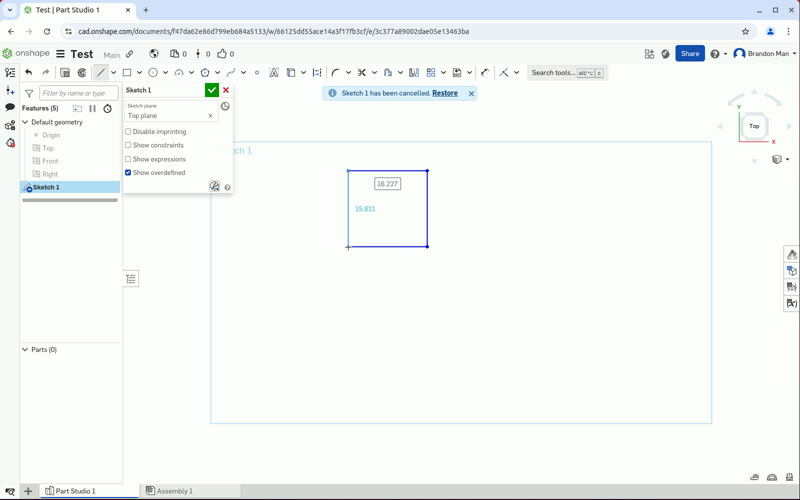
click(348, 246)
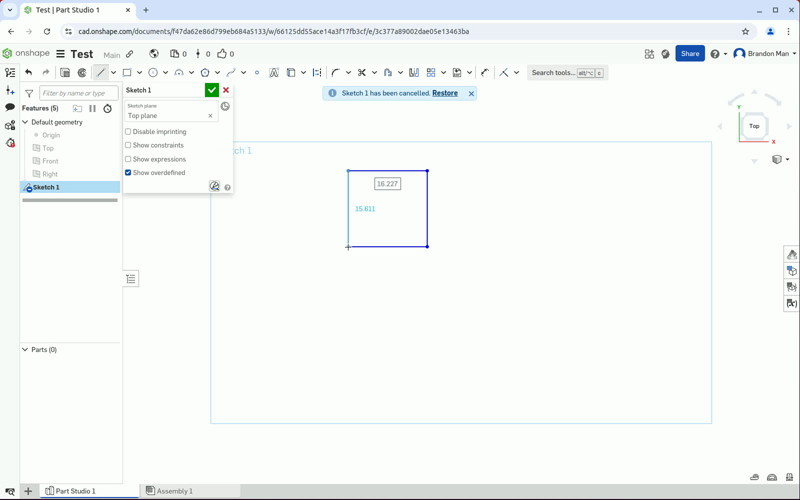
key(esc)
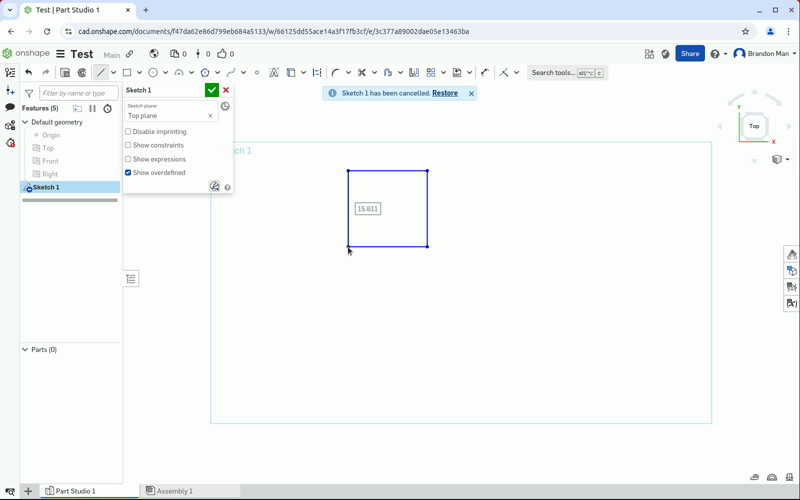
mouse_move(388, 195)
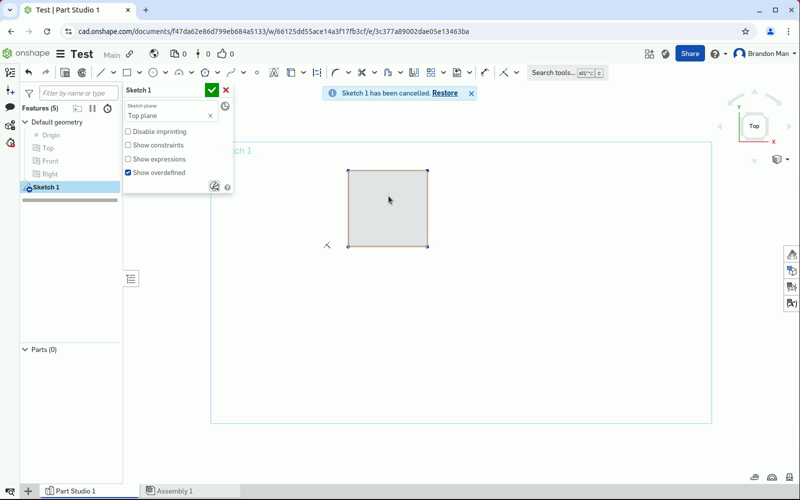
click(388, 195)
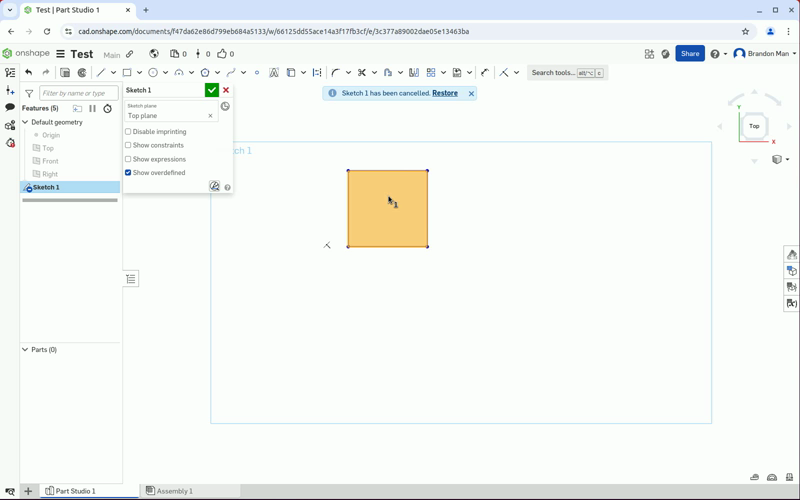
mouse_move(73, 352)
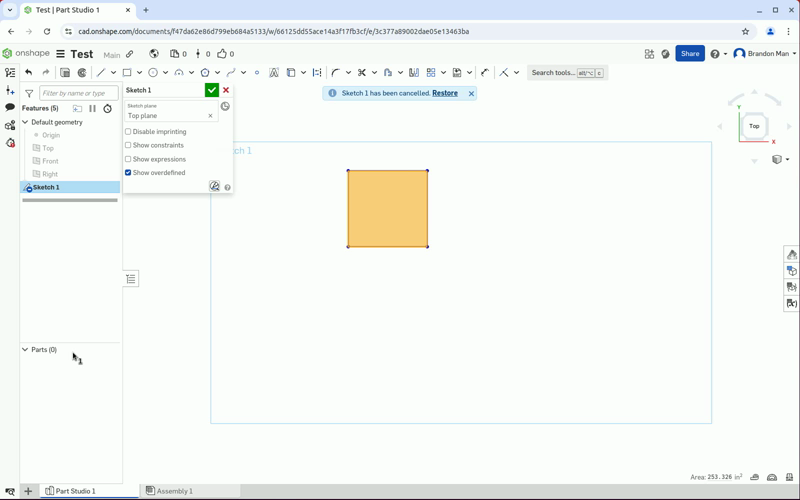
key(shift+y)
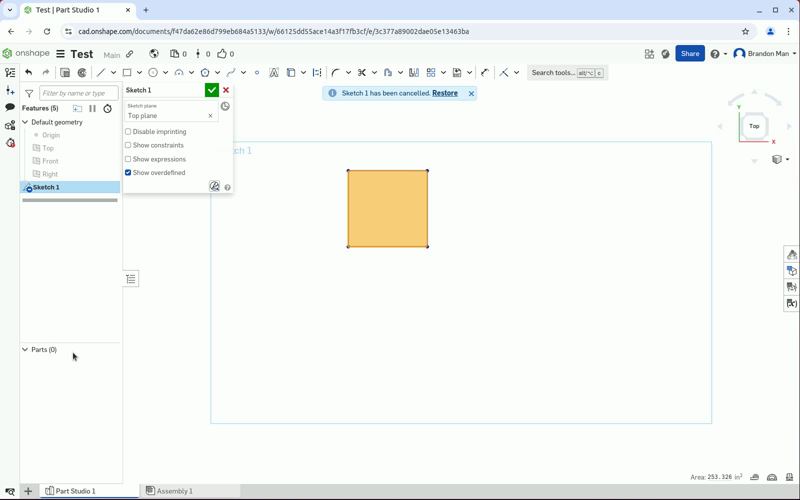
key(shift+e)
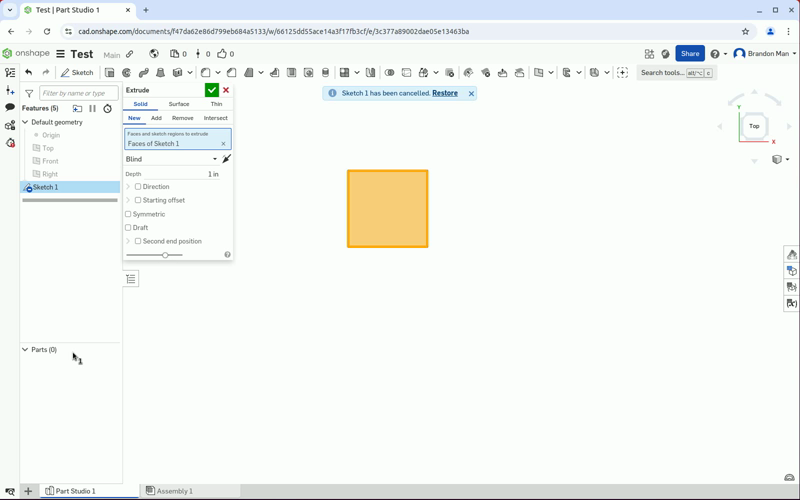
mouse_move(143, 106)
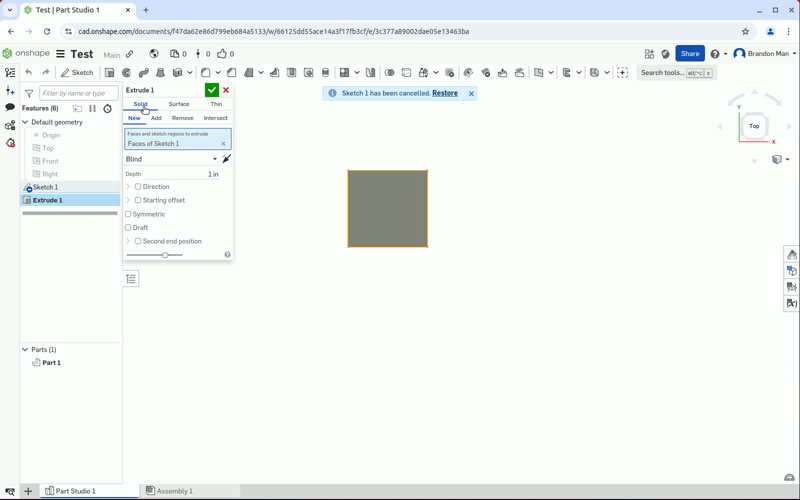
click(143, 106)
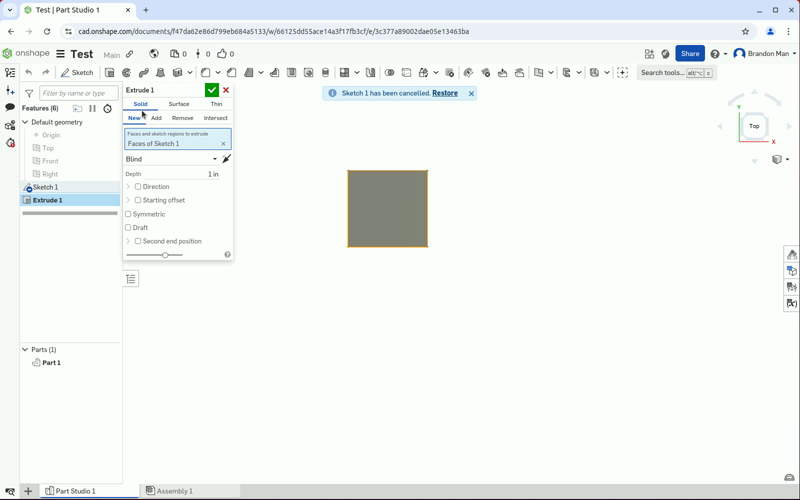
mouse_move(137, 120)
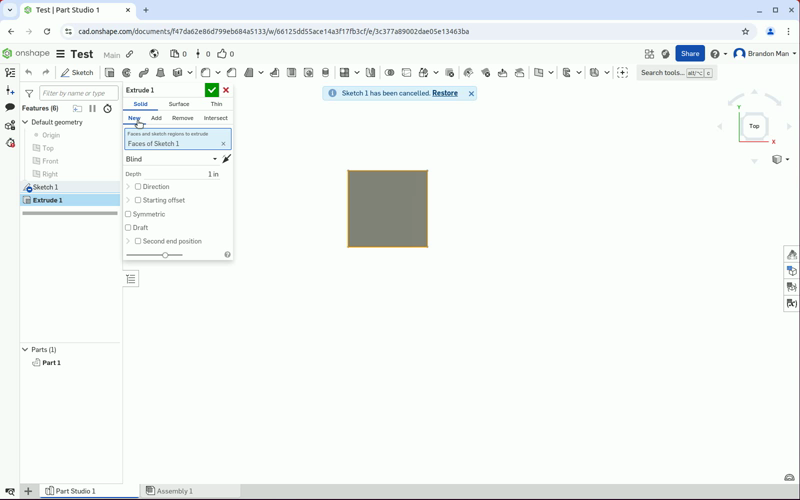
click(137, 120)
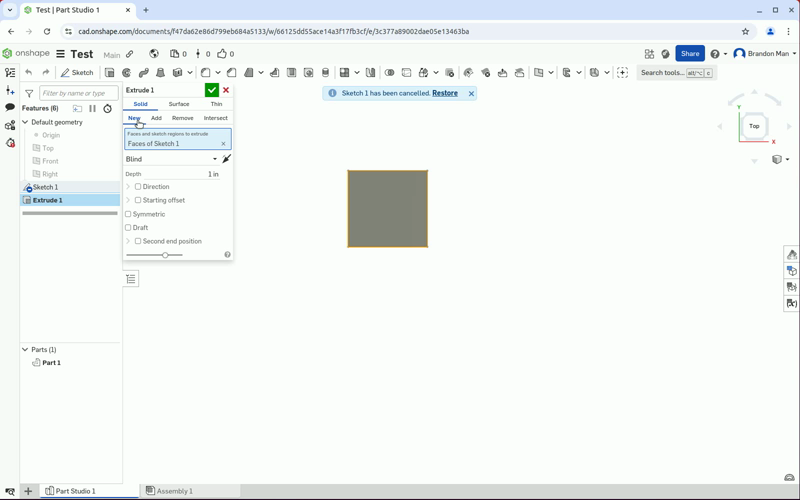
key(tab, 4)
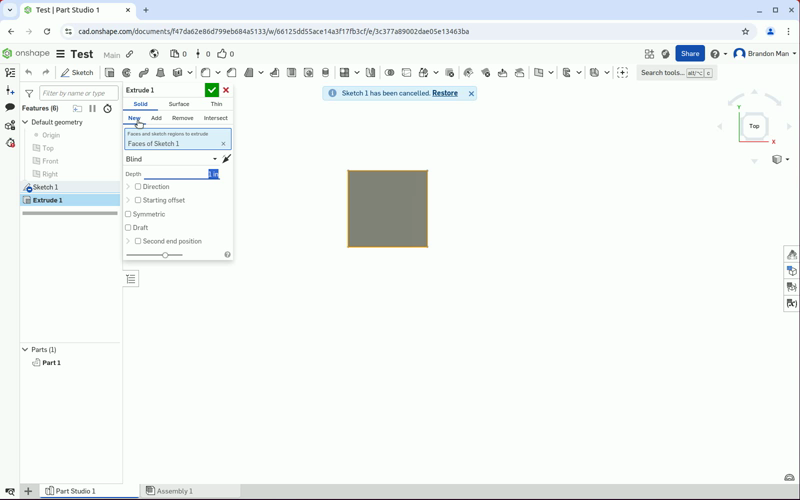
text(15.887)
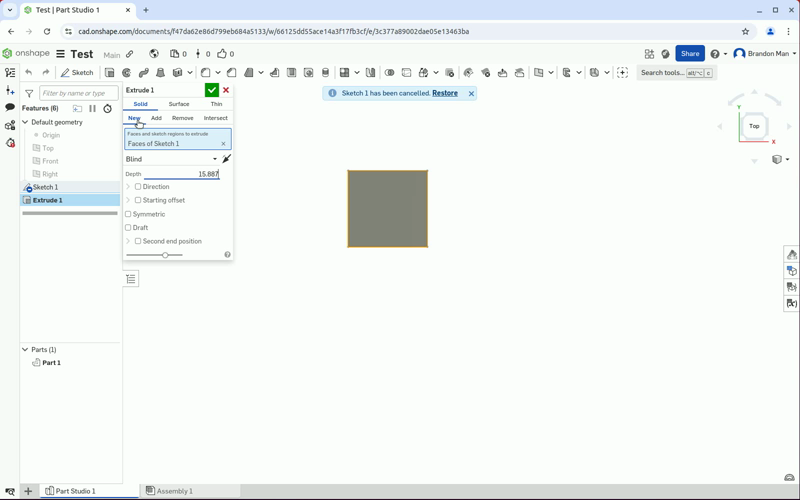
key(enter)
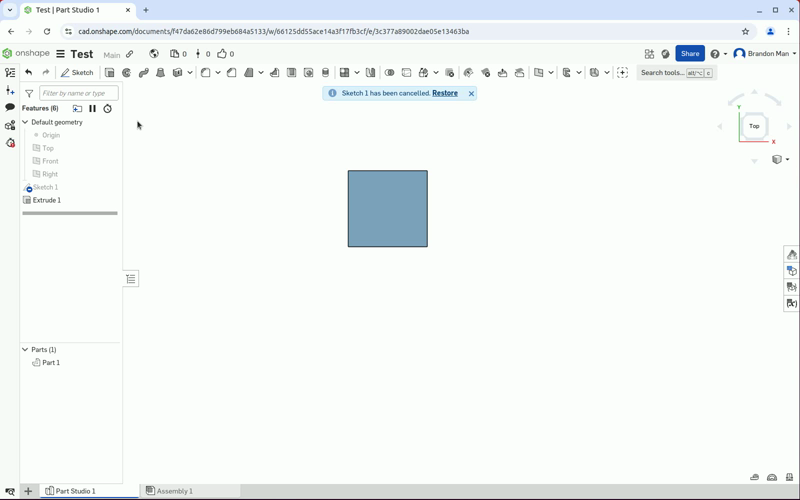
key(shift+h)
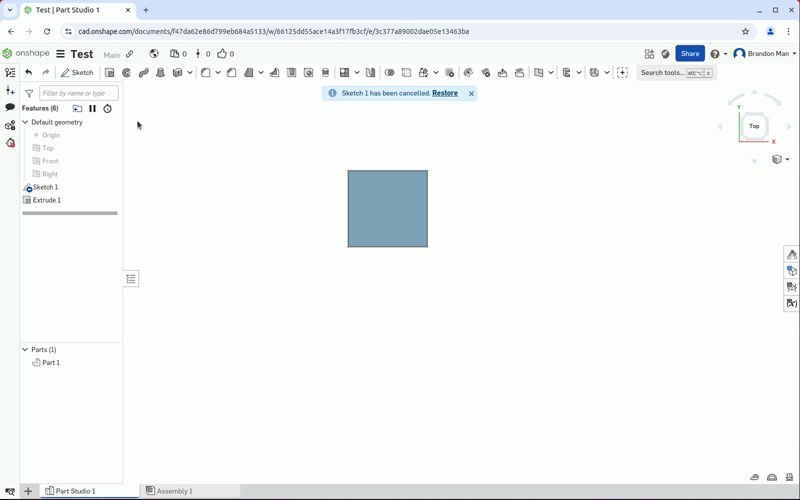
key(shift+h)
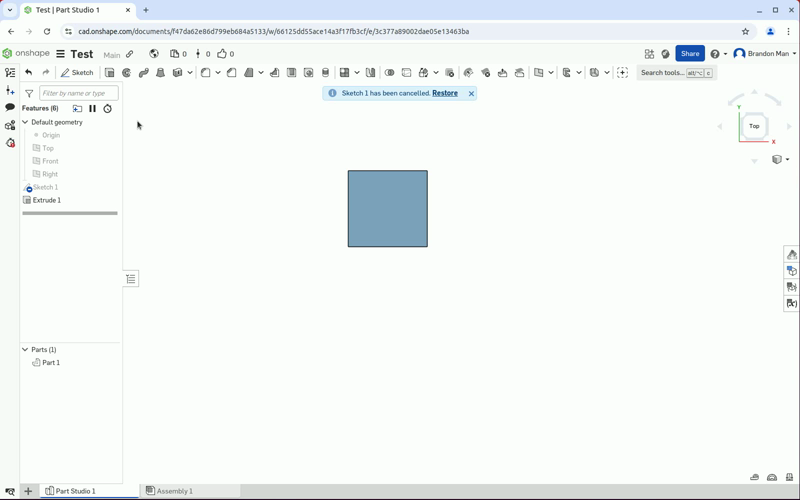
mouse_move(73, 189)
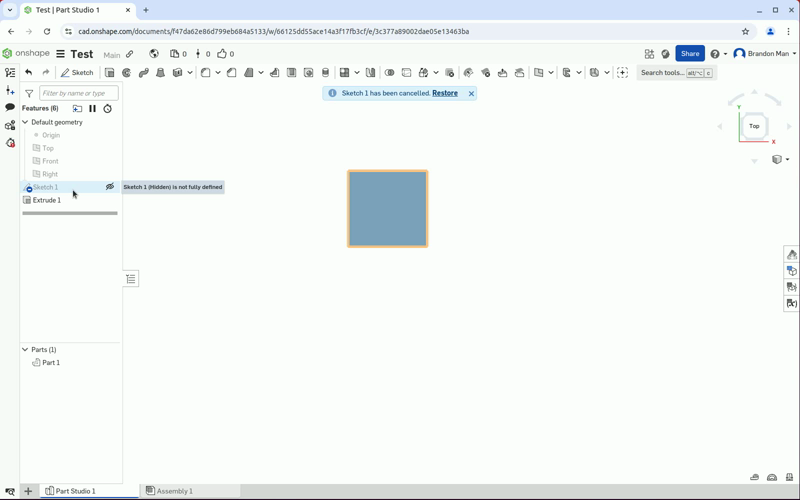
click(73, 189)
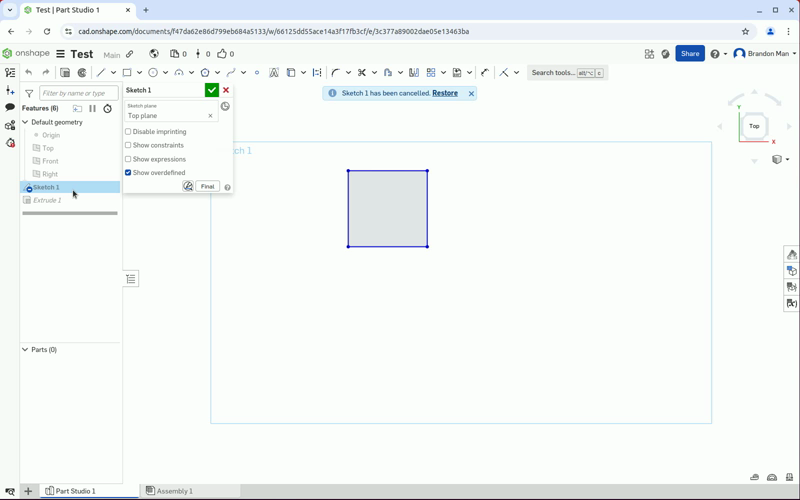
mouse_move(229, 92)
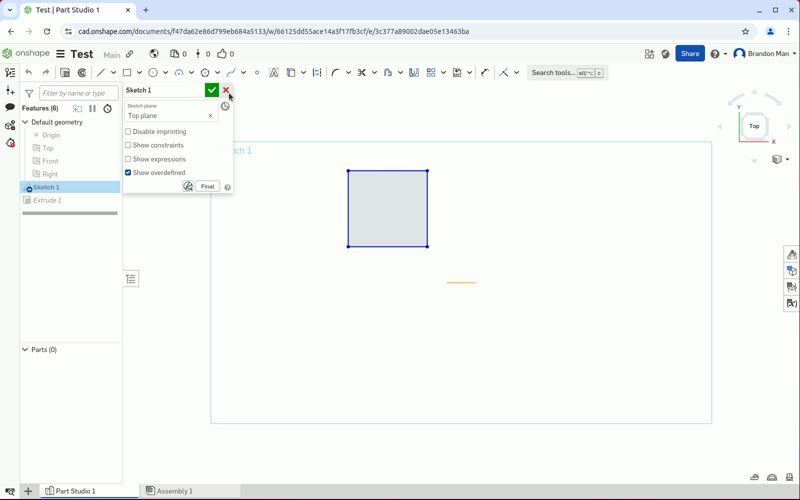
click(229, 92)
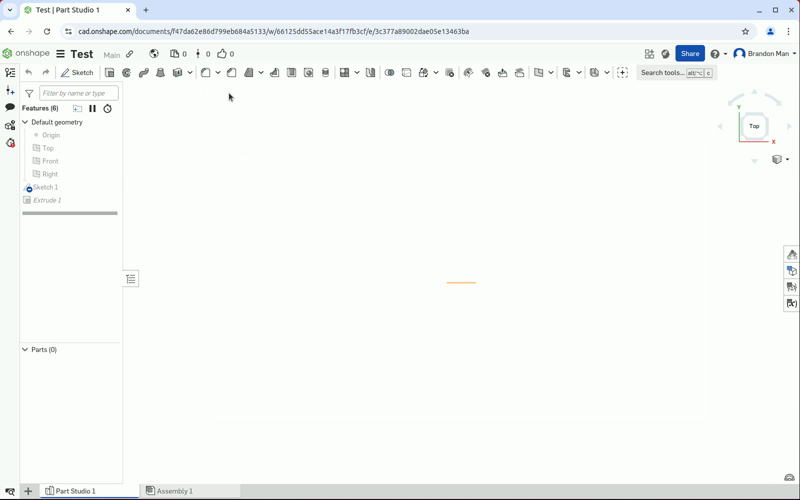
mouse_move(73, 352)
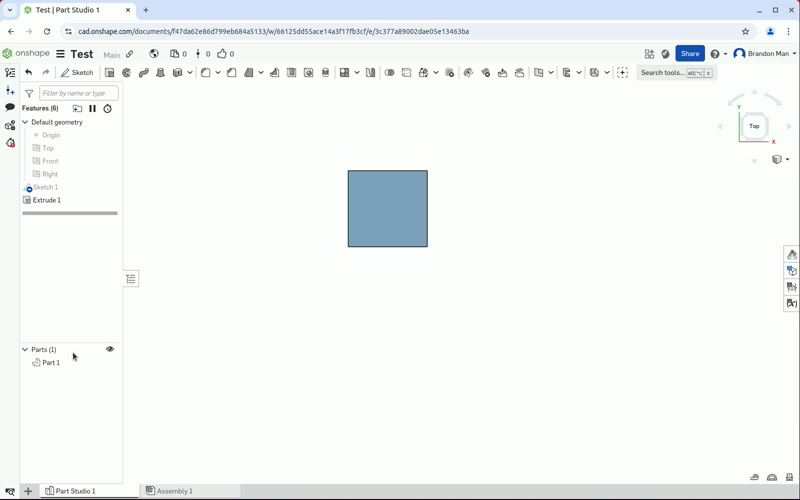
key(y)
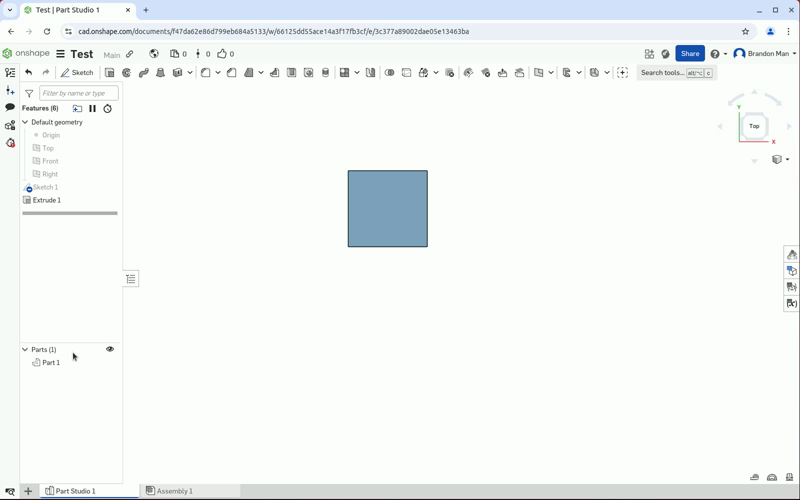
key(shift+p)
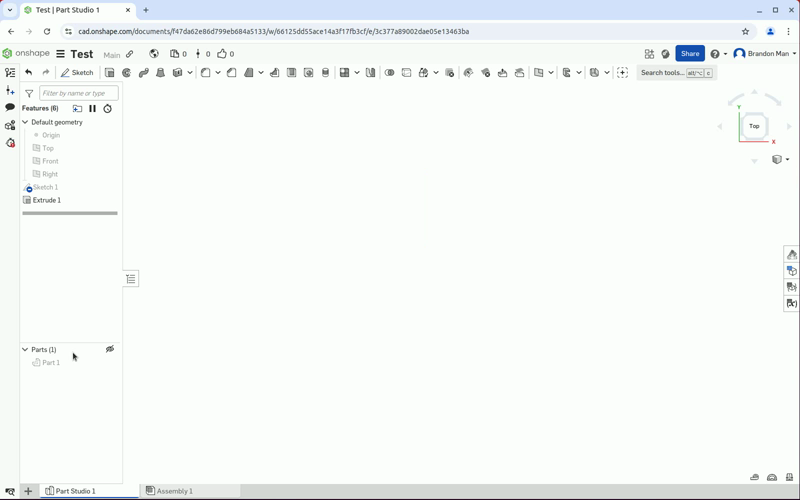
key(space)
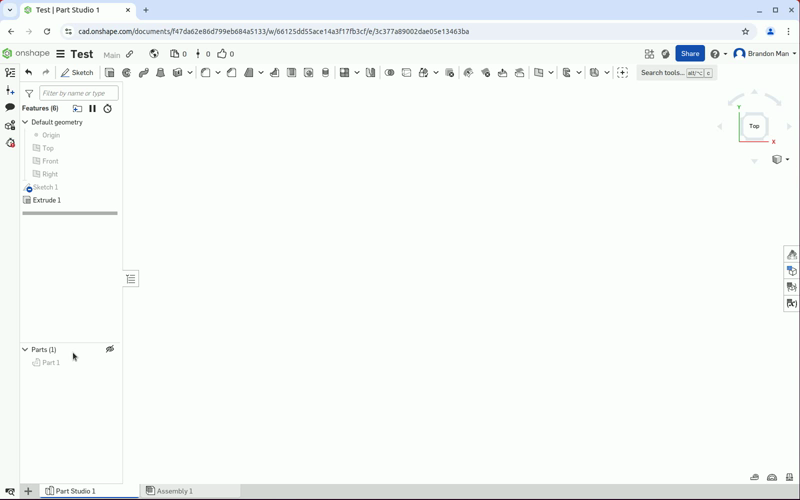
key_down(shift)
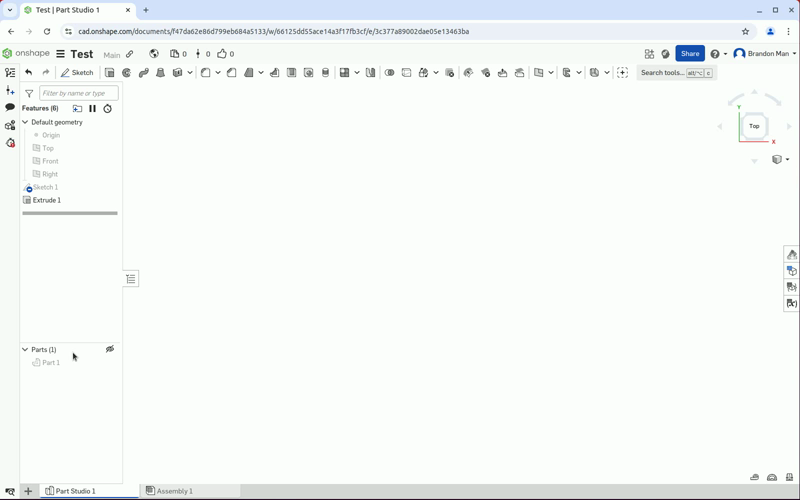
key(up)
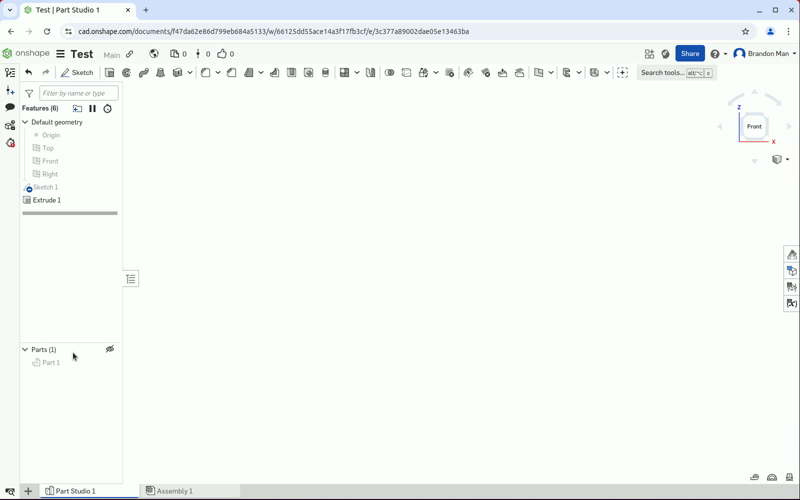
key_up(shift)
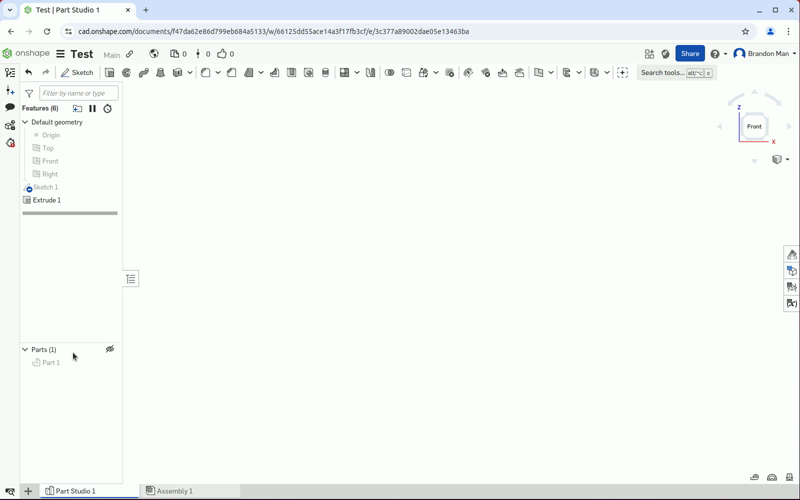
mouse_move(73, 352)
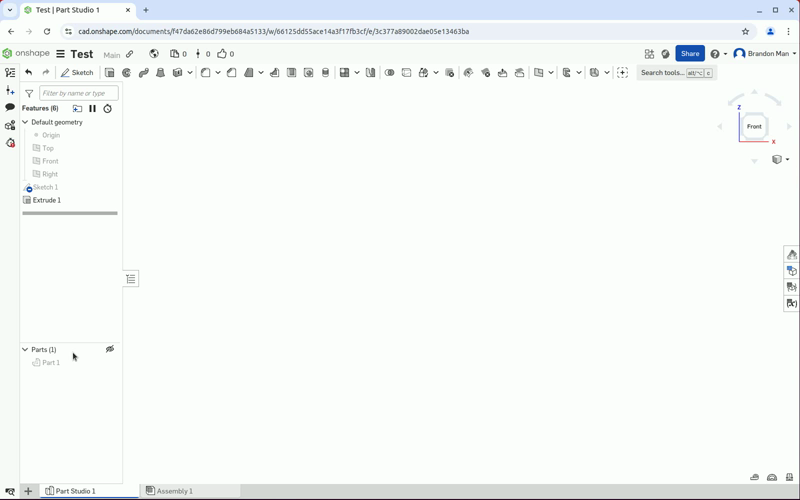
key(shift+y)
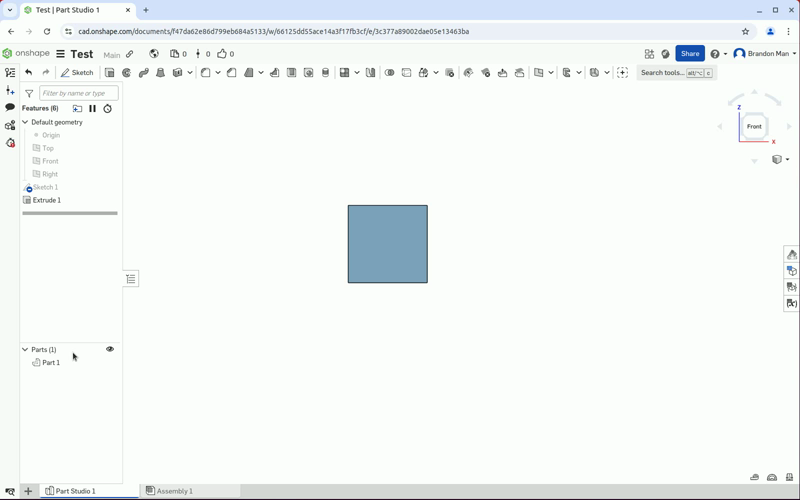
mouse_move(541, 75)
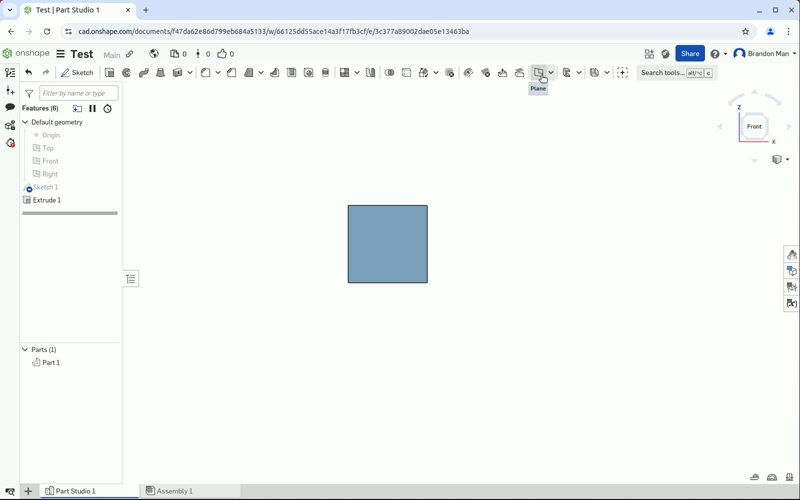
click(541, 75)
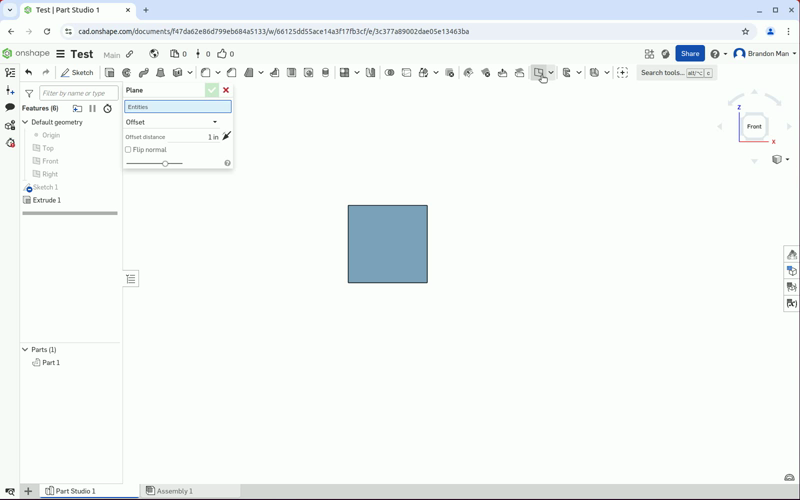
mouse_move(73, 163)
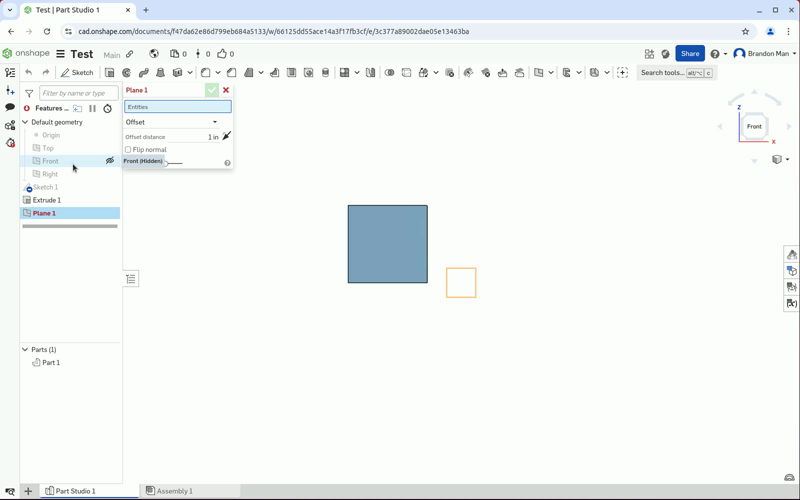
click(73, 163)
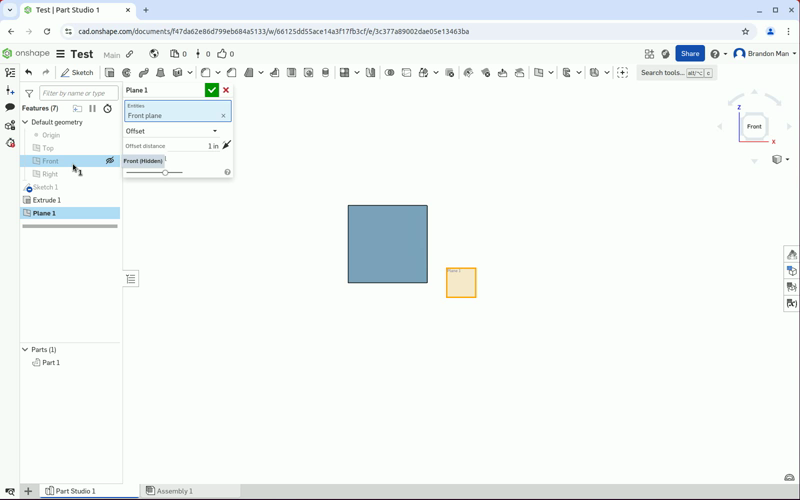
key(tab, 2)
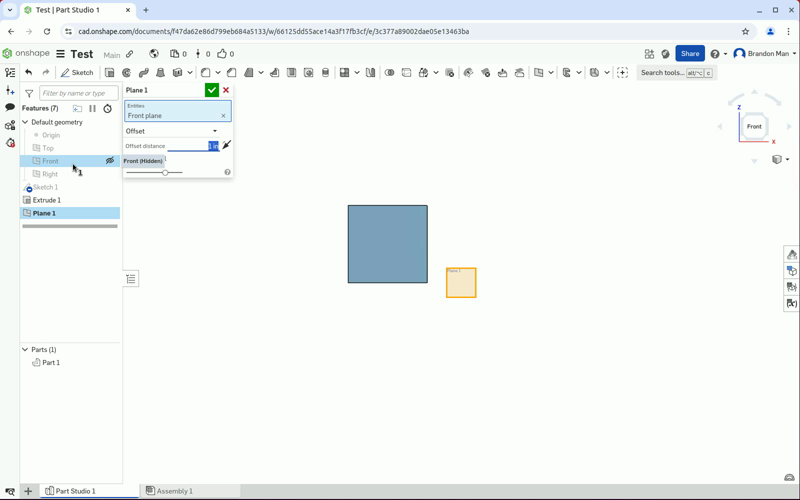
text(7.456)
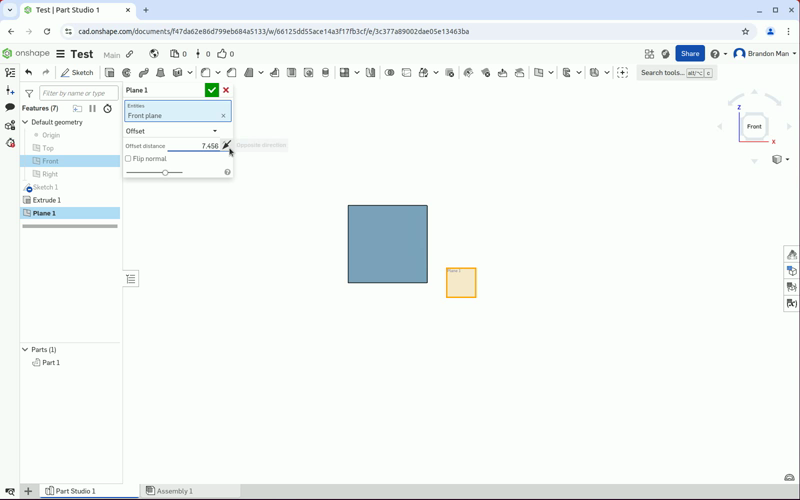
mouse_move(229, 147)
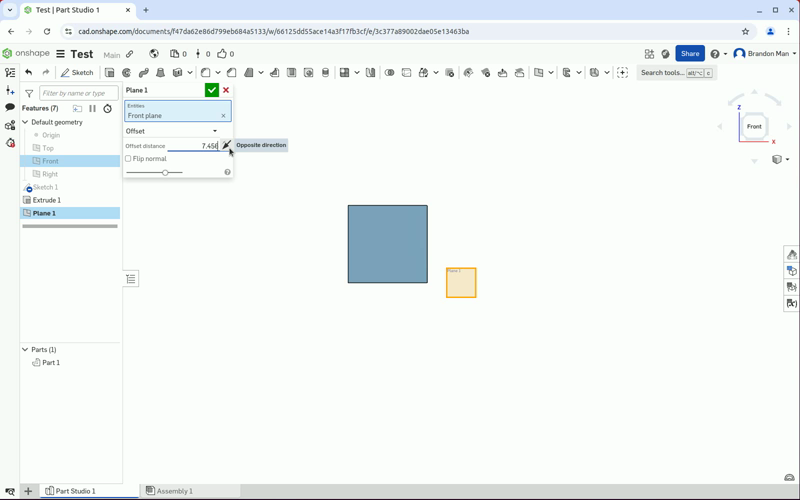
click(229, 147)
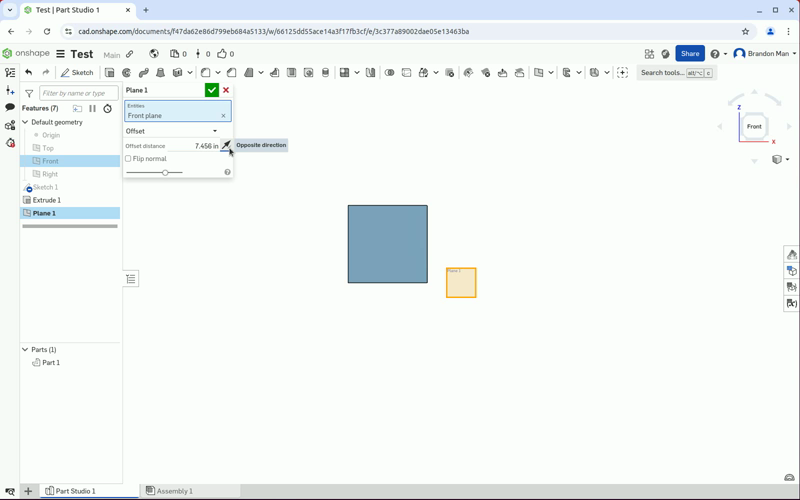
key(enter, 2)
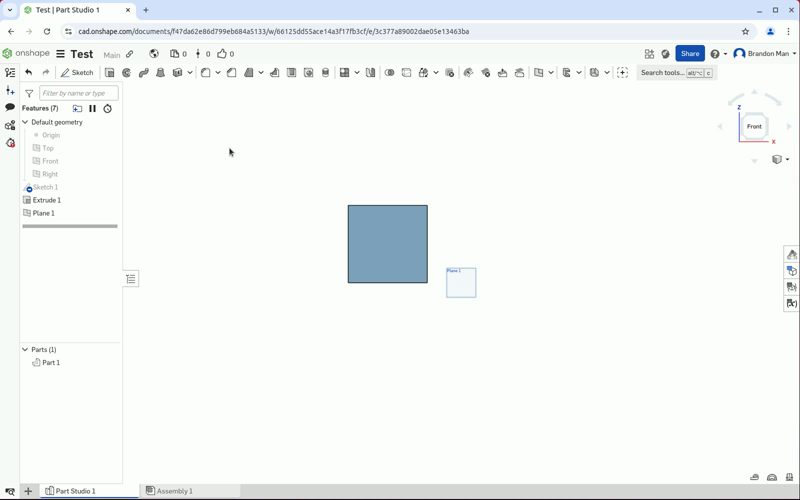
key(shift+s)
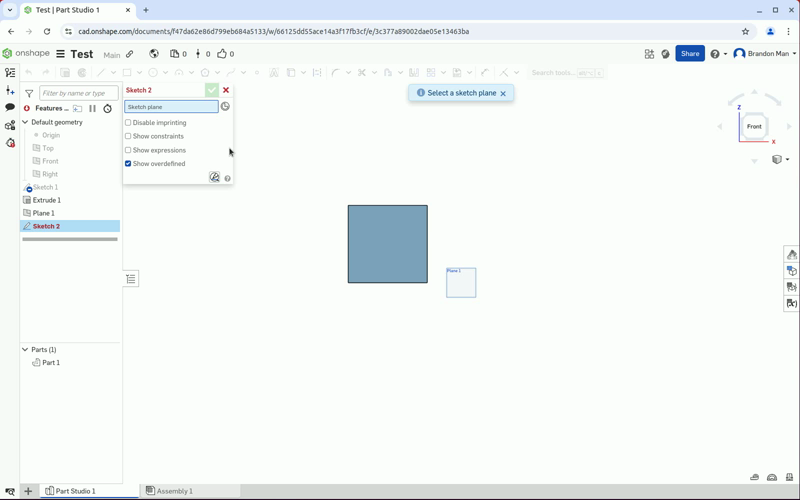
mouse_move(73, 215)
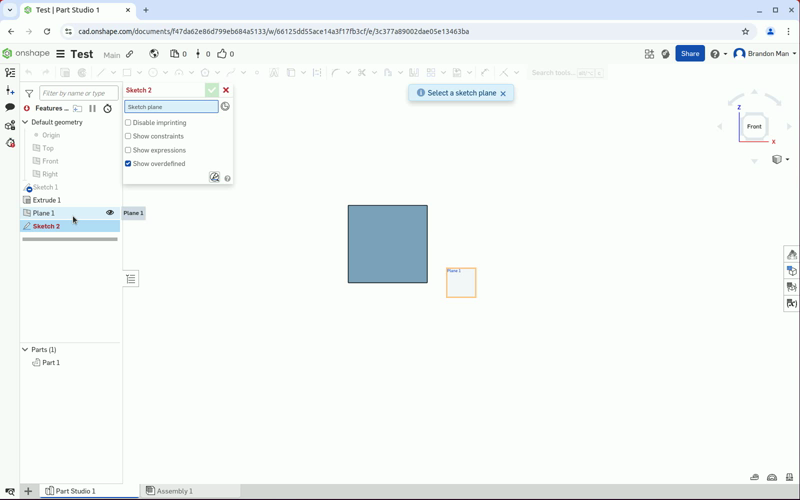
click(73, 215)
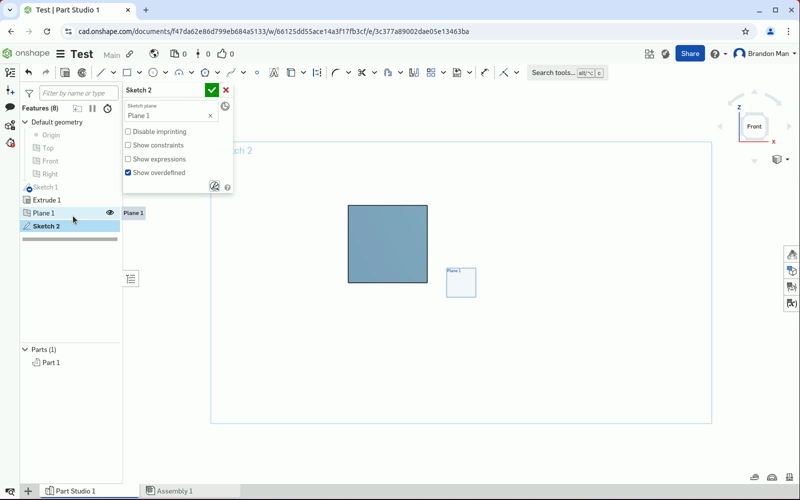
mouse_move(73, 352)
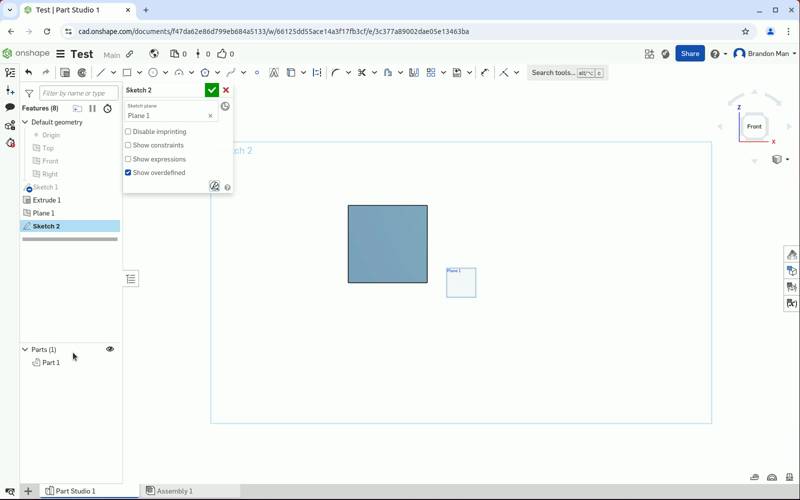
key(y)
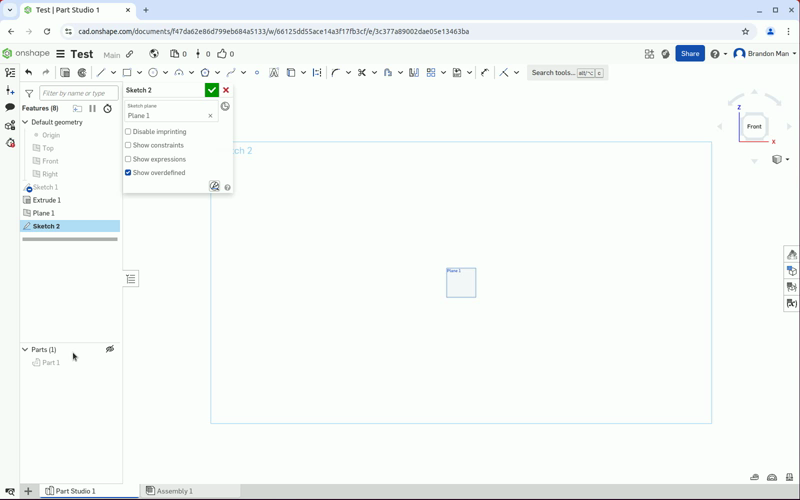
key(l)
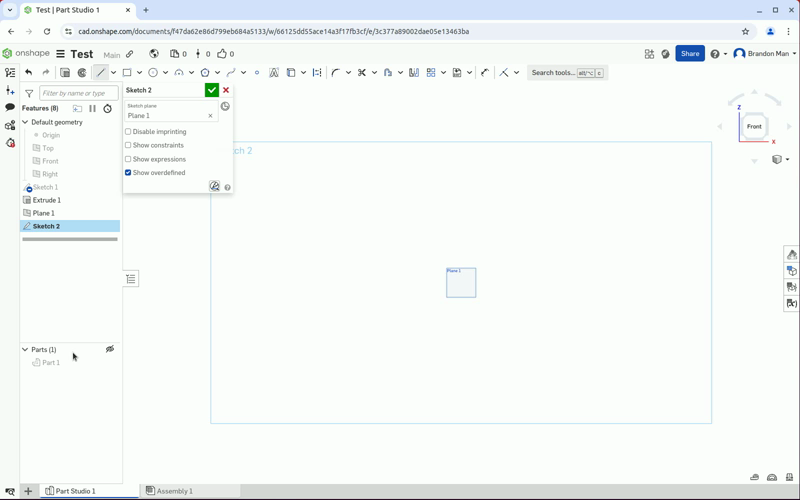
key_down(shift)
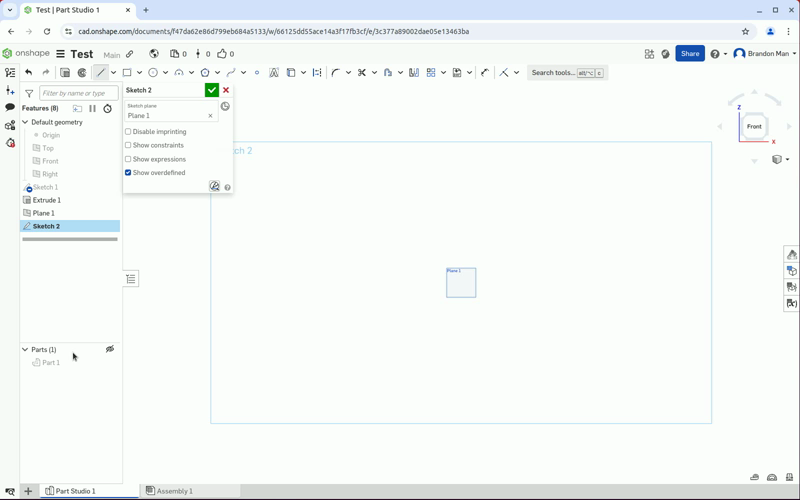
mouse_move(369, 238)
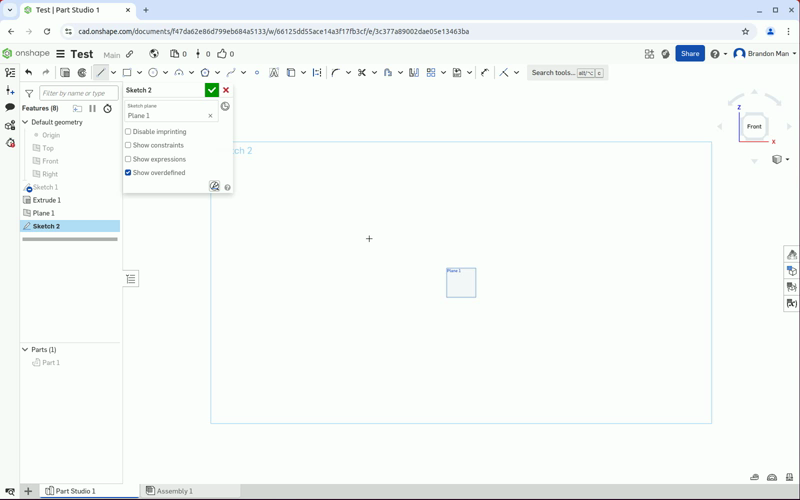
click(369, 238)
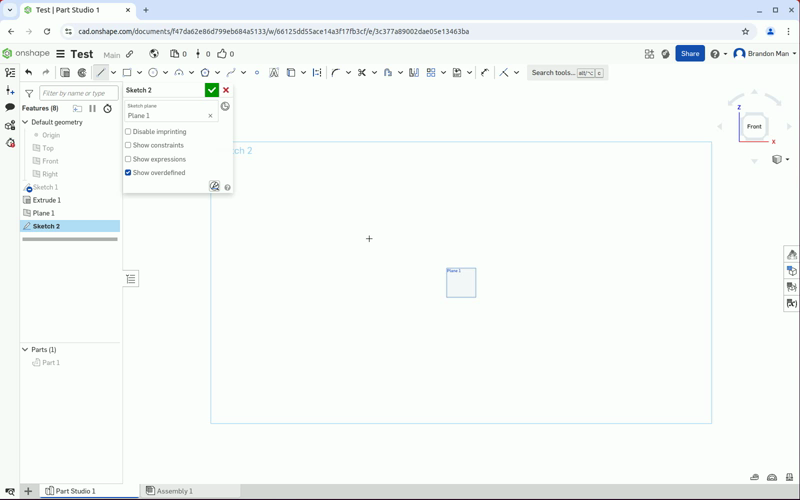
key_up(shift)
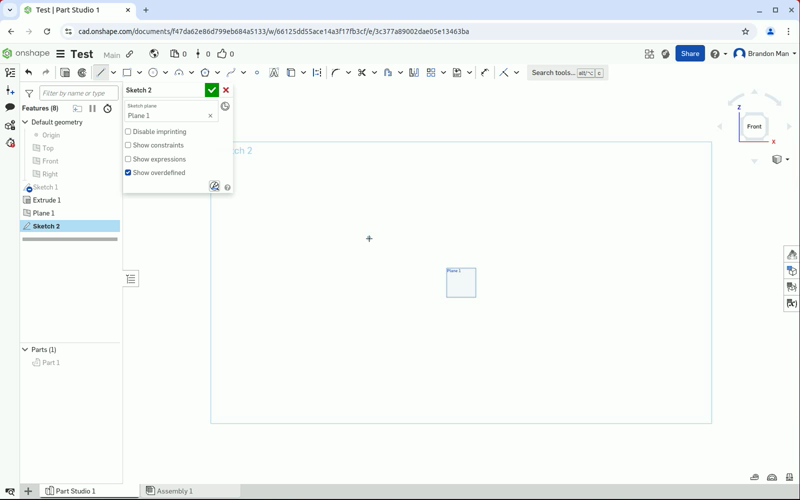
key_down(shift)
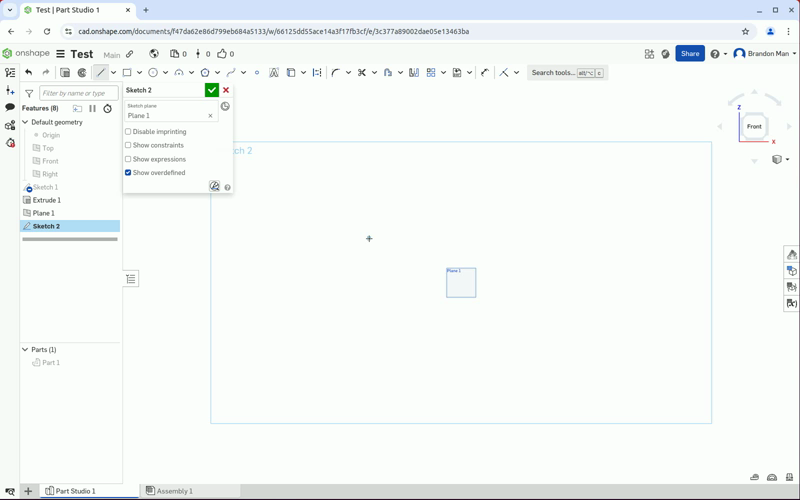
mouse_move(399, 238)
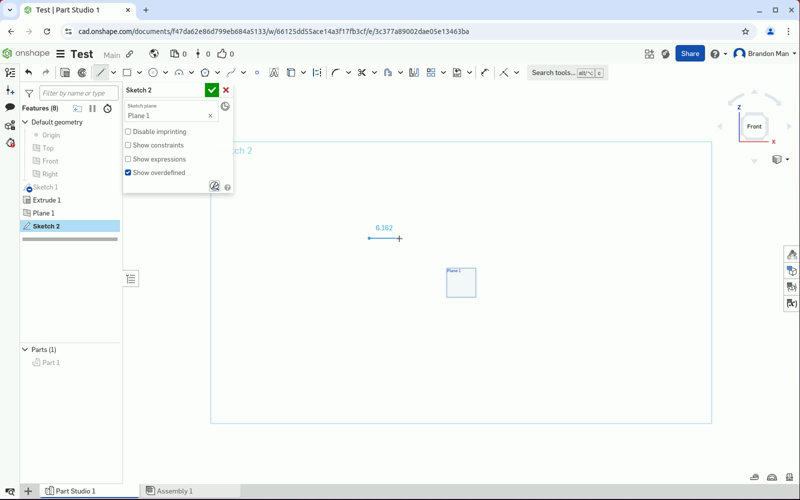
mouse_move(384, 238)
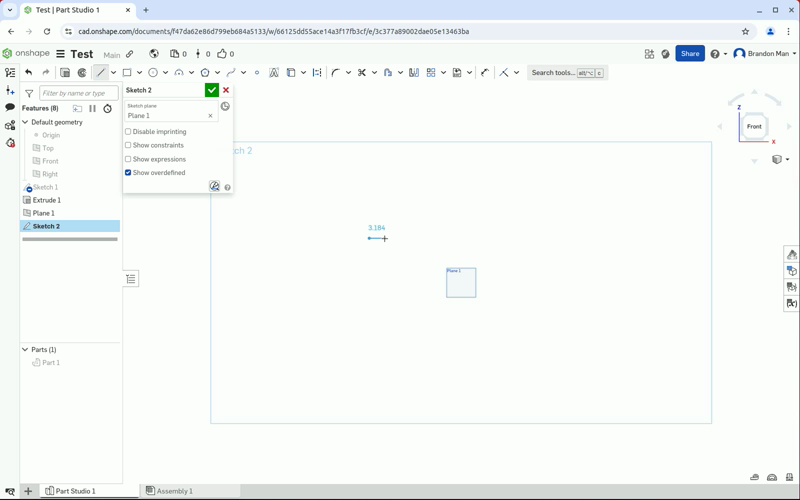
click(384, 238)
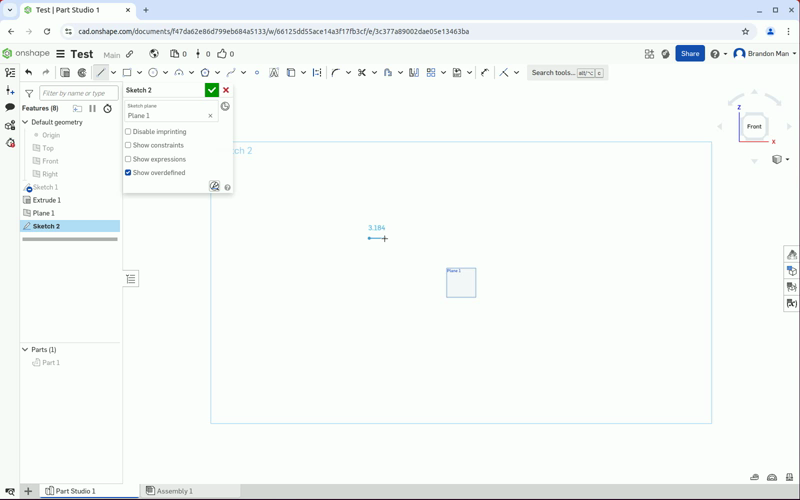
key_up(shift)
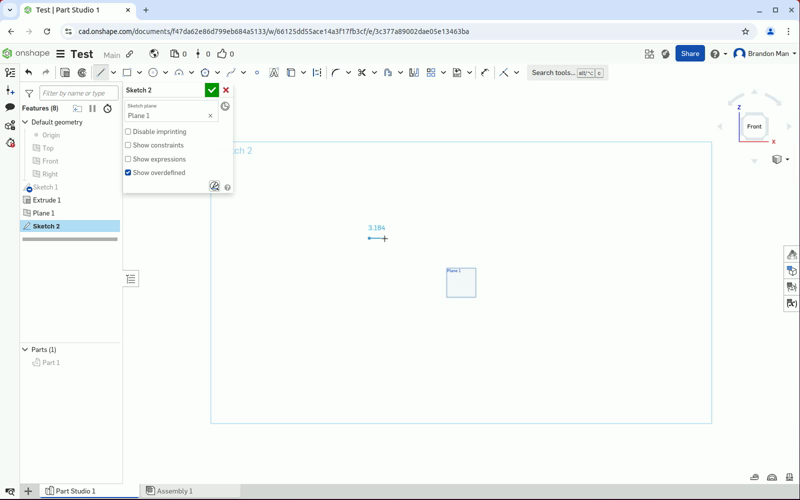
key_down(shift)
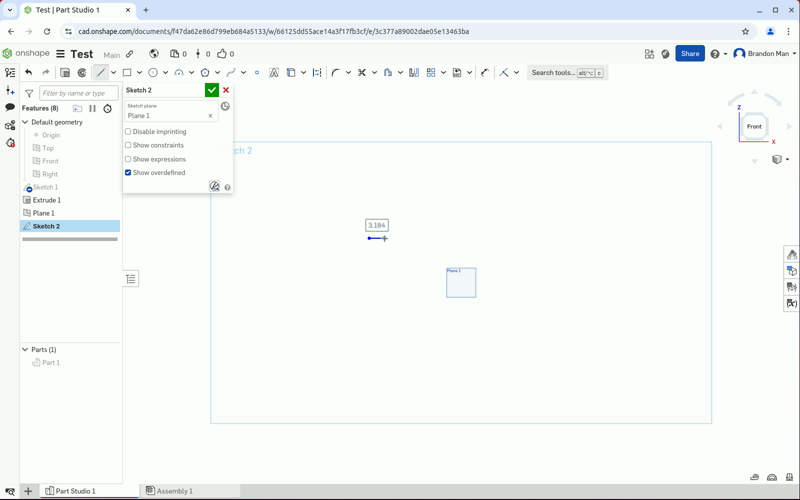
mouse_move(414, 238)
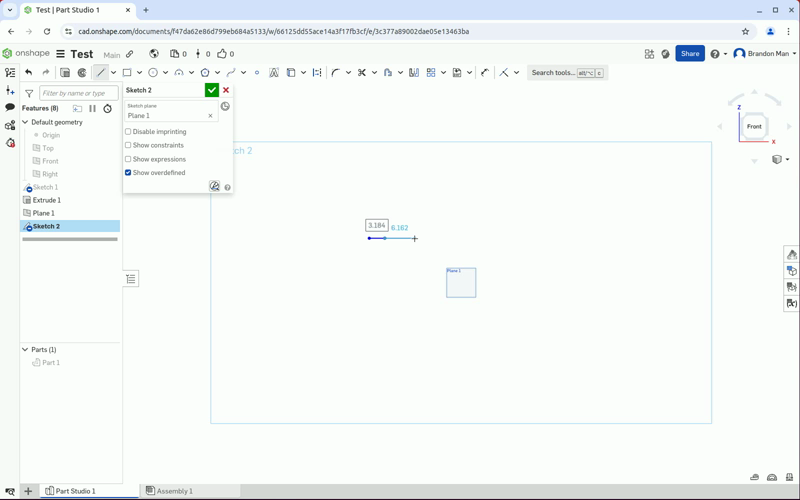
mouse_move(384, 230)
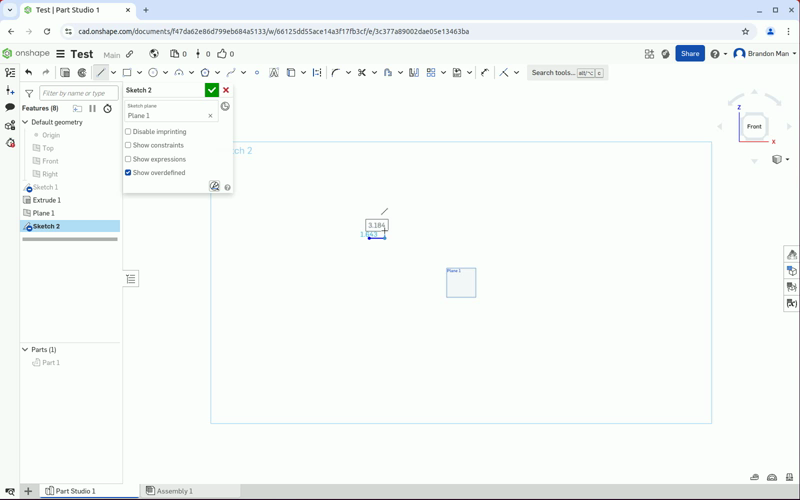
click(384, 230)
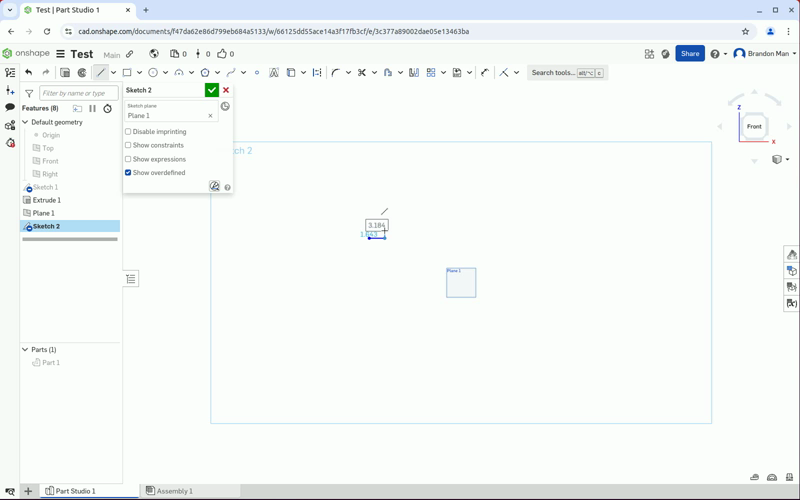
key_up(shift)
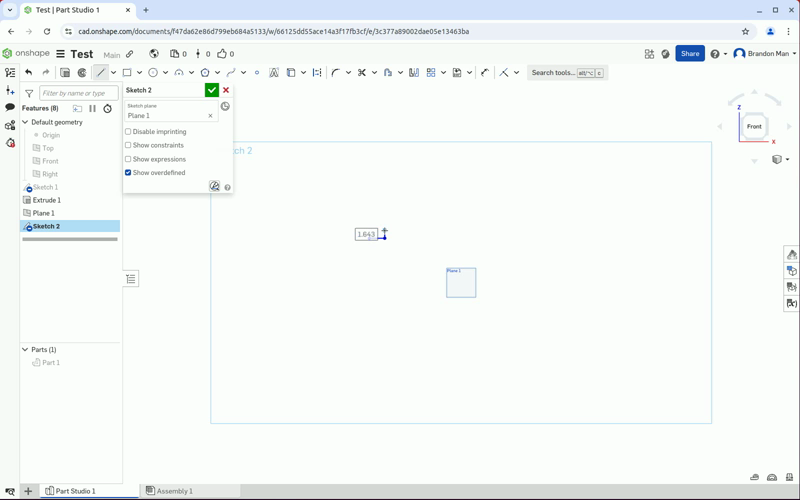
key_down(shift)
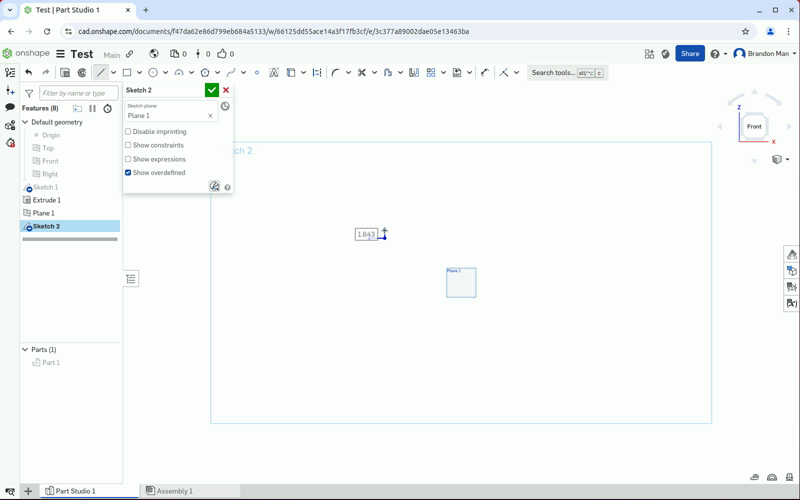
mouse_move(414, 230)
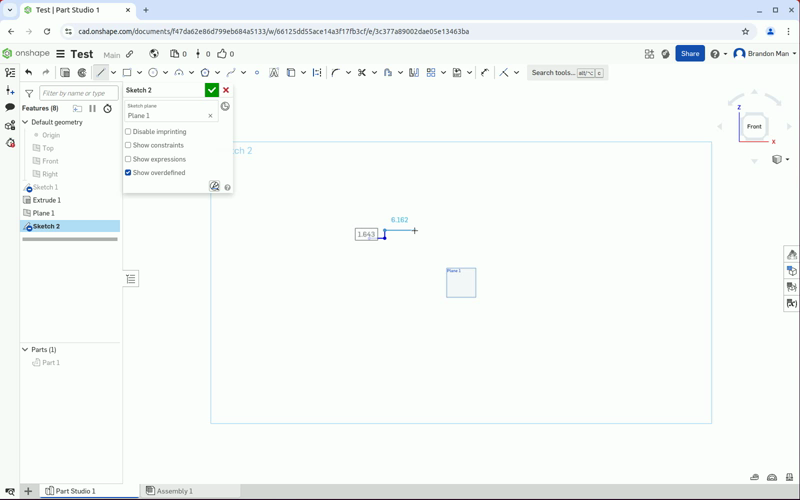
mouse_move(369, 230)
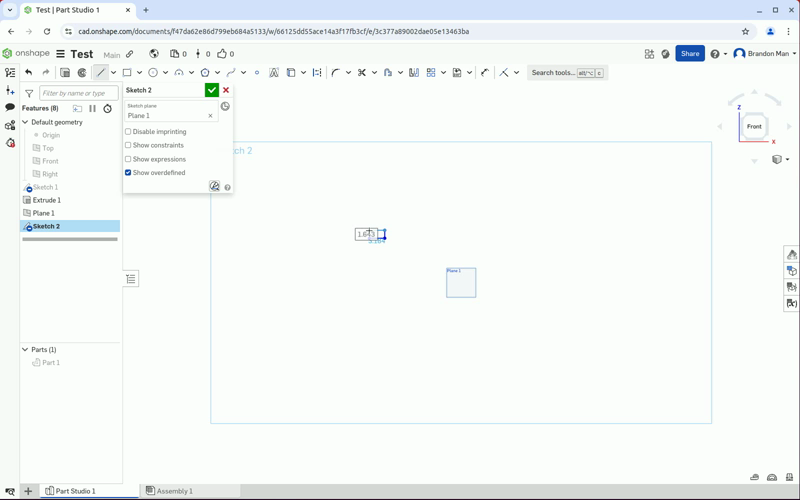
click(369, 230)
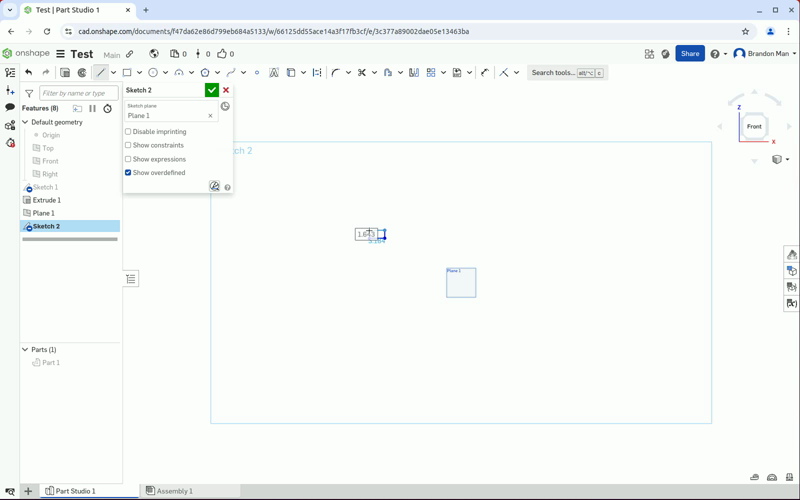
key_up(shift)
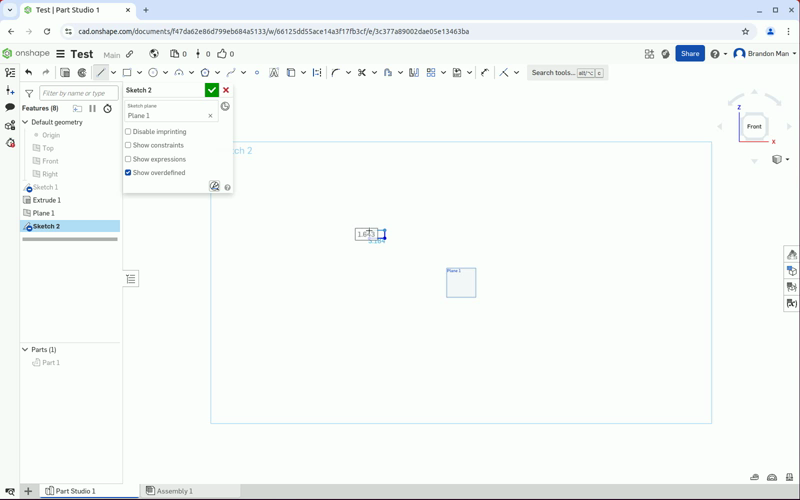
mouse_move(399, 230)
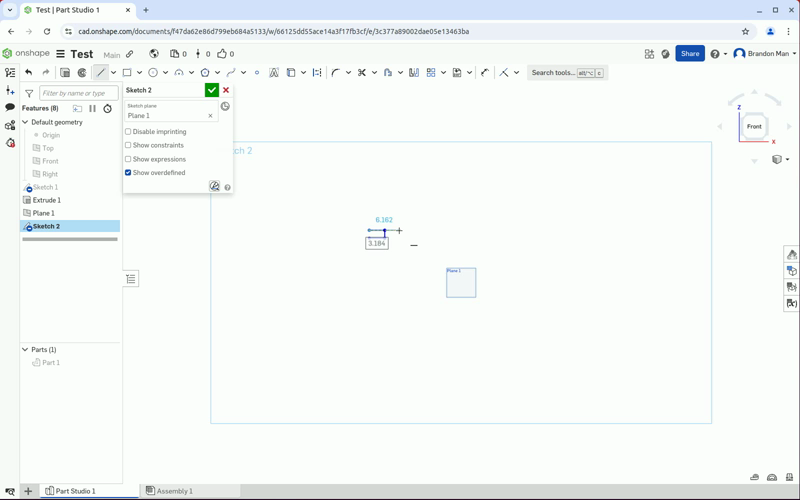
key_down(shift)
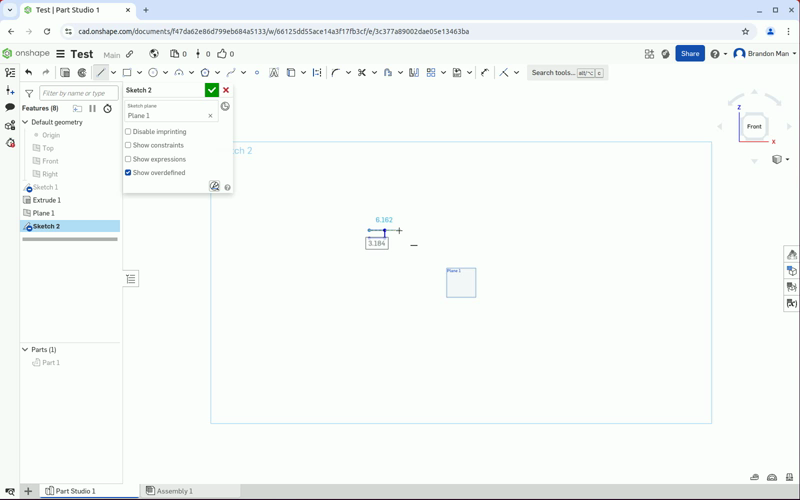
mouse_move(369, 238)
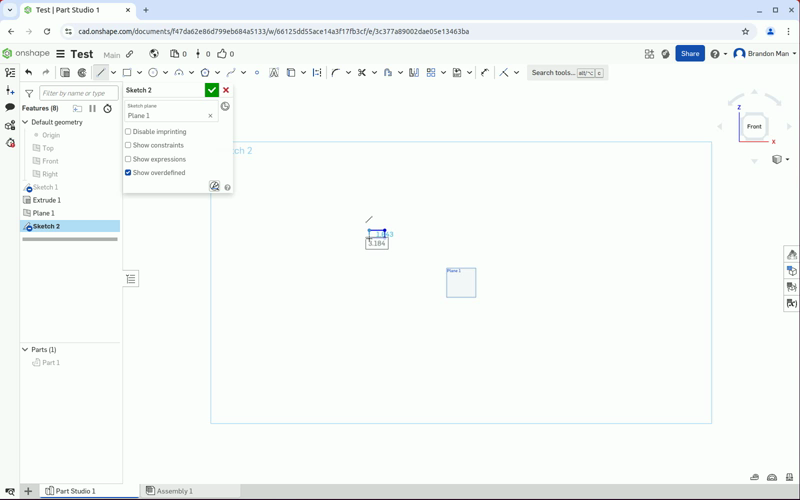
key_up(shift)
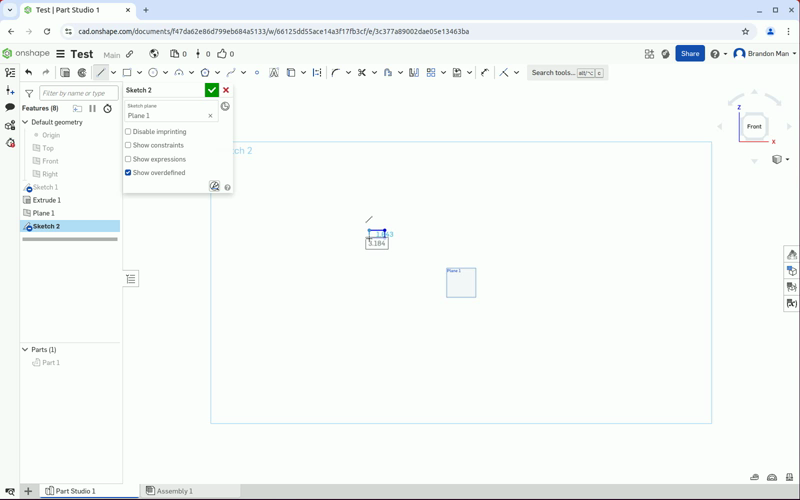
click(369, 238)
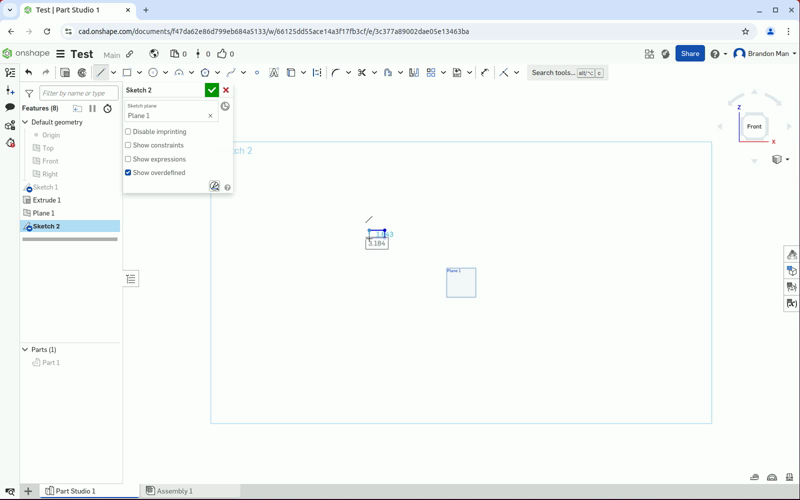
key(esc)
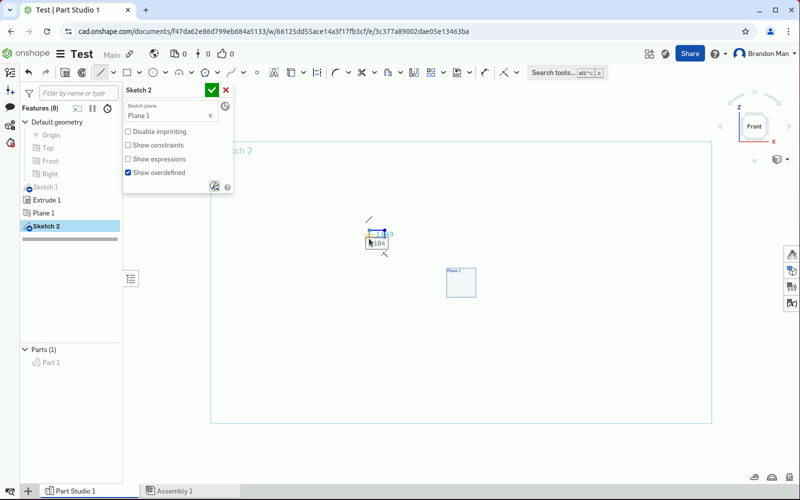
mouse_move(384, 236)
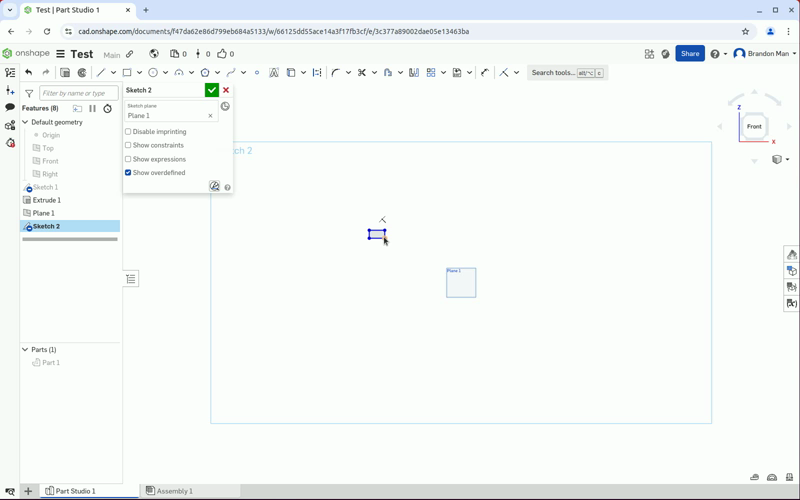
scroll(6)
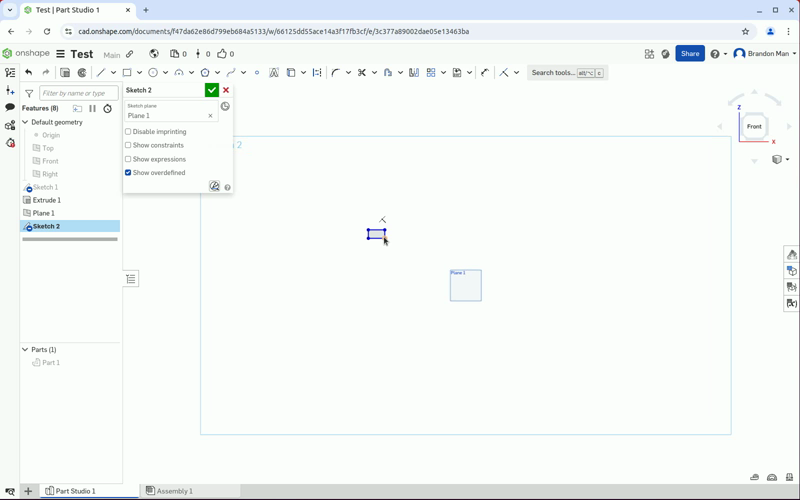
scroll(6)
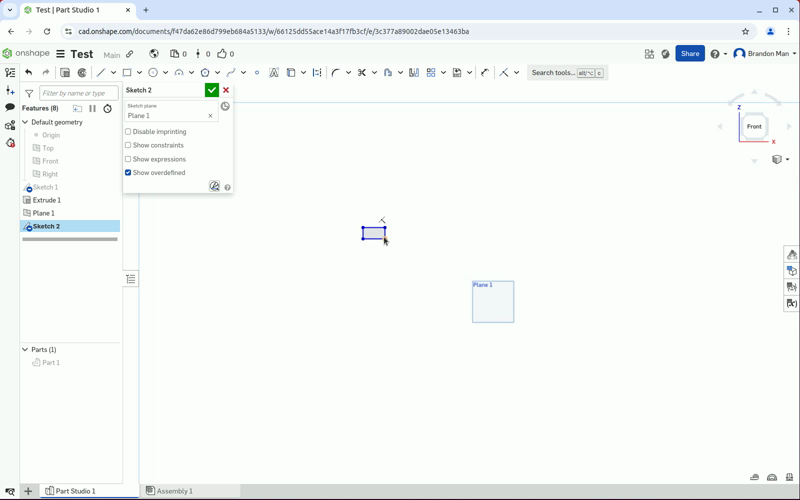
scroll(6)
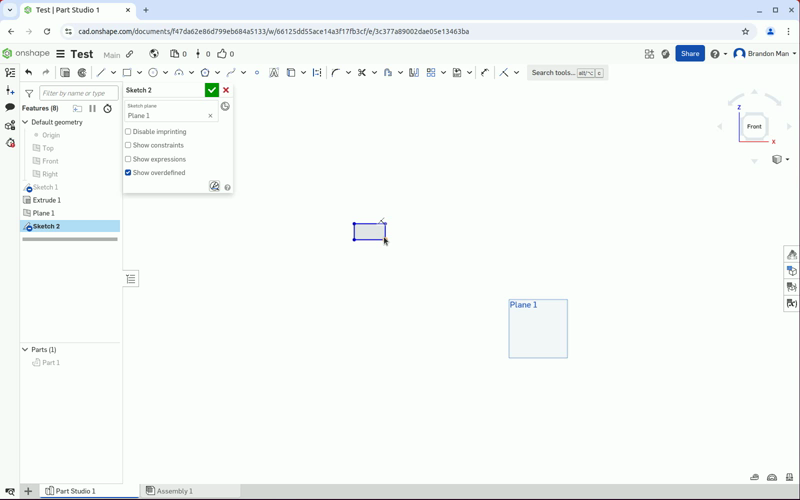
scroll(6)
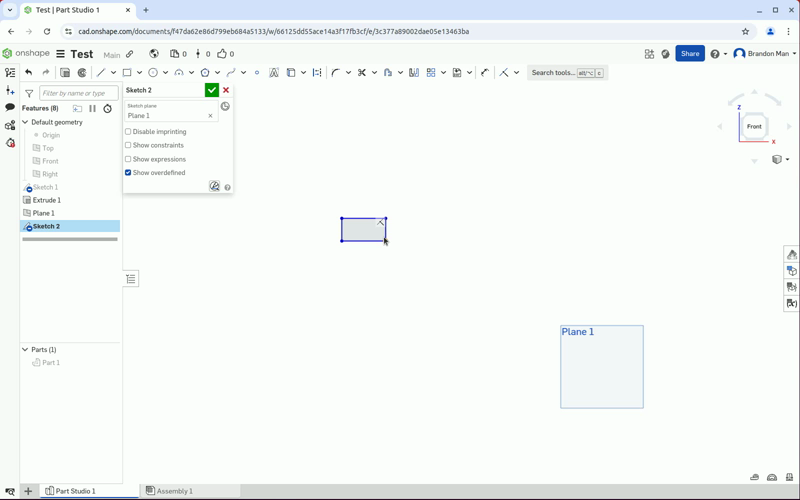
scroll(6)
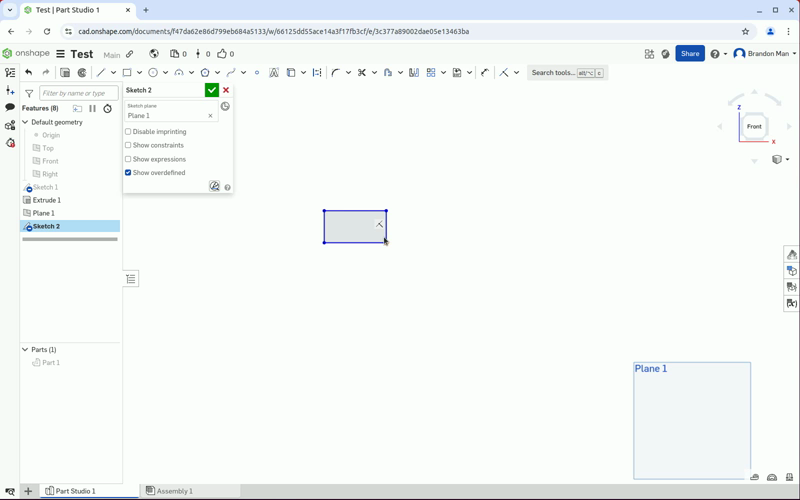
scroll(6)
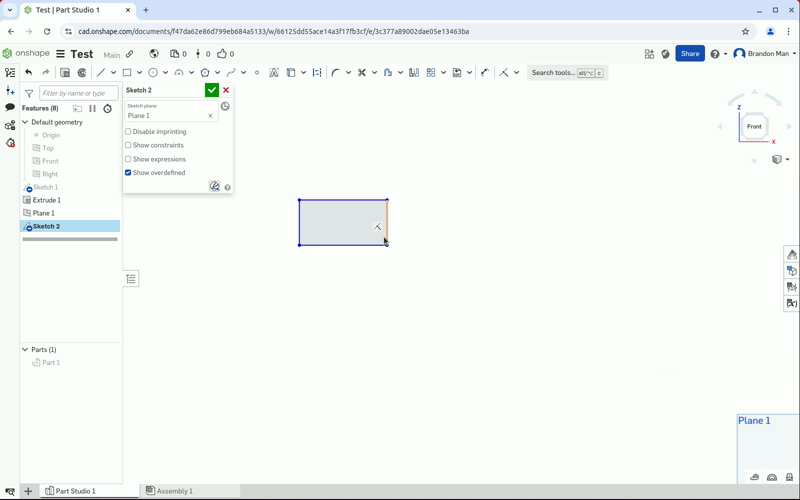
scroll(6)
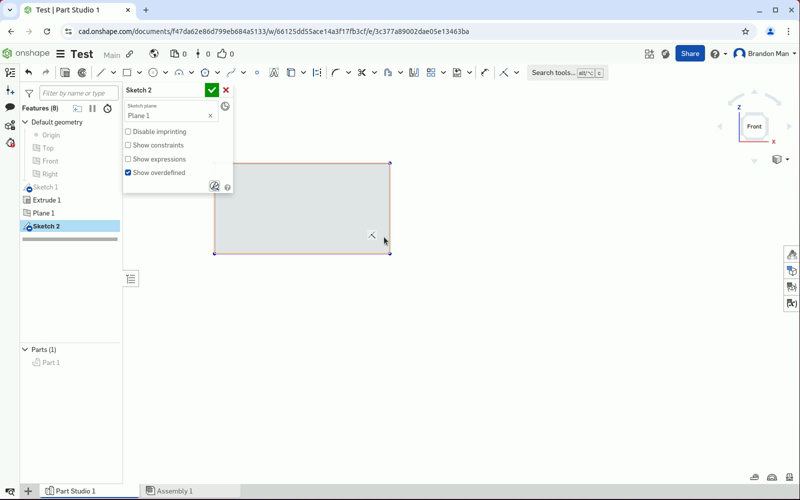
click(384, 236)
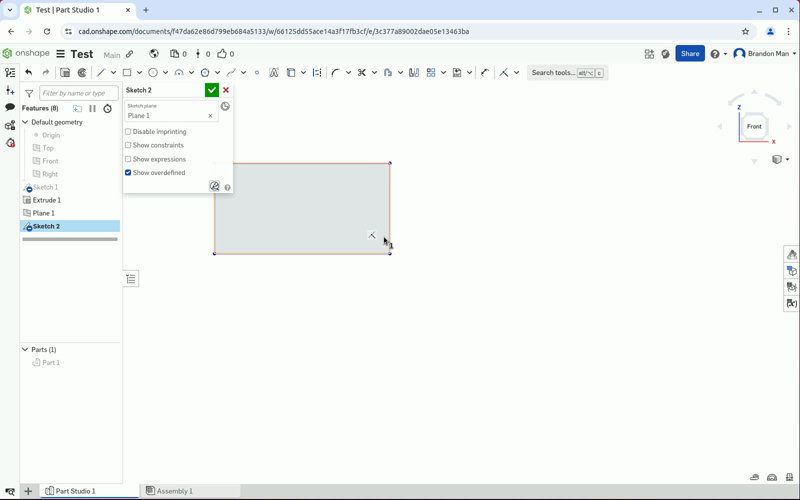
scroll(-6)
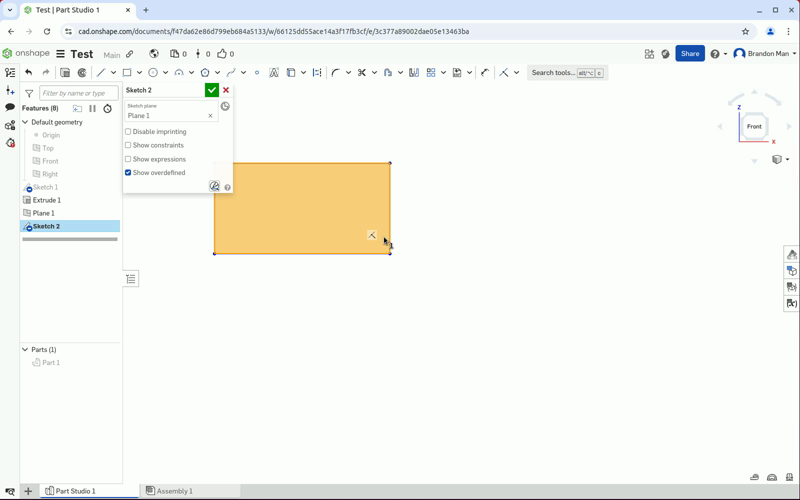
scroll(-6)
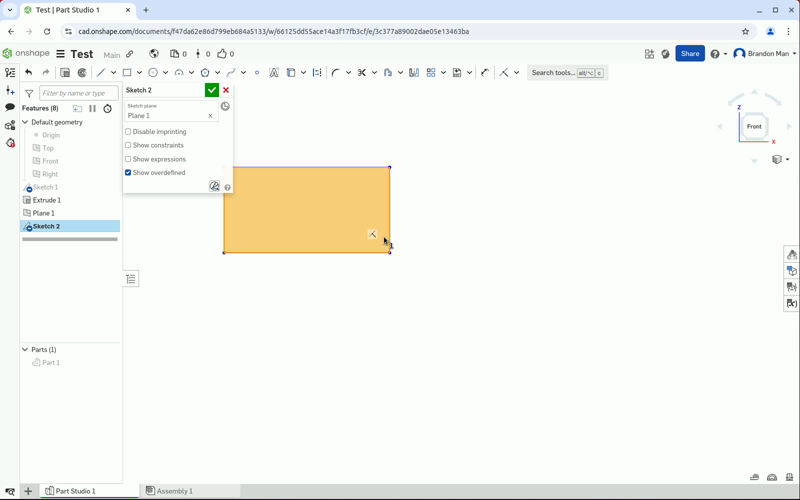
scroll(-6)
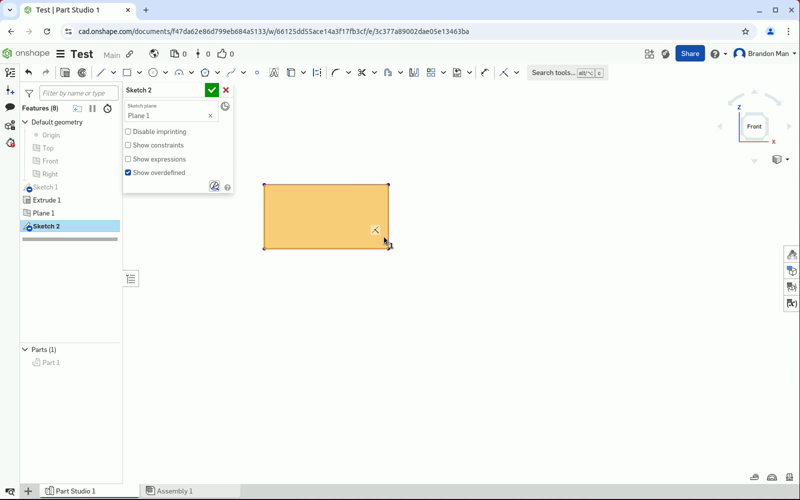
scroll(-6)
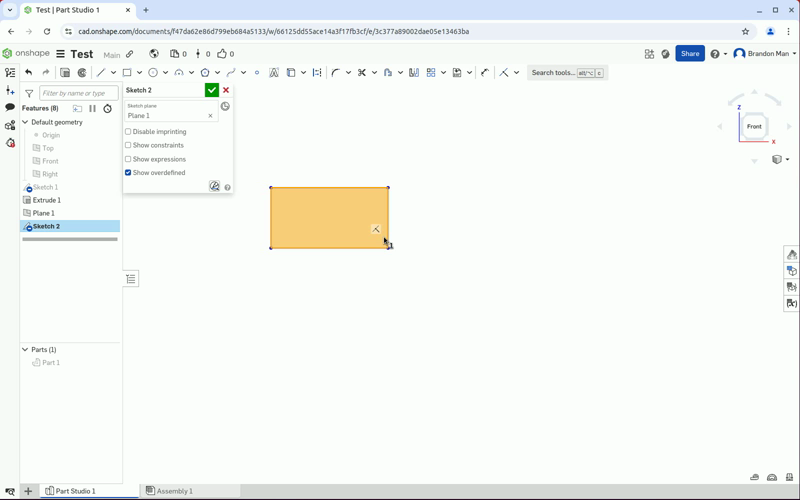
scroll(-6)
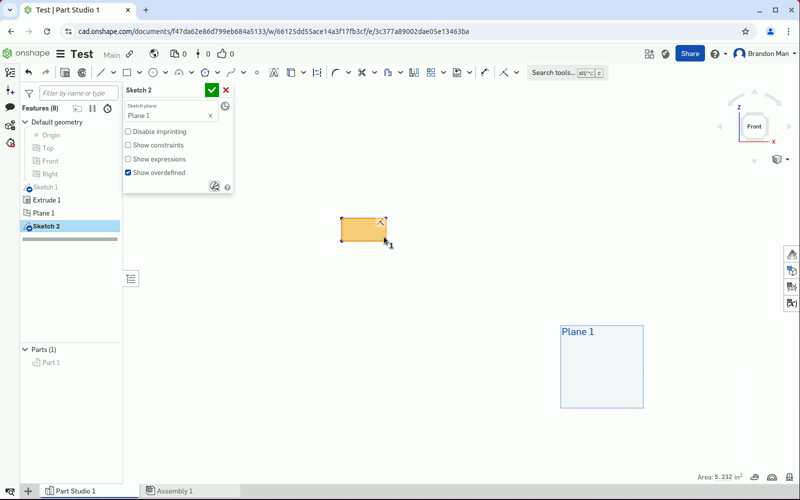
scroll(-6)
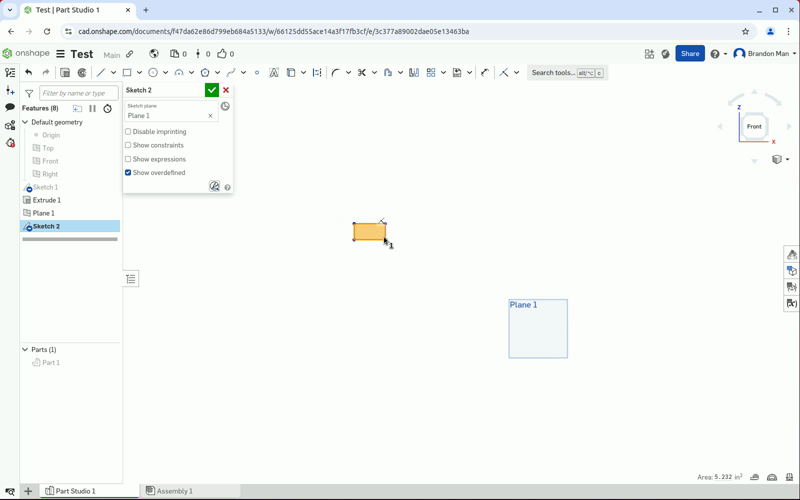
scroll(-6)
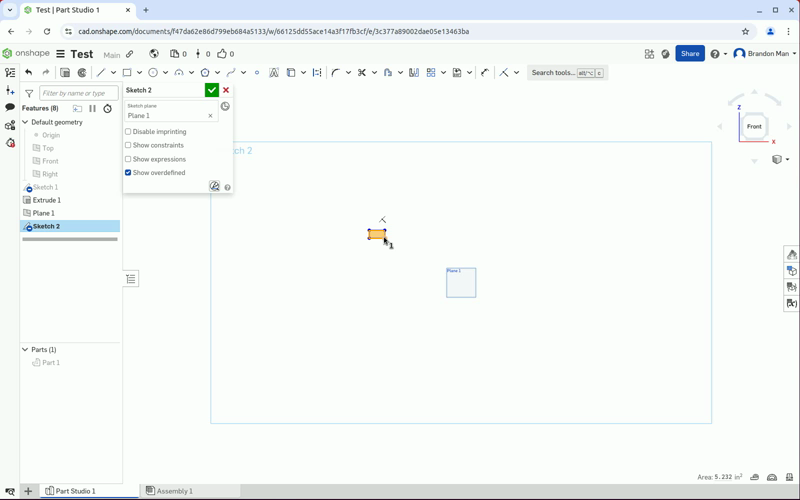
mouse_move(73, 352)
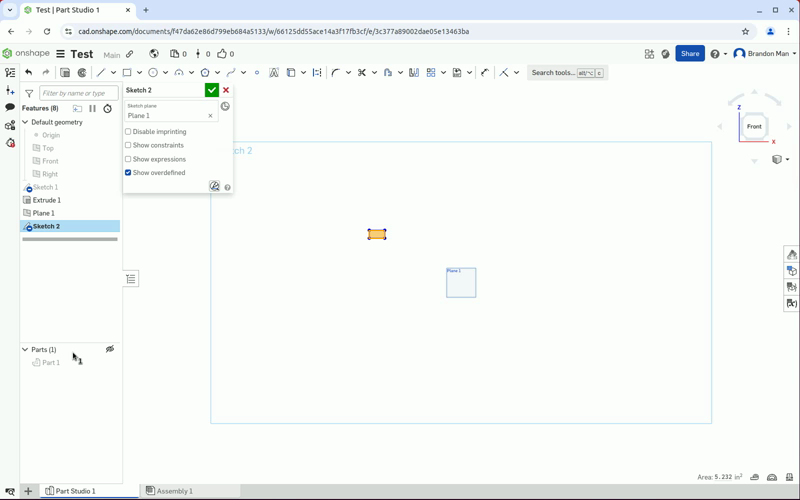
key(shift+y)
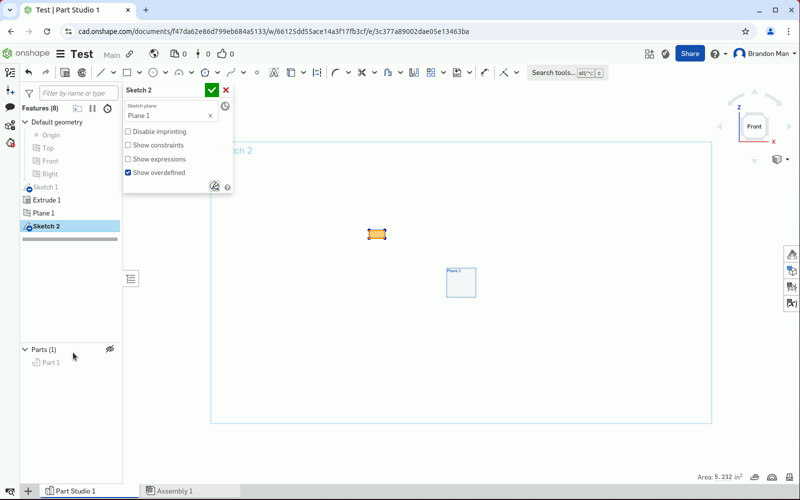
key(shift+e)
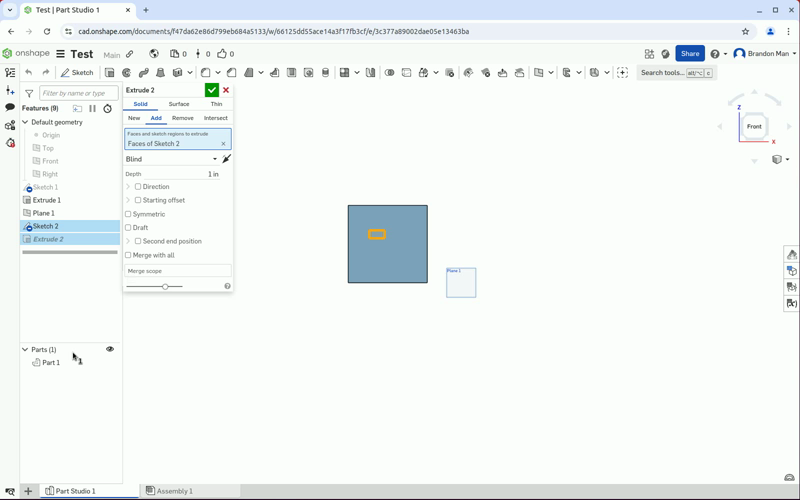
mouse_move(143, 106)
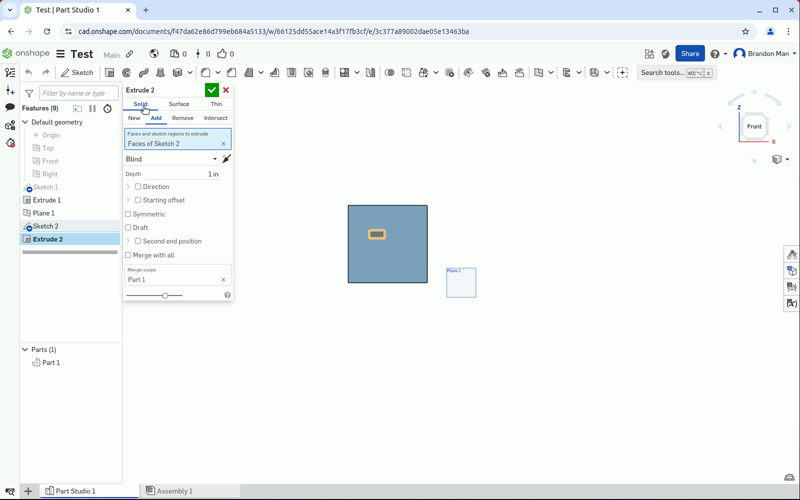
click(143, 106)
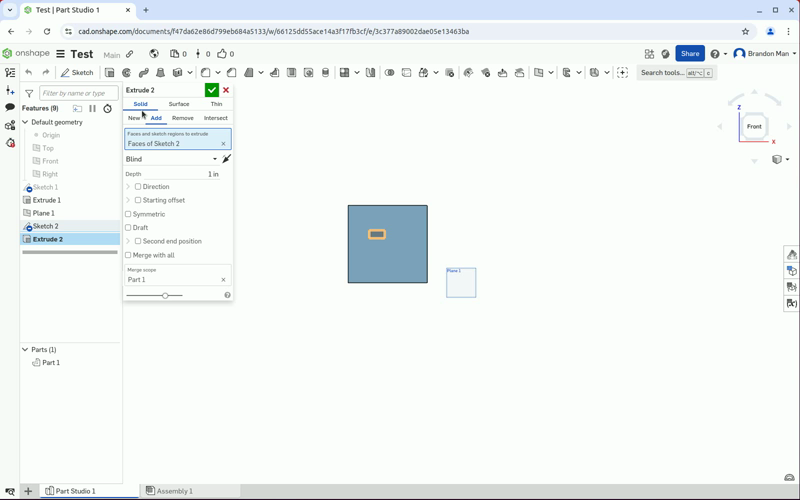
mouse_move(137, 120)
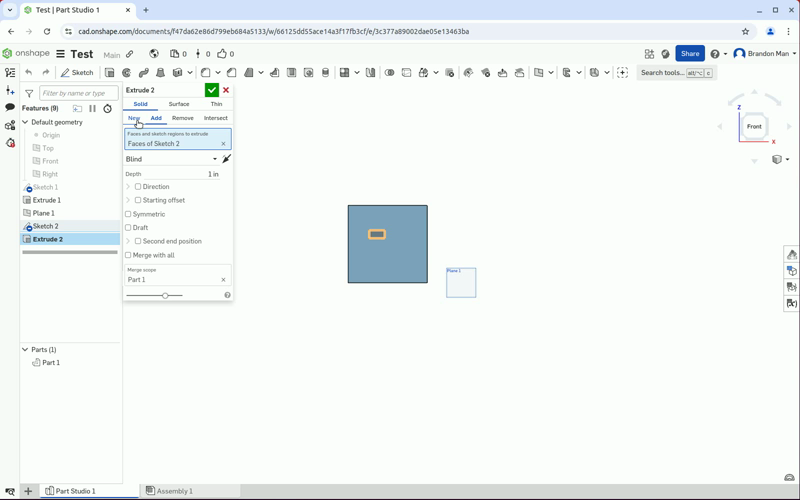
click(137, 120)
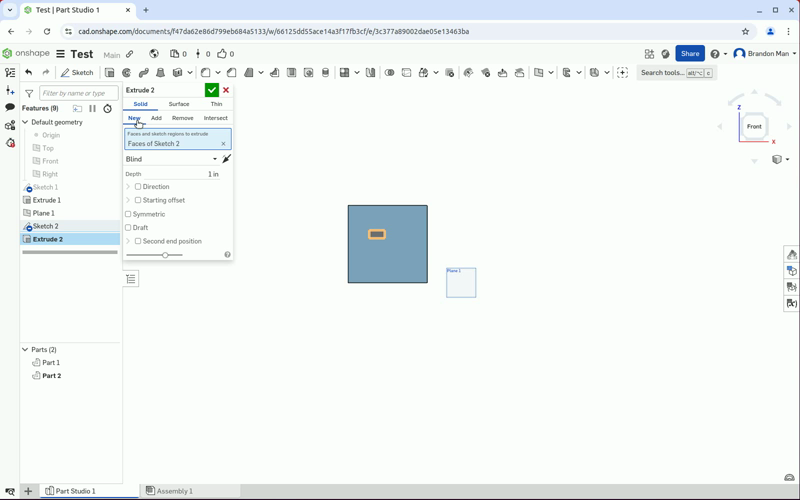
key(tab, 4)
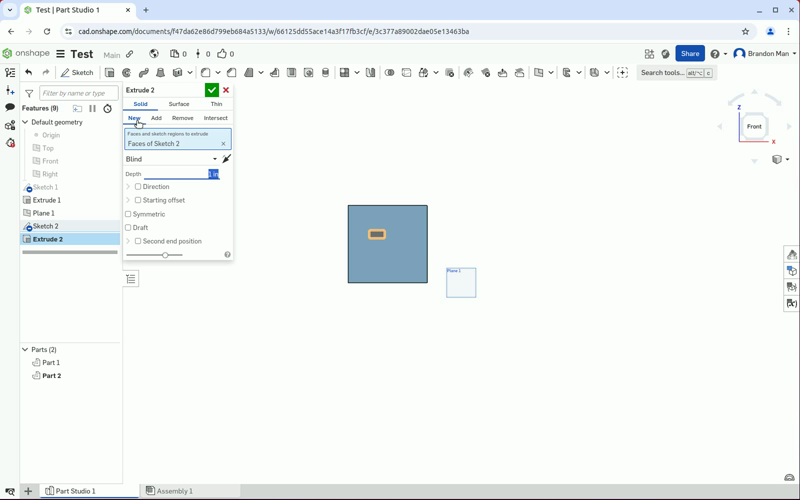
text(0.722)
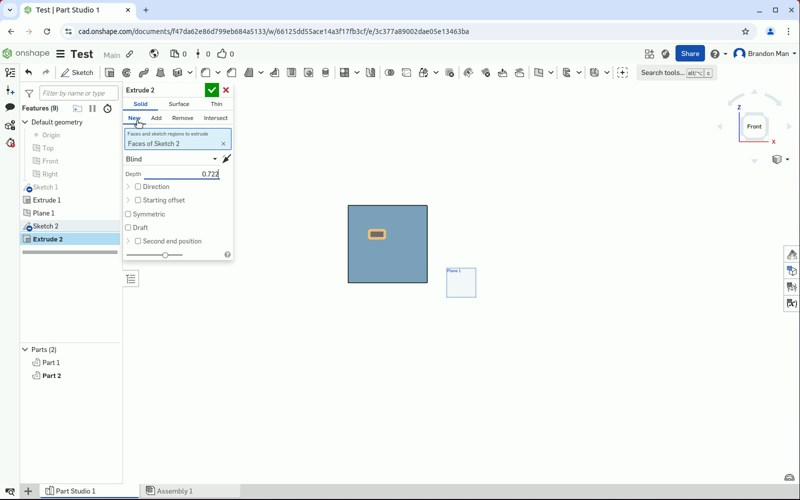
key(enter)
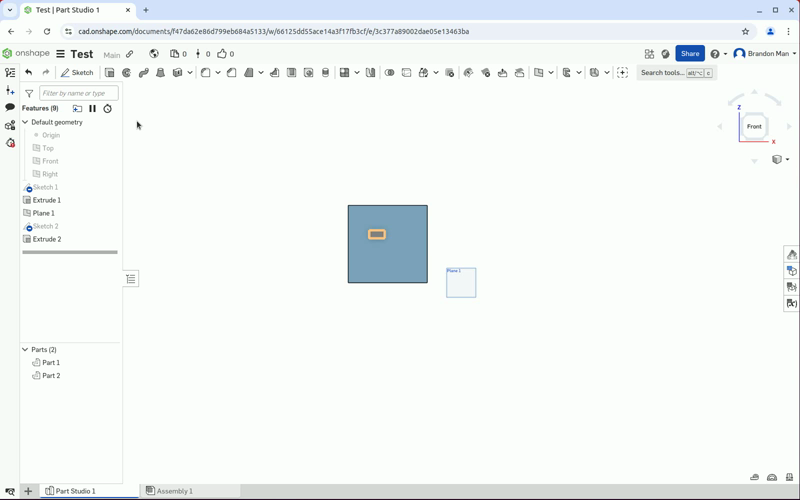
key(shift+h)
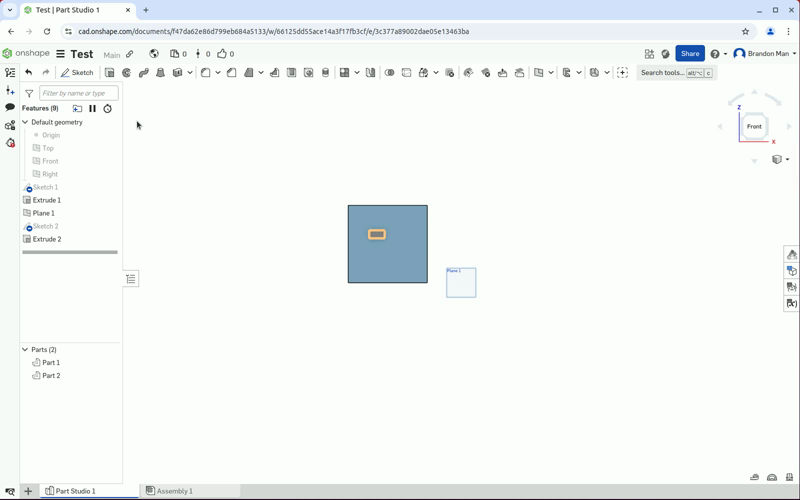
key(shift+h)
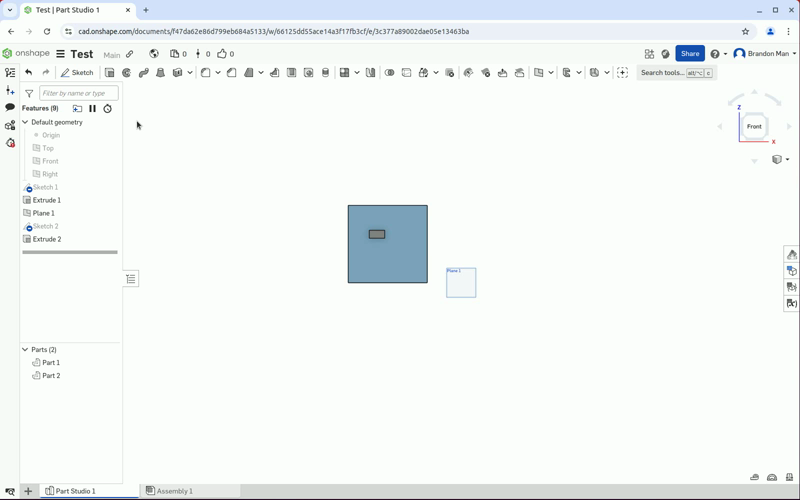
mouse_move(73, 189)
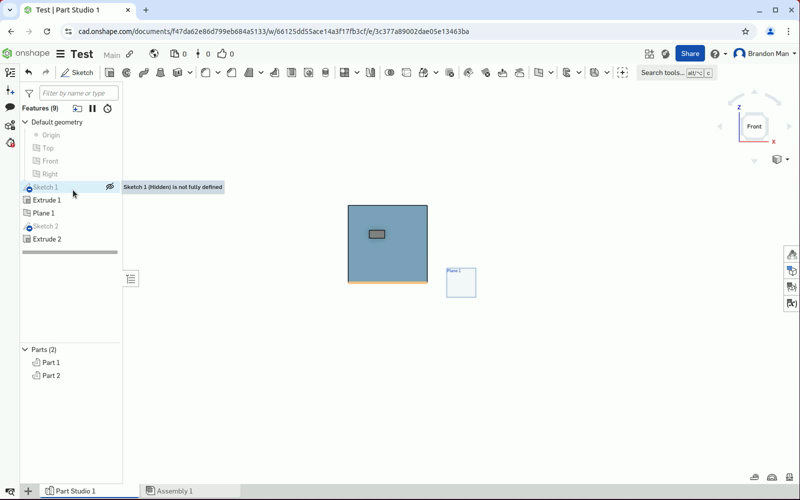
click(73, 189)
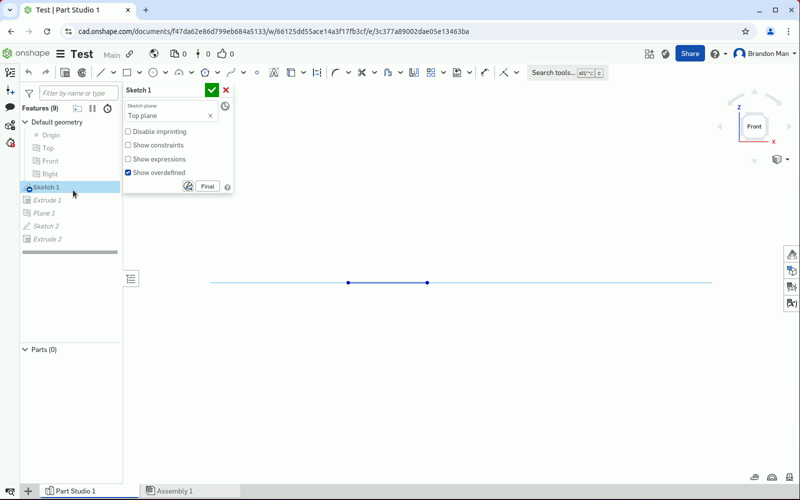
mouse_move(229, 92)
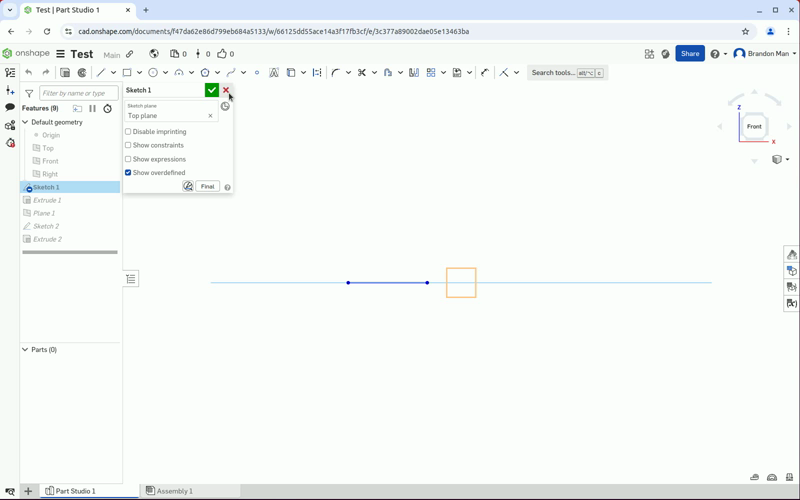
click(229, 92)
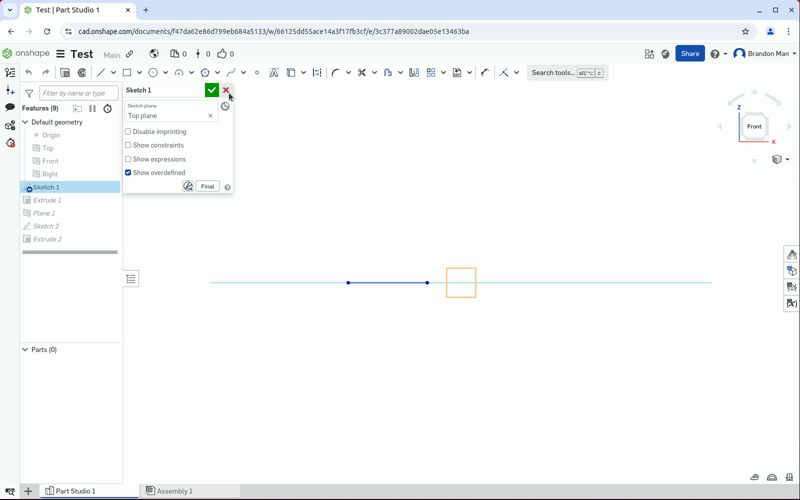
key(shift+s)
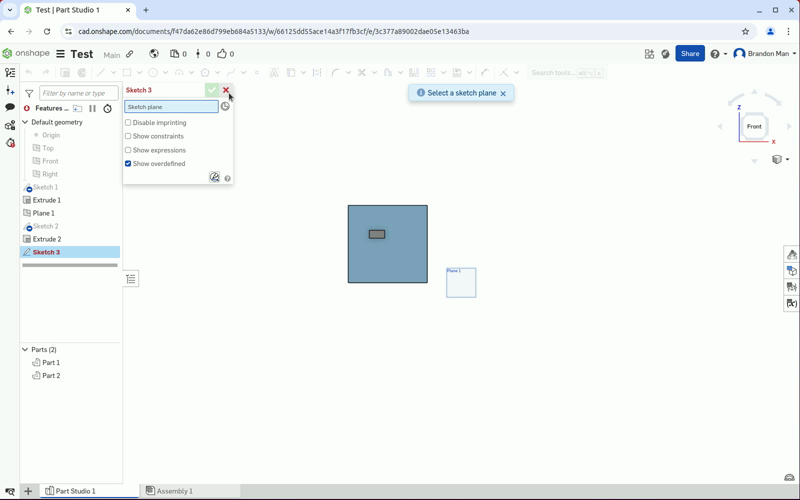
mouse_move(73, 215)
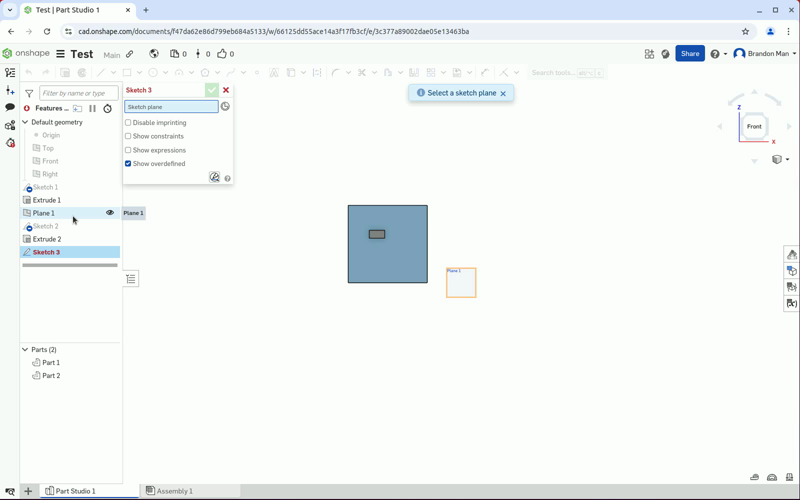
click(73, 215)
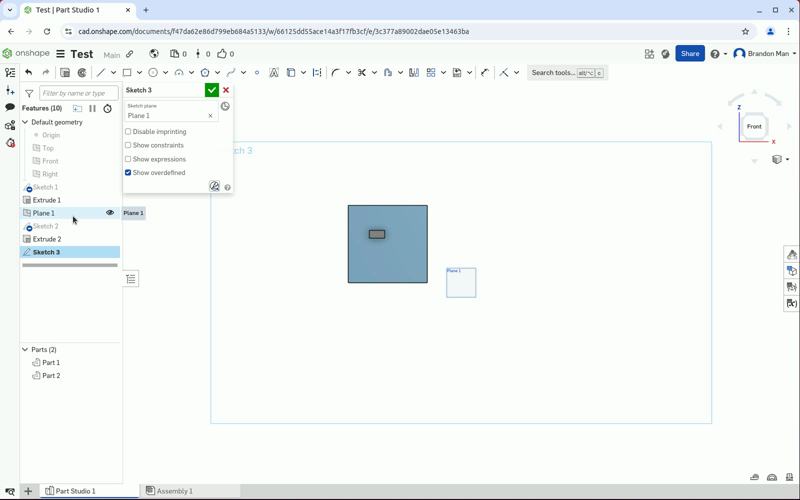
mouse_move(73, 352)
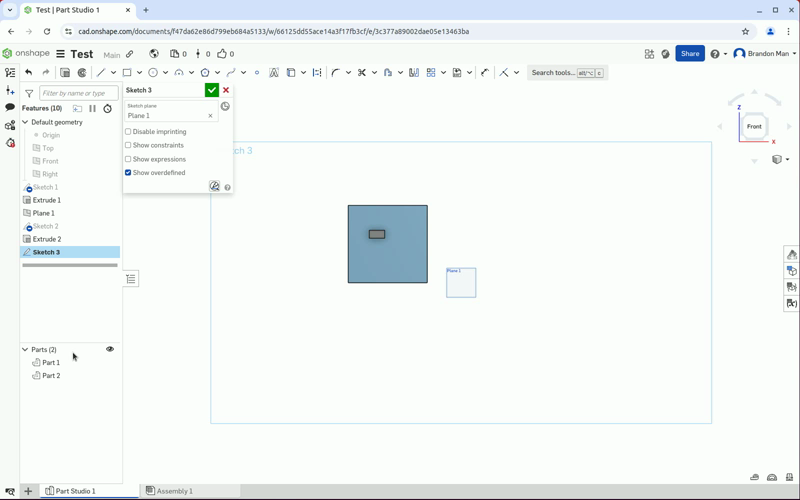
key(y)
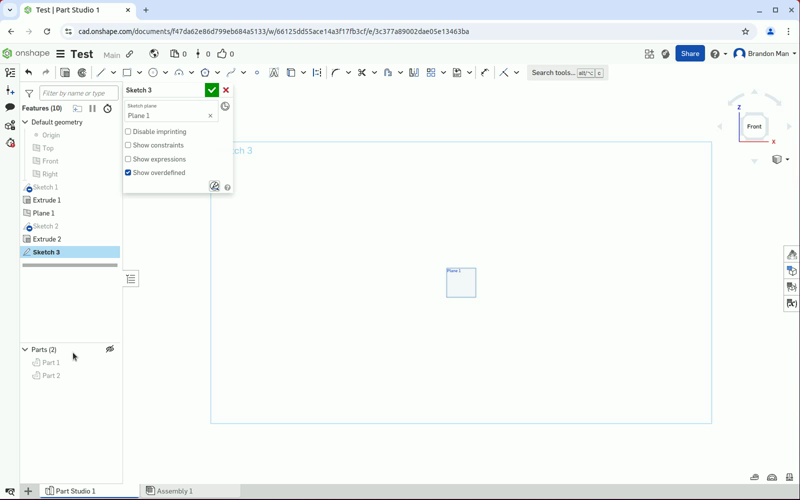
key(l)
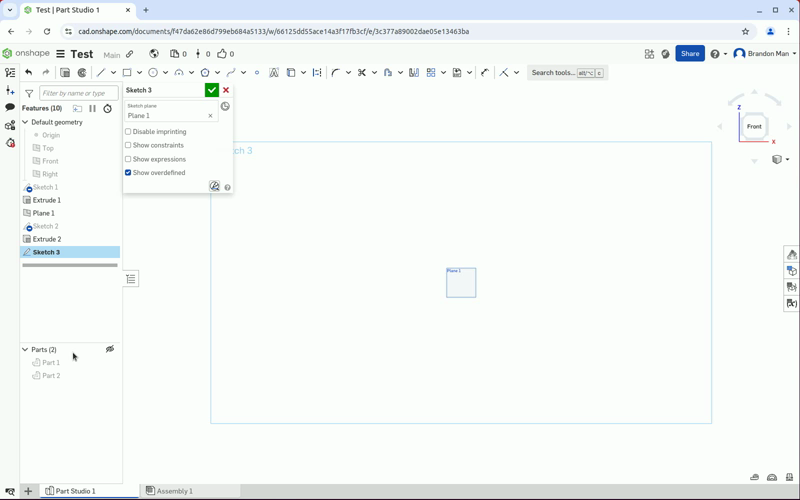
key_down(shift)
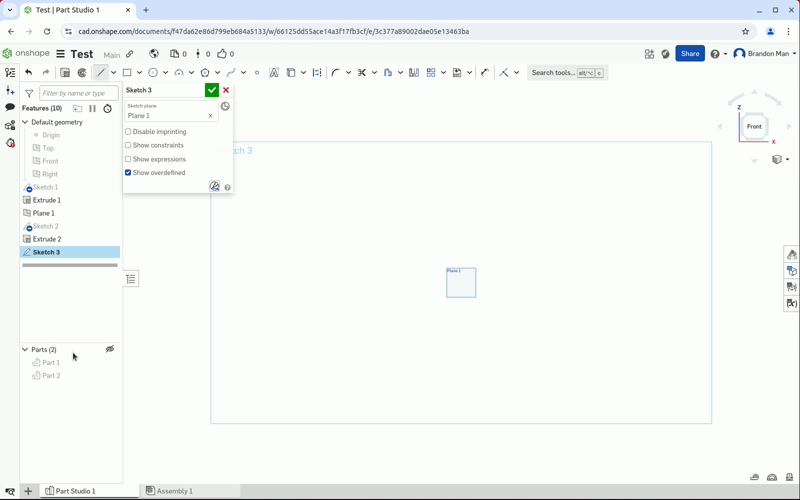
mouse_move(383, 238)
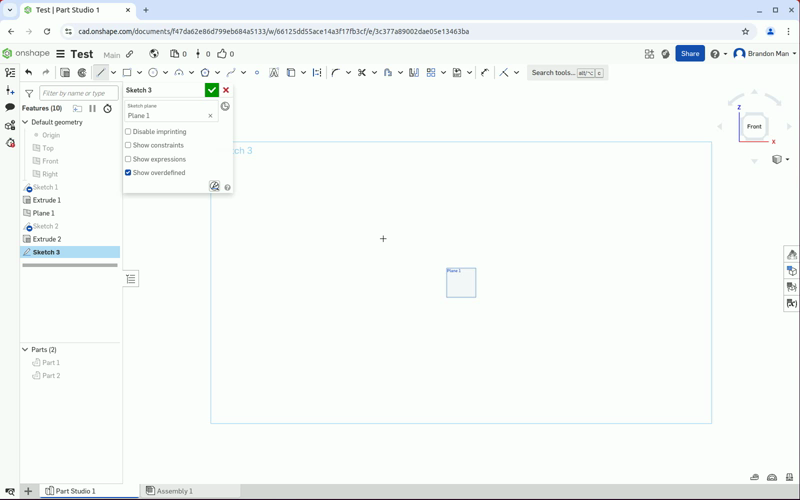
click(383, 238)
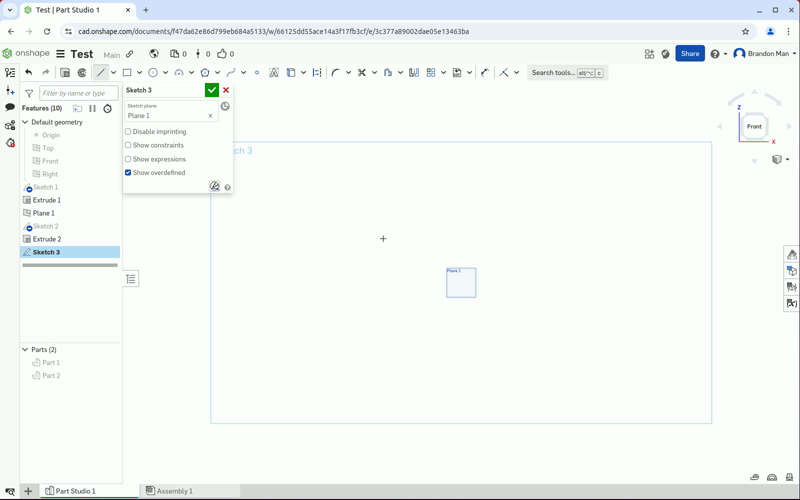
key_up(shift)
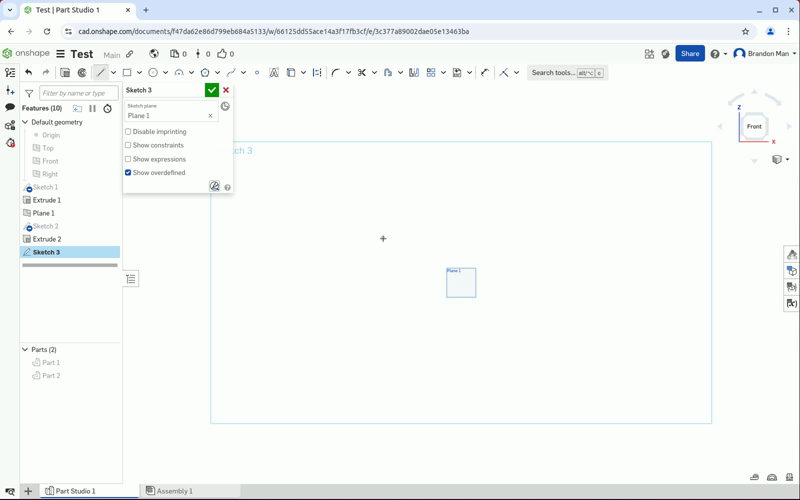
key_down(shift)
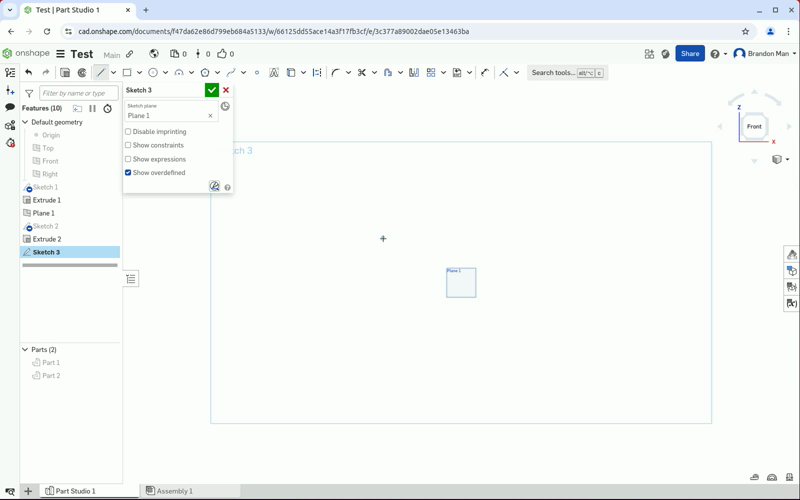
mouse_move(413, 238)
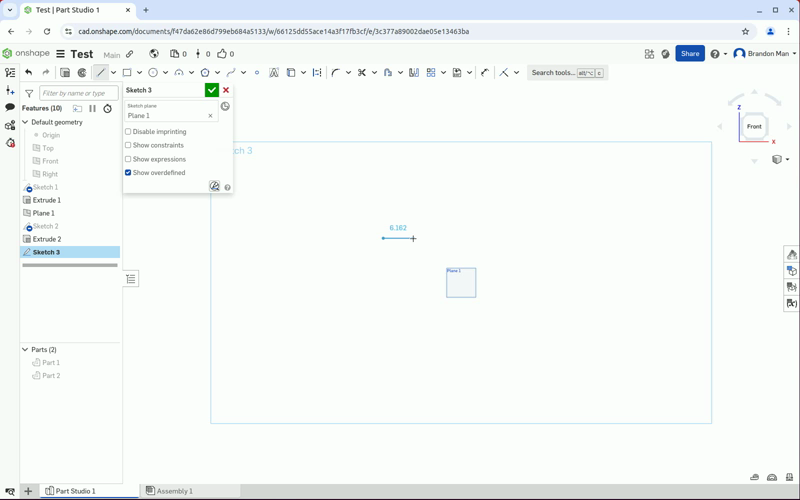
mouse_move(390, 238)
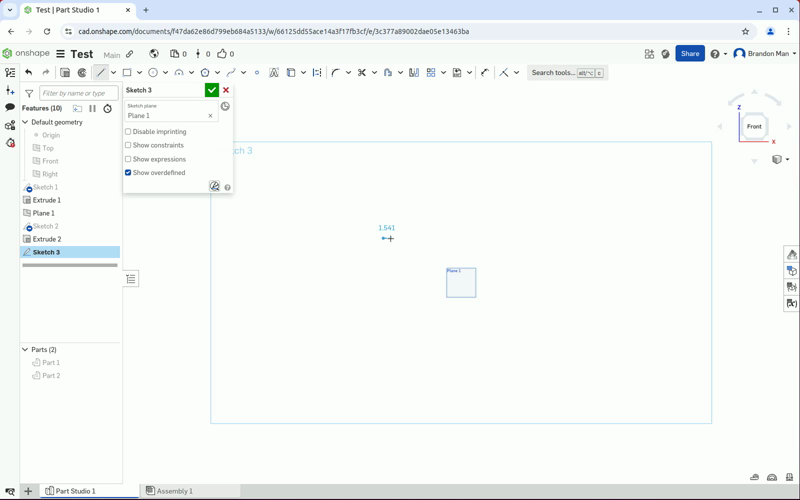
scroll(6)
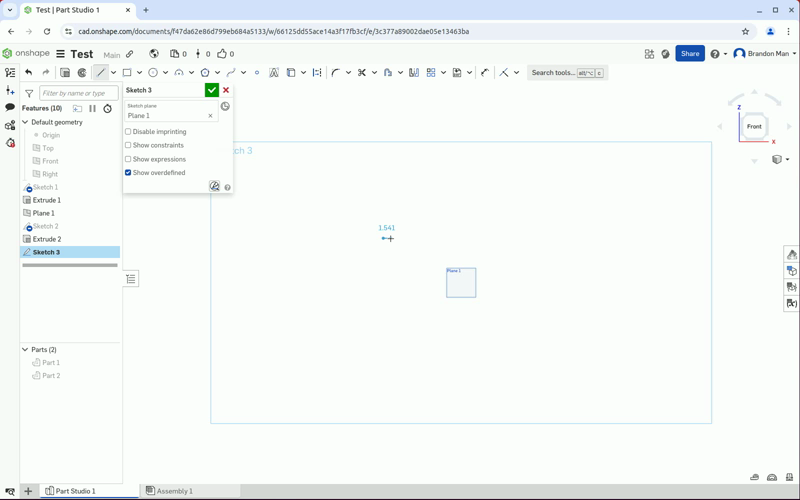
scroll(6)
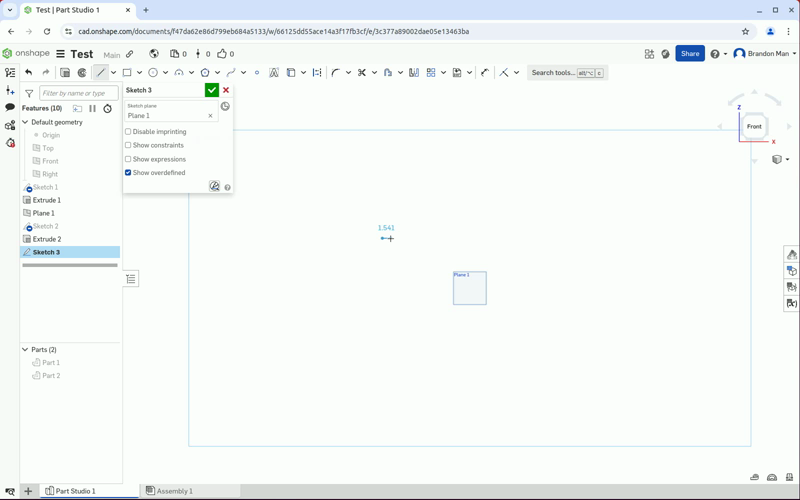
scroll(6)
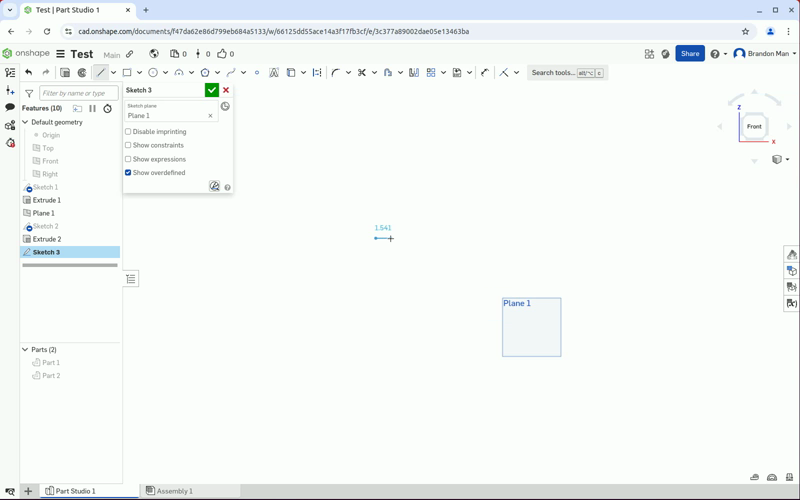
scroll(6)
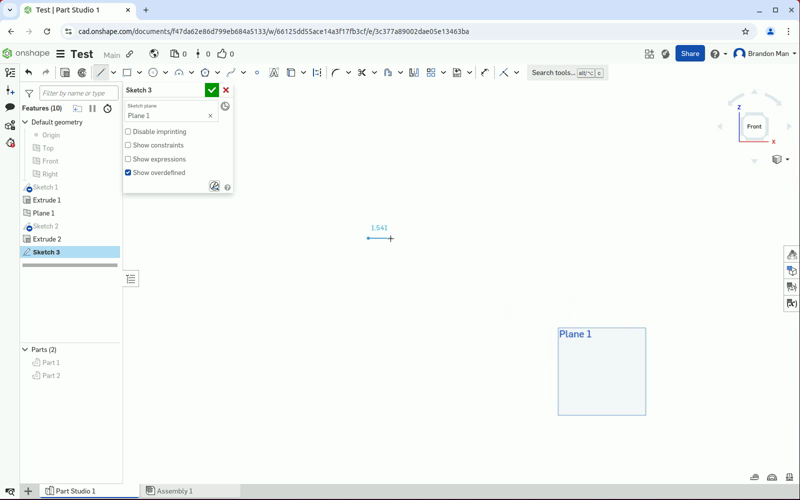
scroll(6)
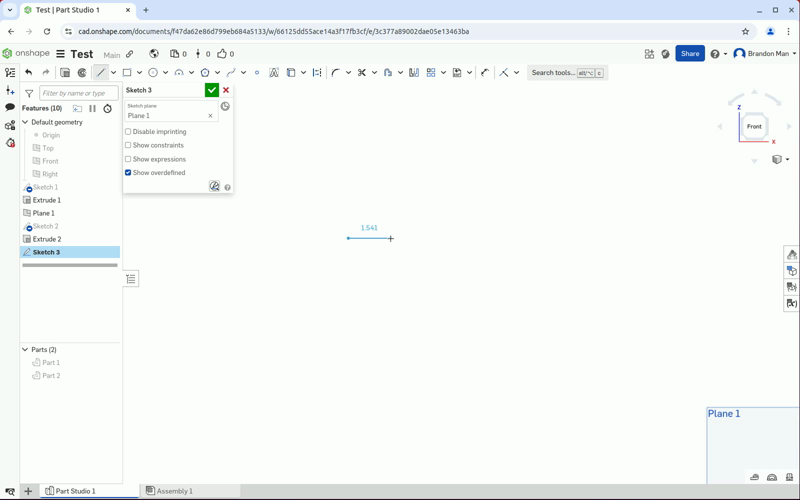
scroll(6)
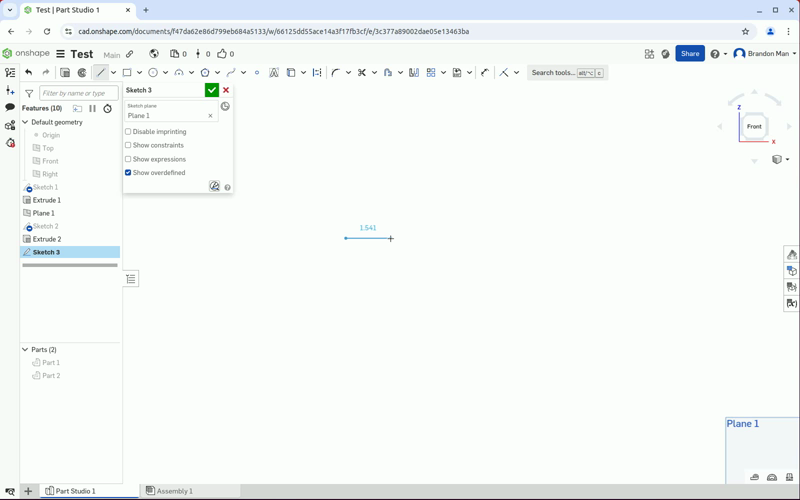
scroll(6)
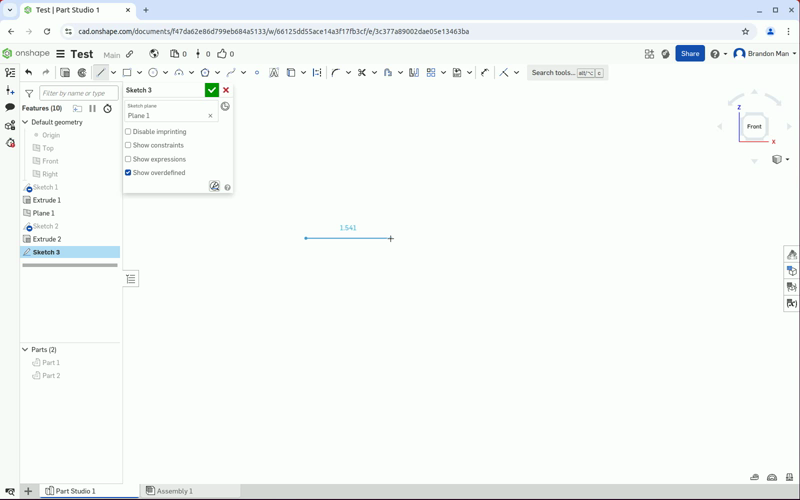
click(390, 238)
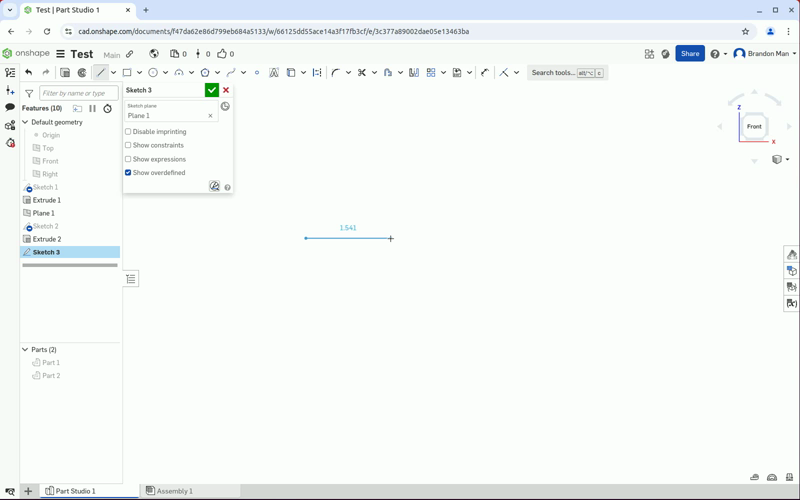
scroll(-6)
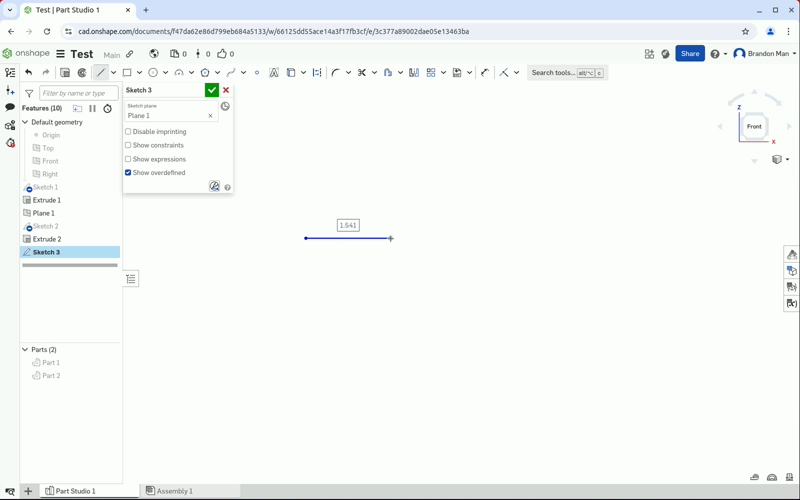
scroll(-6)
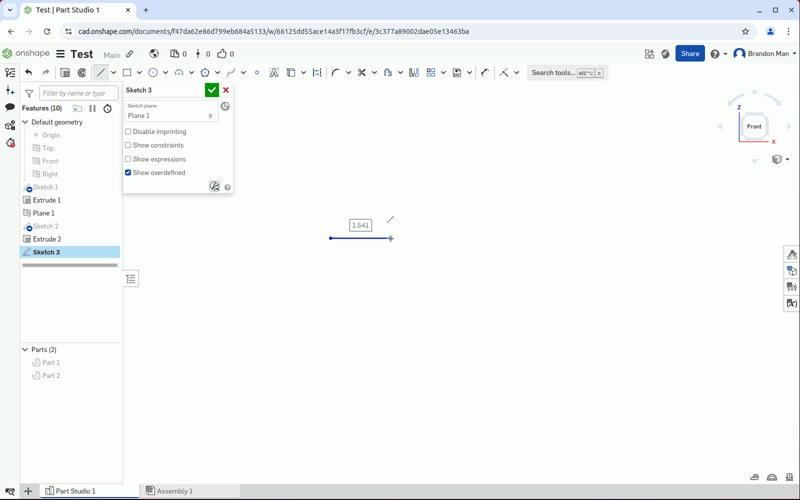
scroll(-6)
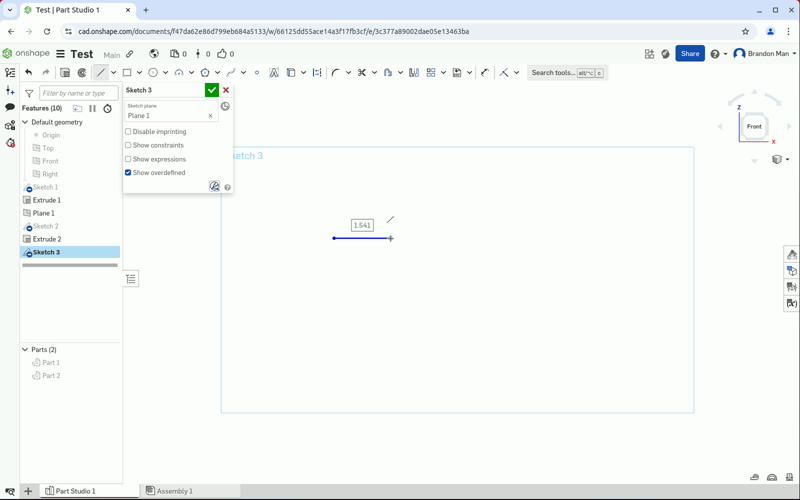
scroll(-6)
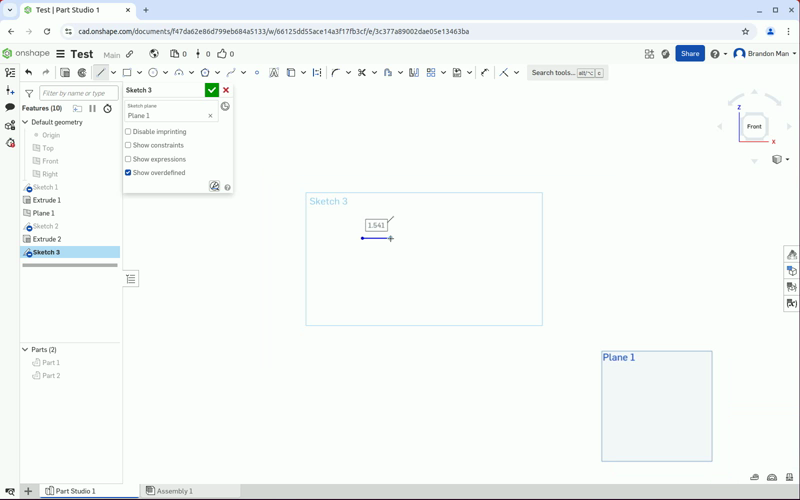
scroll(-6)
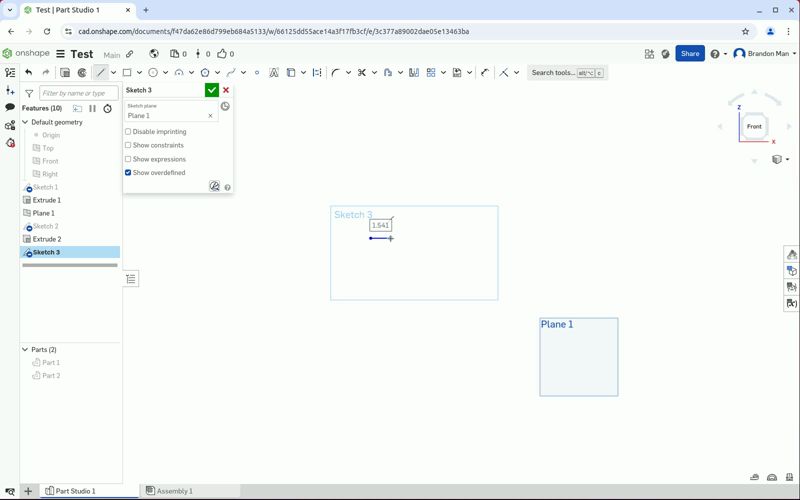
scroll(-6)
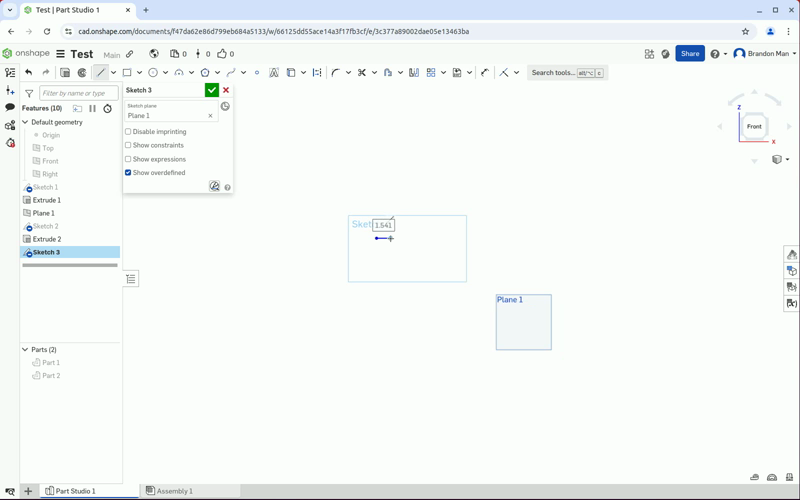
scroll(-6)
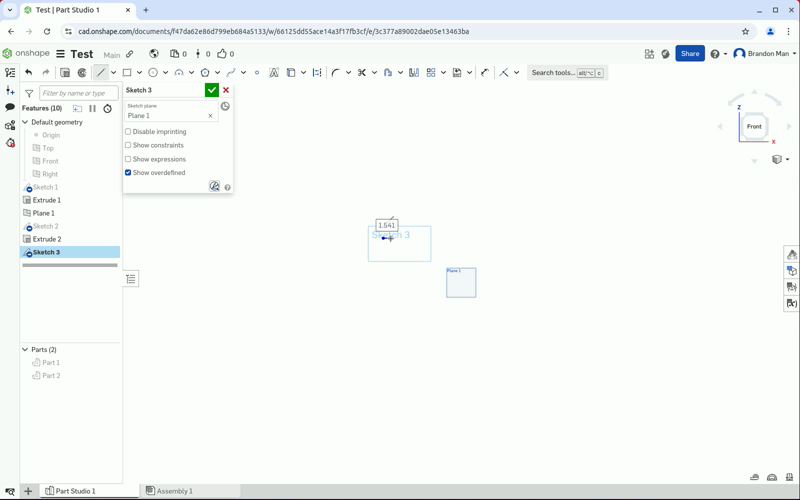
key_up(shift)
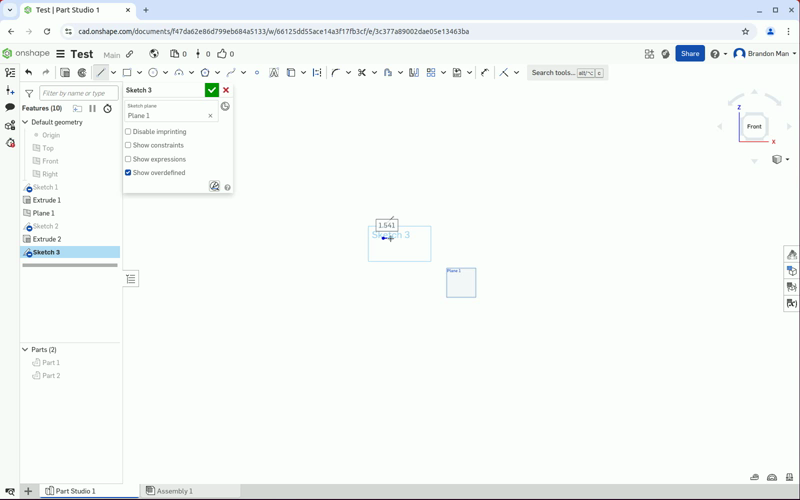
key_down(shift)
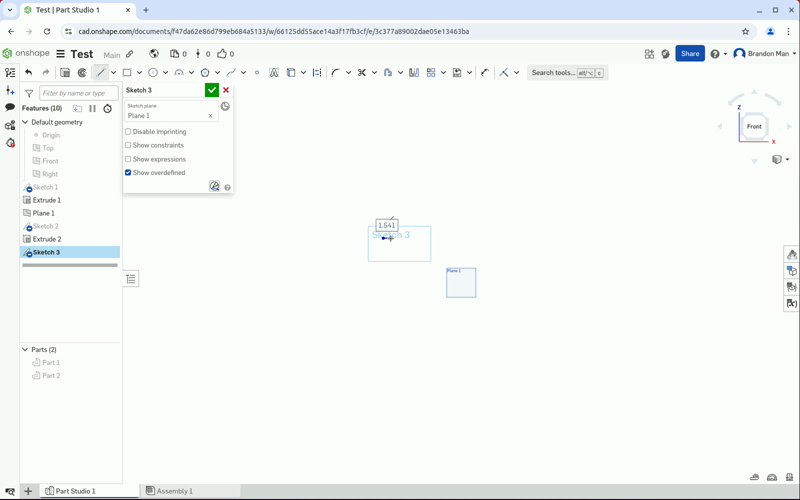
mouse_move(420, 238)
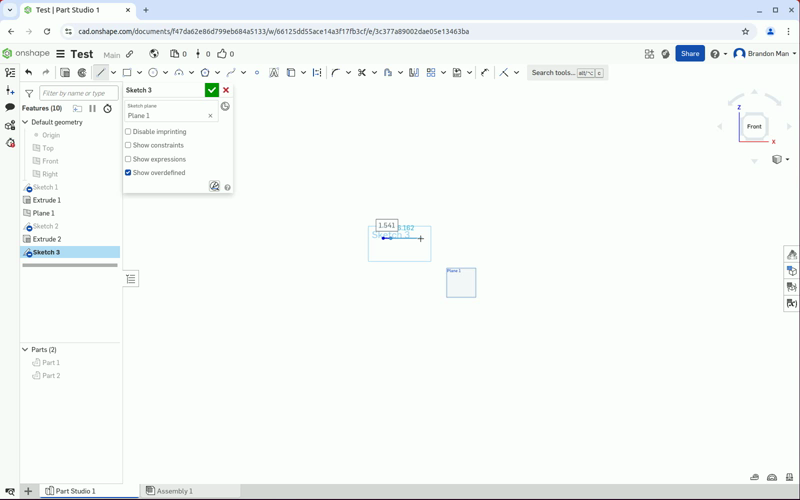
mouse_move(390, 229)
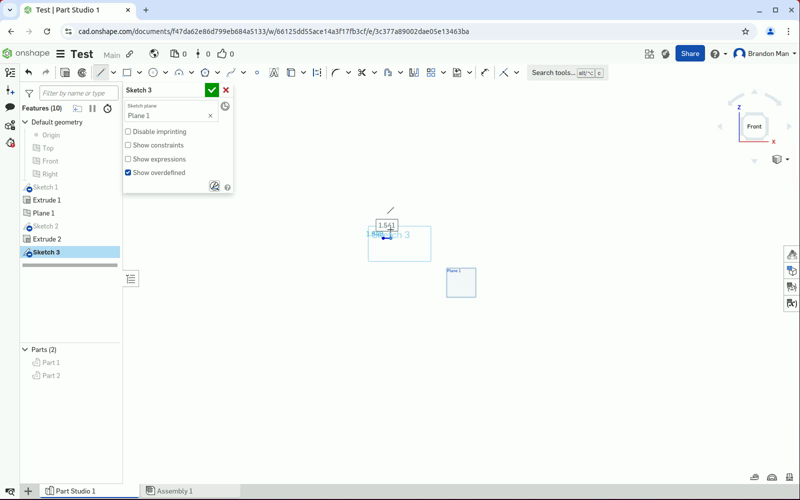
click(390, 229)
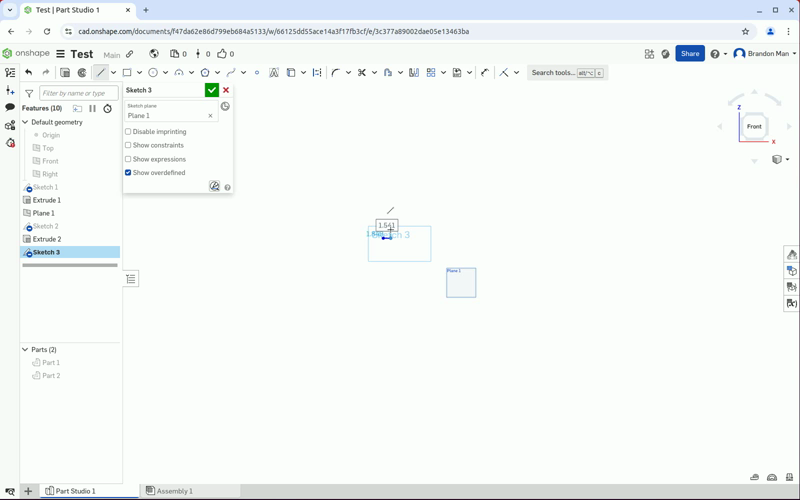
key_up(shift)
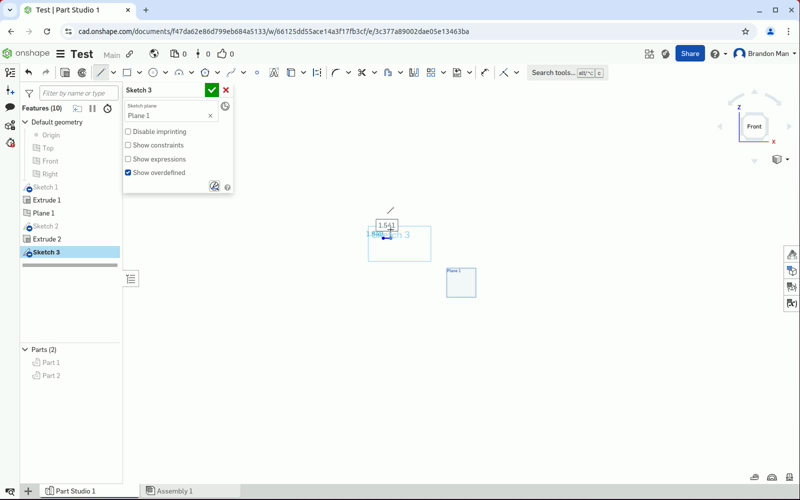
key_down(shift)
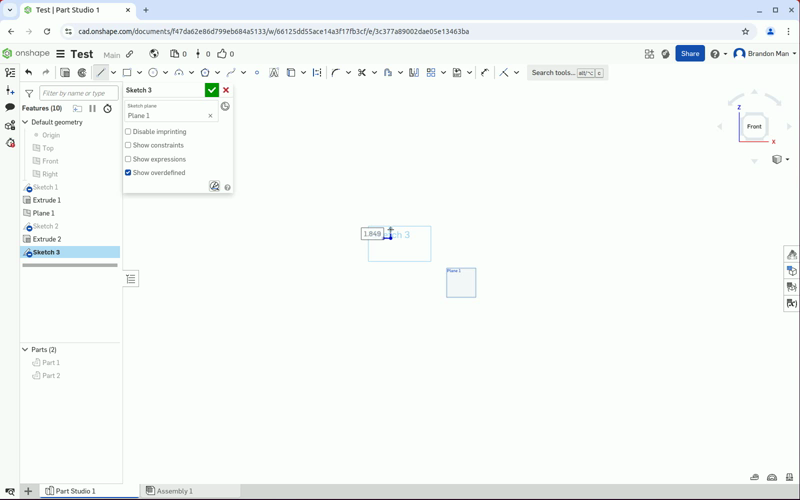
mouse_move(420, 229)
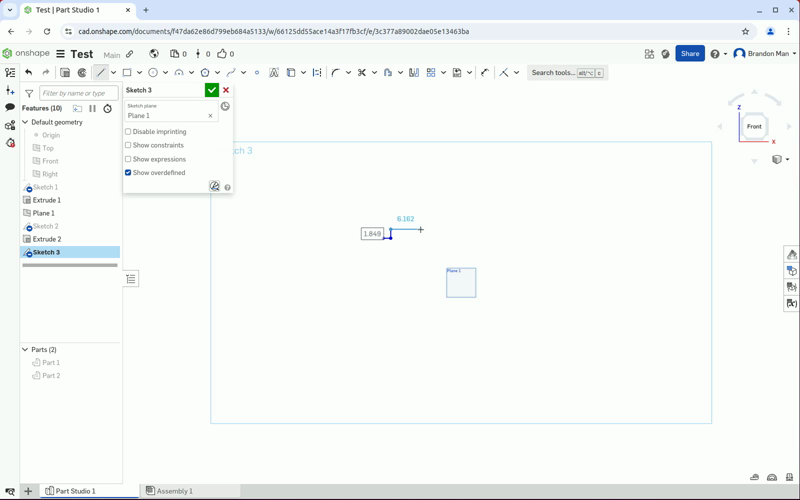
mouse_move(383, 229)
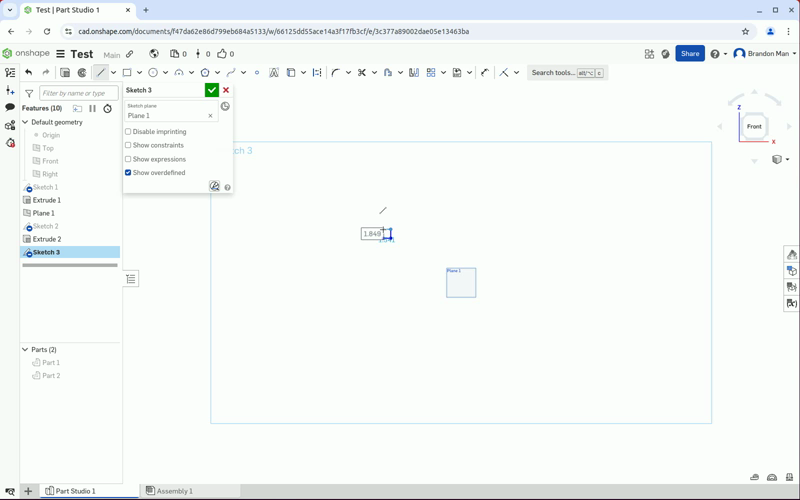
scroll(6)
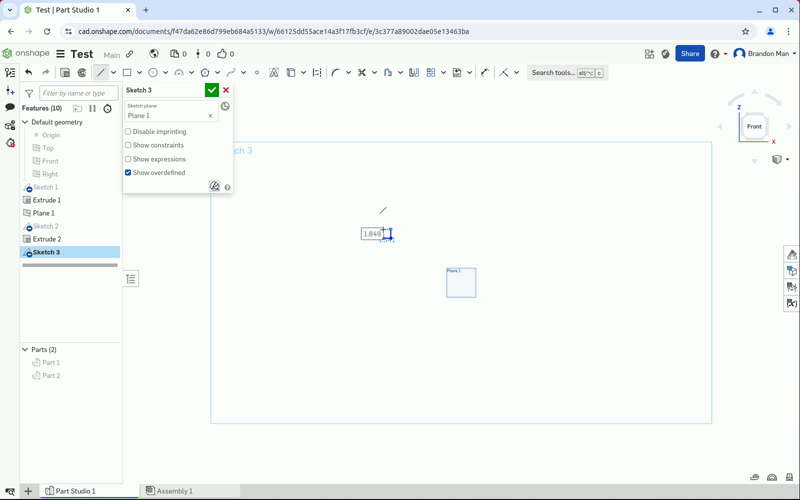
scroll(6)
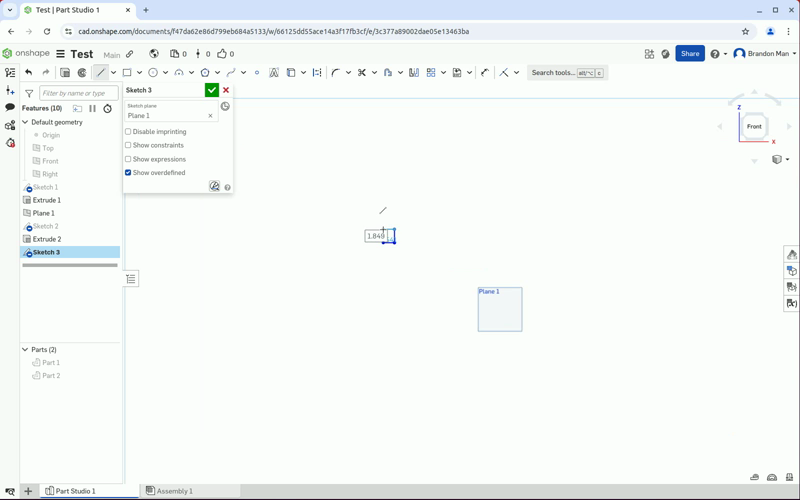
scroll(6)
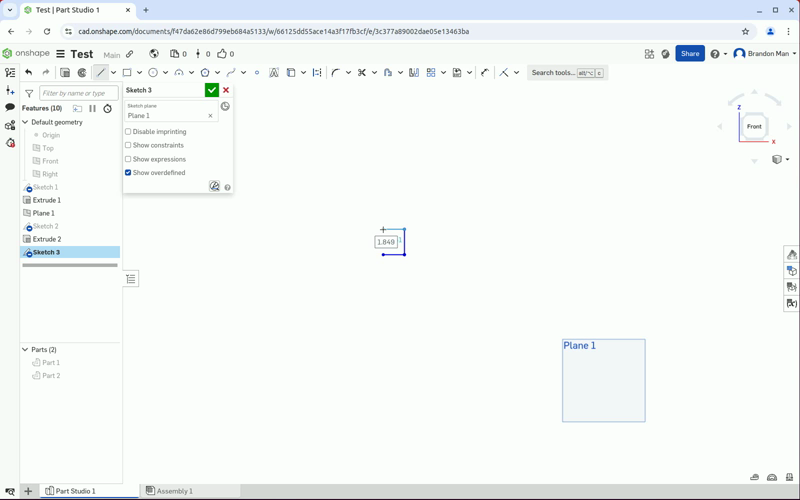
scroll(6)
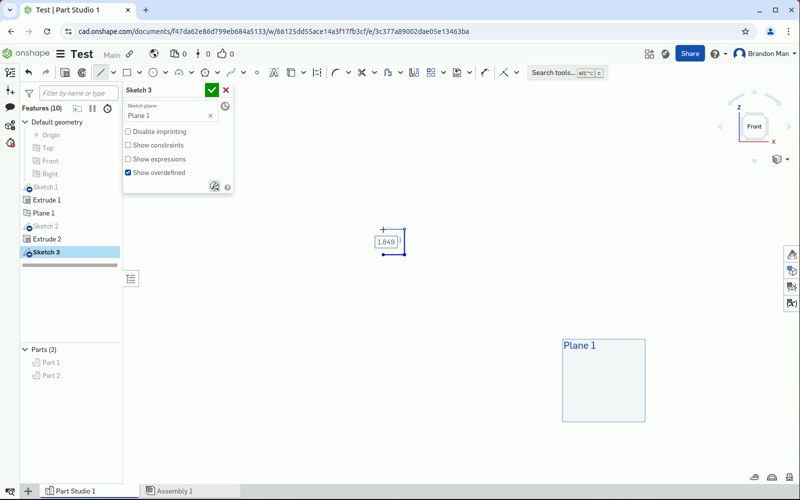
scroll(6)
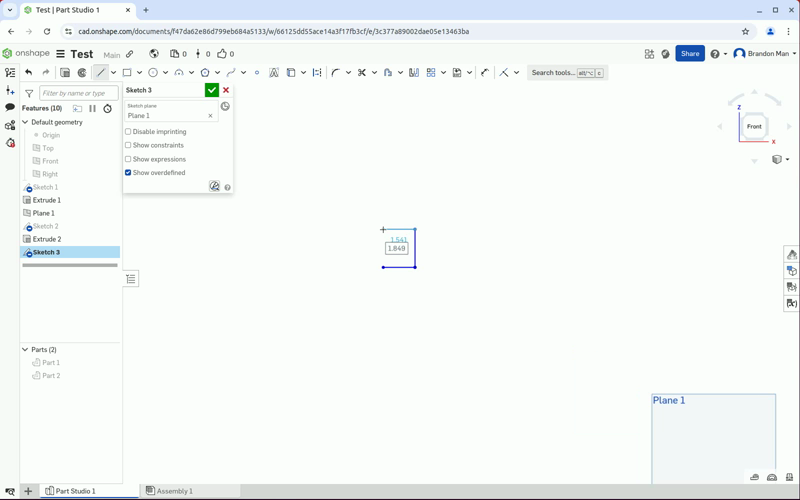
scroll(6)
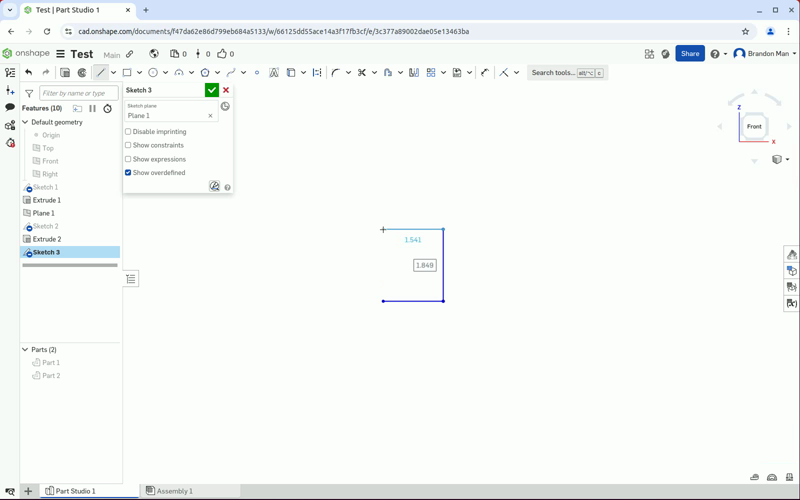
scroll(6)
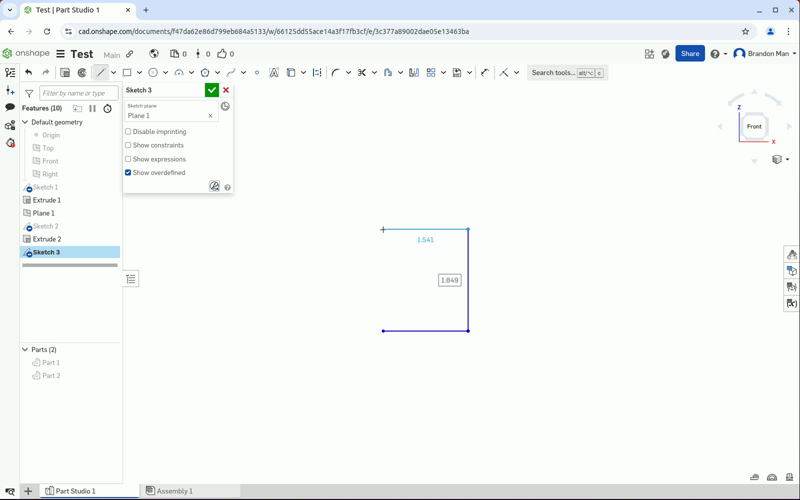
click(383, 229)
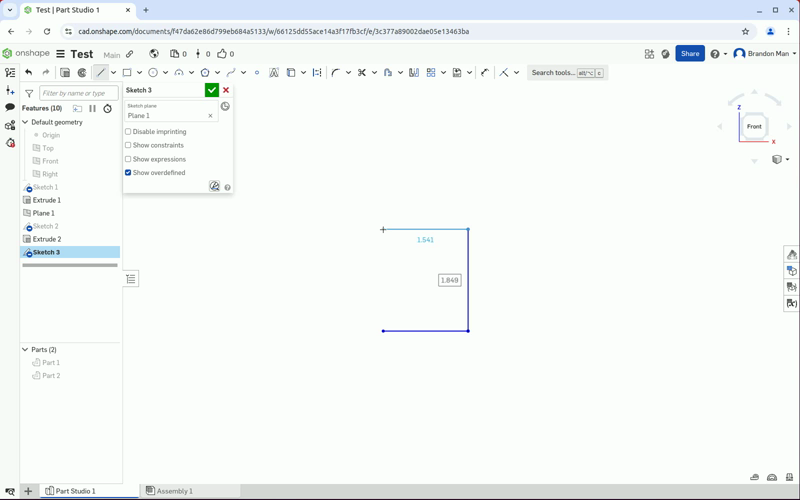
scroll(-6)
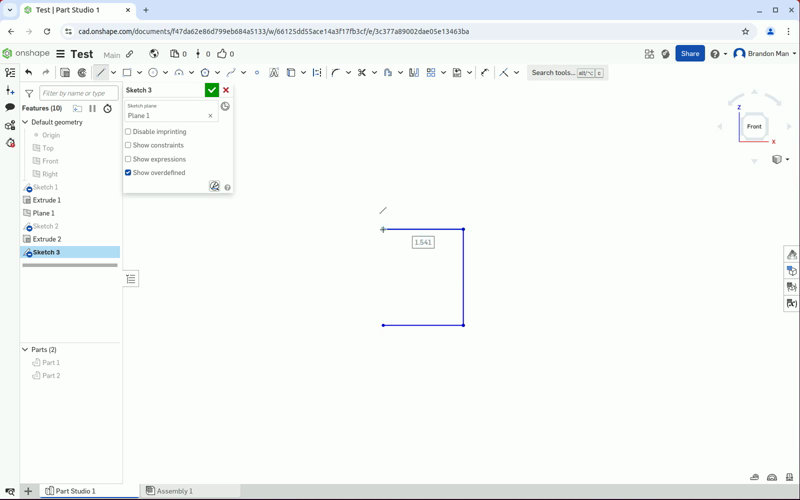
scroll(-6)
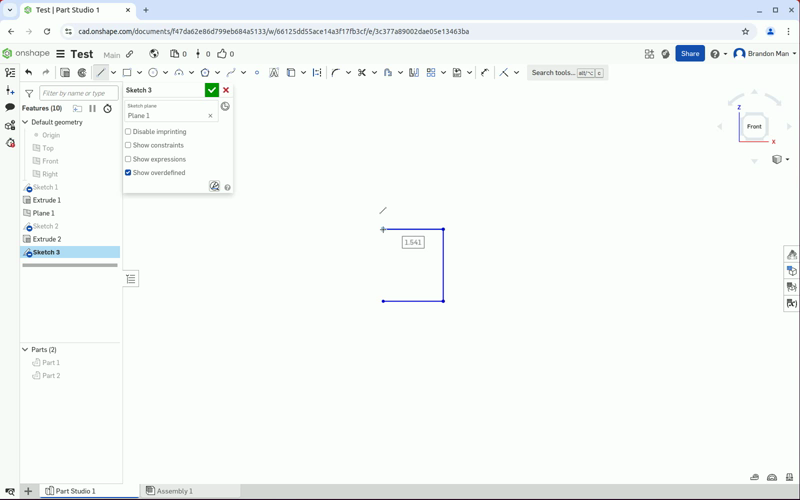
scroll(-6)
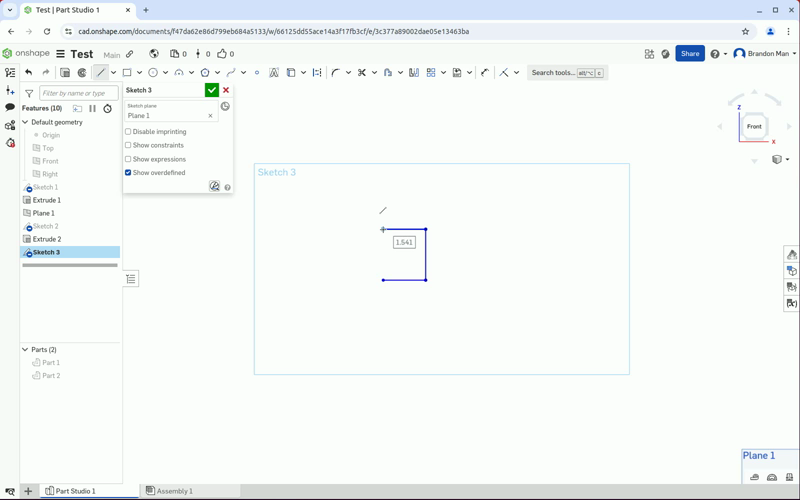
scroll(-6)
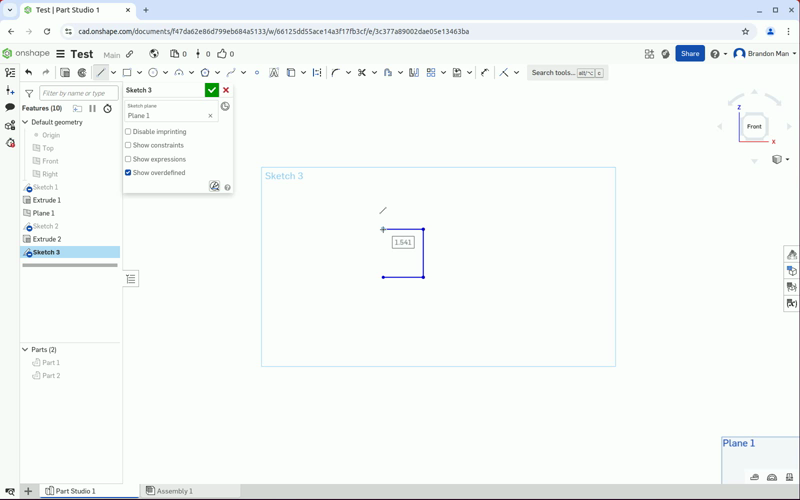
scroll(-6)
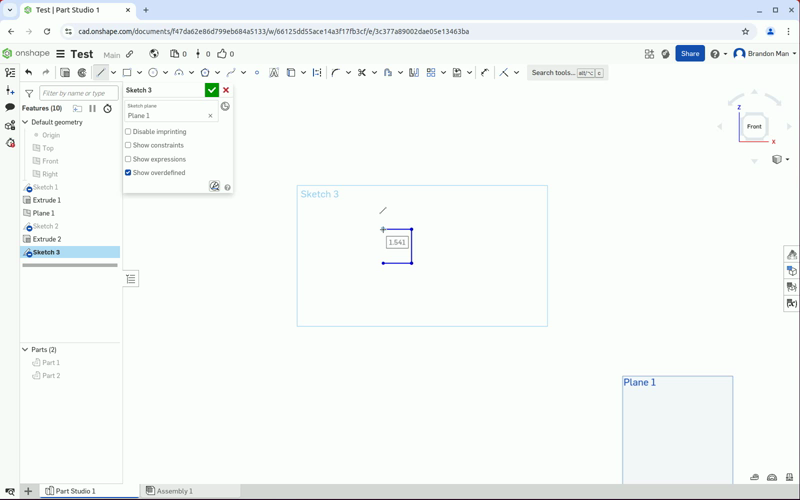
scroll(-6)
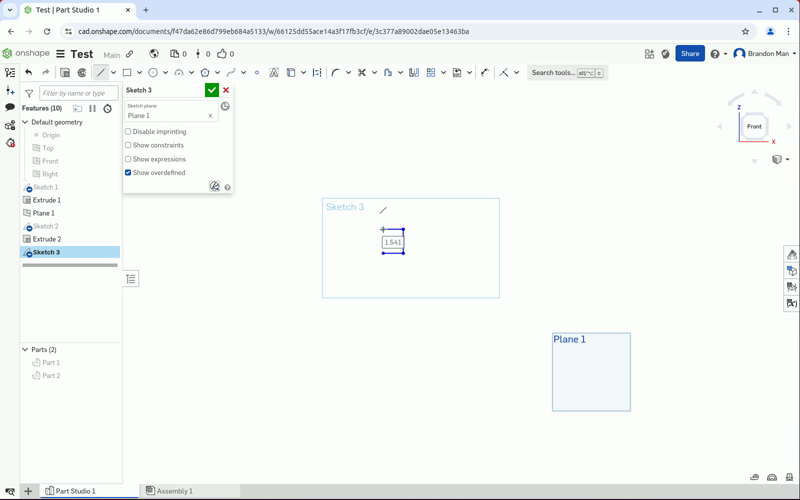
scroll(-6)
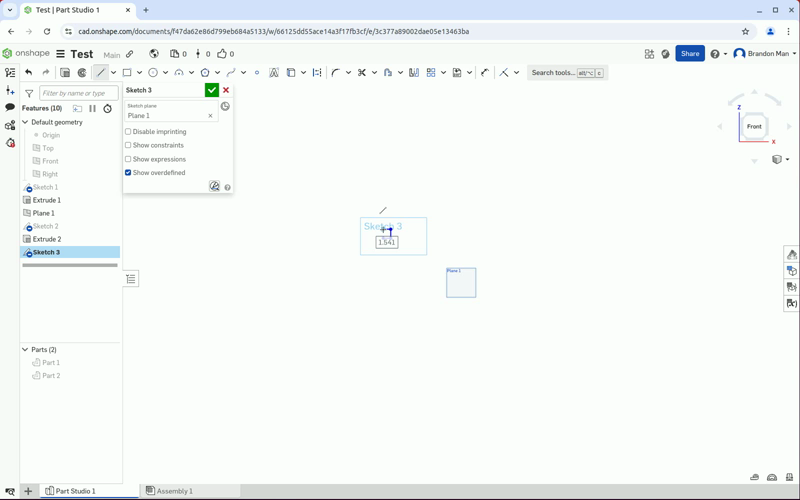
key_up(shift)
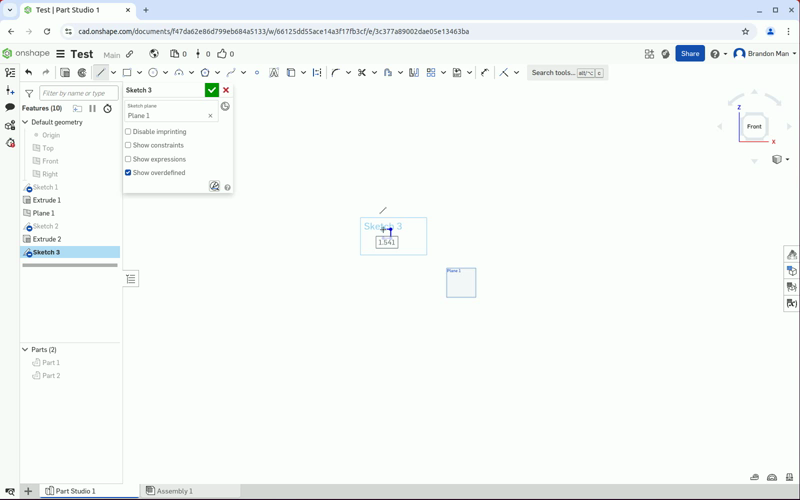
mouse_move(413, 229)
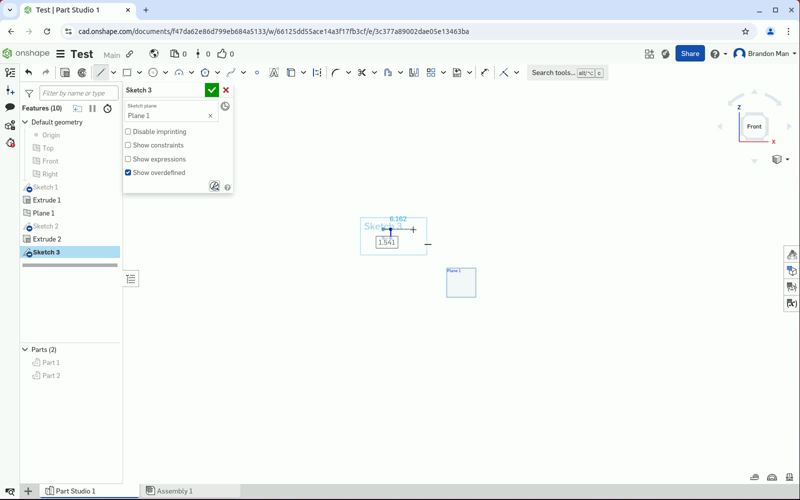
key_down(shift)
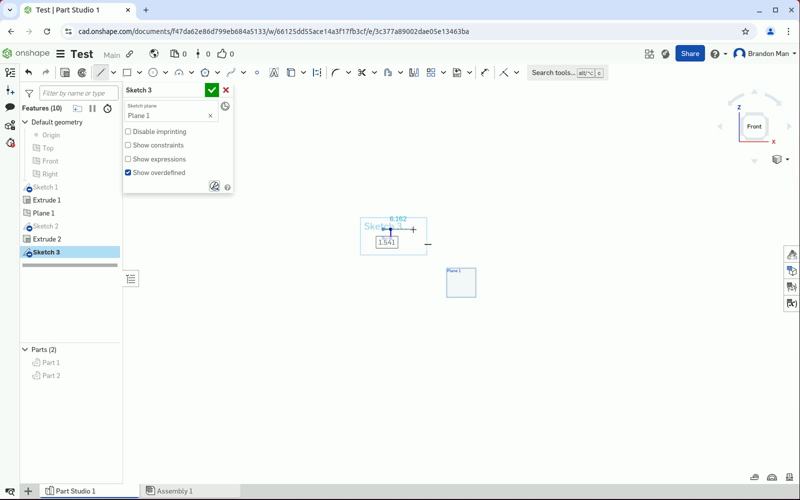
mouse_move(383, 238)
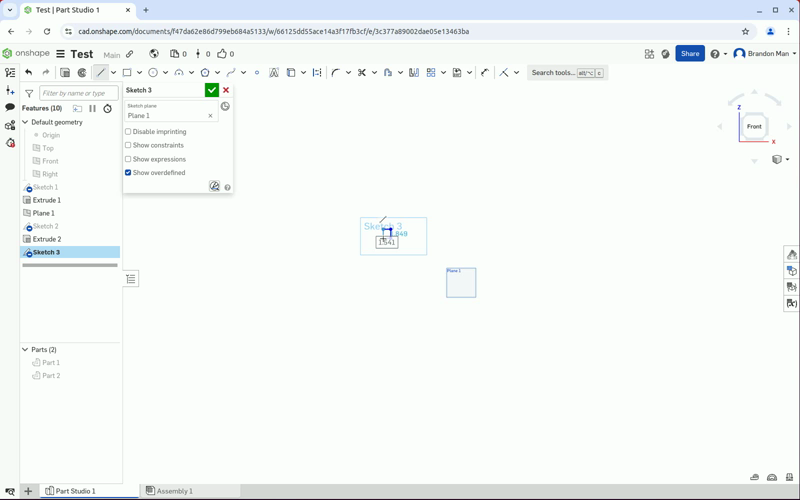
key_up(shift)
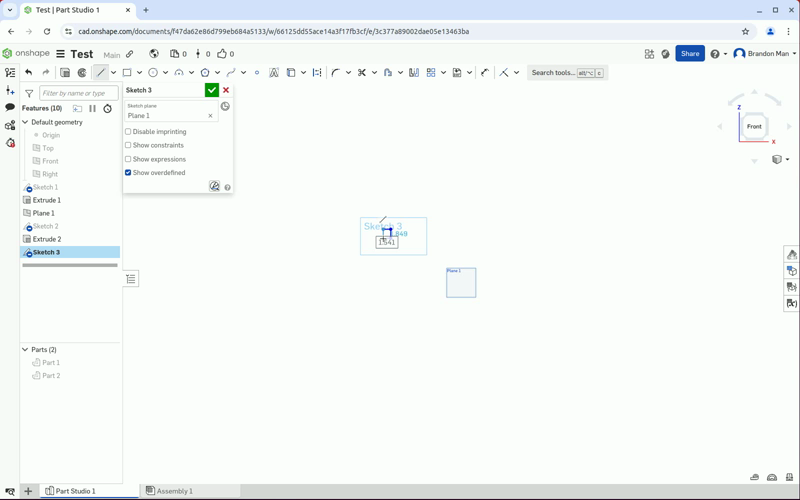
click(383, 238)
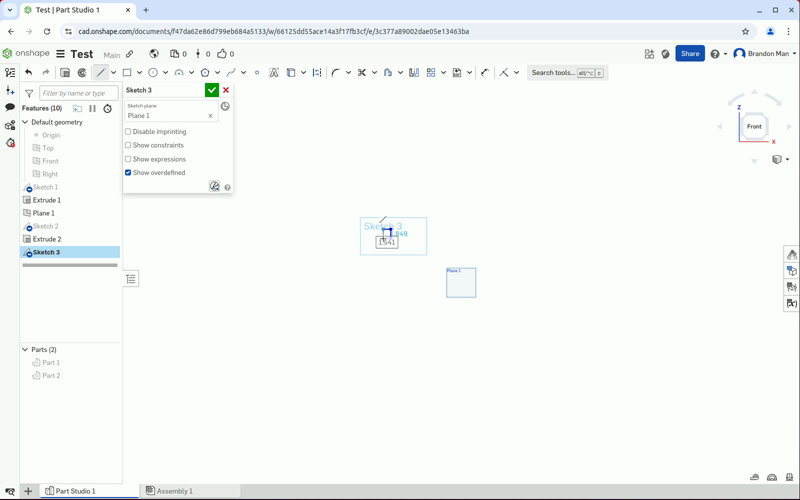
key(esc)
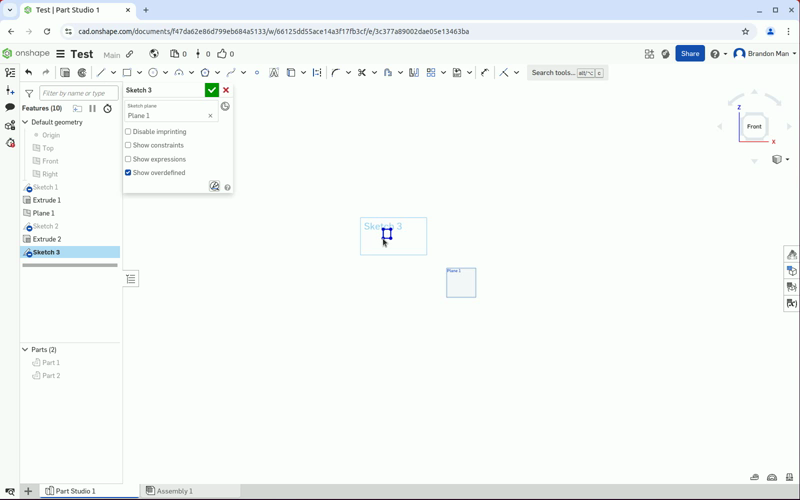
mouse_move(384, 233)
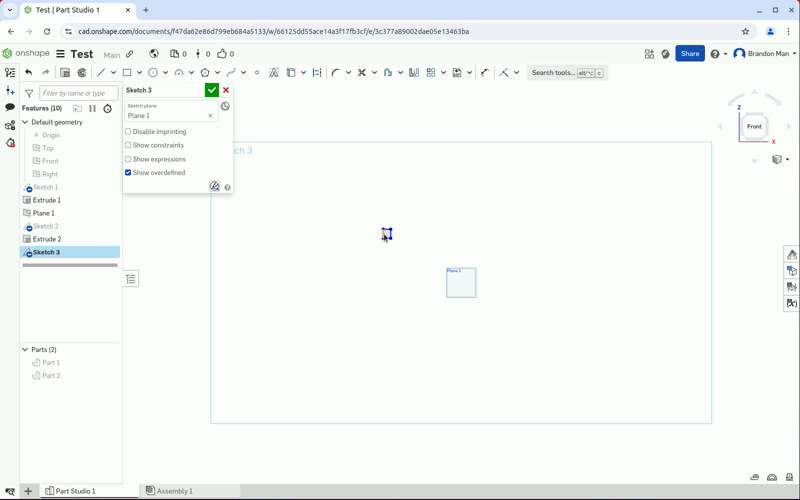
scroll(6)
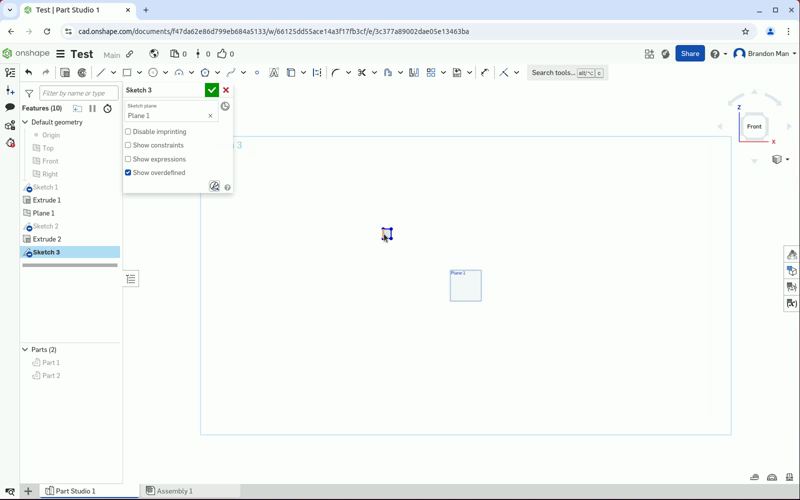
scroll(6)
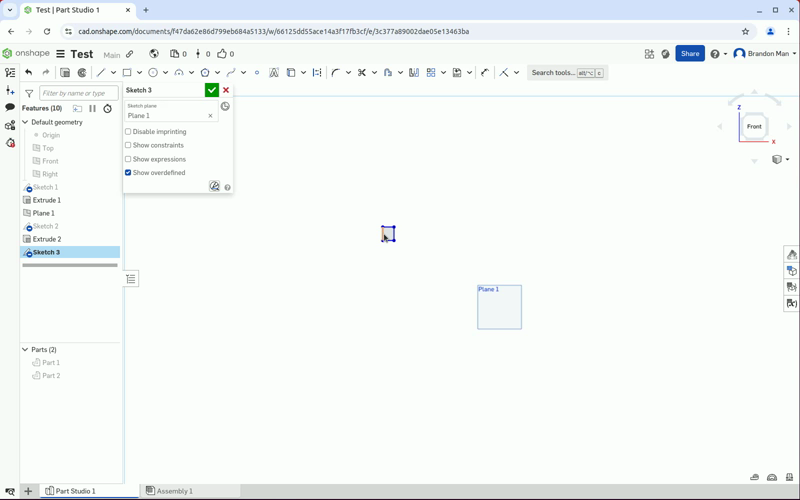
scroll(6)
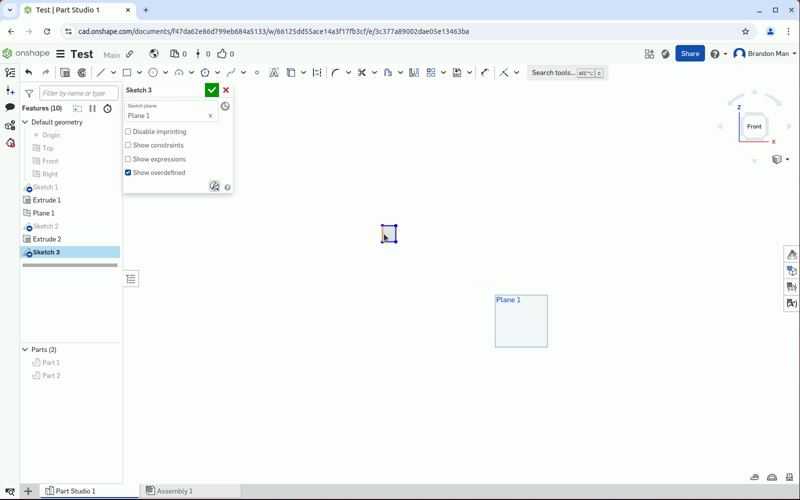
scroll(6)
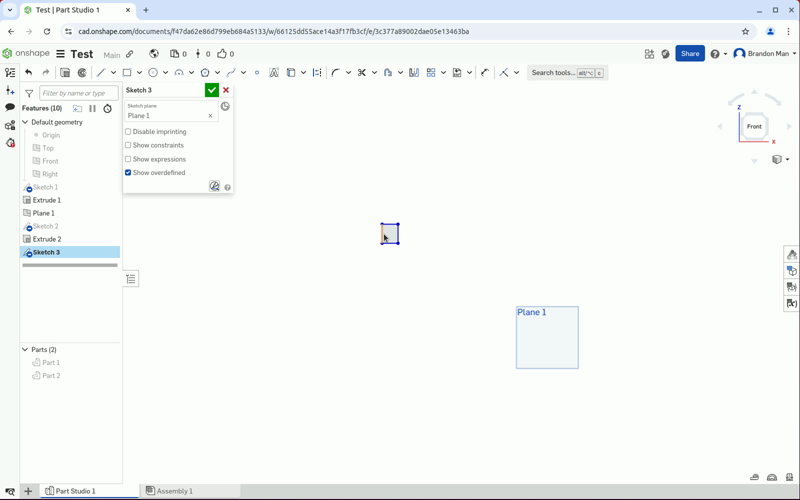
scroll(6)
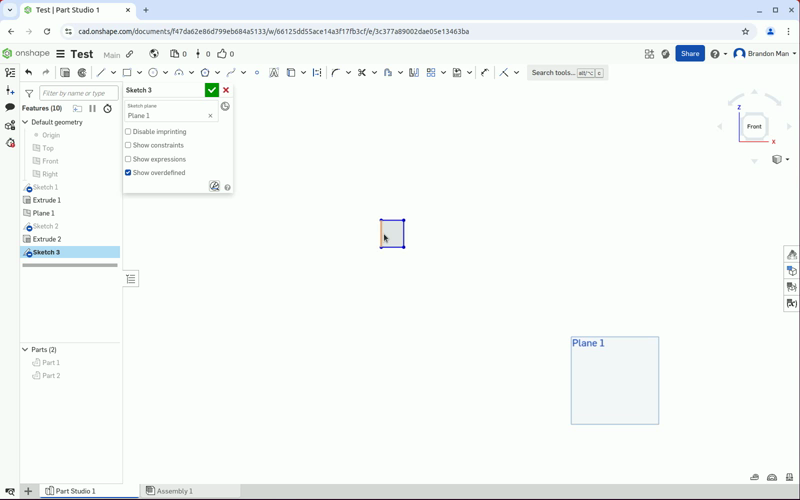
scroll(6)
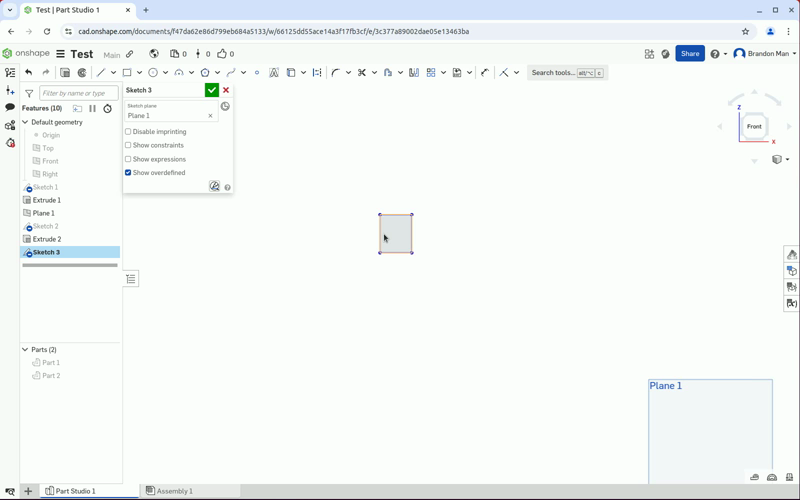
scroll(6)
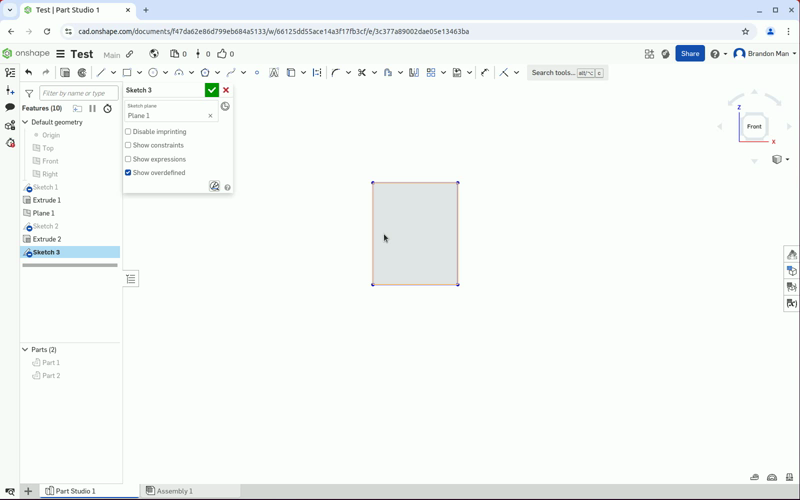
click(384, 233)
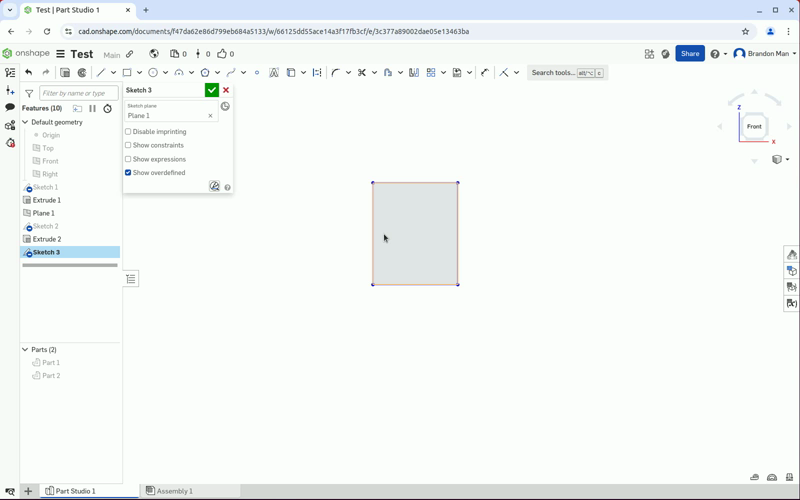
scroll(-6)
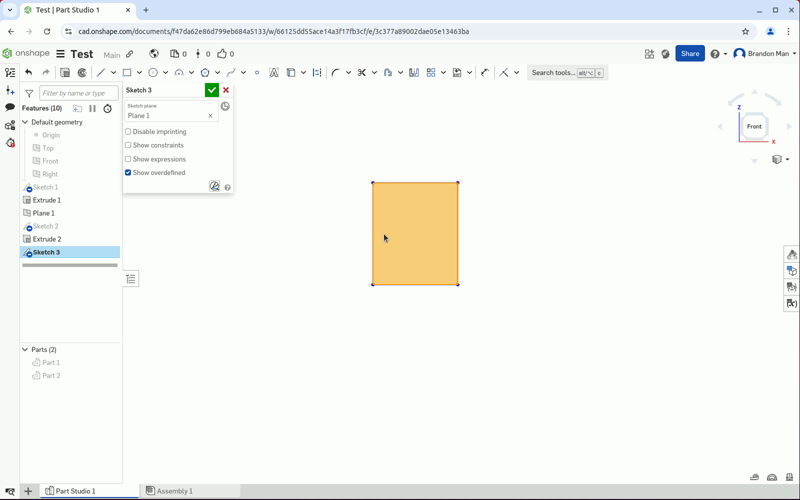
scroll(-6)
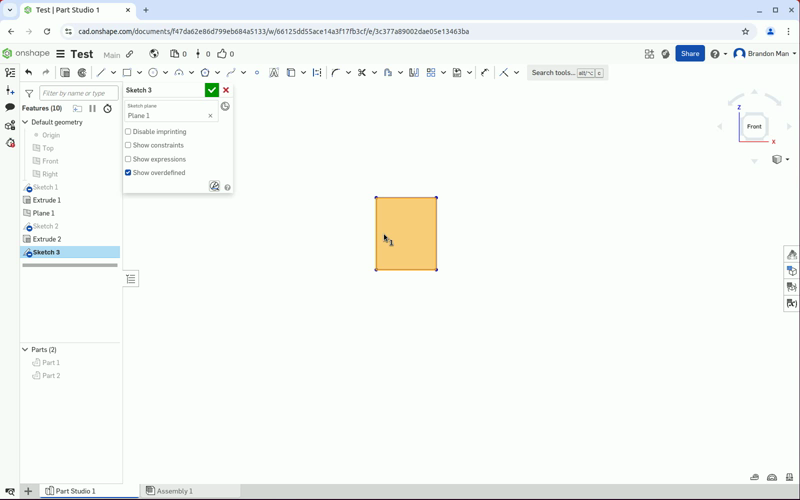
scroll(-6)
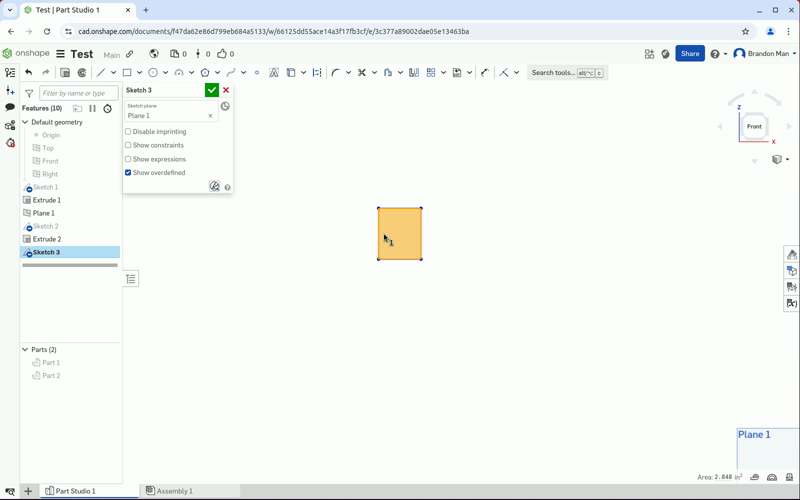
scroll(-6)
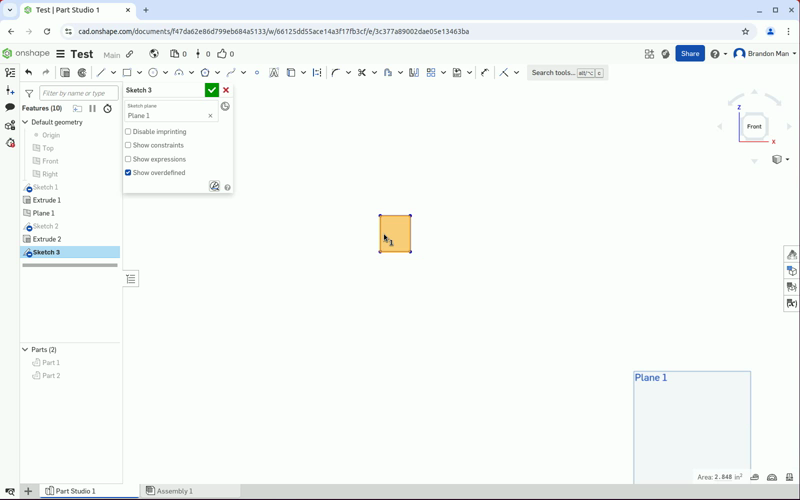
scroll(-6)
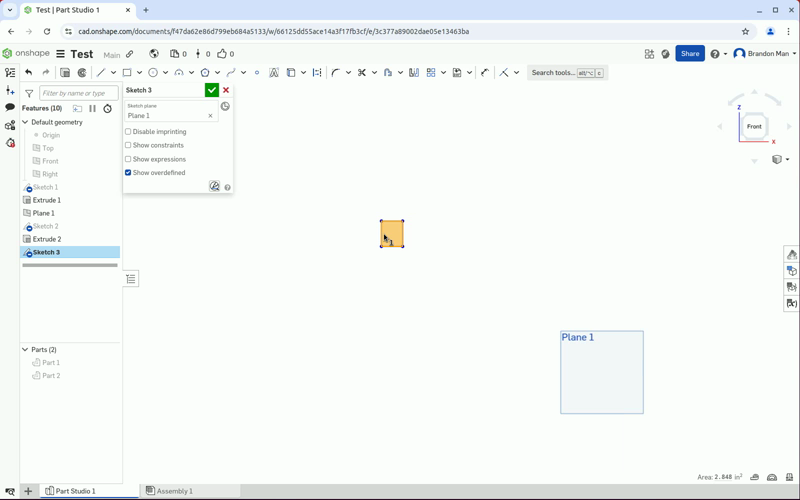
scroll(-6)
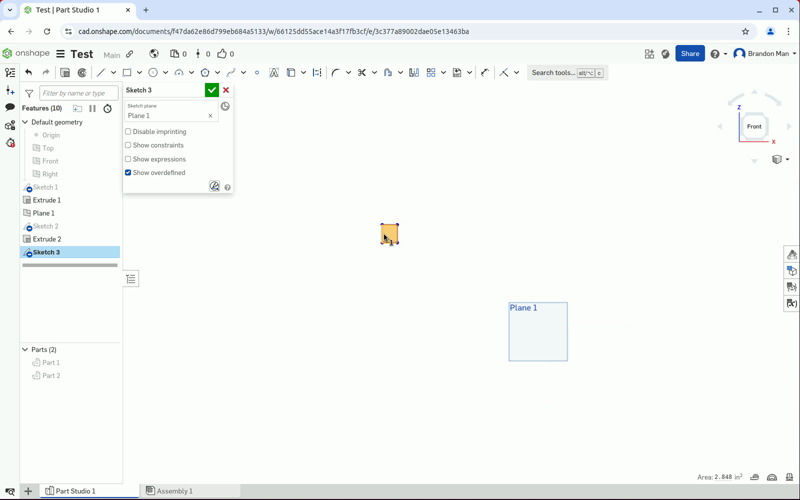
scroll(-6)
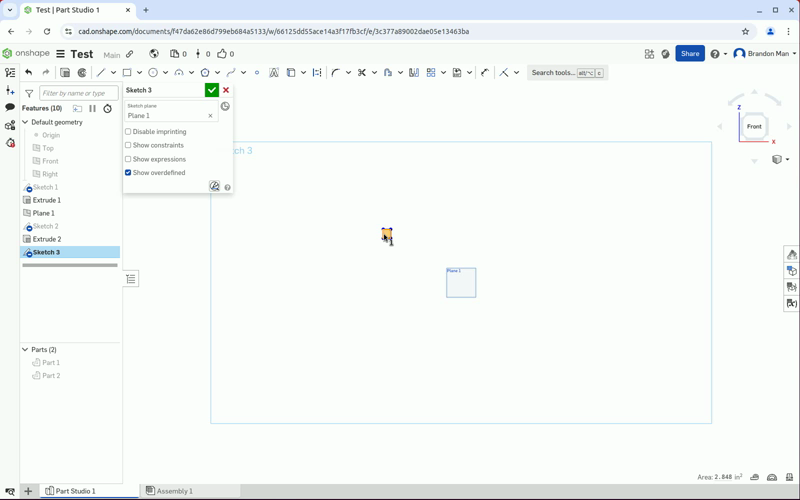
mouse_move(73, 352)
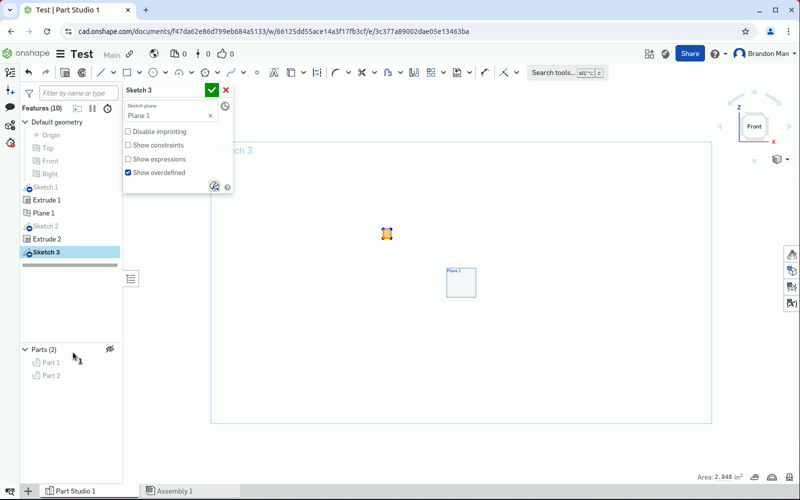
key(shift+y)
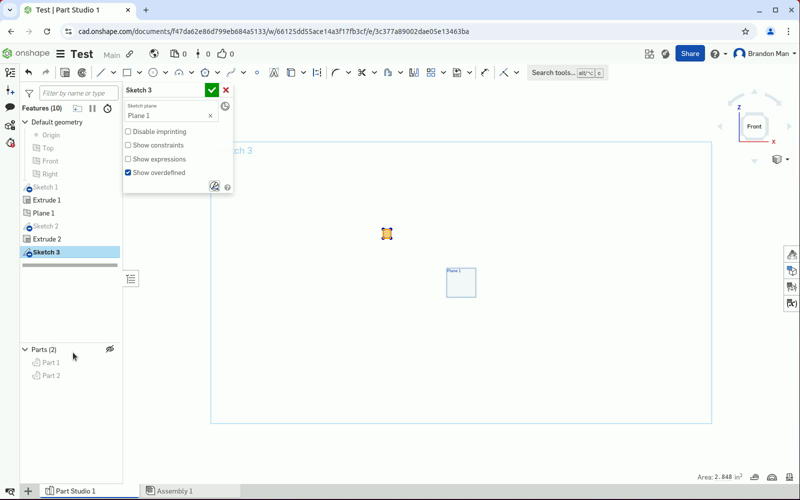
key(shift+e)
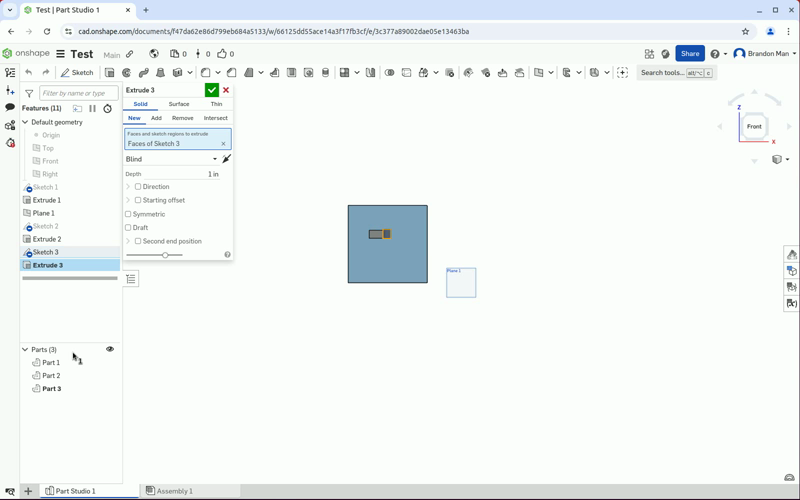
mouse_move(143, 106)
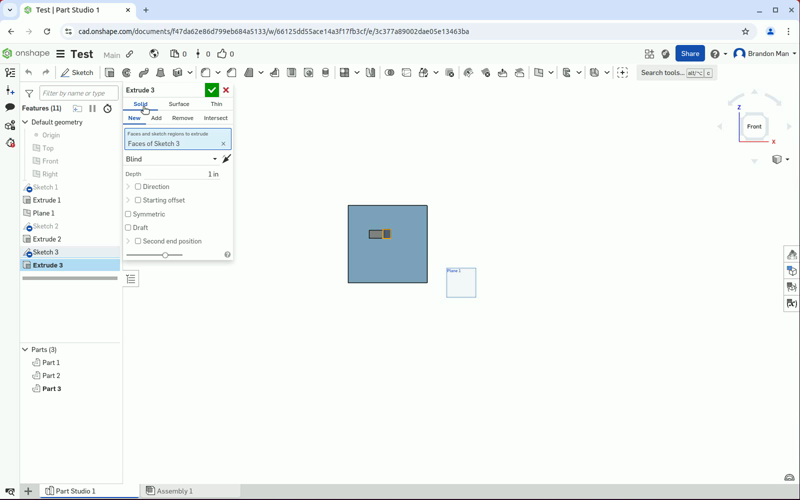
click(143, 106)
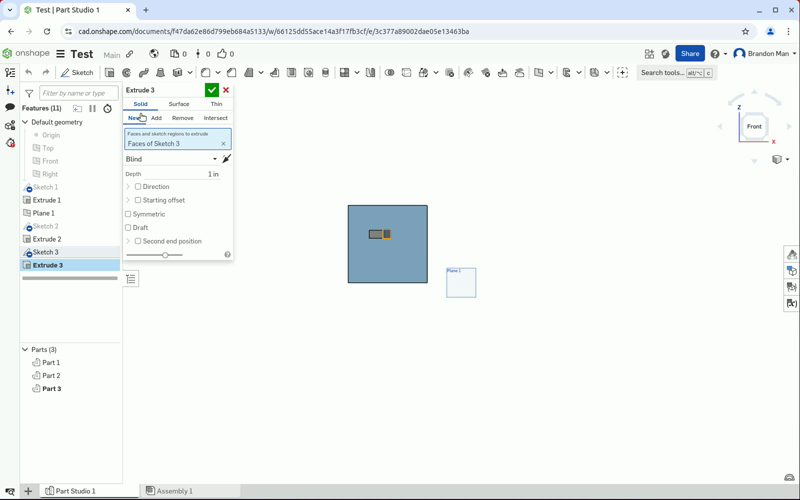
mouse_move(137, 120)
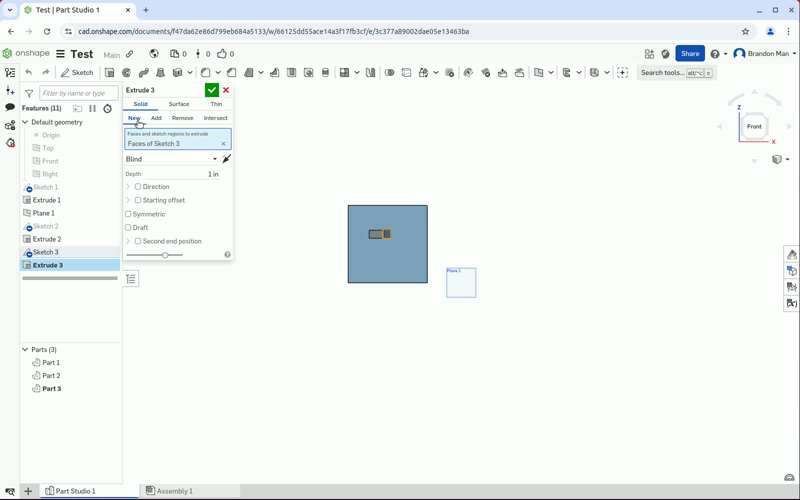
click(137, 120)
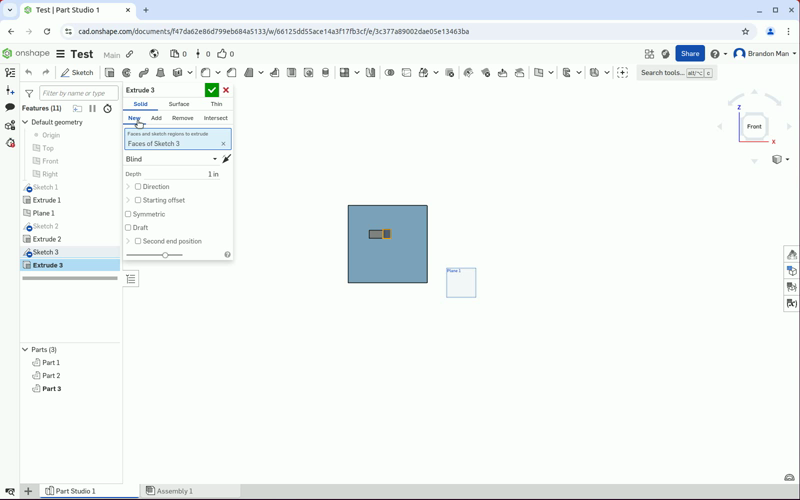
key(tab, 4)
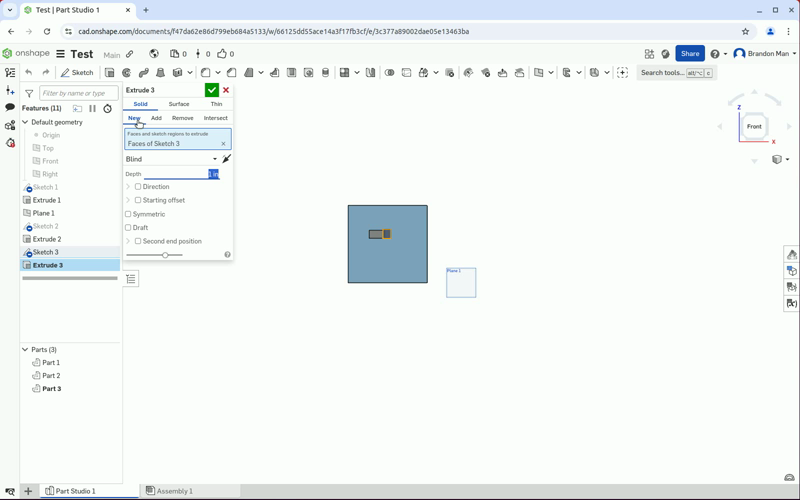
text(0.722)
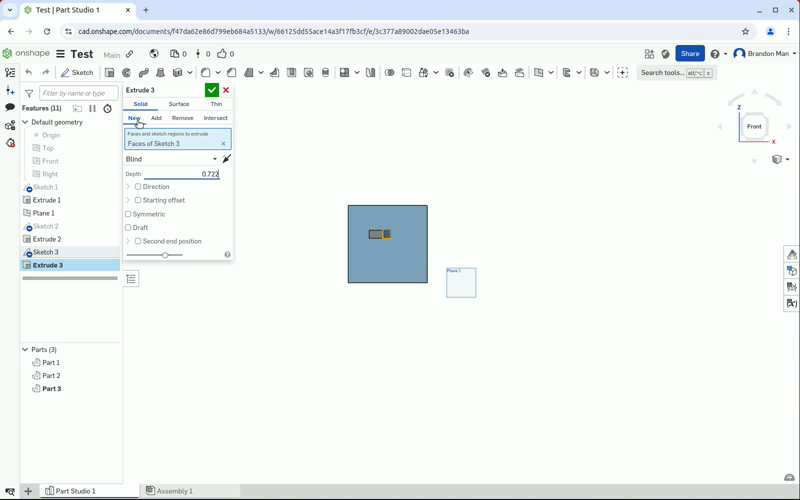
key(enter)
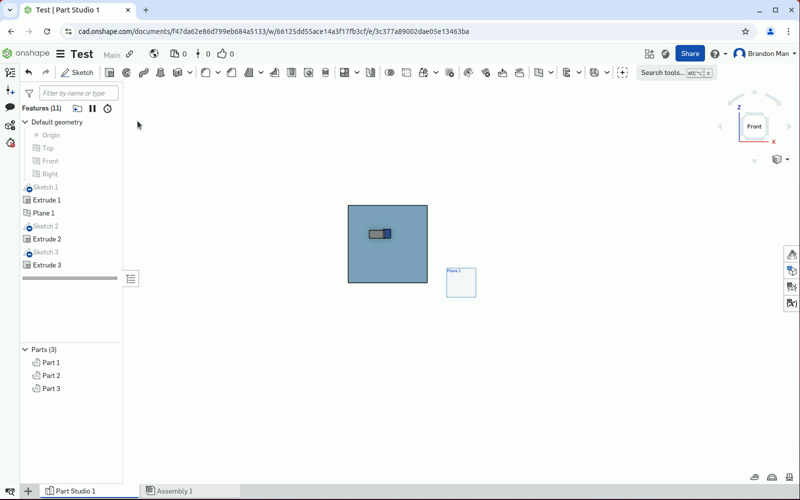
key(shift+h)
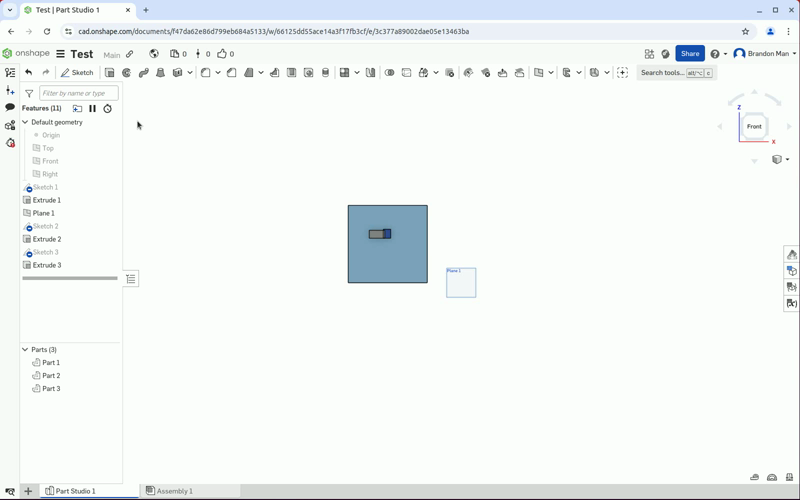
key(shift+h)
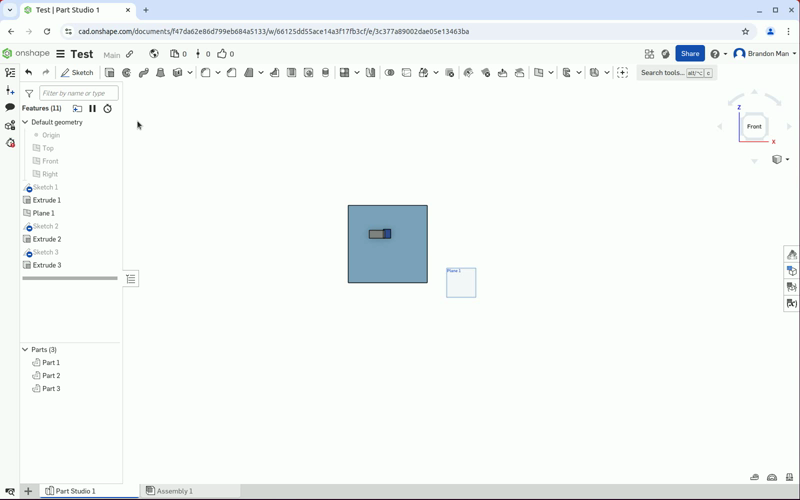
mouse_move(73, 189)
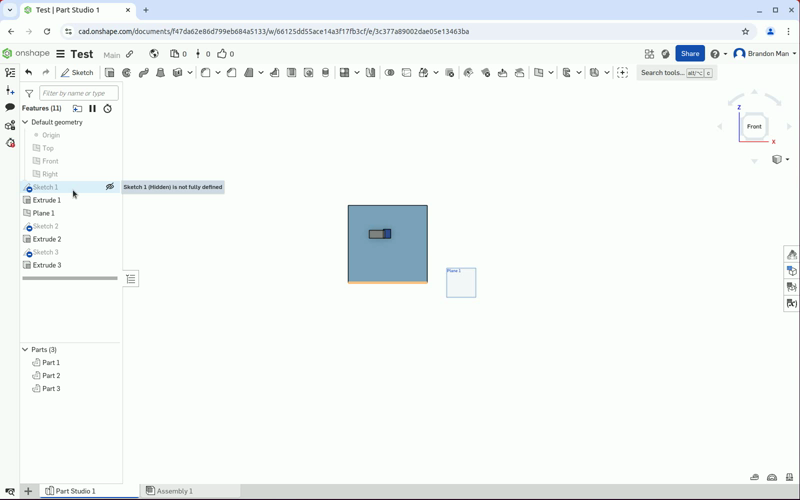
click(73, 189)
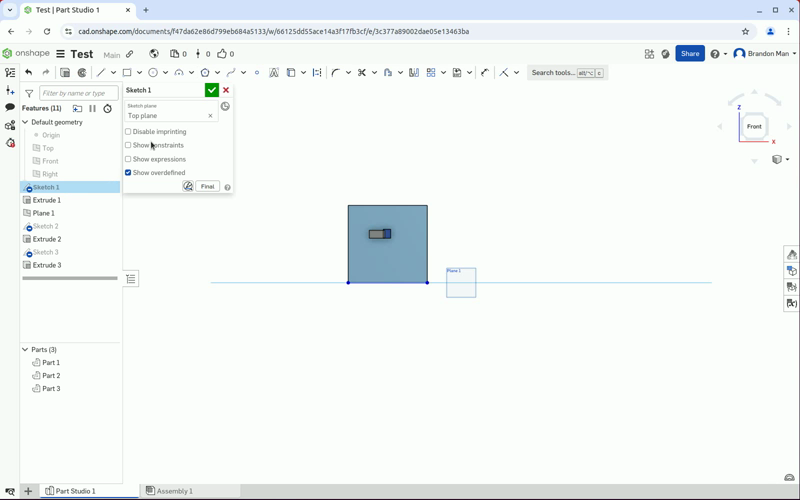
mouse_move(229, 92)
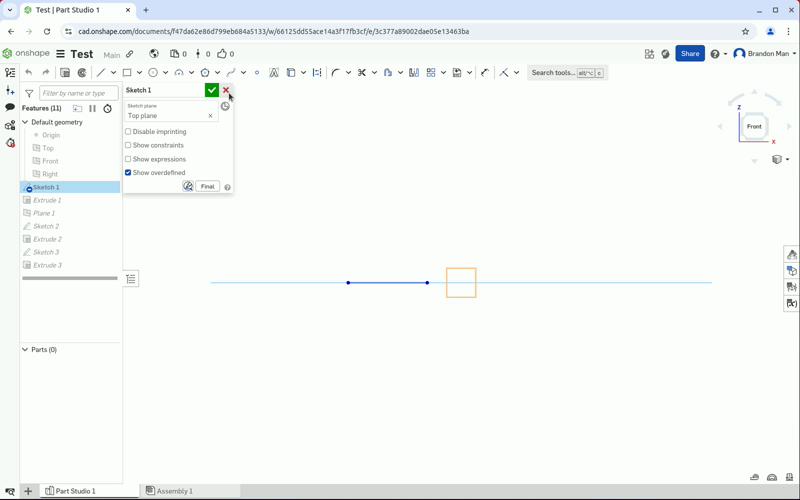
click(229, 92)
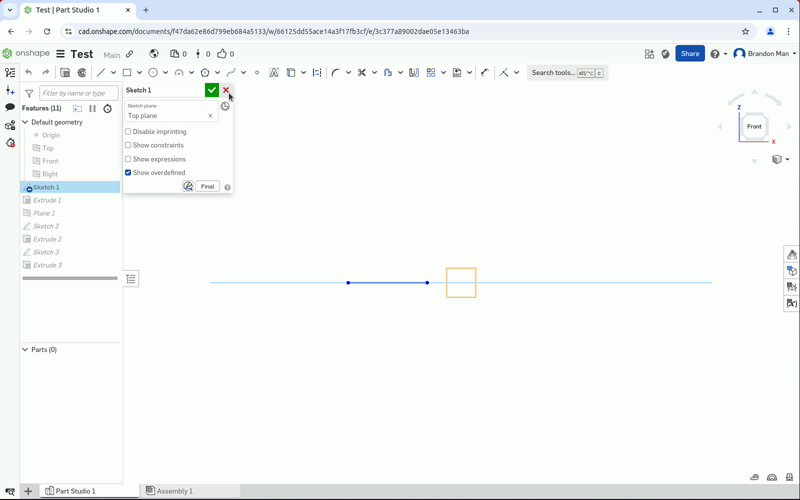
key(shift+s)
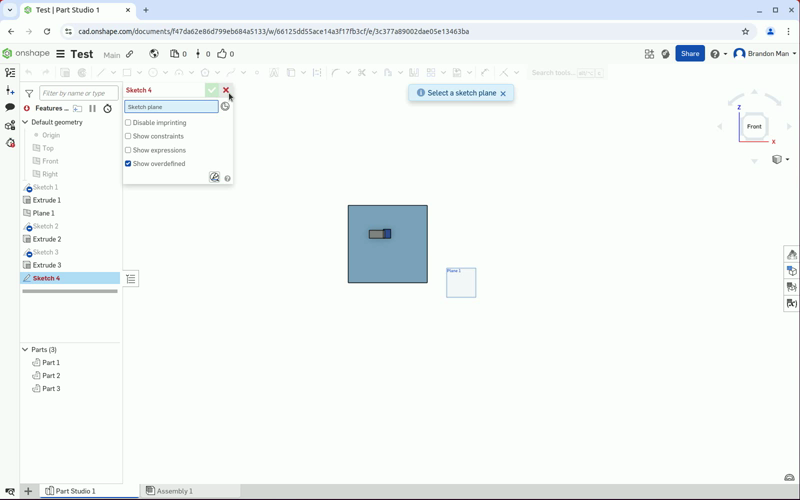
mouse_move(73, 215)
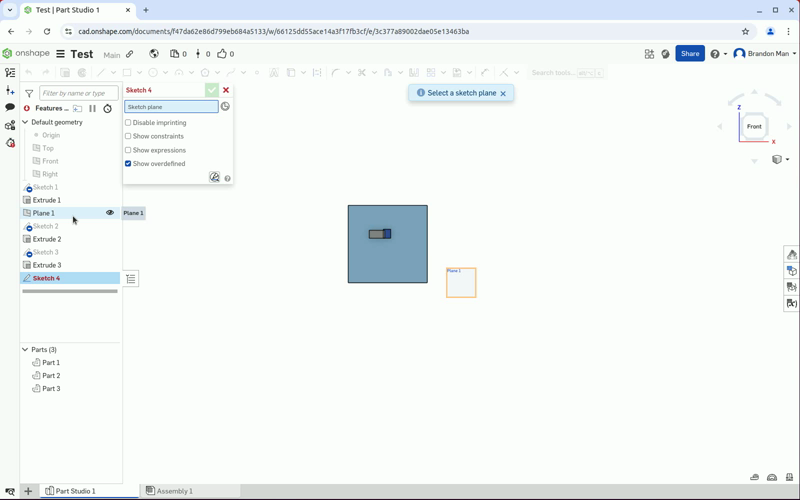
click(73, 215)
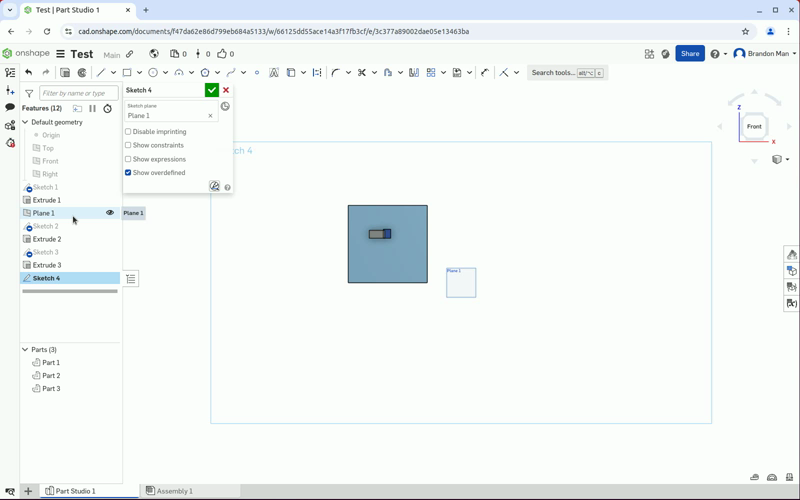
mouse_move(73, 352)
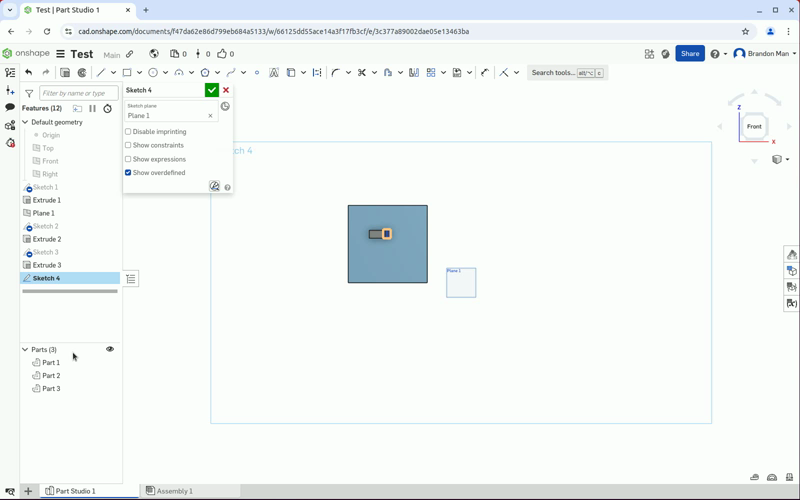
key(y)
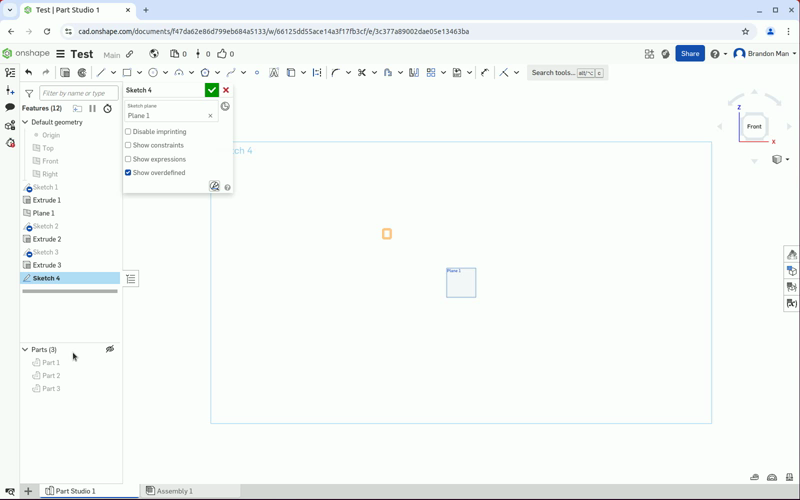
key(l)
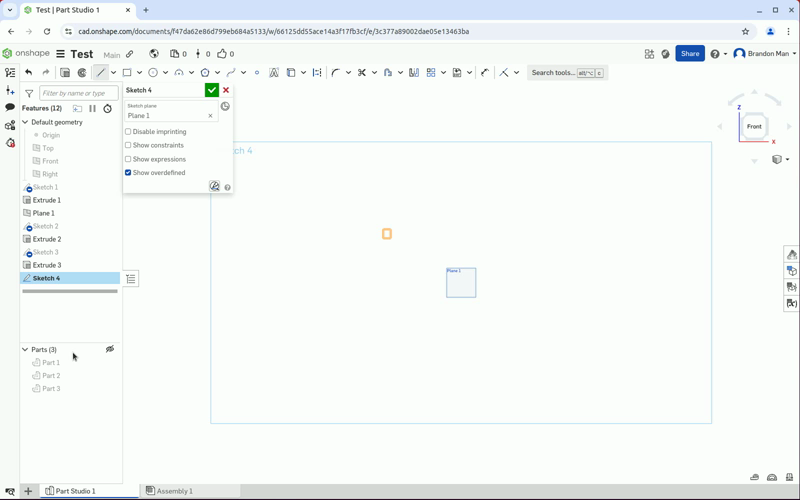
key_down(shift)
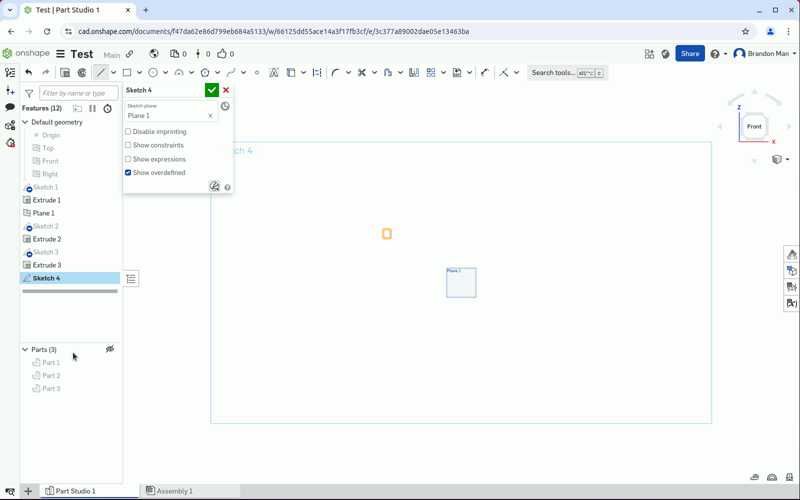
mouse_move(389, 238)
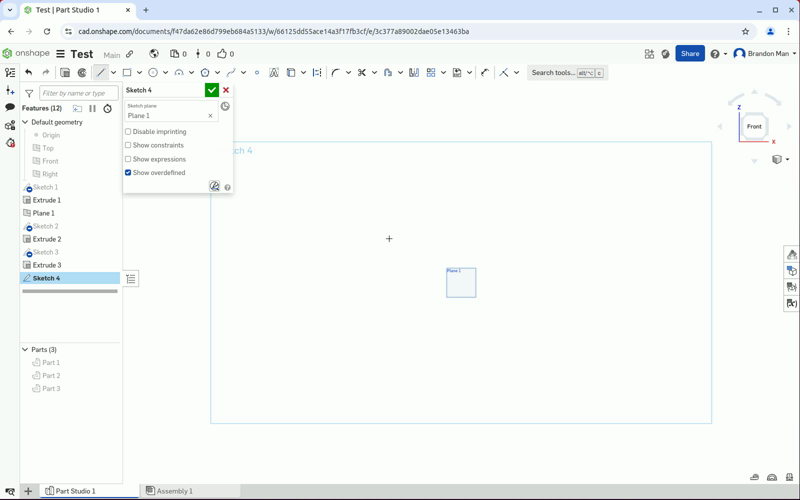
click(389, 238)
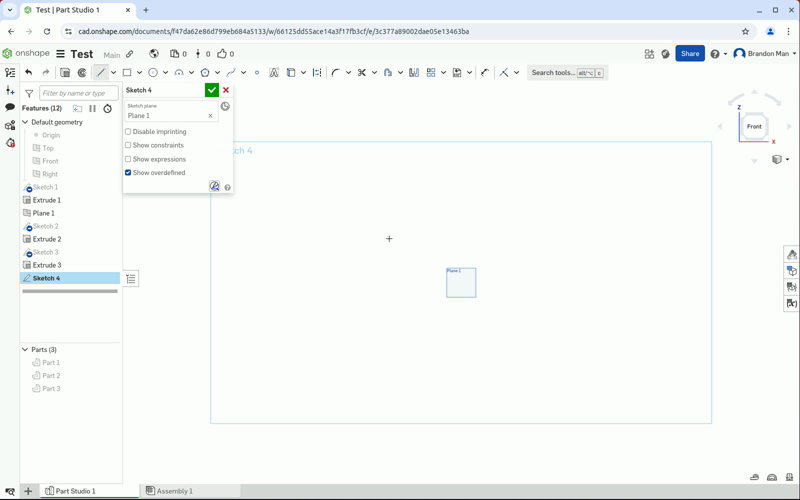
key_up(shift)
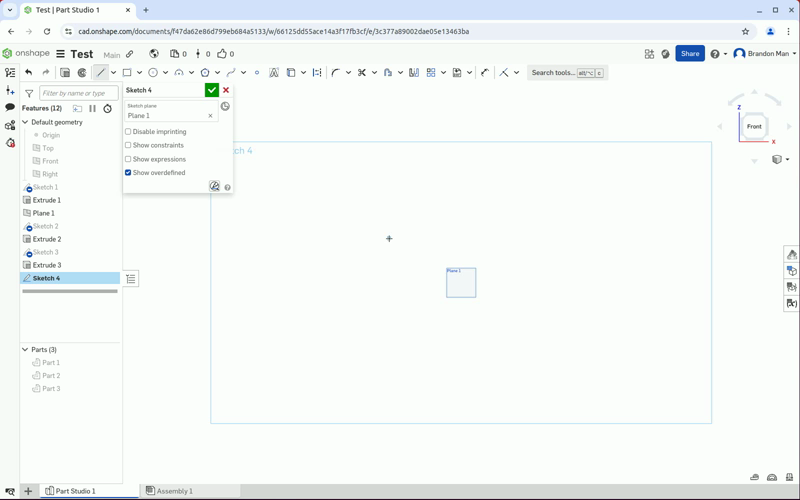
key_down(shift)
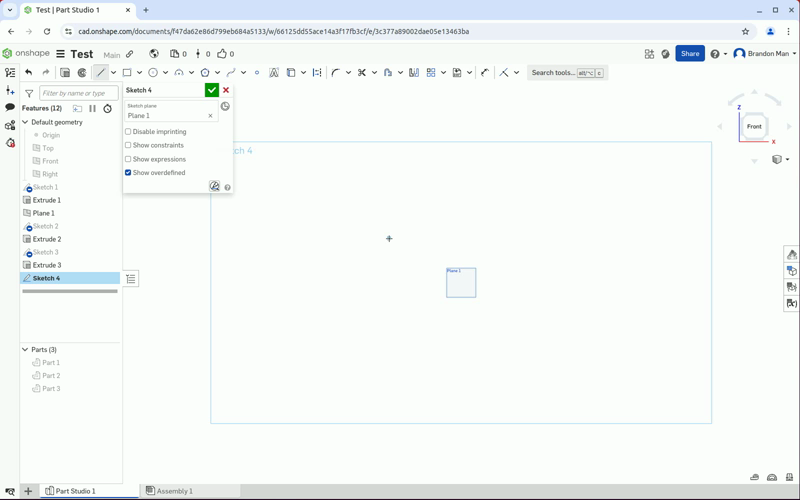
mouse_move(419, 238)
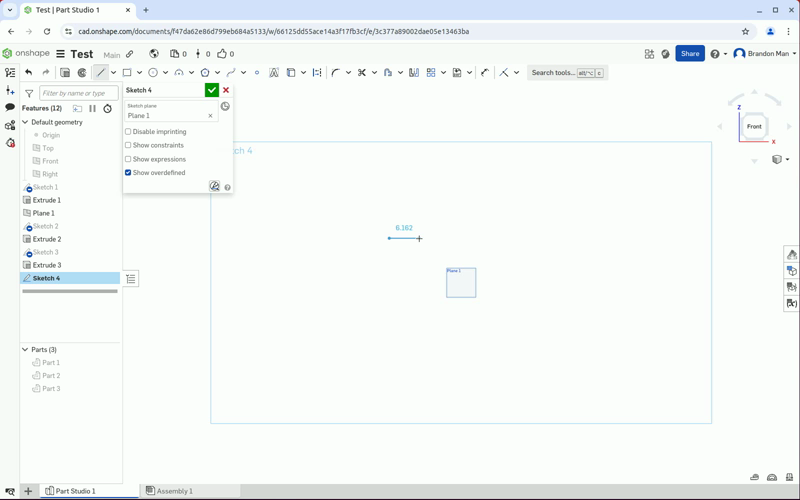
mouse_move(404, 238)
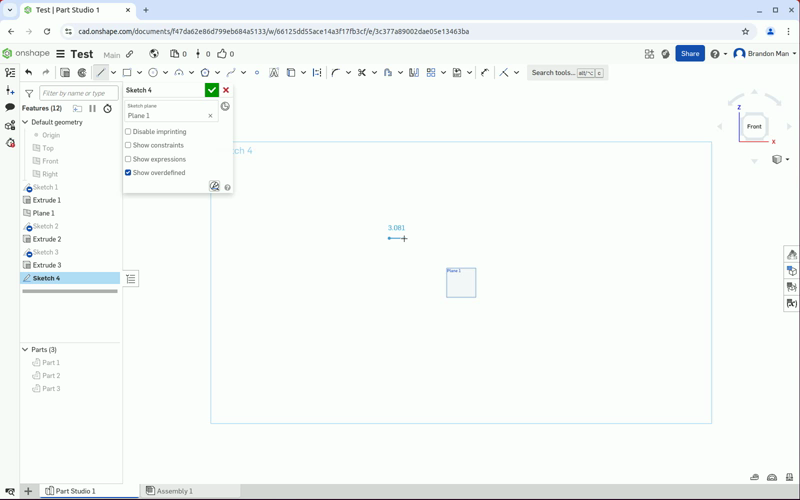
click(404, 238)
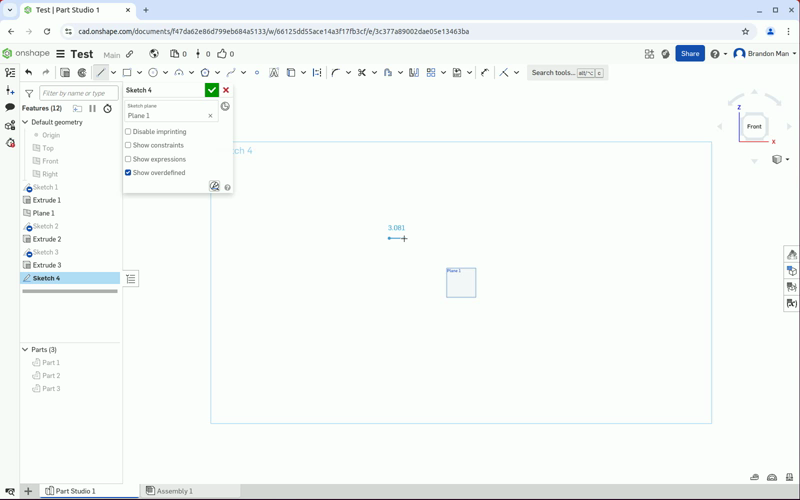
key_up(shift)
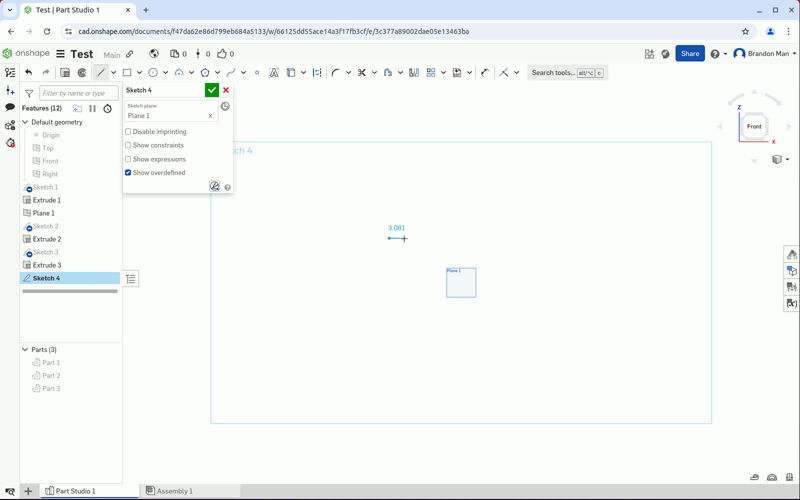
key_down(shift)
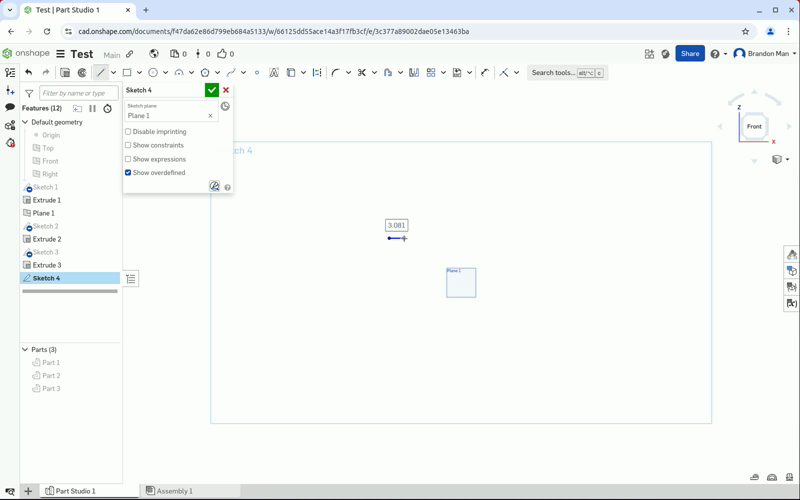
mouse_move(434, 238)
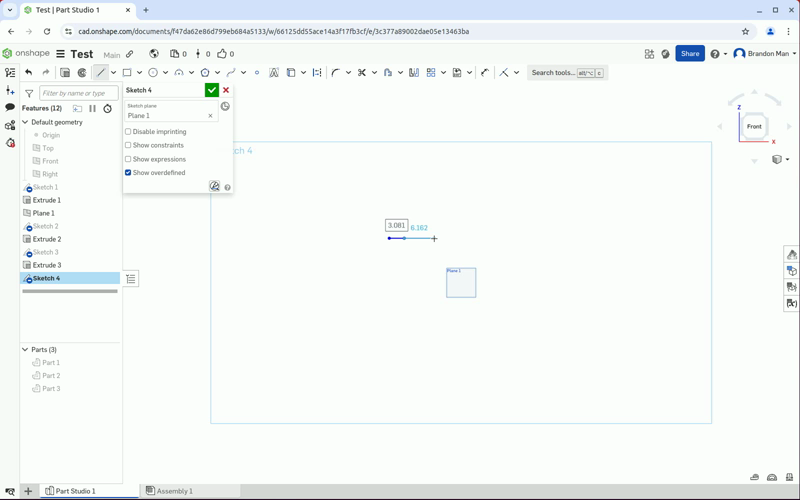
mouse_move(404, 229)
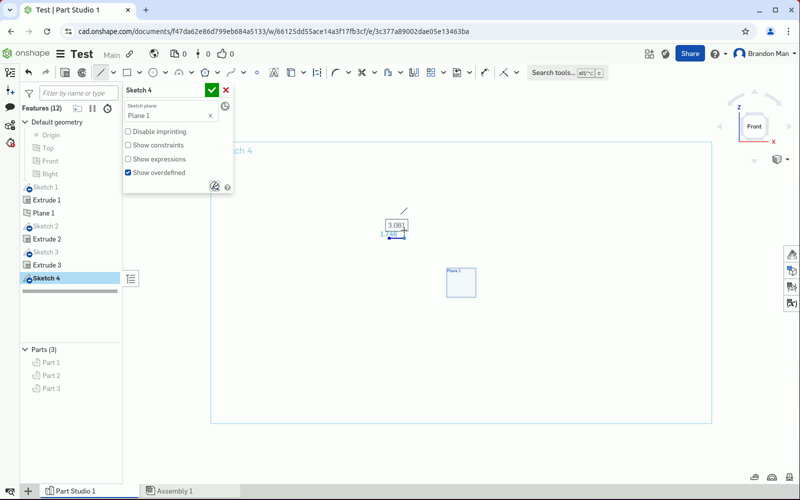
click(404, 229)
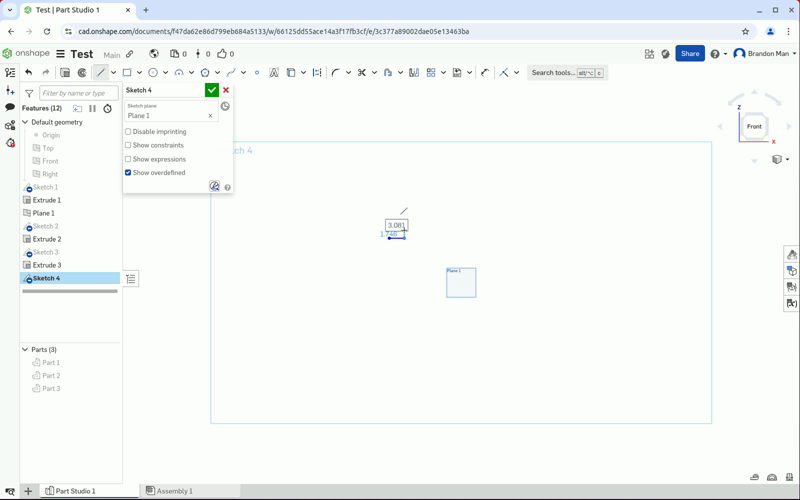
key_up(shift)
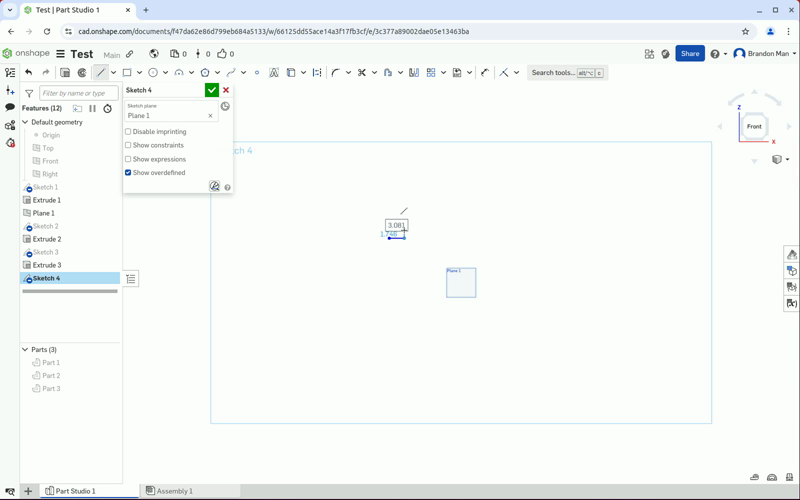
key_down(shift)
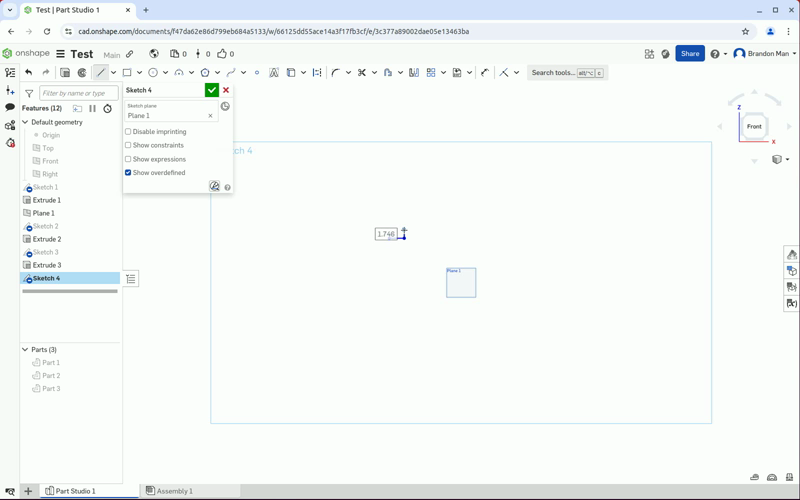
mouse_move(434, 229)
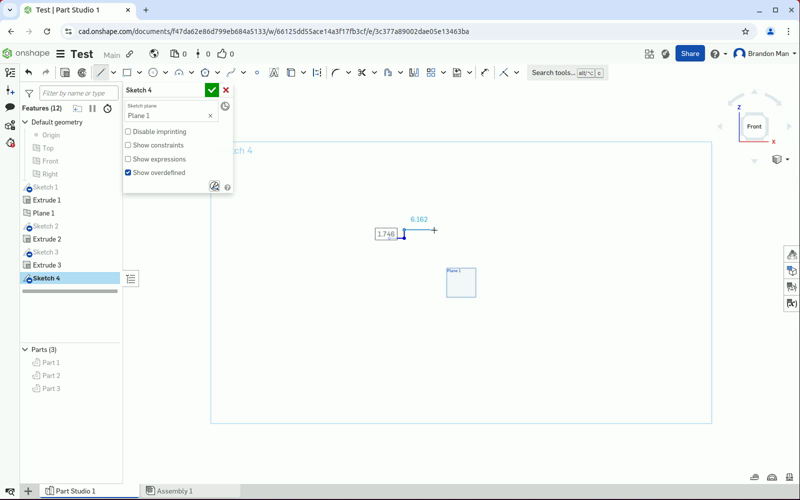
mouse_move(389, 229)
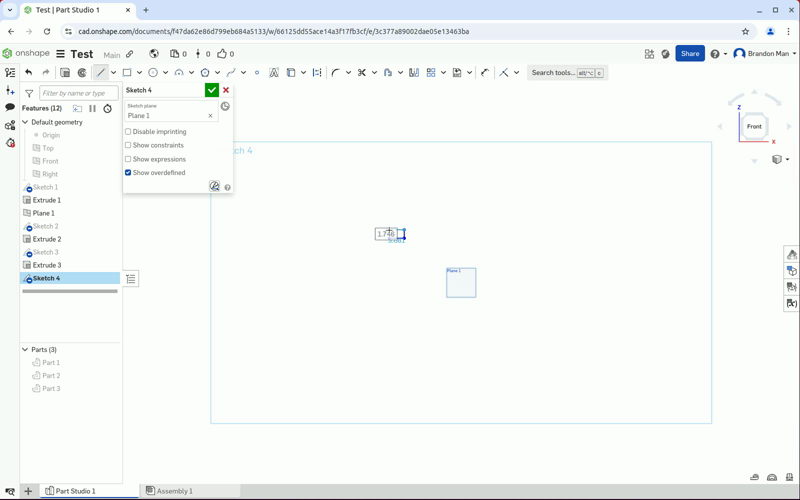
click(389, 229)
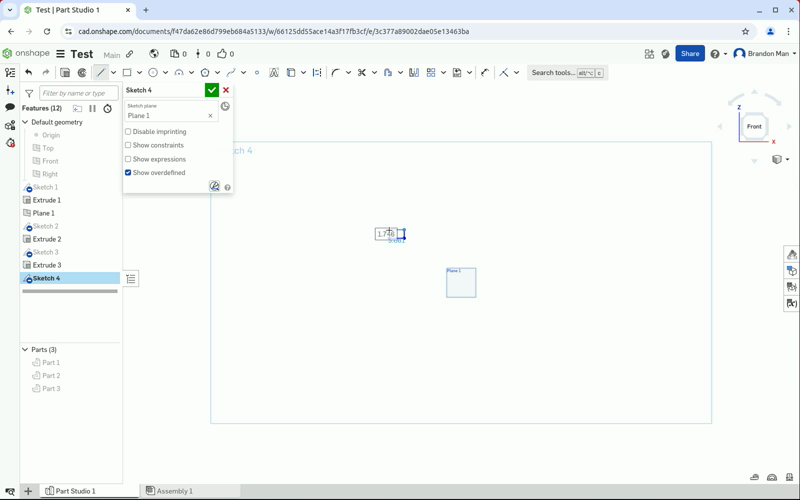
key_up(shift)
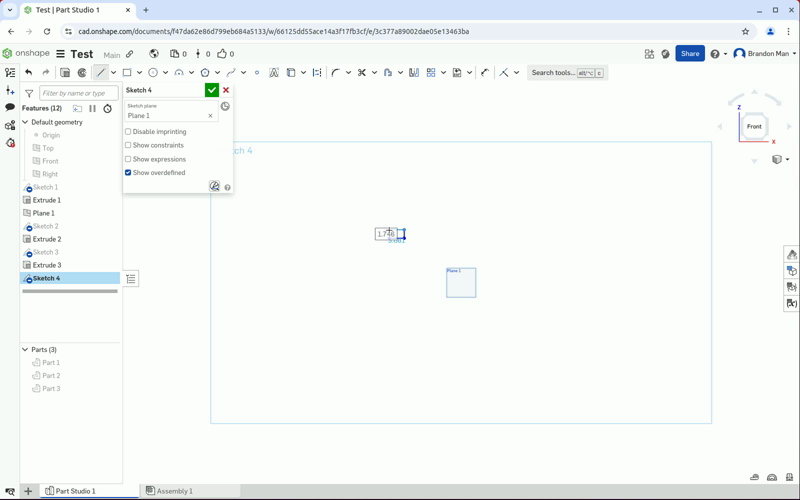
mouse_move(419, 229)
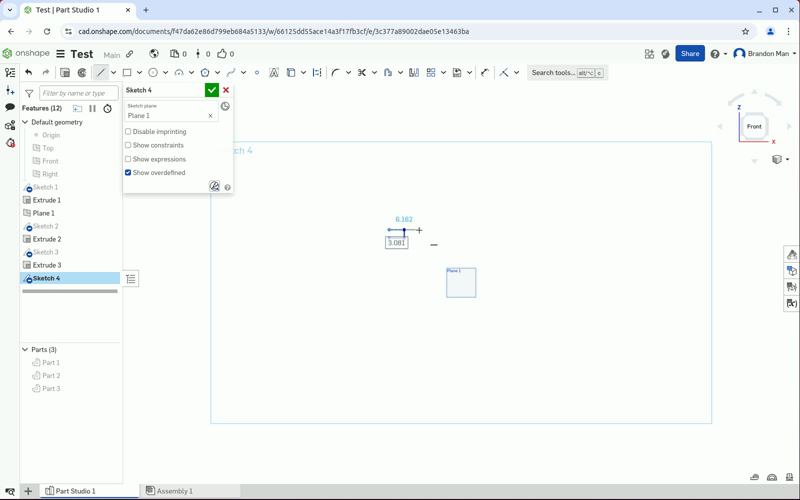
key_down(shift)
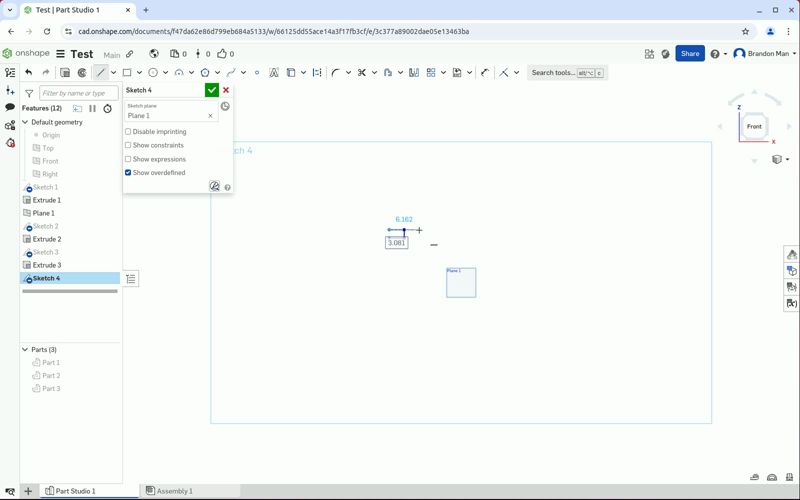
mouse_move(389, 238)
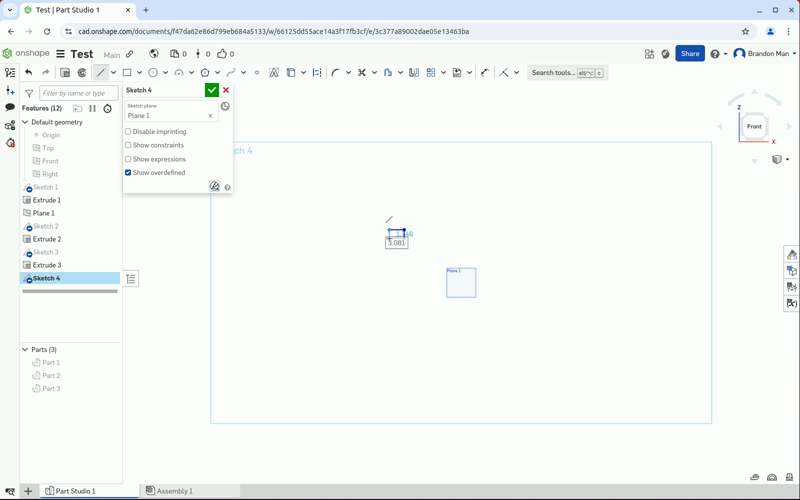
key_up(shift)
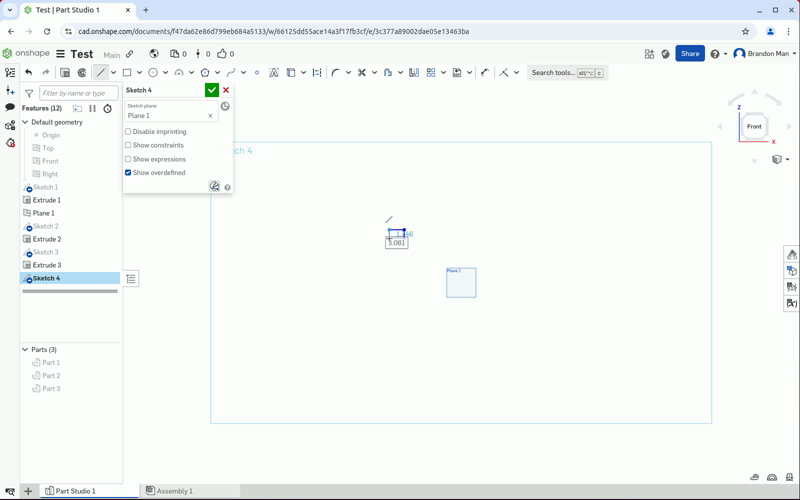
click(389, 238)
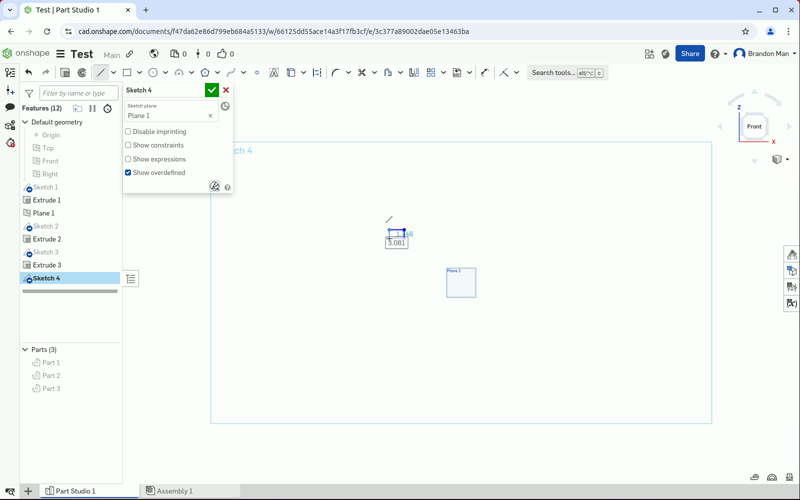
key(esc)
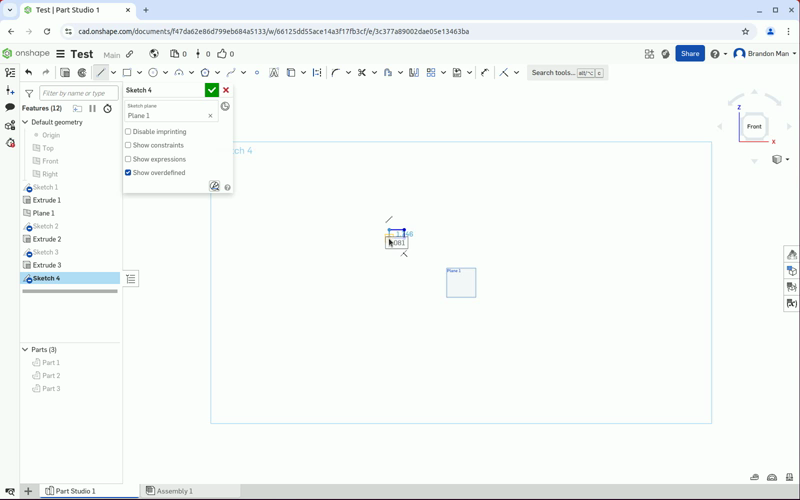
mouse_move(395, 235)
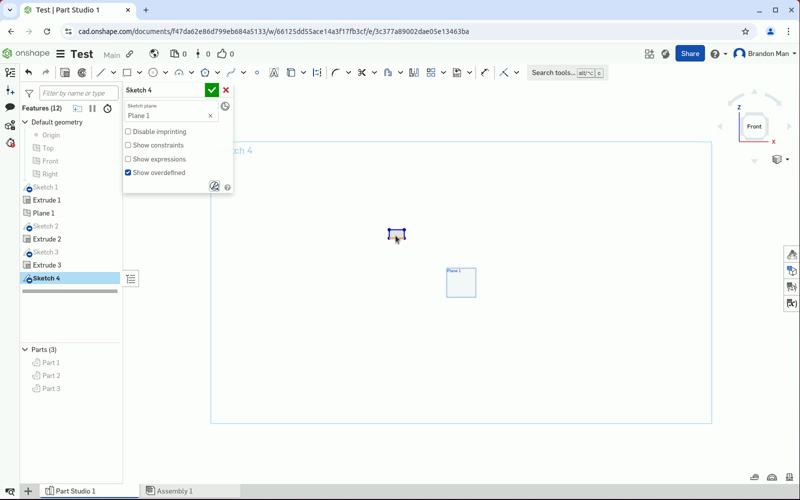
scroll(6)
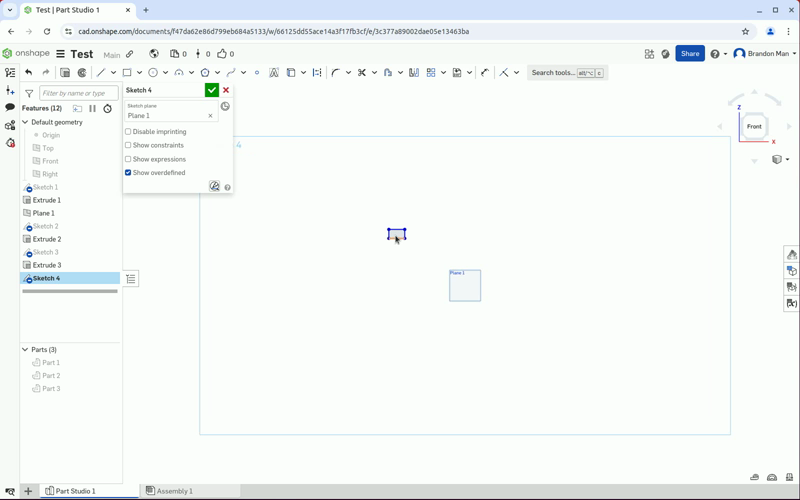
scroll(6)
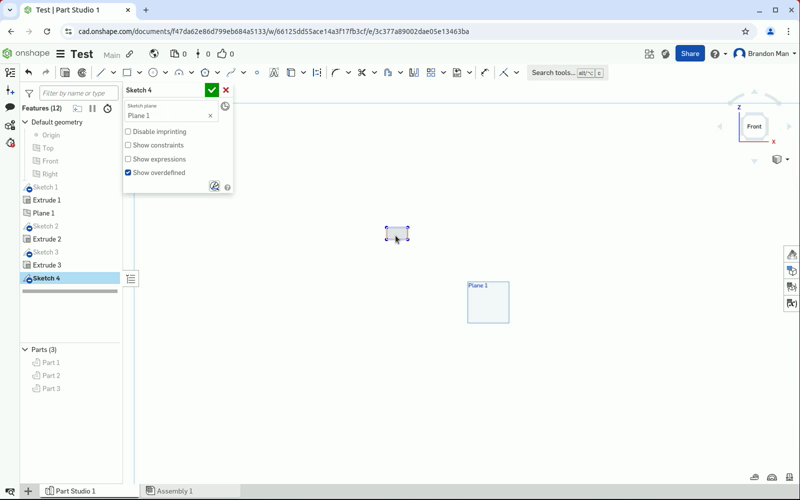
scroll(6)
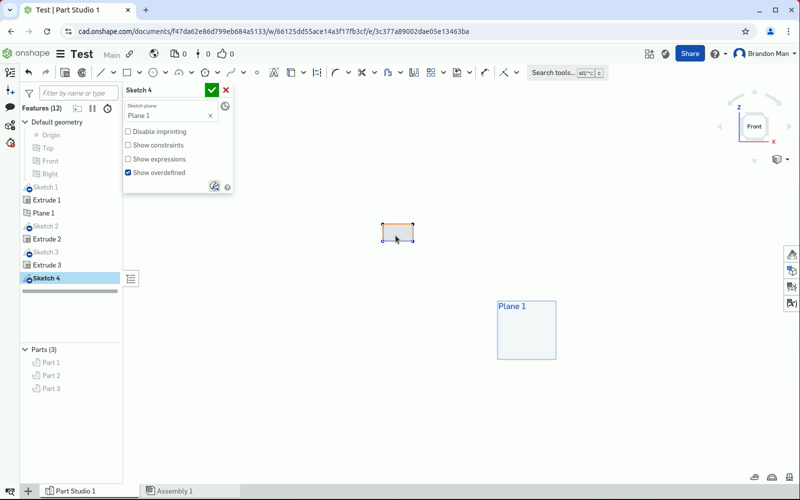
scroll(6)
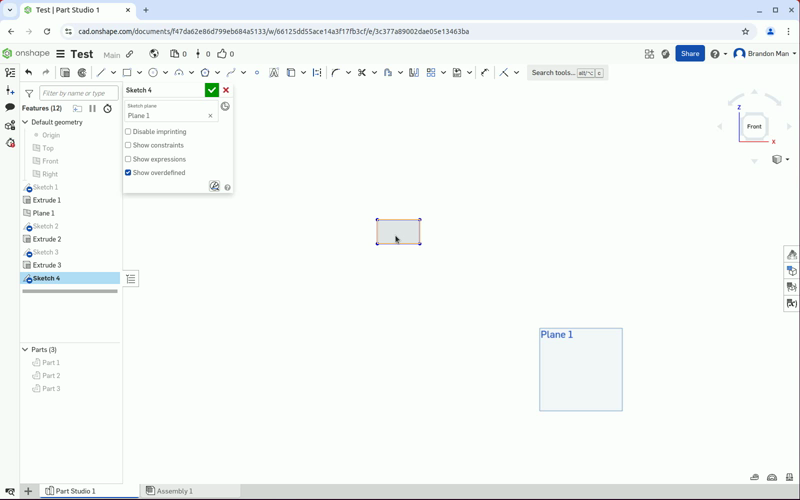
scroll(6)
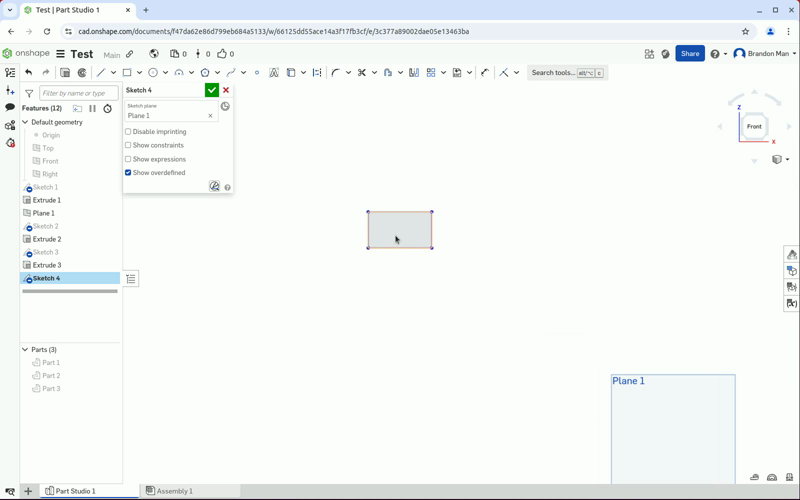
scroll(6)
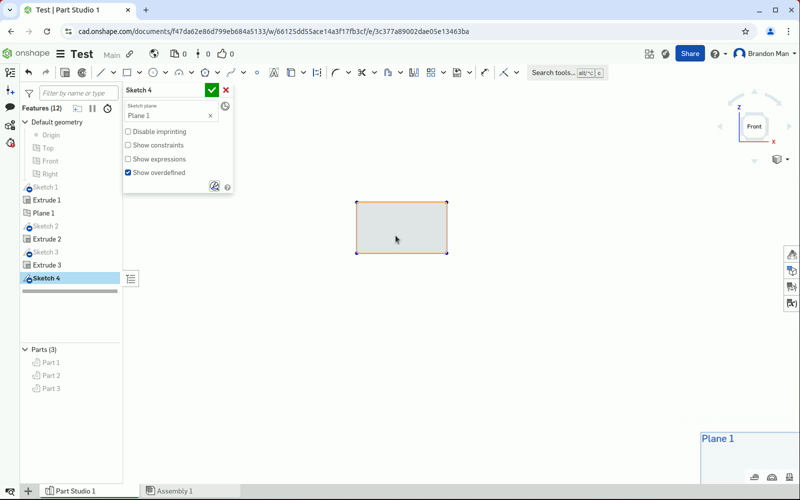
scroll(6)
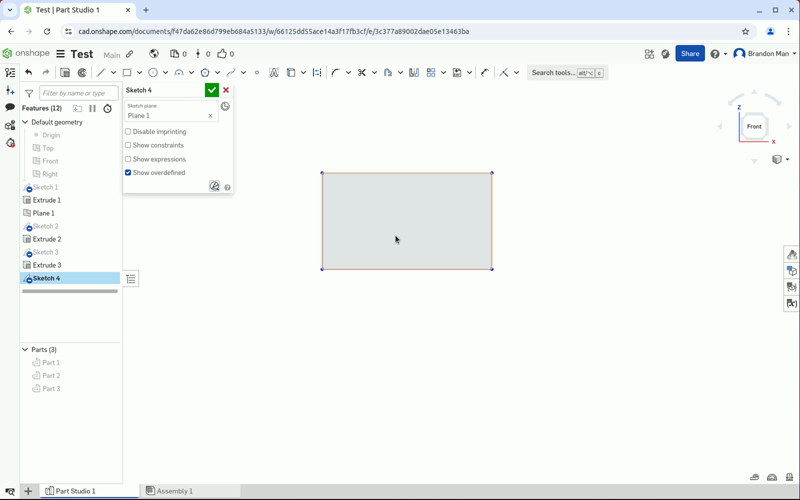
click(395, 235)
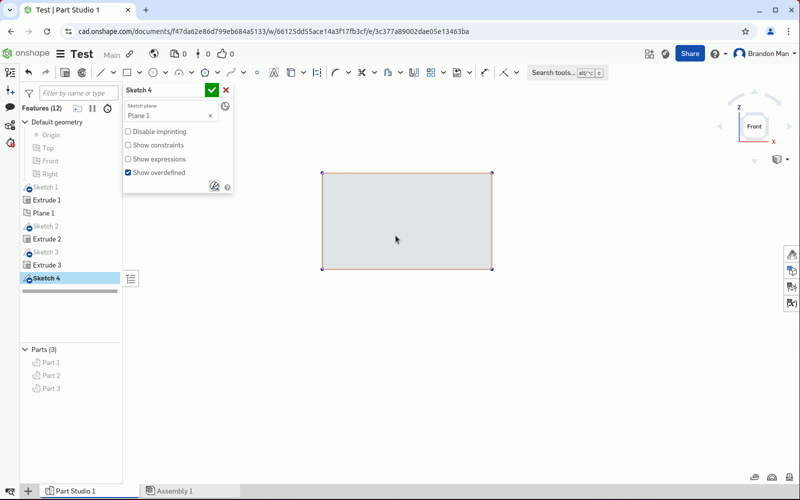
scroll(-6)
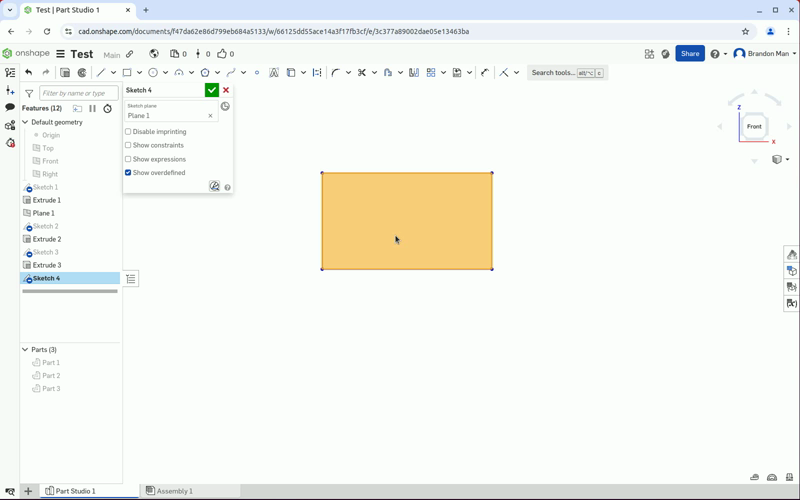
scroll(-6)
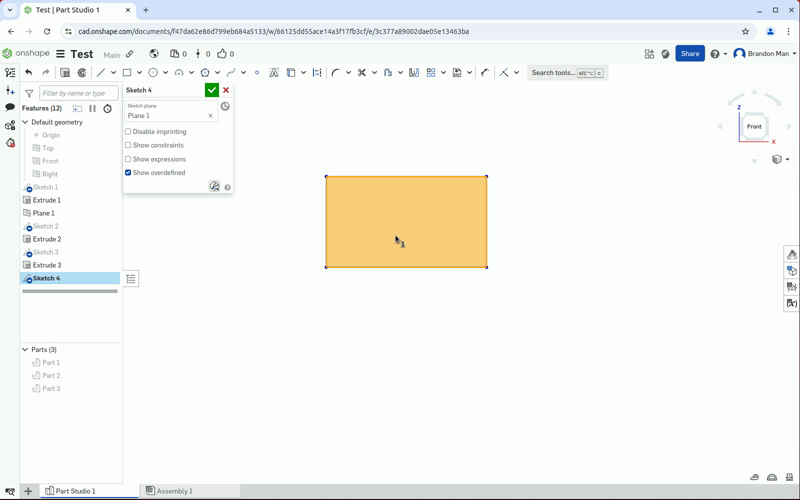
scroll(-6)
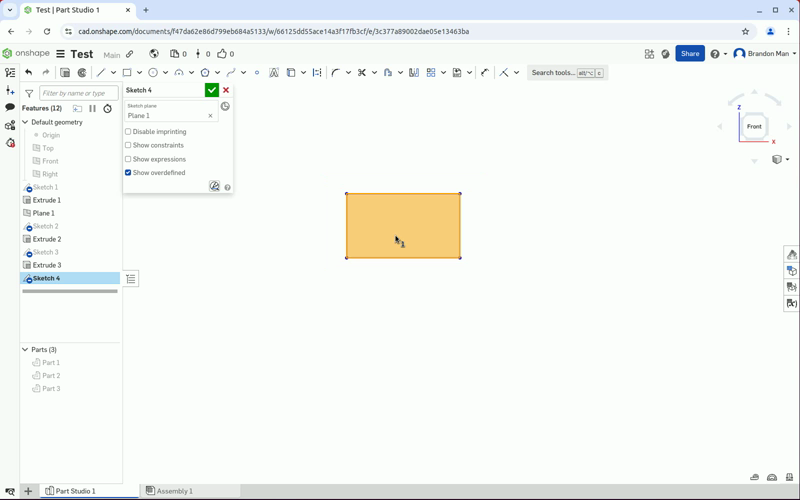
scroll(-6)
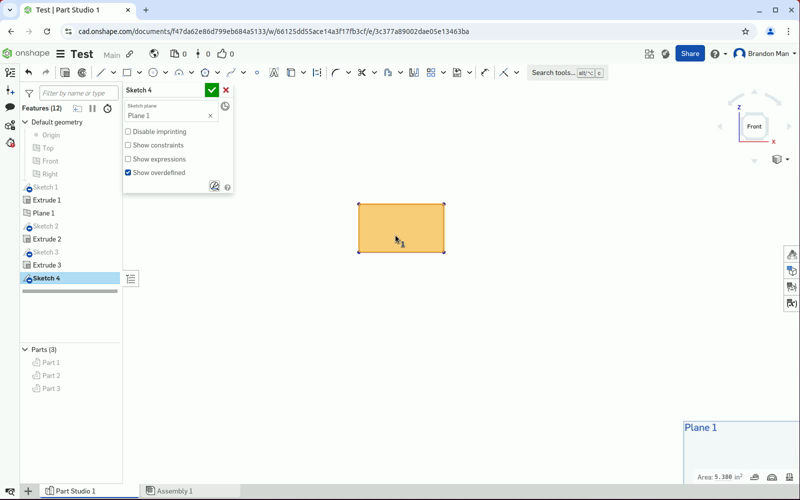
scroll(-6)
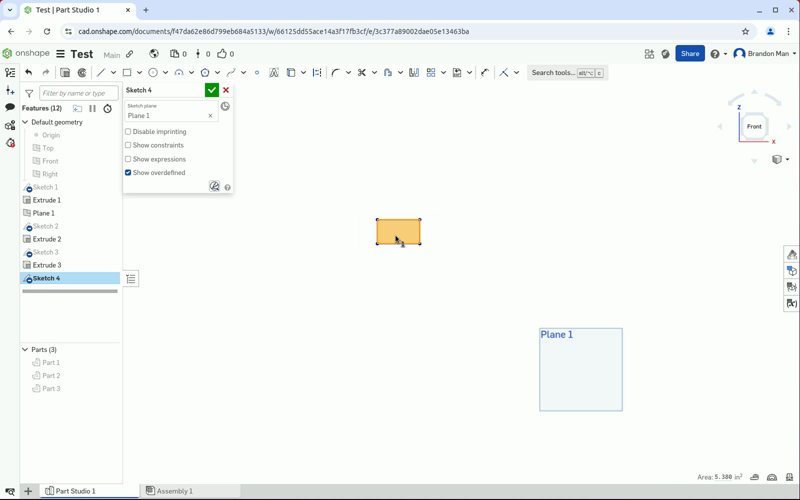
scroll(-6)
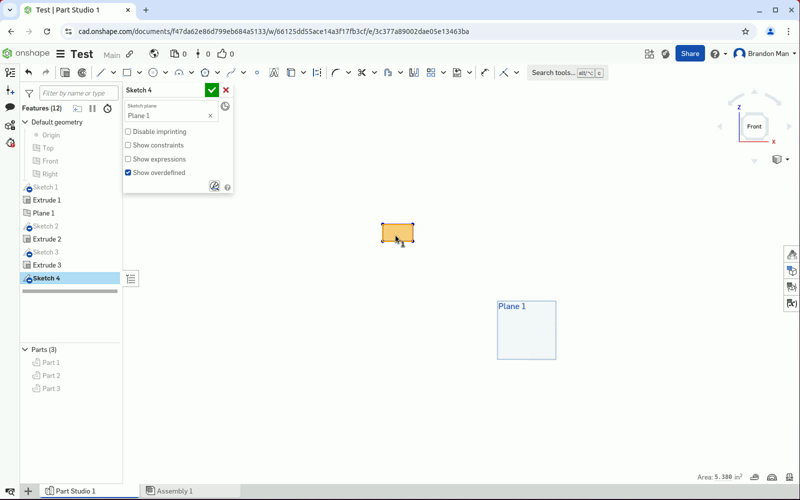
scroll(-6)
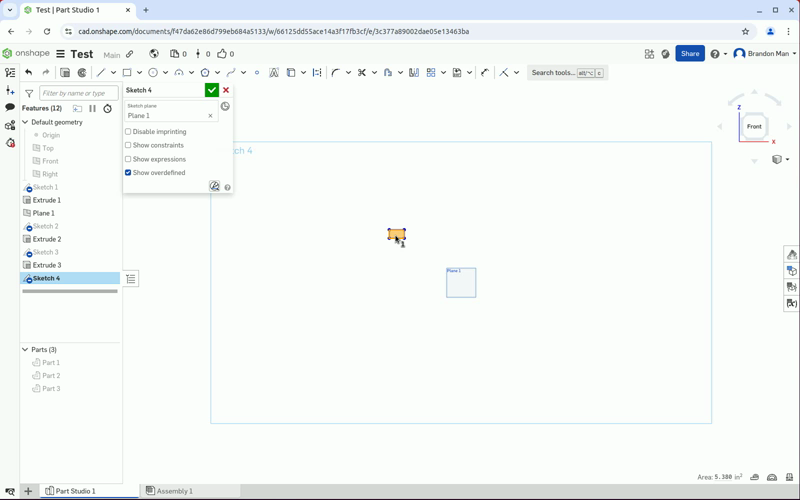
mouse_move(73, 352)
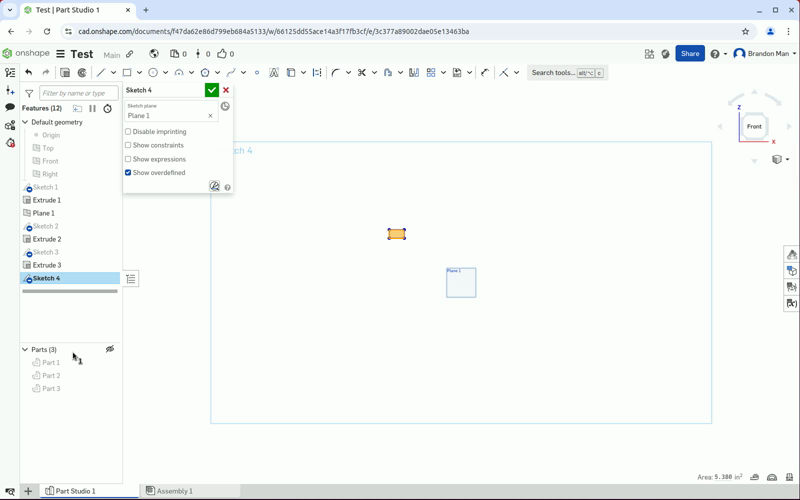
key(shift+y)
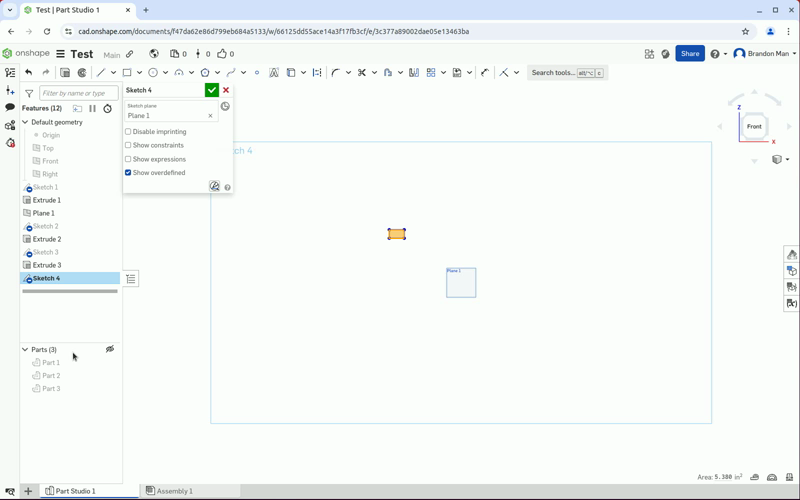
key(shift+e)
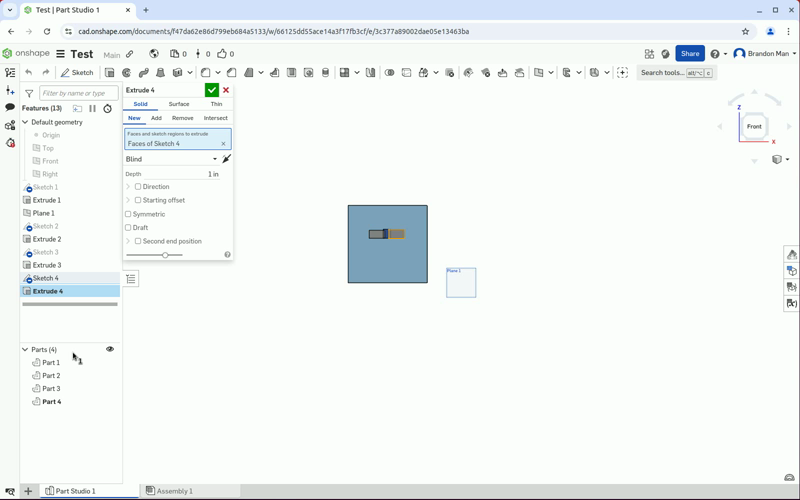
mouse_move(143, 106)
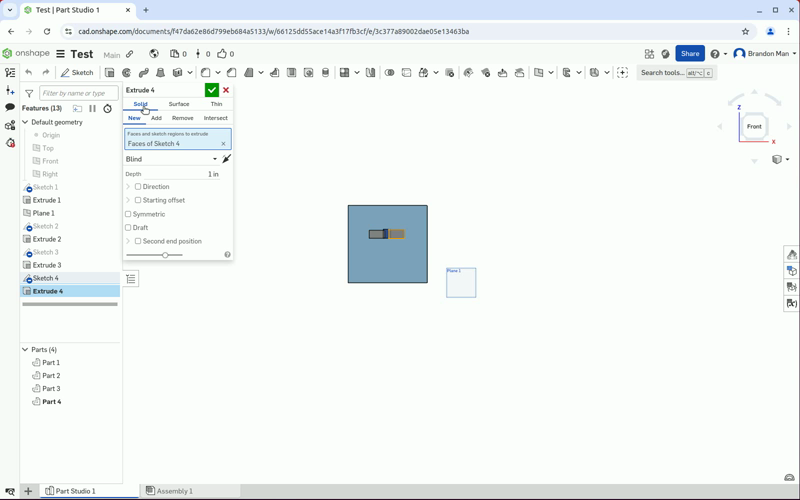
click(143, 106)
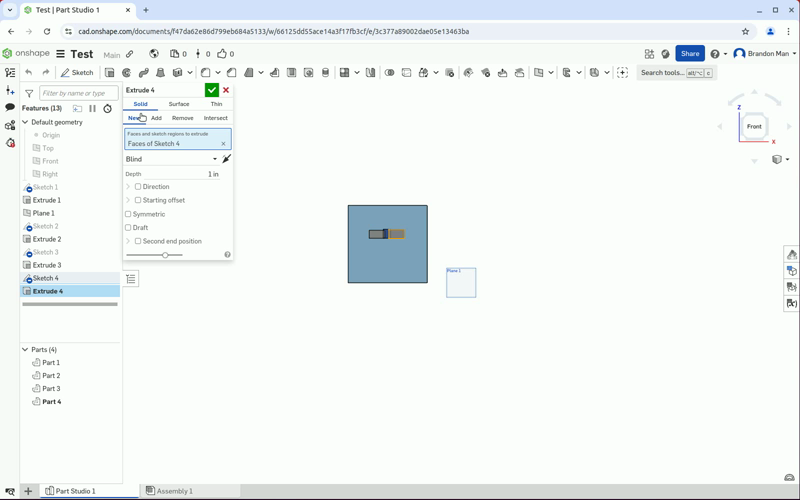
mouse_move(137, 120)
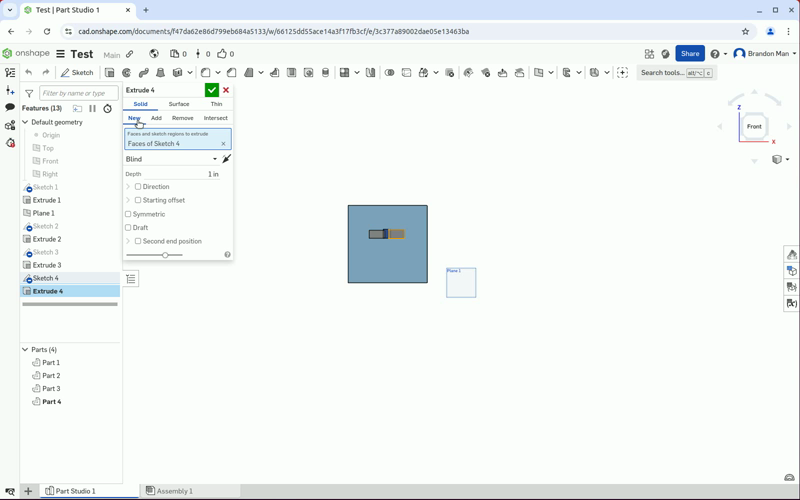
click(137, 120)
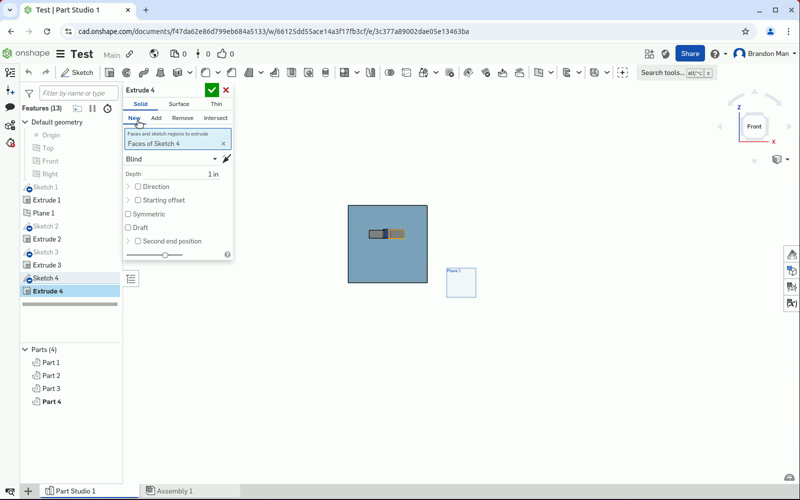
key(tab, 4)
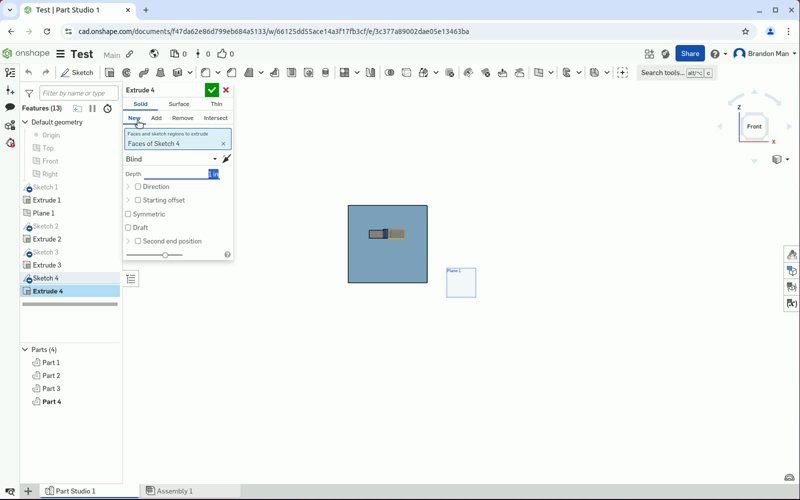
text(0.722)
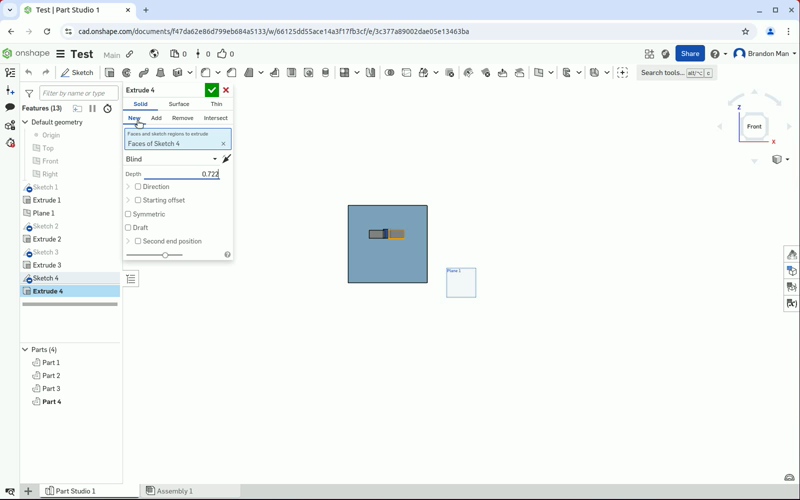
key(enter)
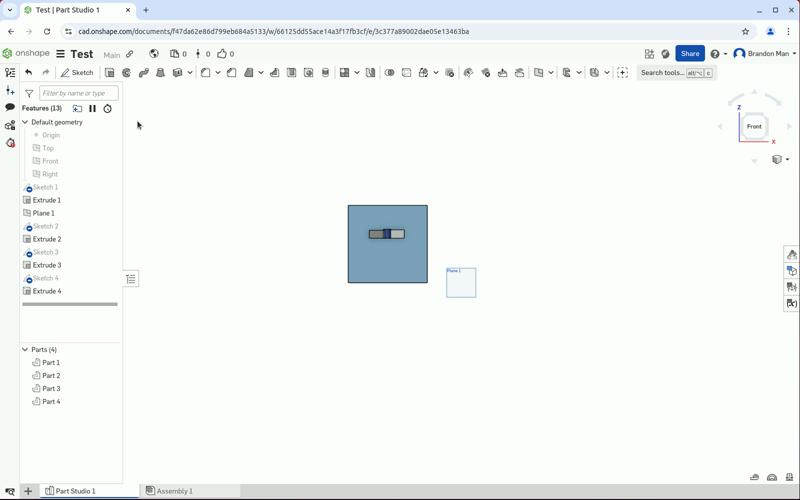
key(shift+h)
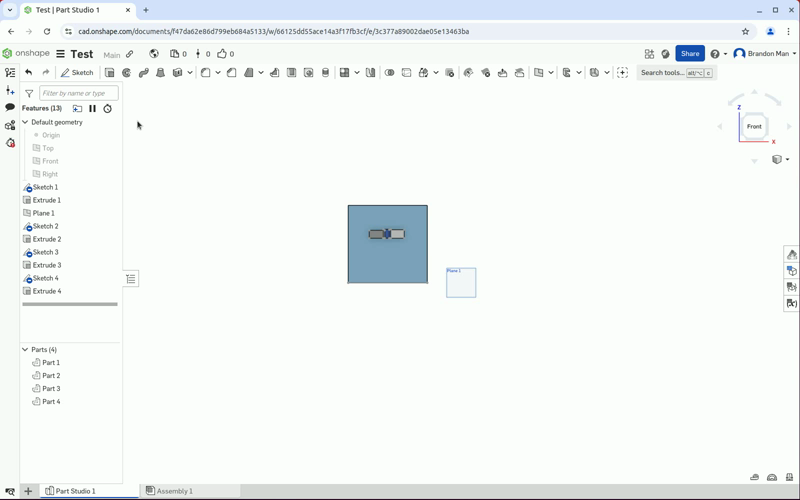
key(shift+h)
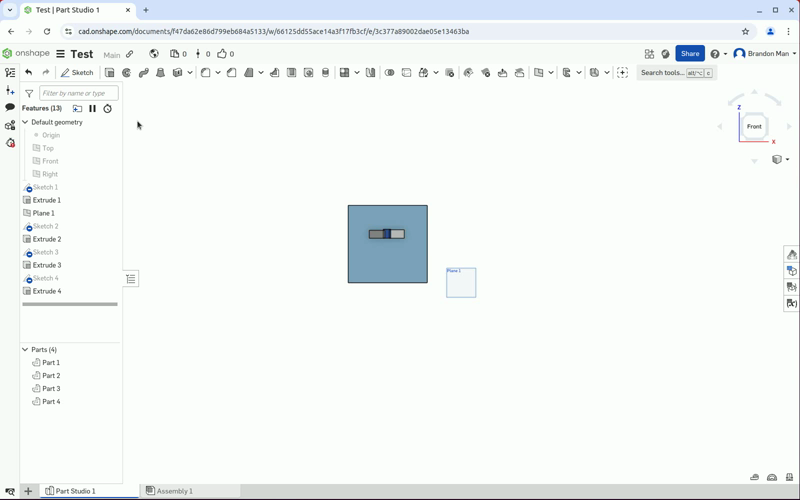
mouse_move(73, 189)
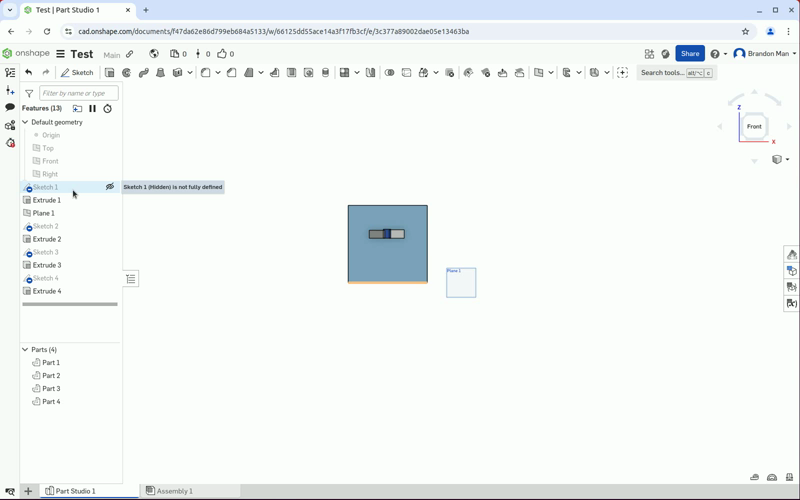
click(73, 189)
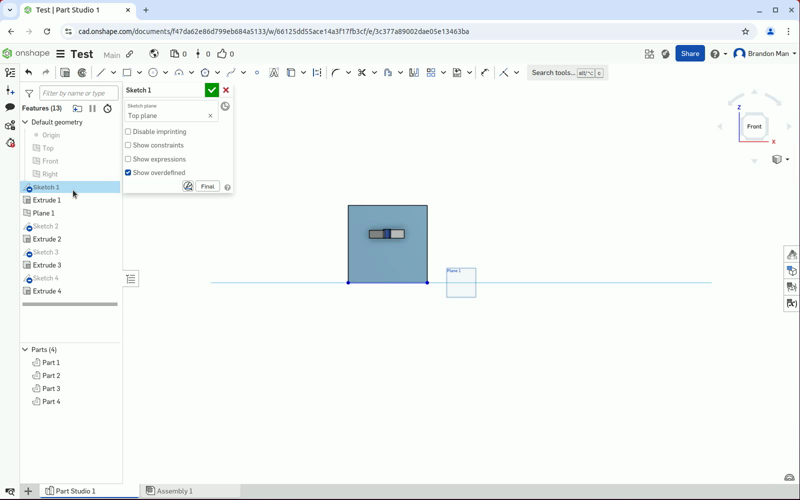
mouse_move(229, 92)
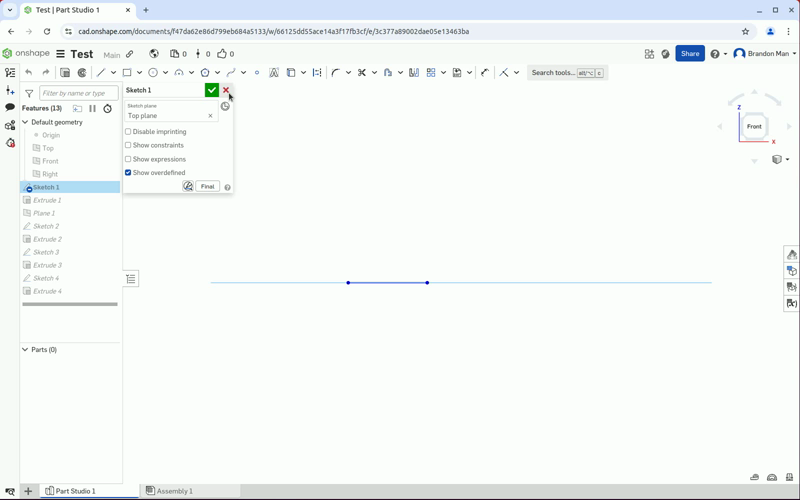
click(229, 92)
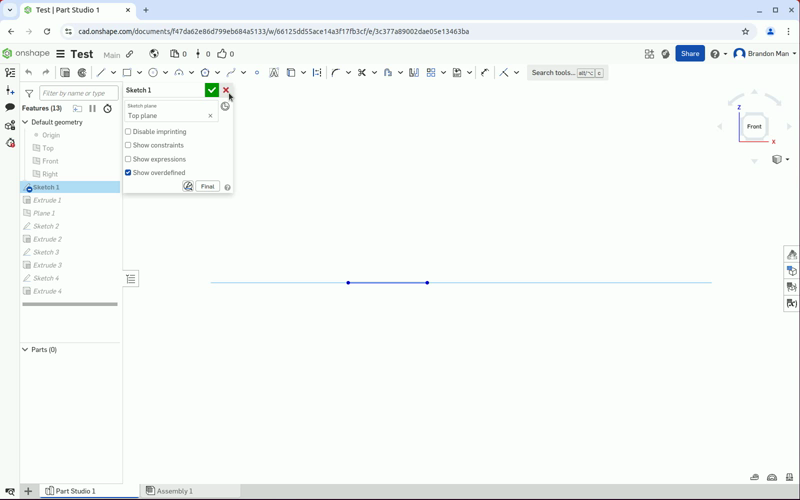
key(shift+s)
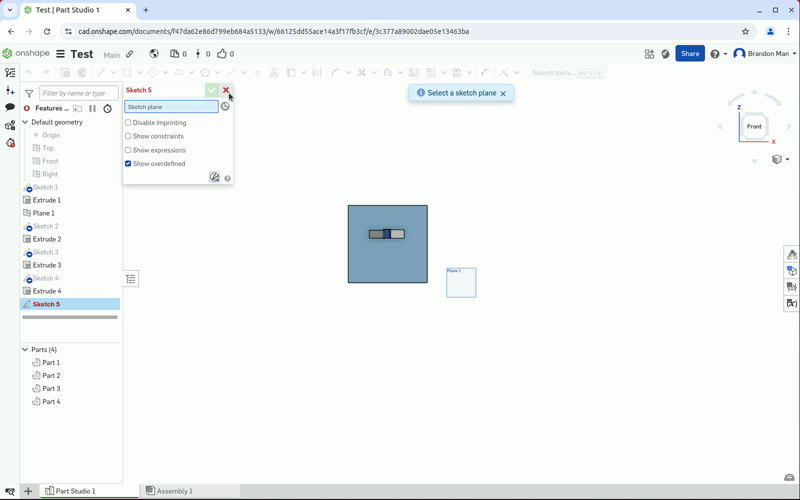
mouse_move(73, 215)
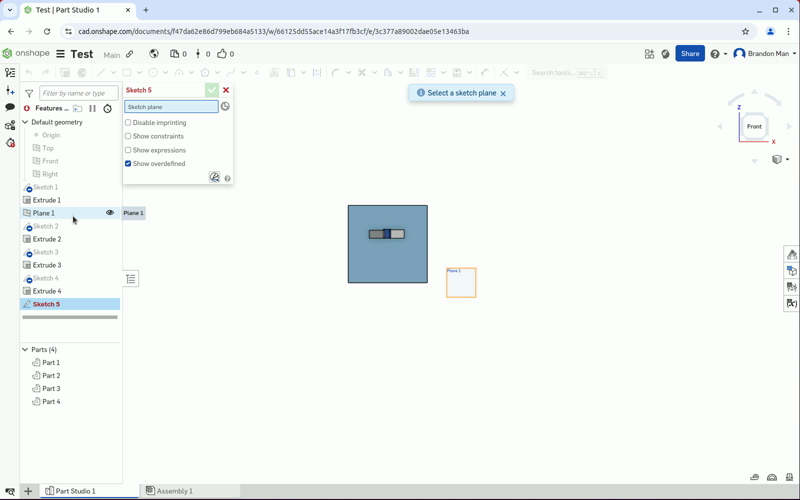
click(73, 215)
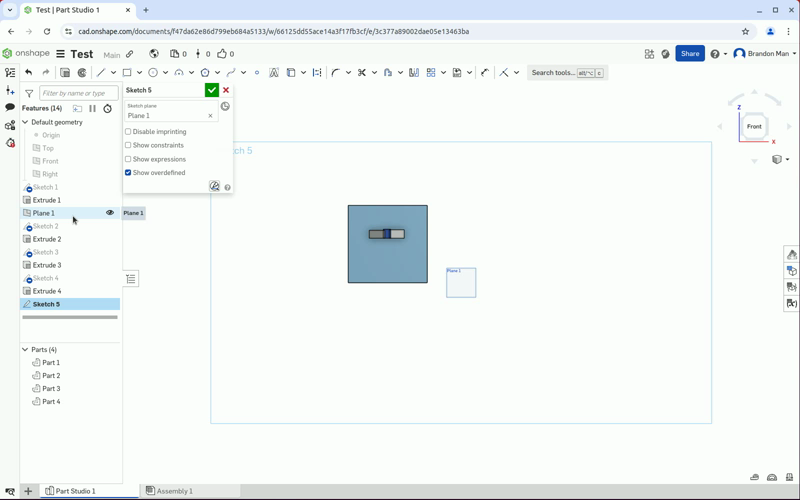
mouse_move(73, 352)
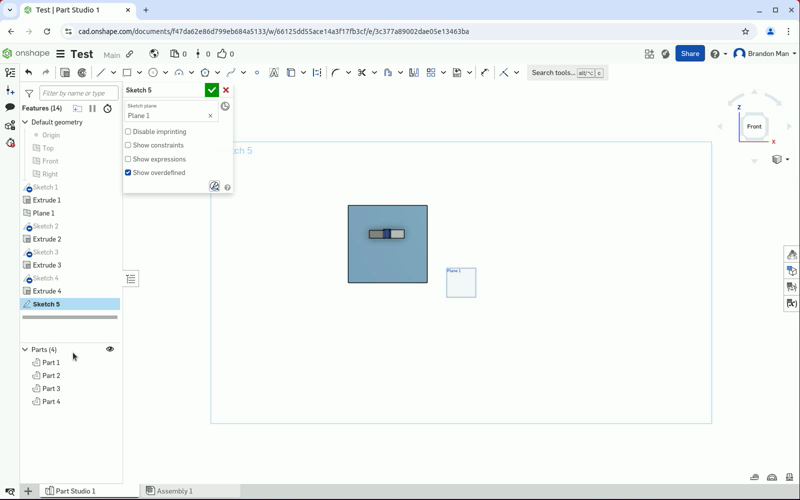
key(y)
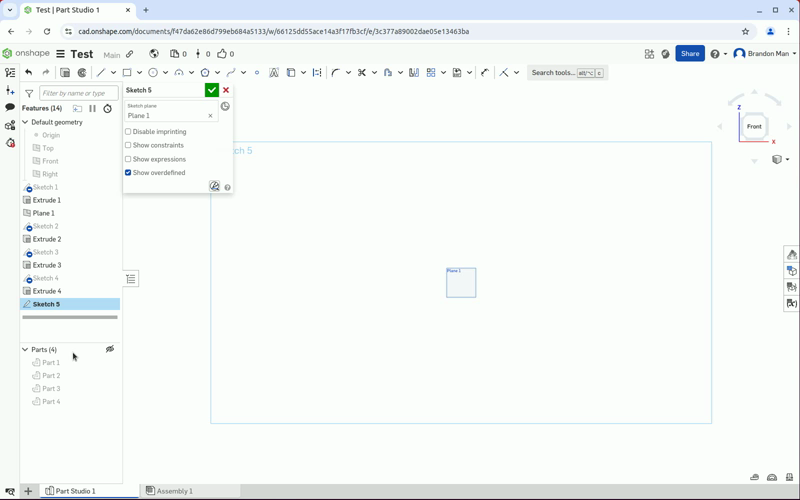
key(l)
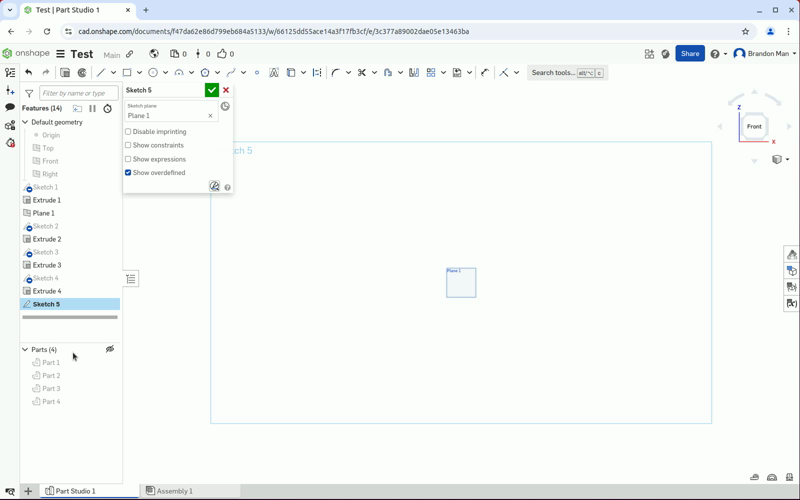
key_down(shift)
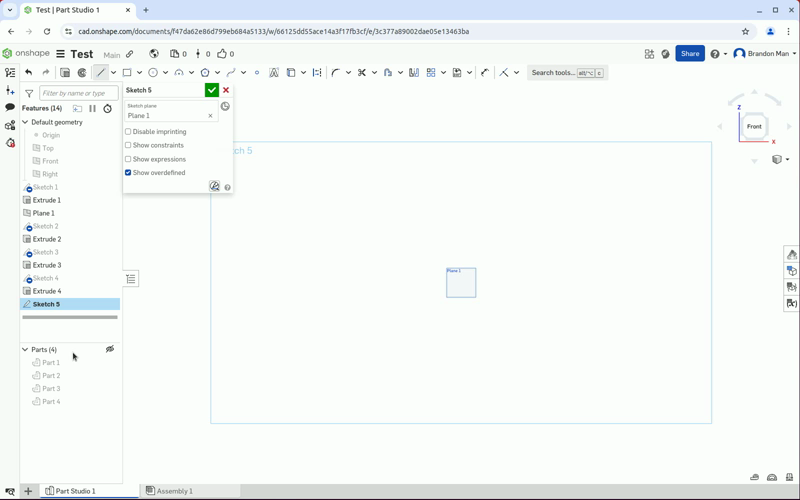
mouse_move(383, 273)
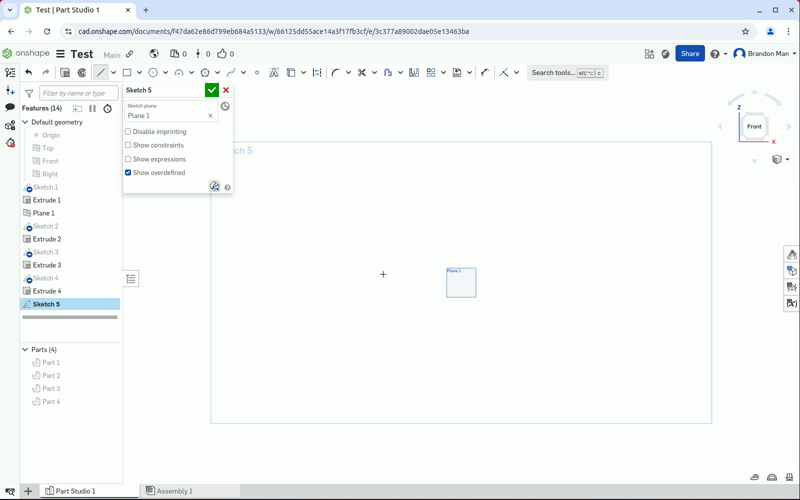
click(383, 273)
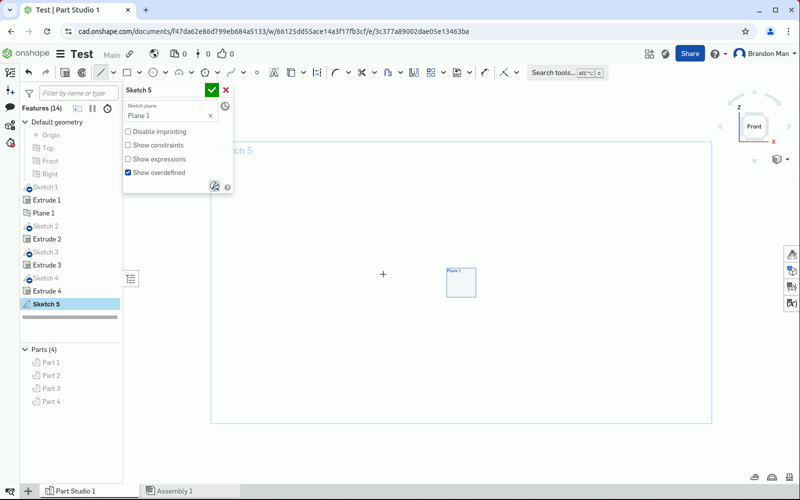
key_up(shift)
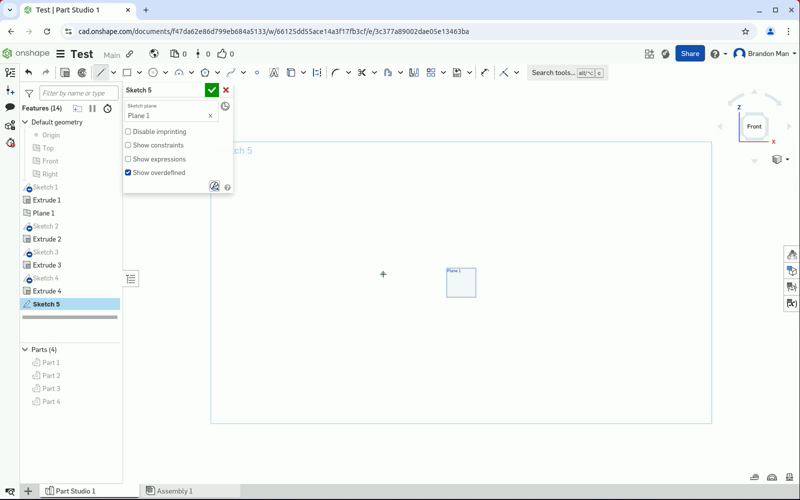
key_down(shift)
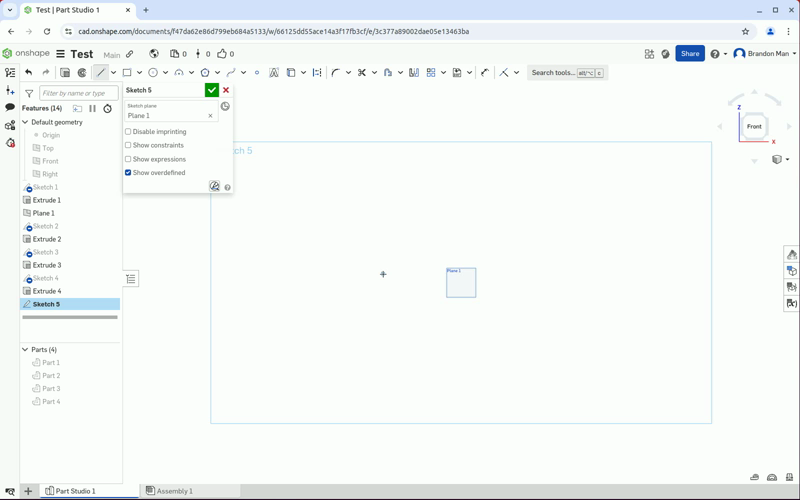
mouse_move(413, 273)
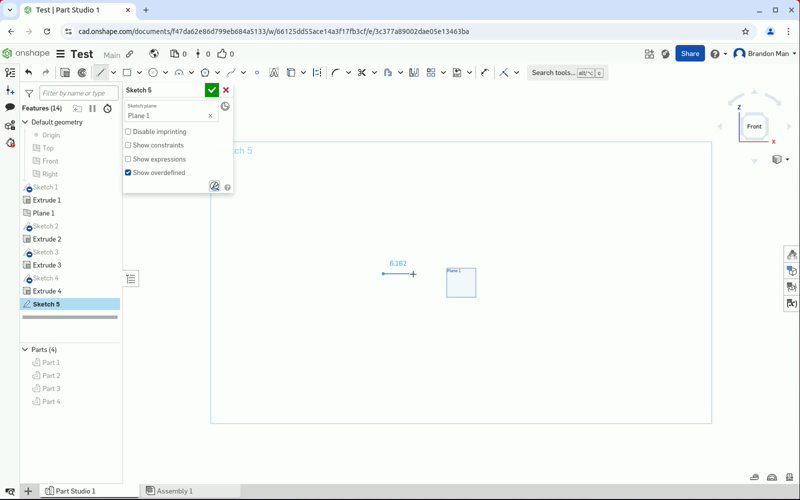
mouse_move(389, 273)
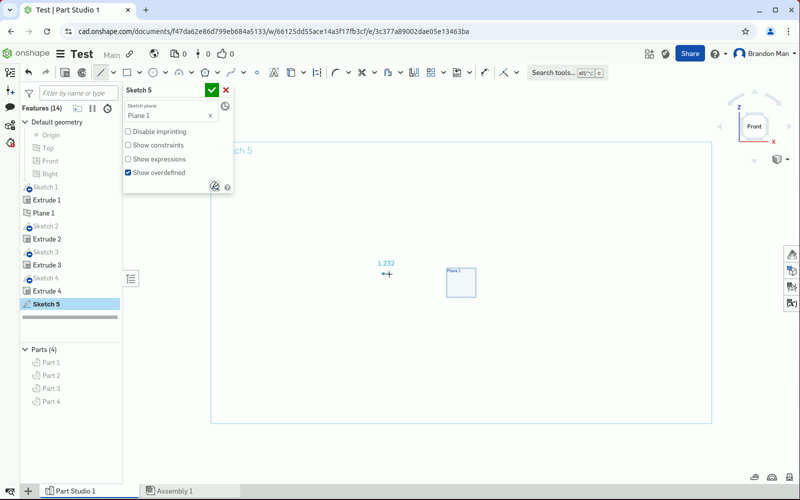
scroll(6)
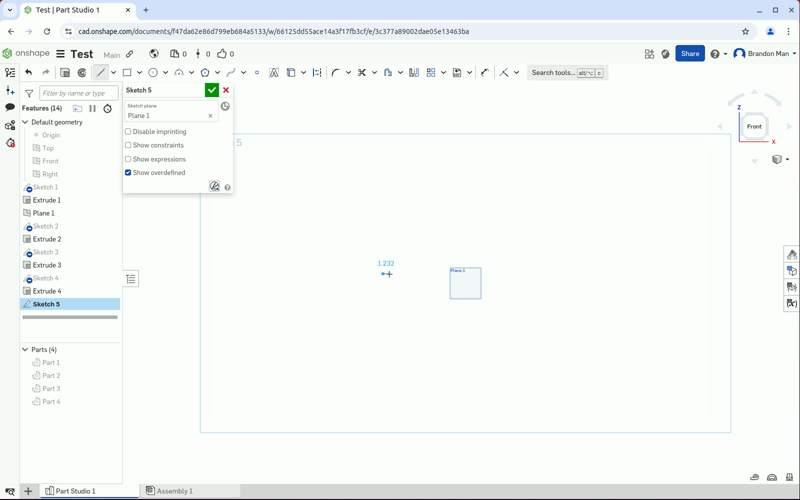
scroll(6)
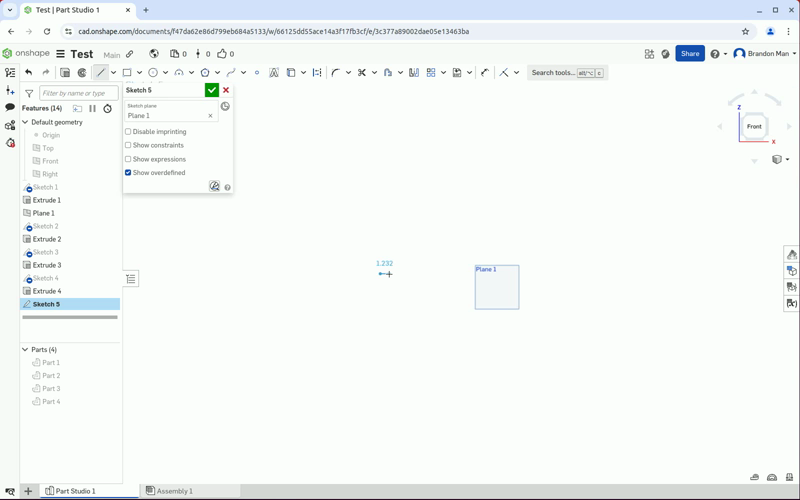
scroll(6)
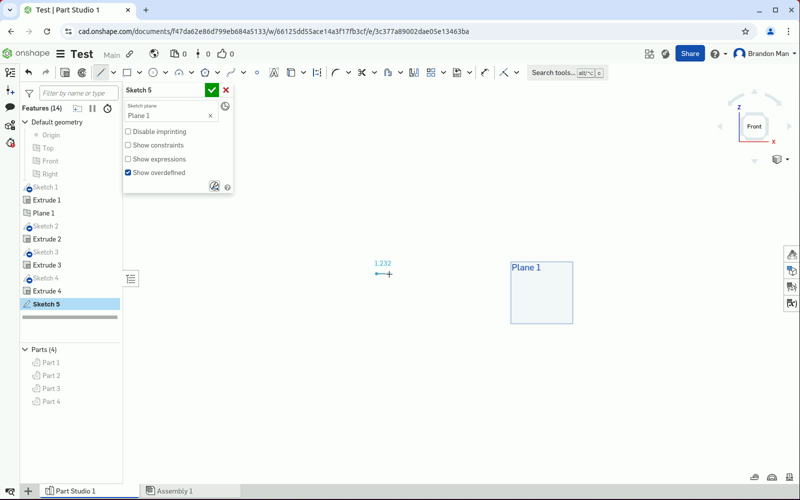
scroll(6)
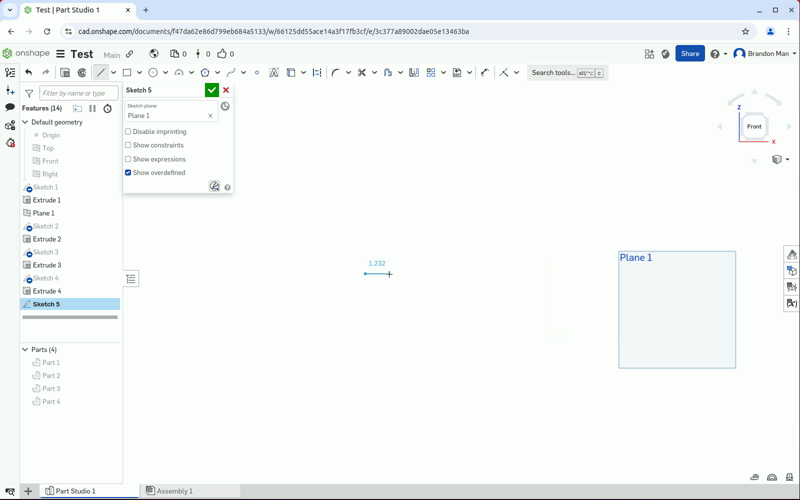
scroll(6)
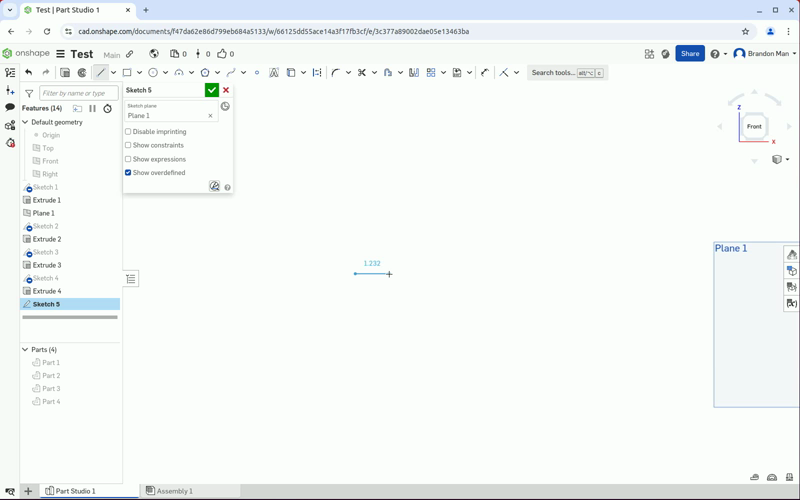
scroll(6)
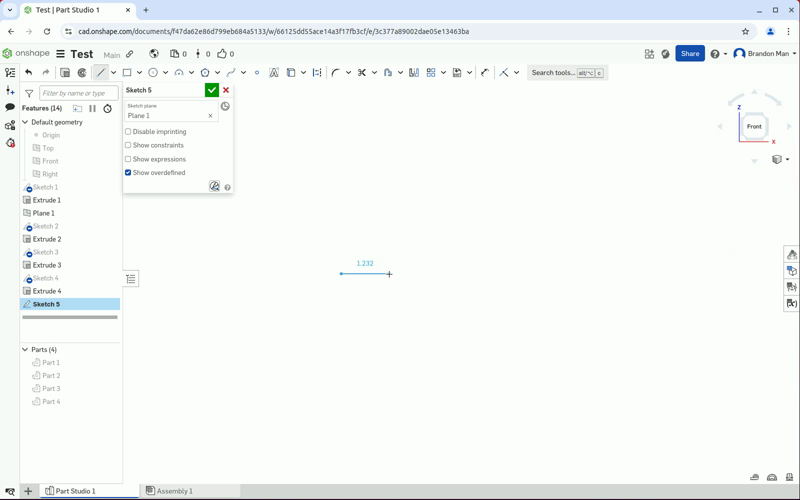
scroll(6)
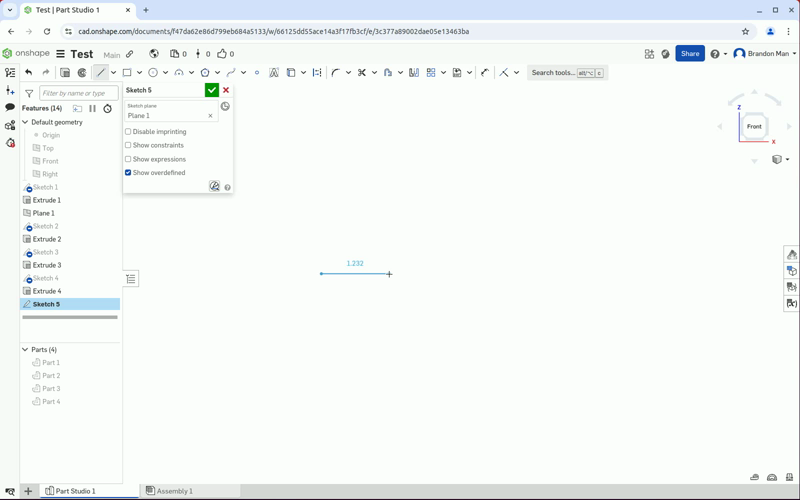
click(389, 273)
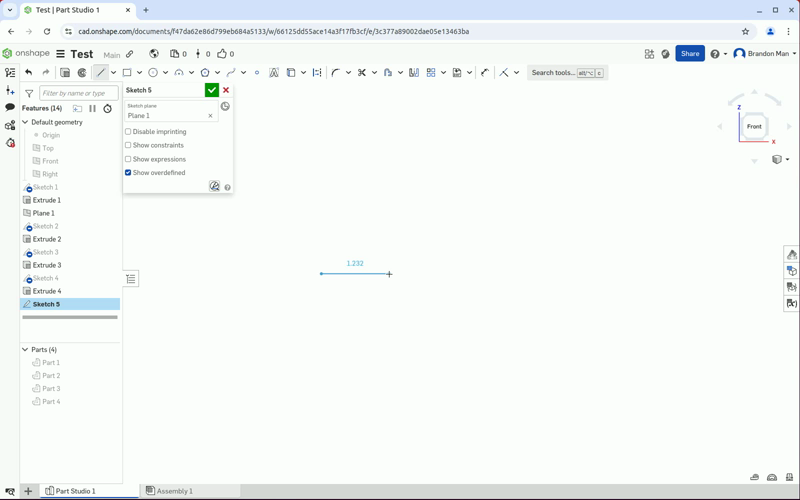
scroll(-6)
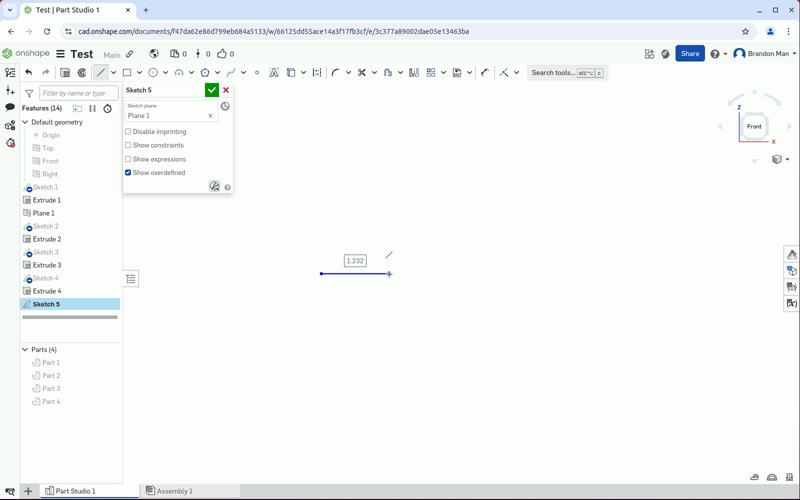
scroll(-6)
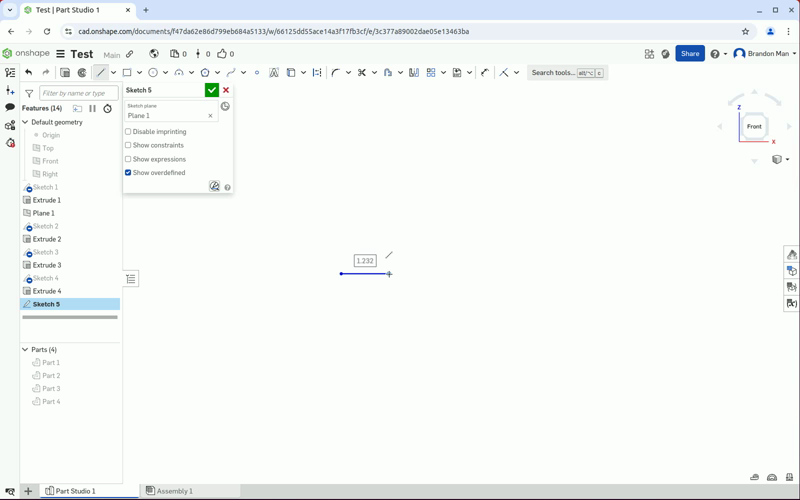
scroll(-6)
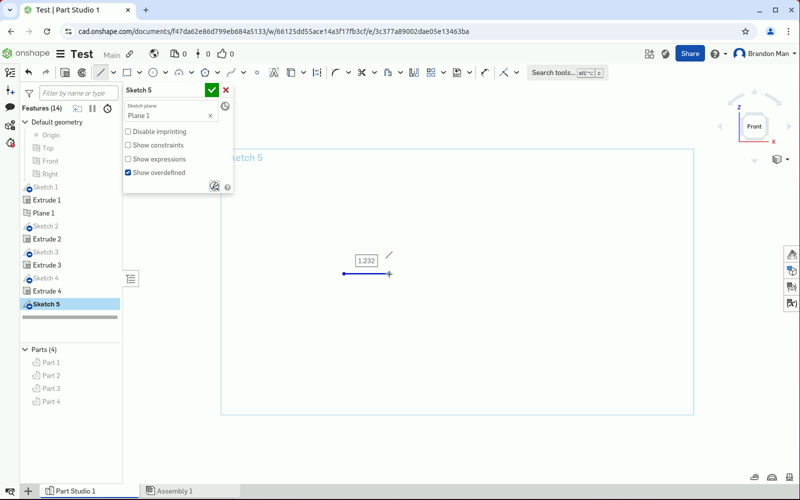
scroll(-6)
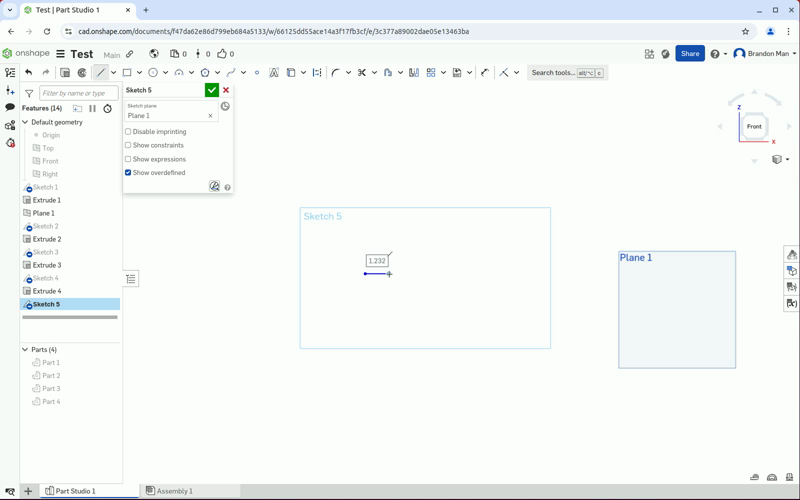
scroll(-6)
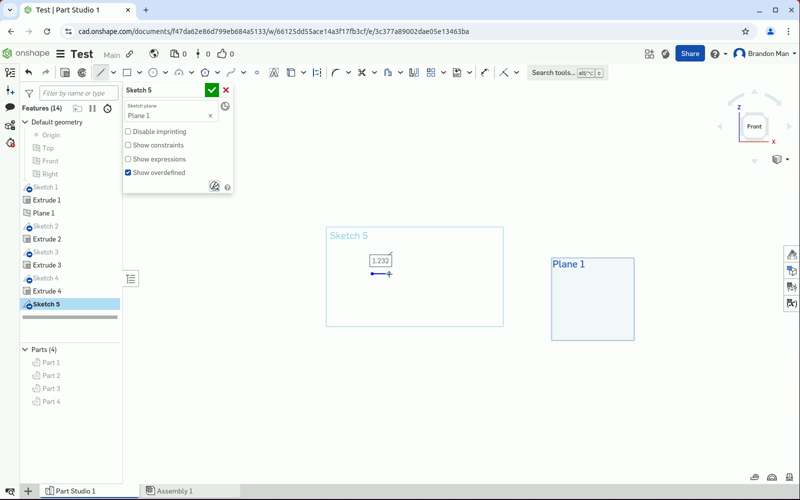
scroll(-6)
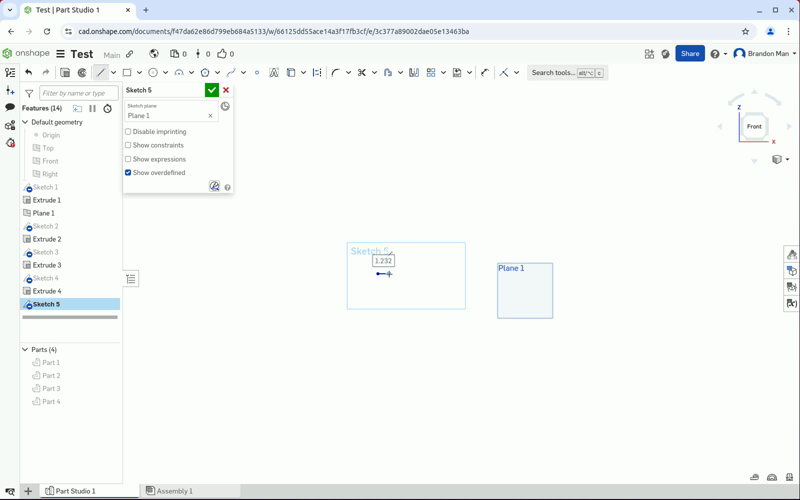
scroll(-6)
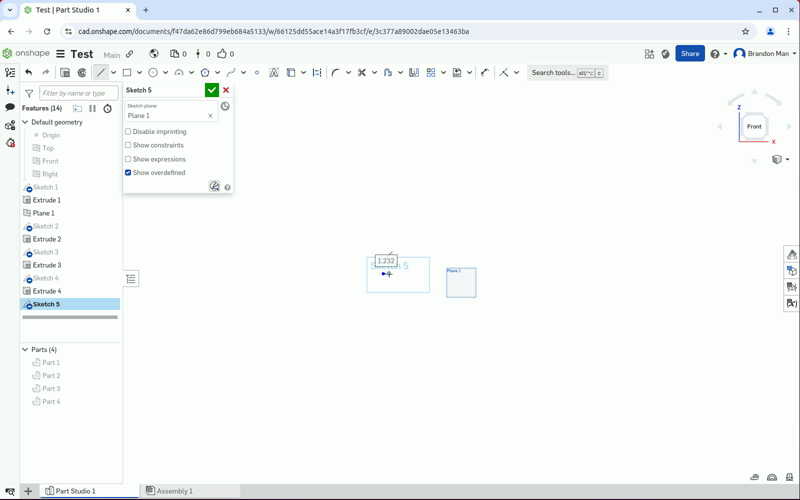
key_up(shift)
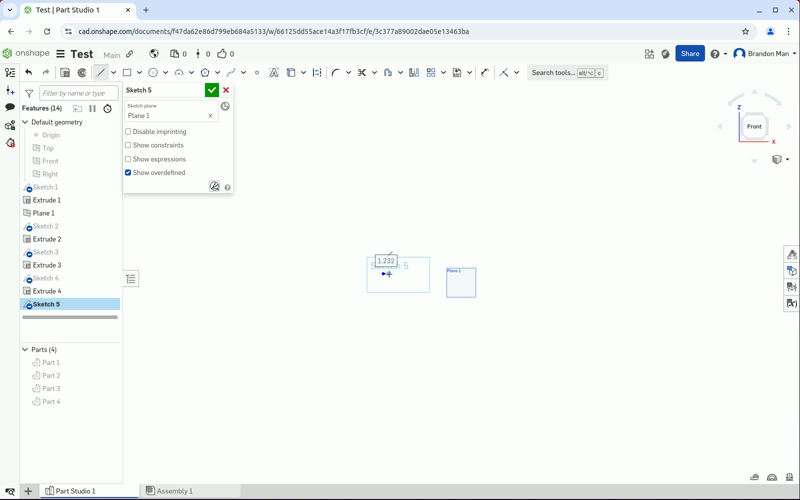
key_down(shift)
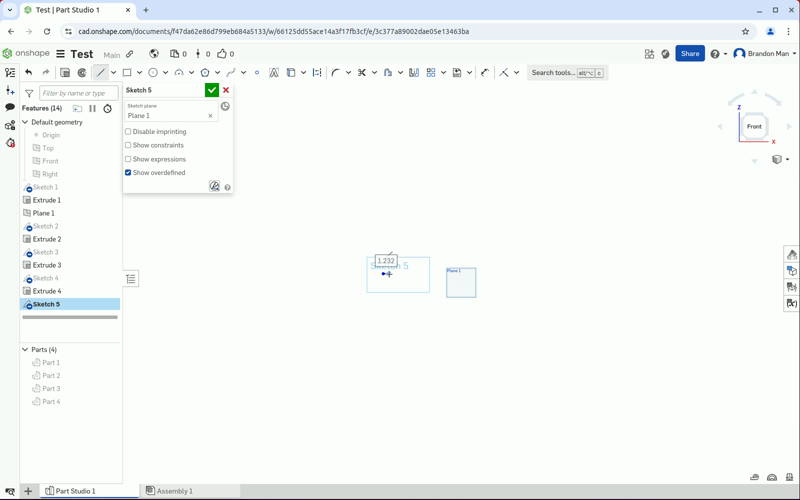
mouse_move(419, 273)
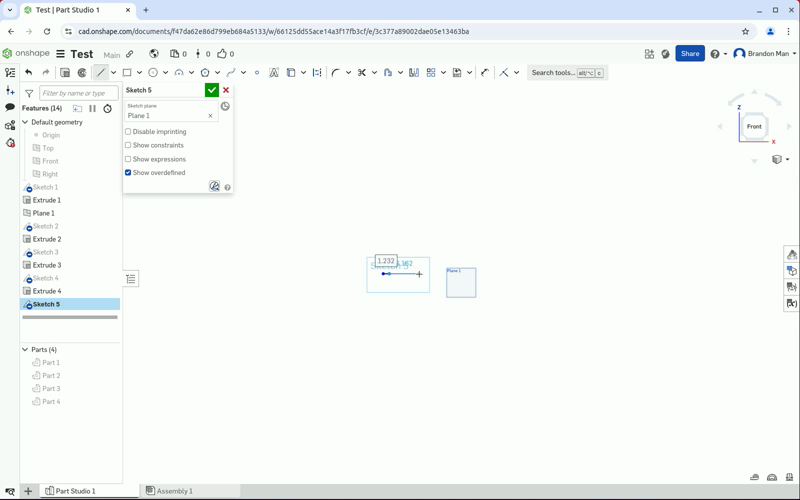
mouse_move(389, 238)
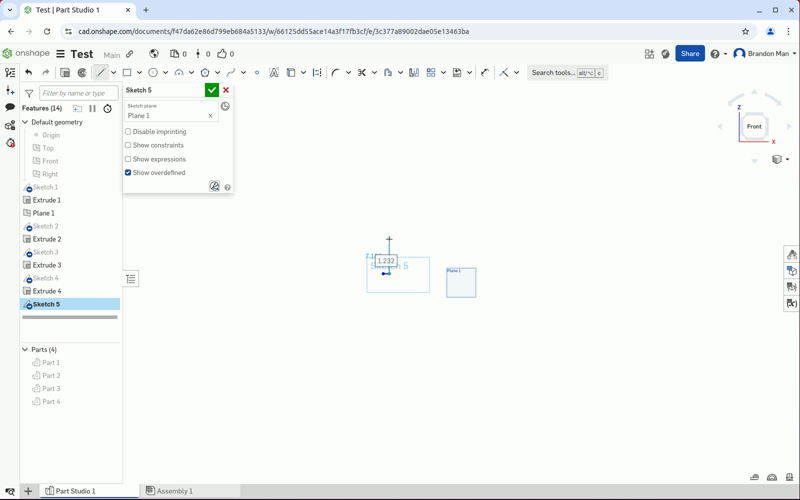
click(389, 238)
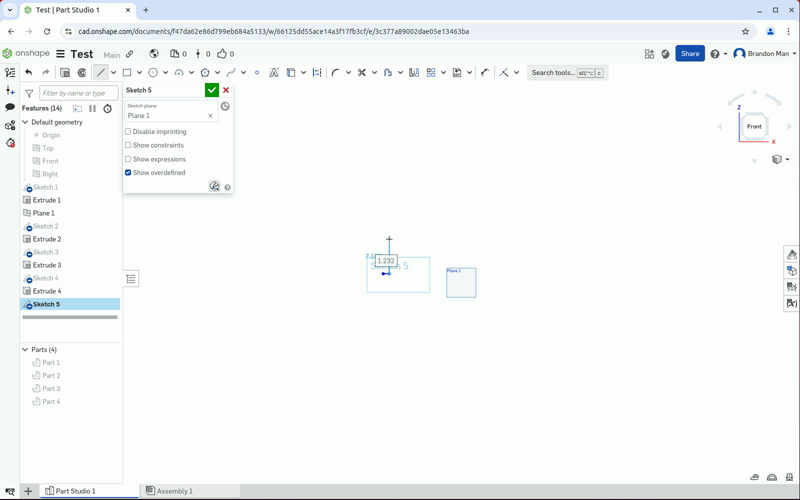
key_up(shift)
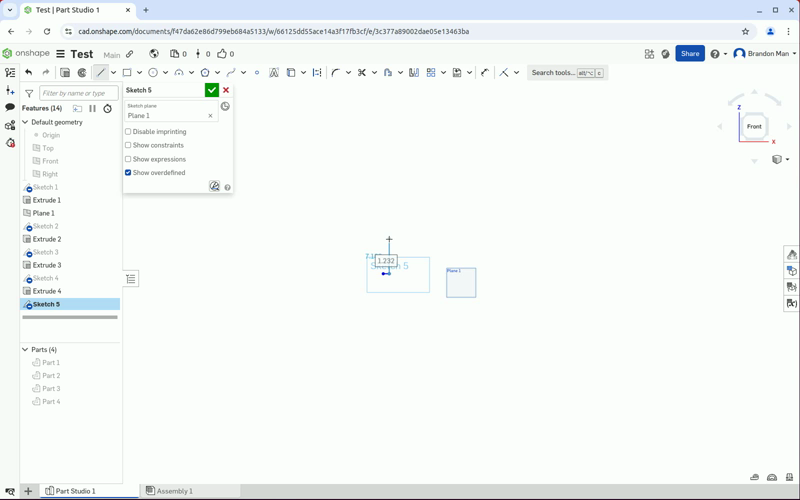
key_down(shift)
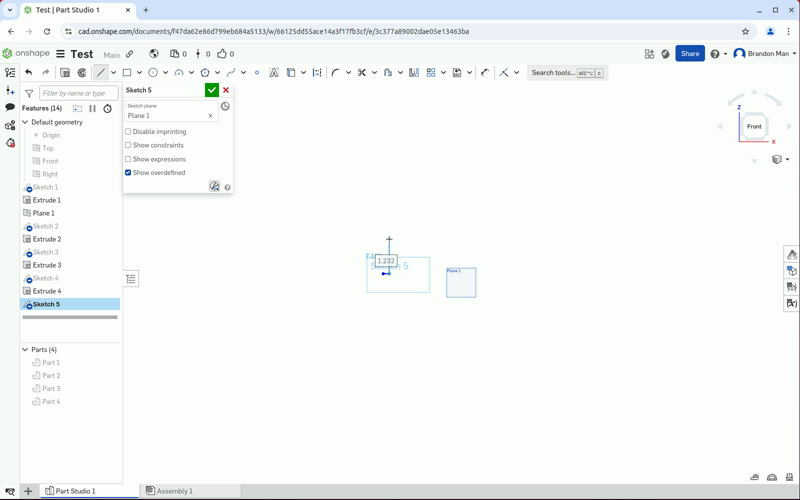
mouse_move(419, 238)
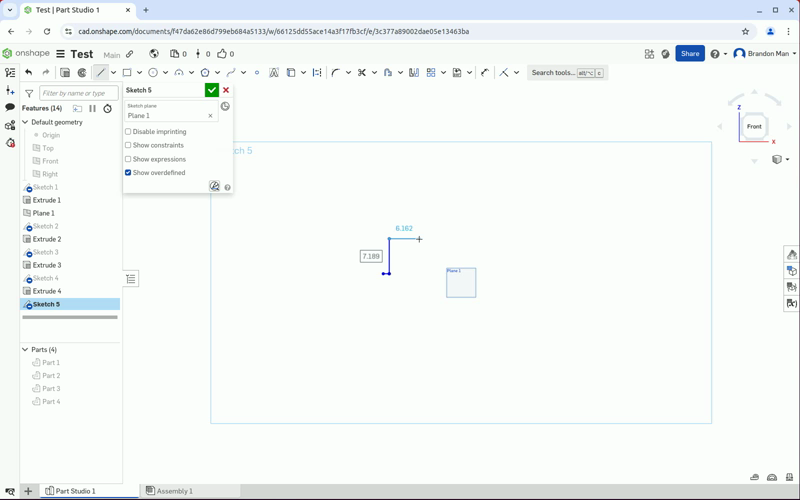
mouse_move(383, 238)
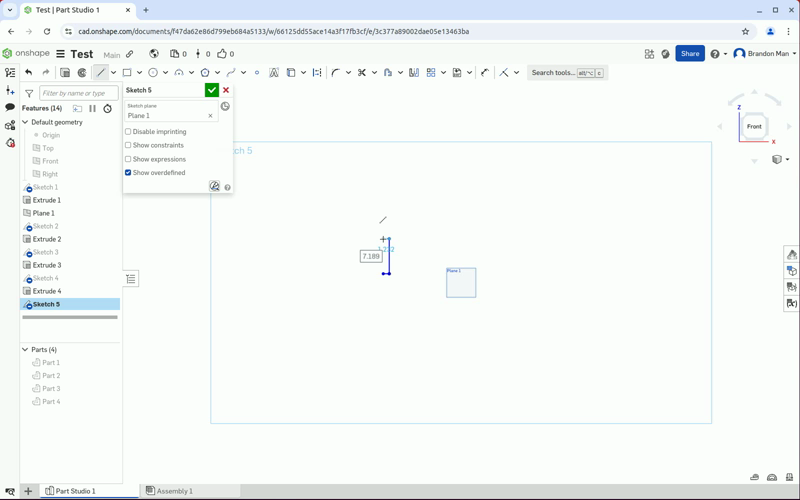
scroll(6)
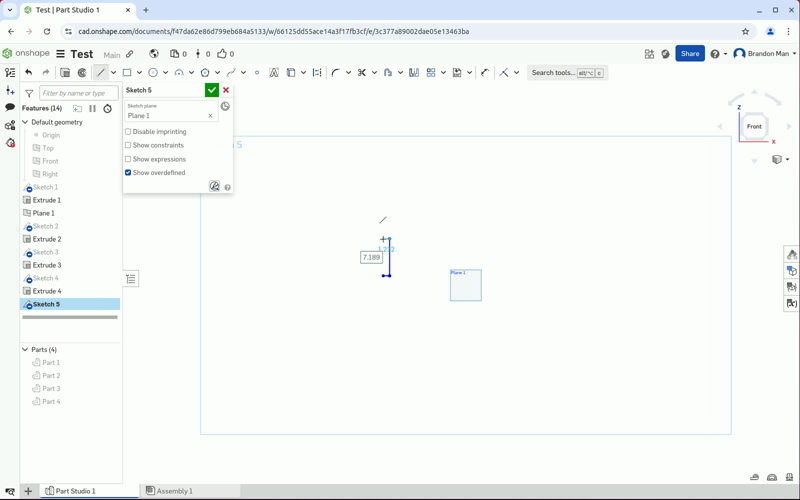
scroll(6)
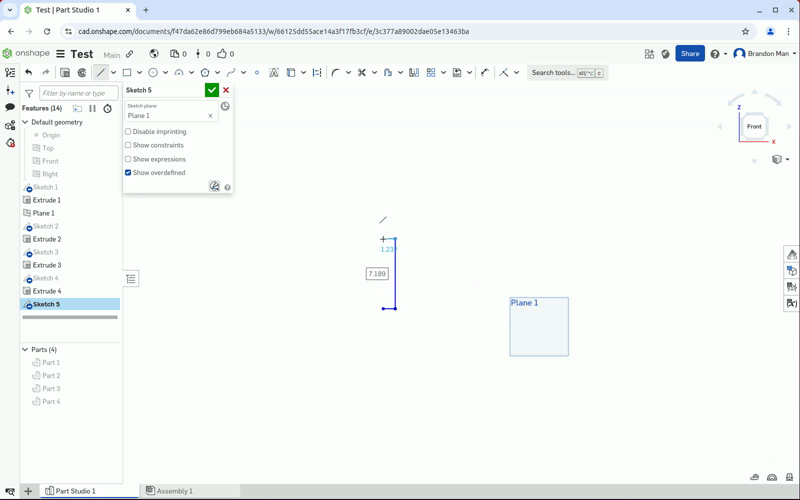
scroll(6)
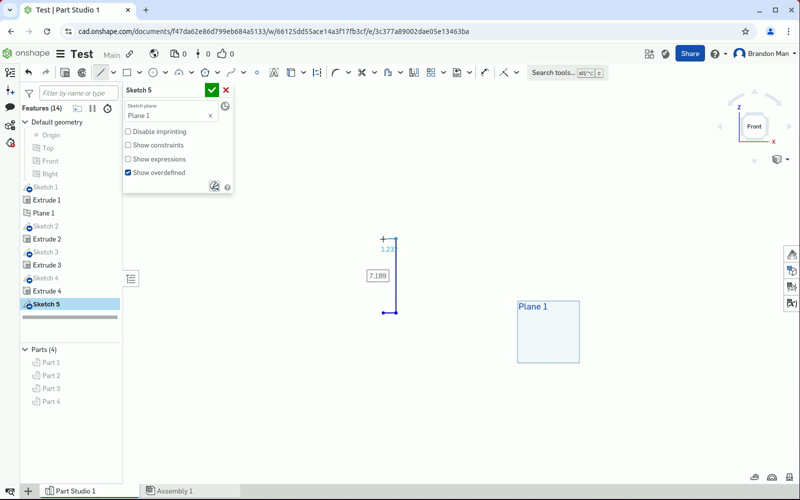
scroll(6)
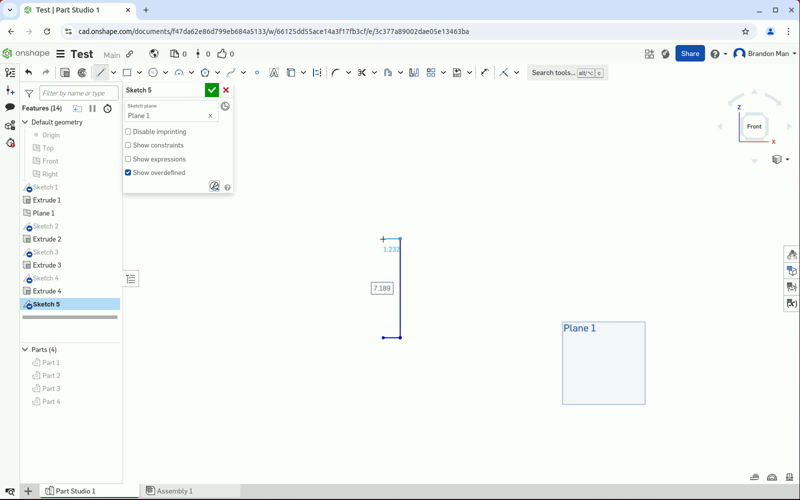
scroll(6)
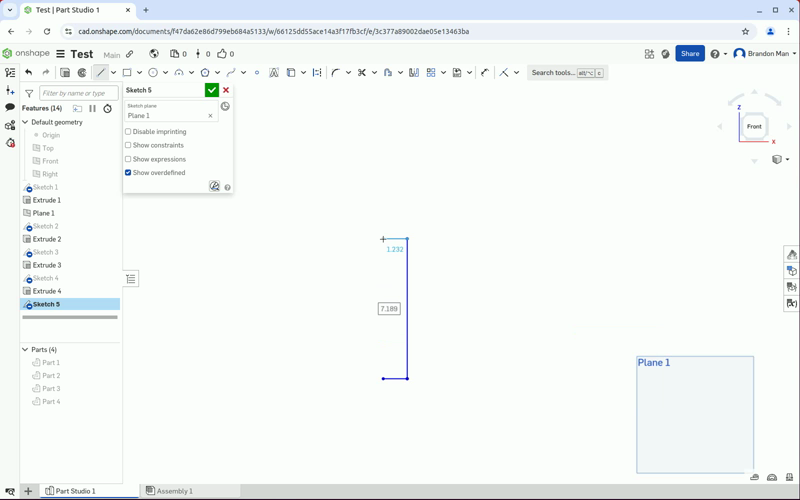
scroll(6)
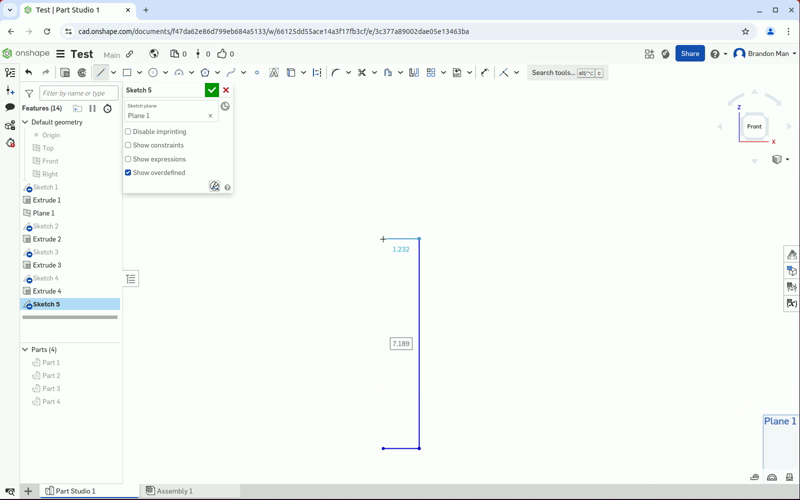
scroll(6)
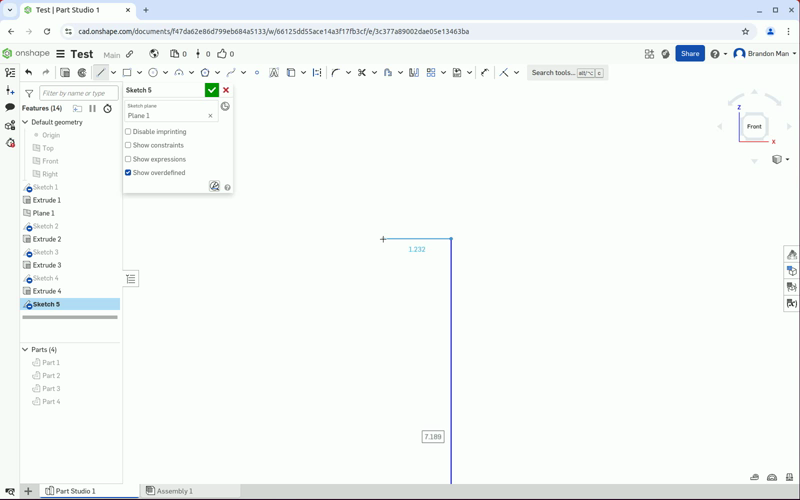
click(383, 238)
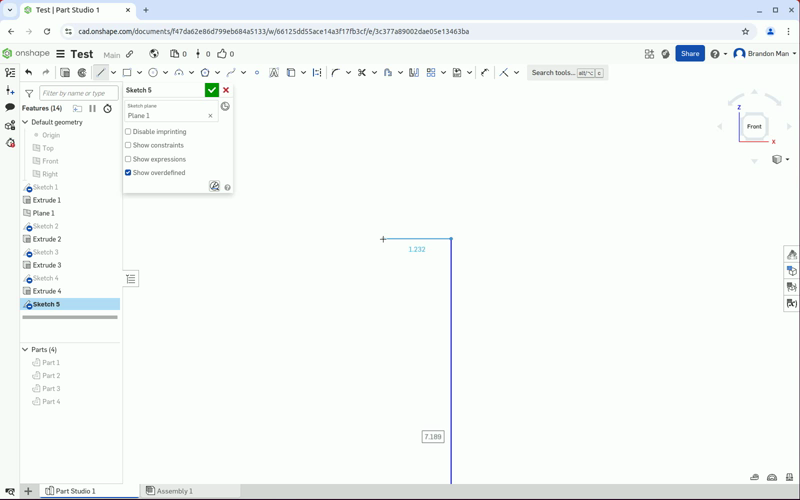
scroll(-6)
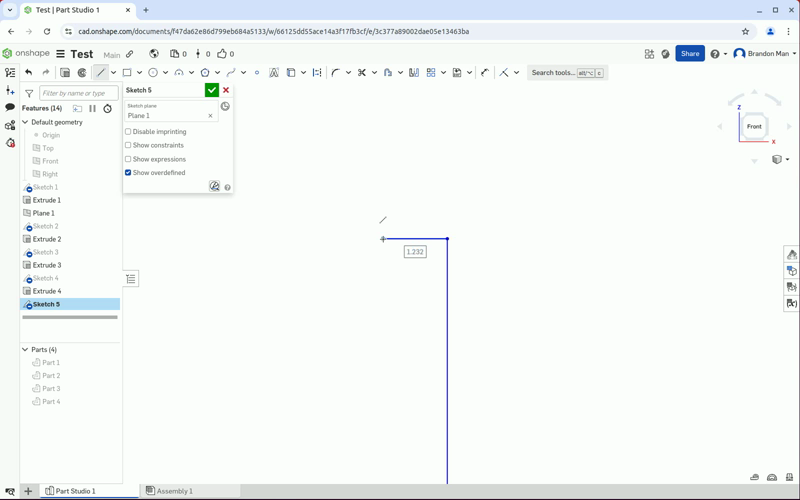
scroll(-6)
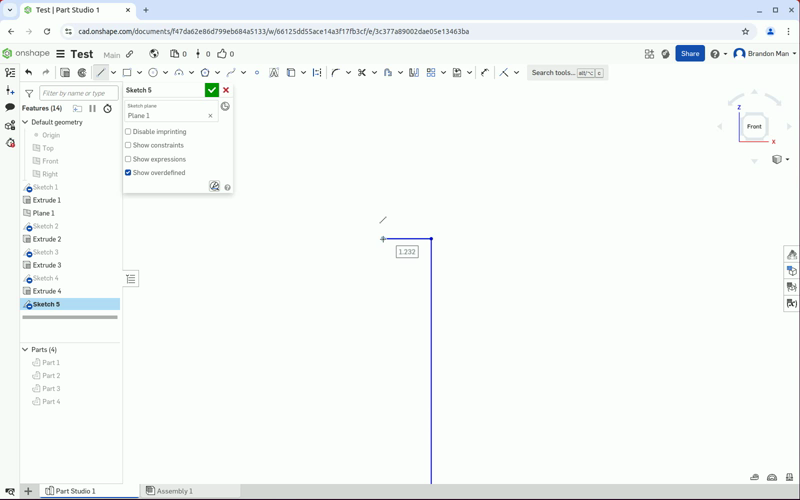
scroll(-6)
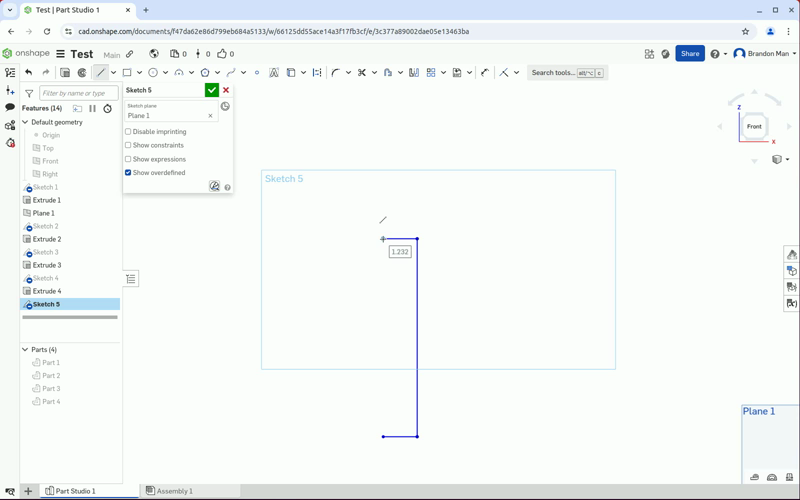
scroll(-6)
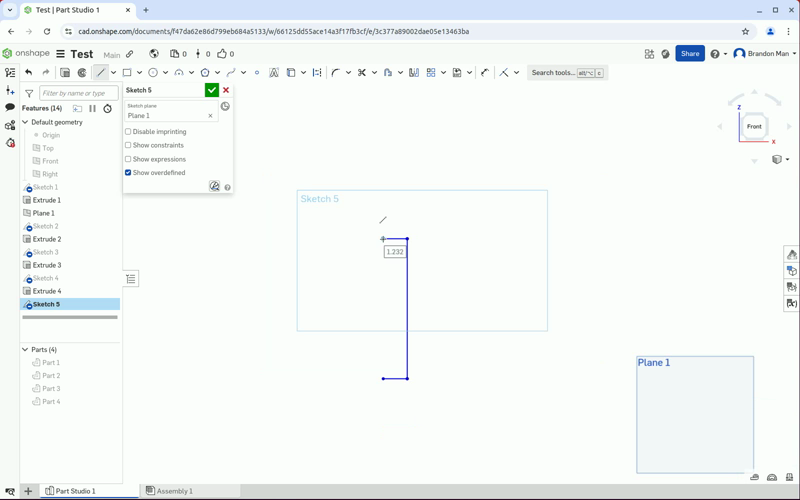
scroll(-6)
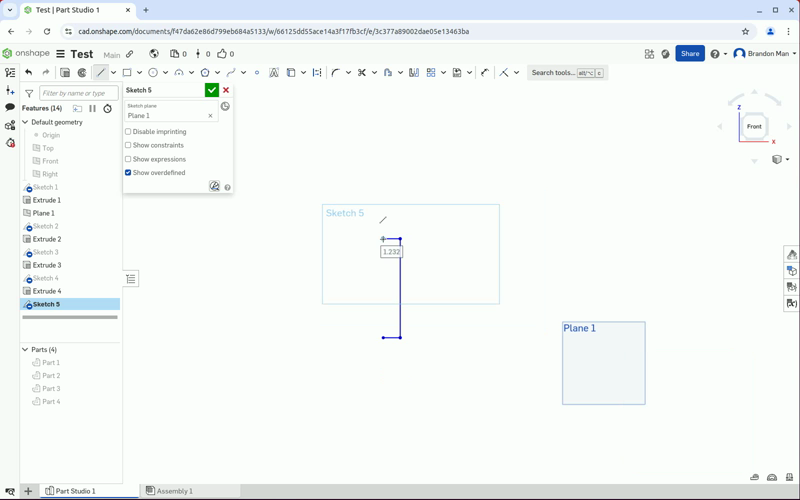
scroll(-6)
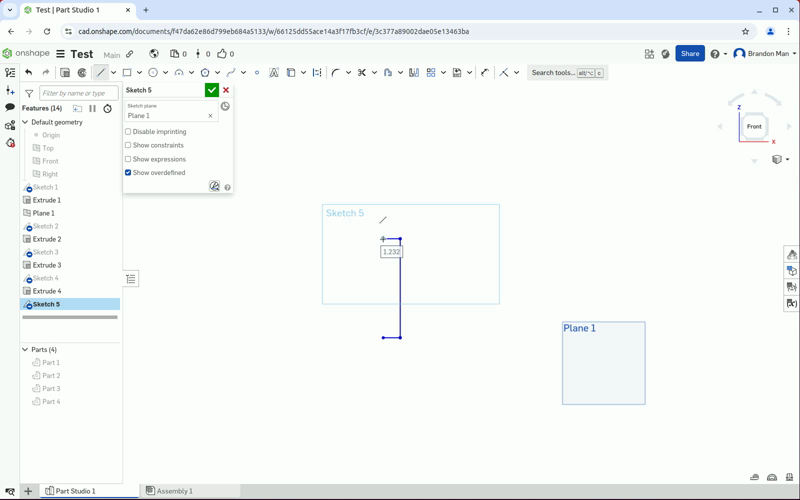
scroll(-6)
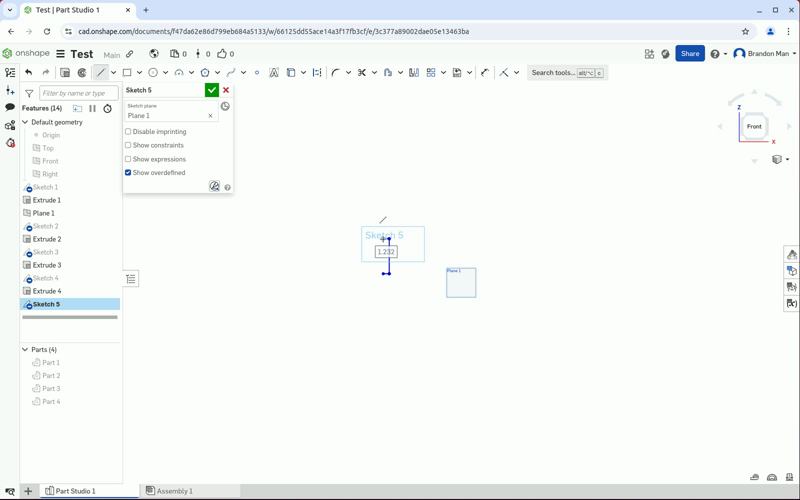
key_up(shift)
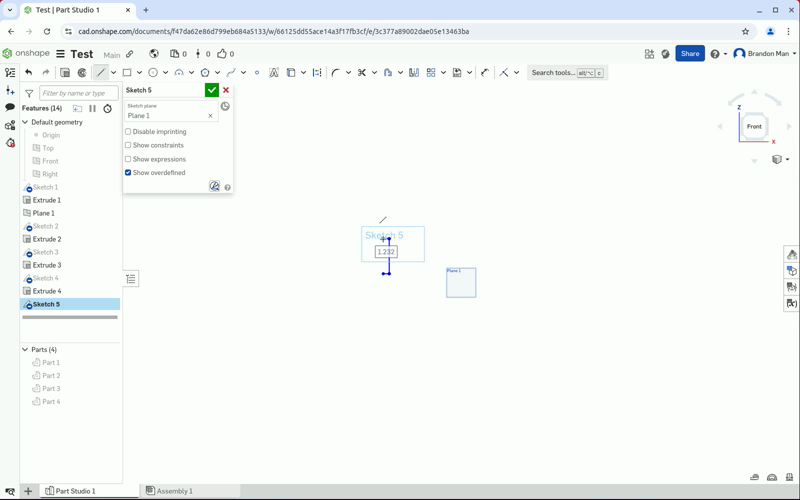
mouse_move(413, 238)
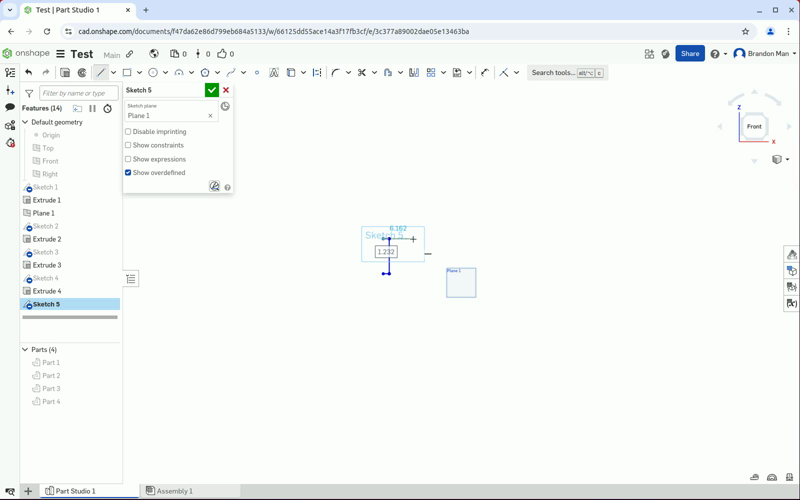
key_down(shift)
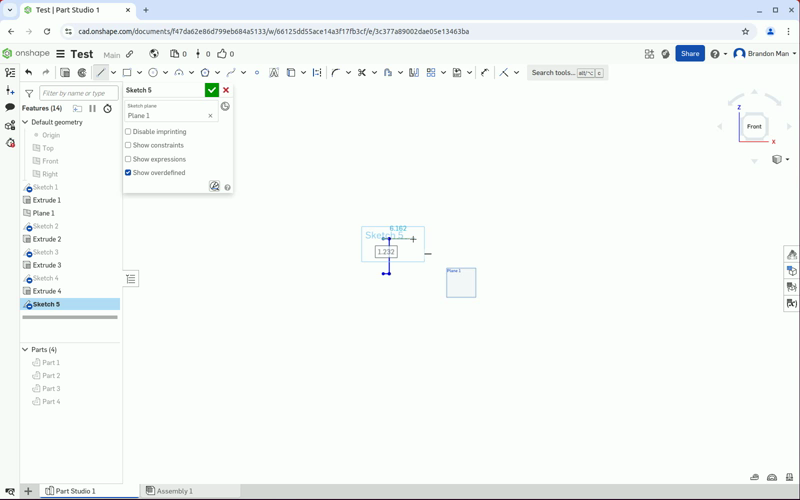
mouse_move(383, 273)
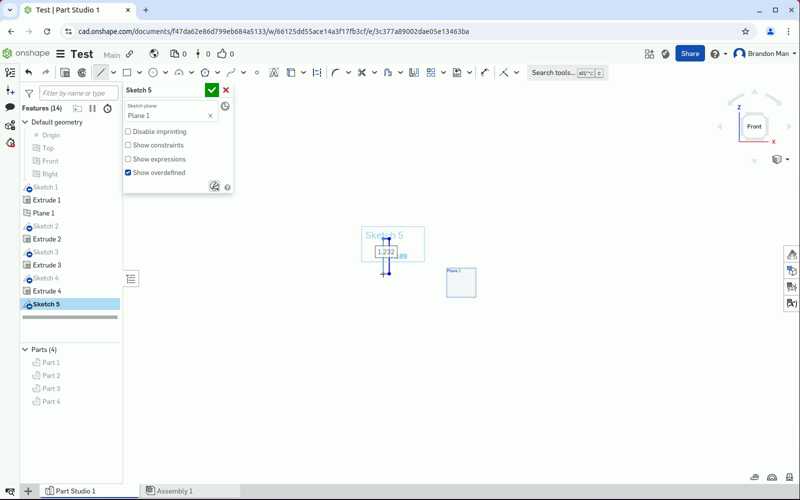
key_up(shift)
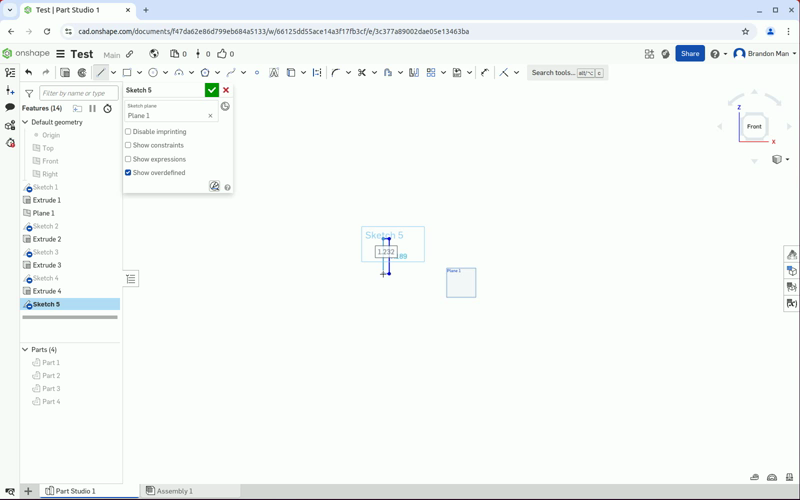
click(383, 273)
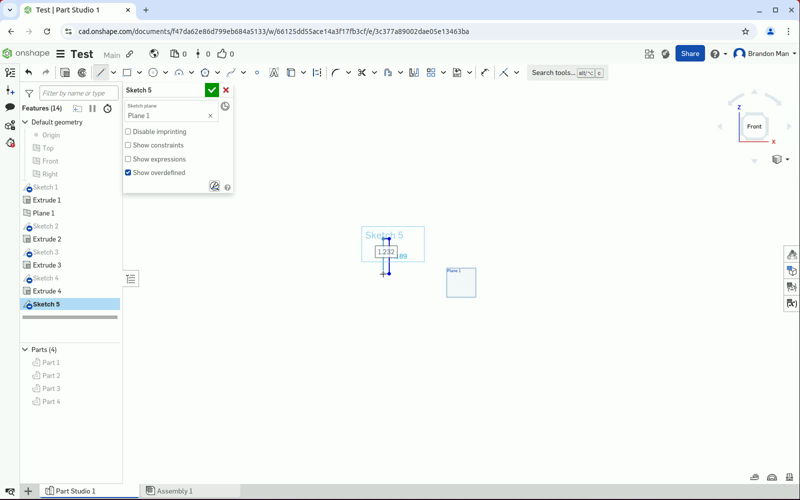
key(esc)
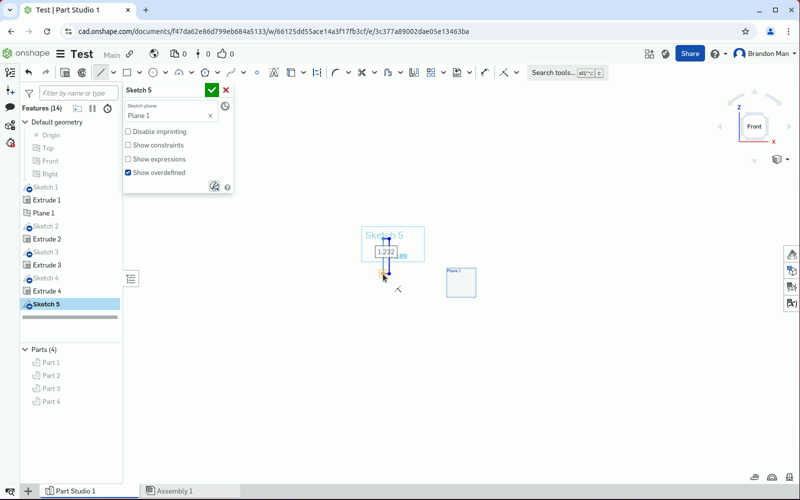
mouse_move(386, 252)
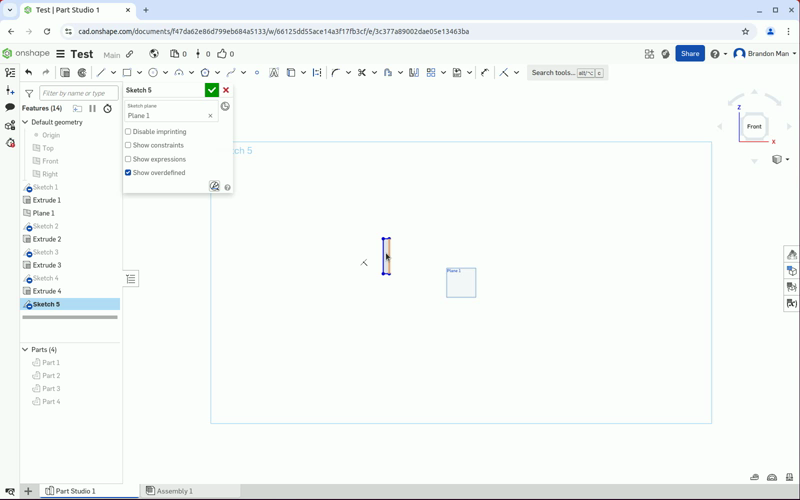
scroll(6)
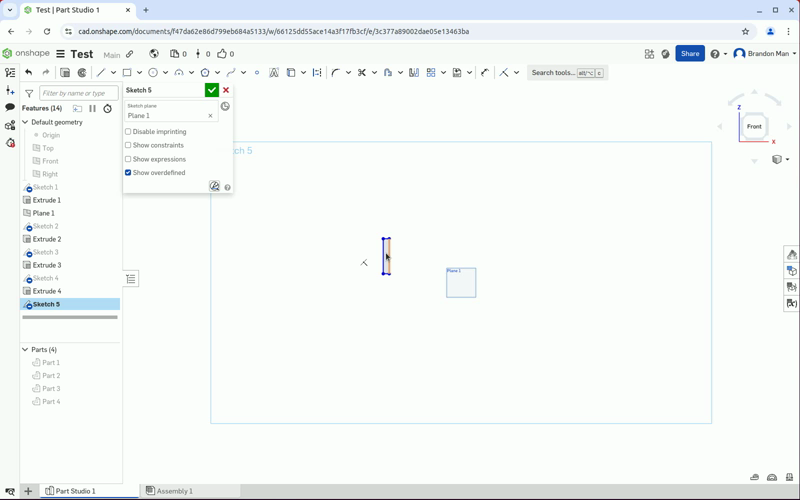
scroll(6)
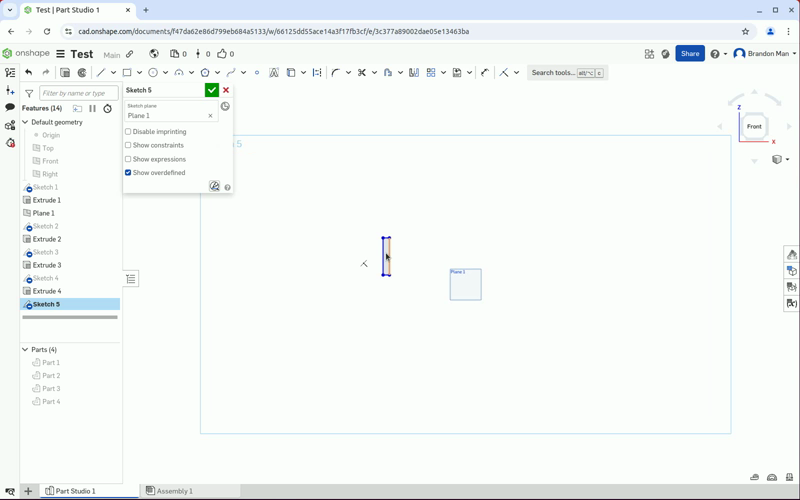
scroll(6)
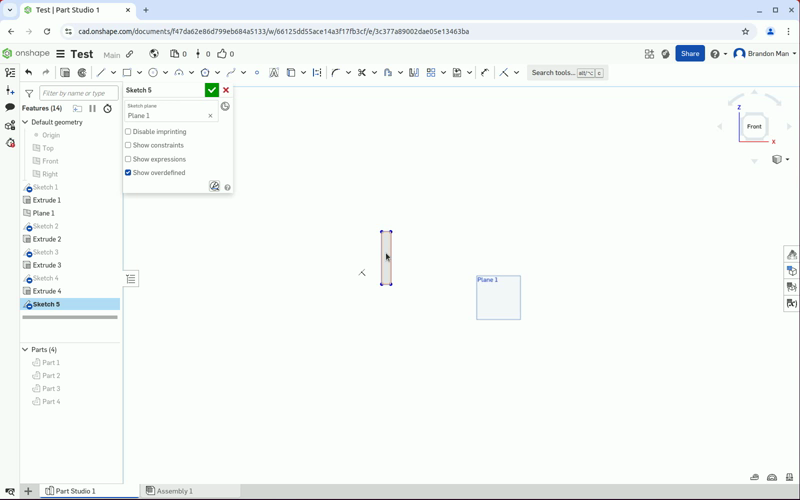
scroll(6)
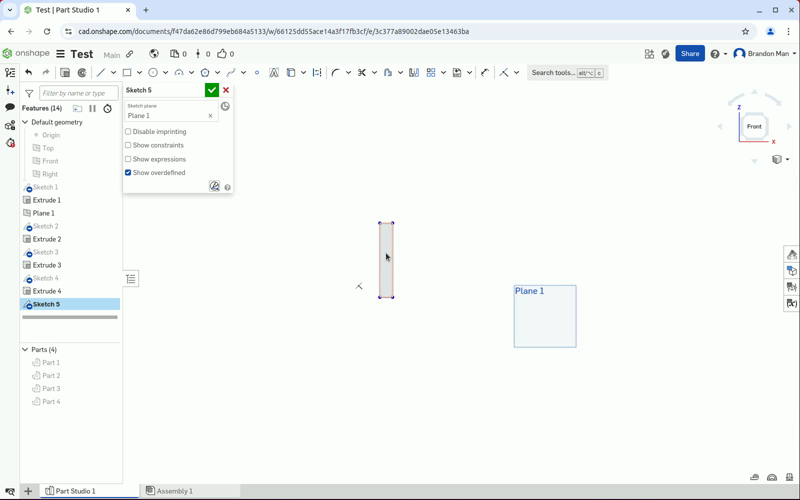
scroll(6)
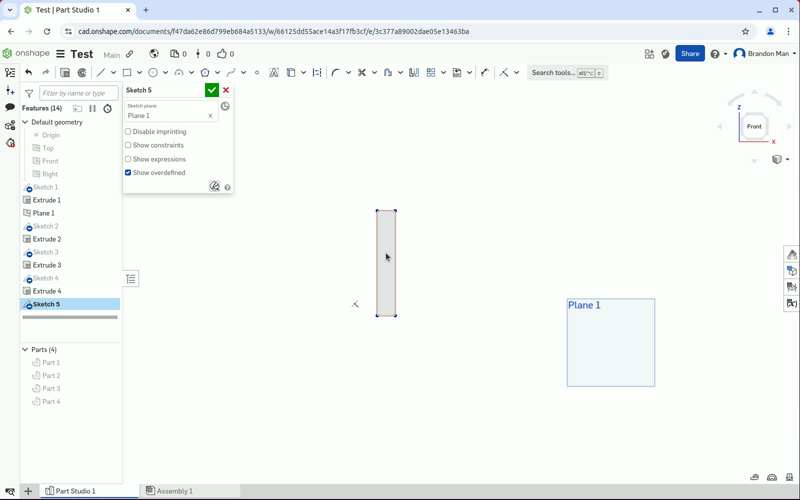
scroll(6)
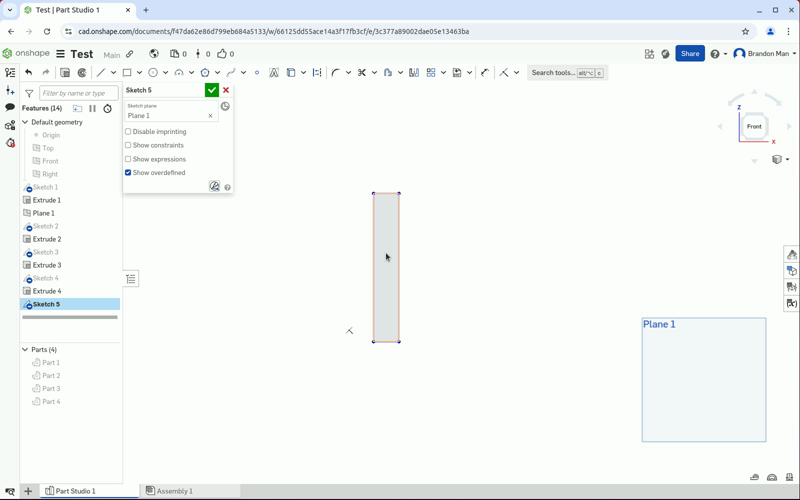
scroll(6)
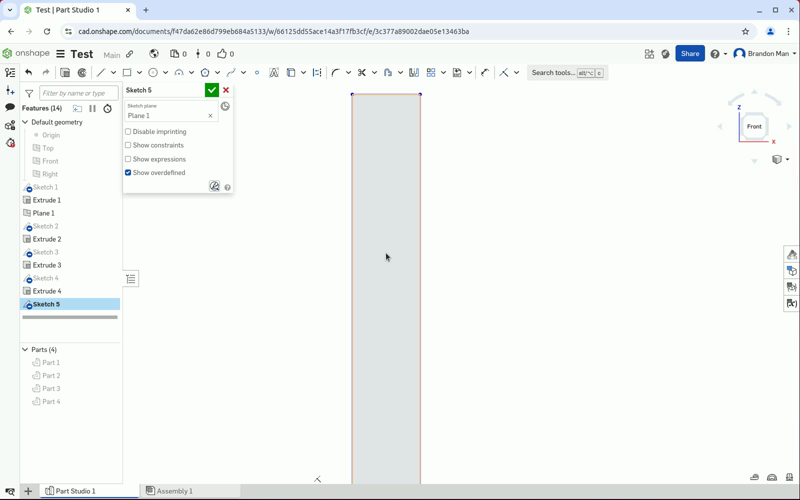
click(386, 252)
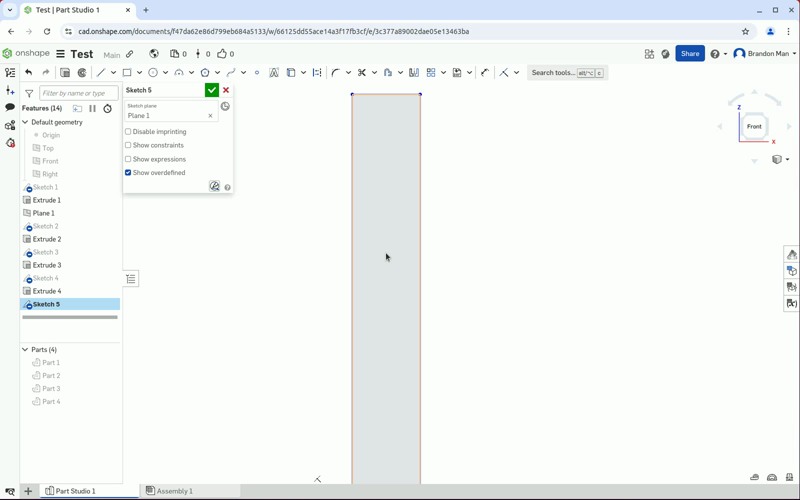
scroll(-6)
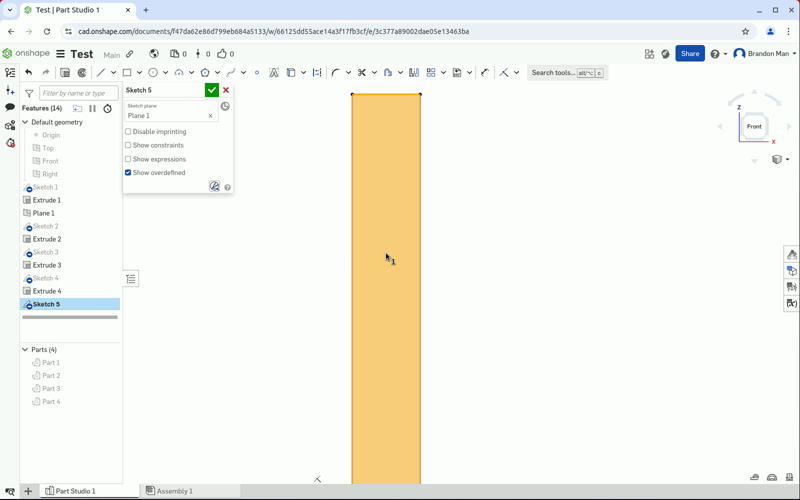
scroll(-6)
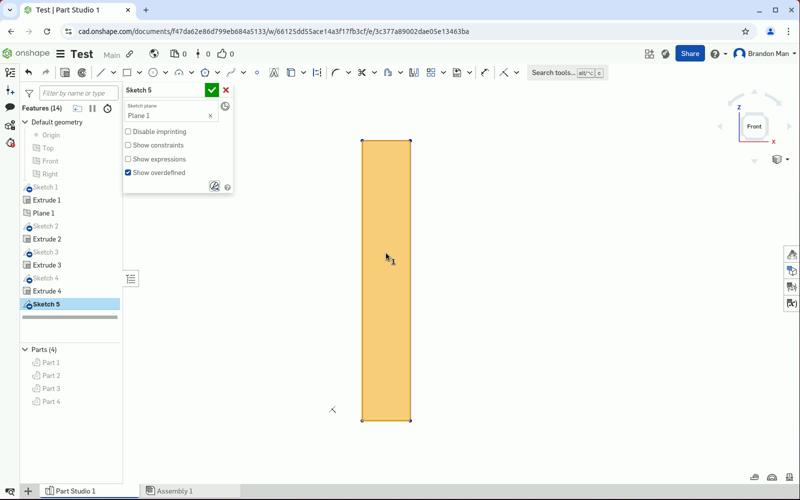
scroll(-6)
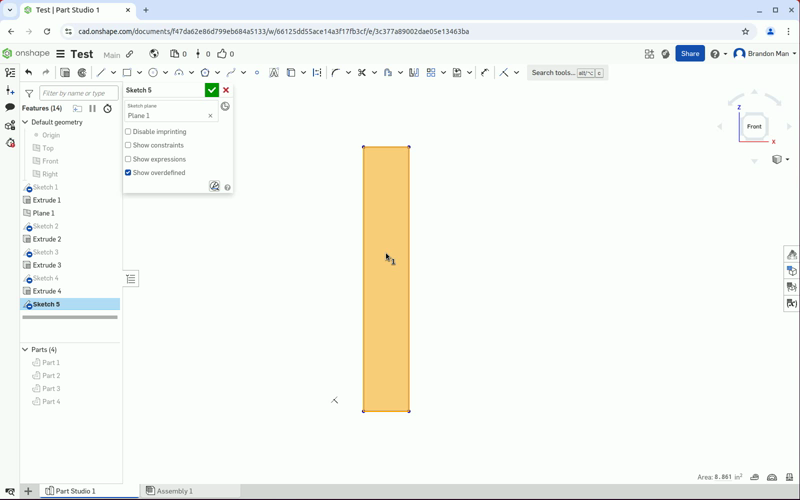
scroll(-6)
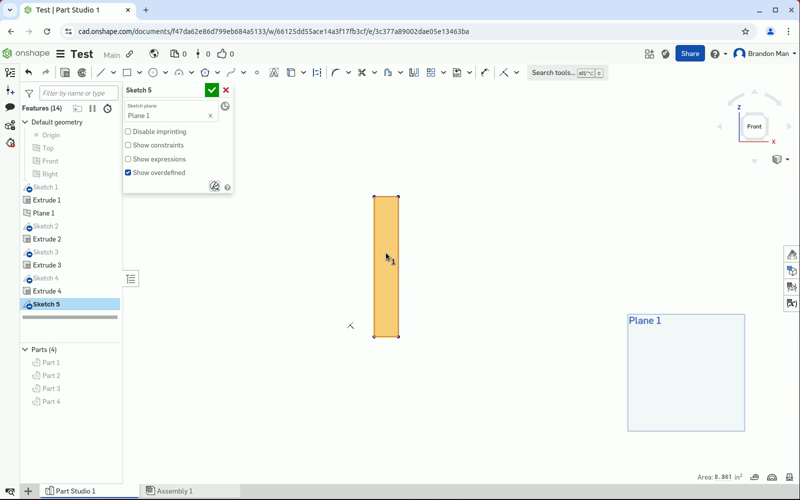
scroll(-6)
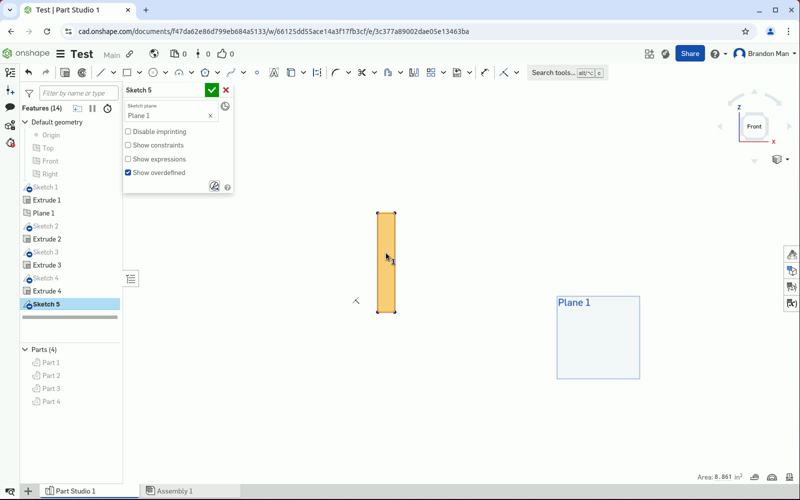
scroll(-6)
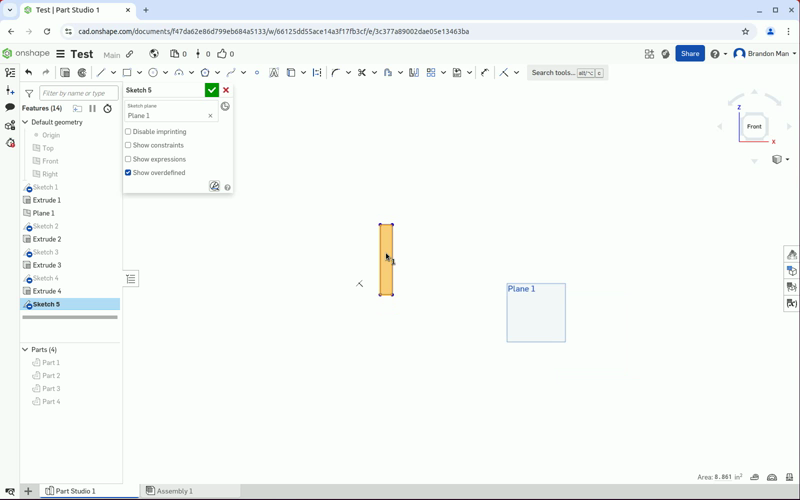
scroll(-6)
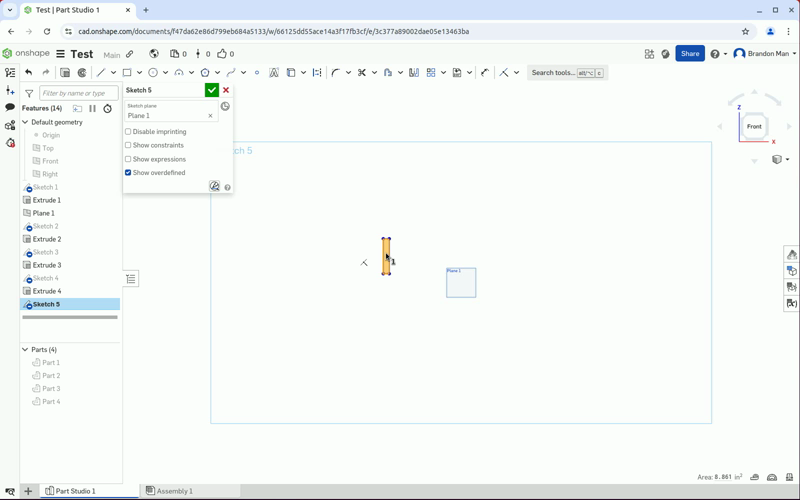
mouse_move(73, 352)
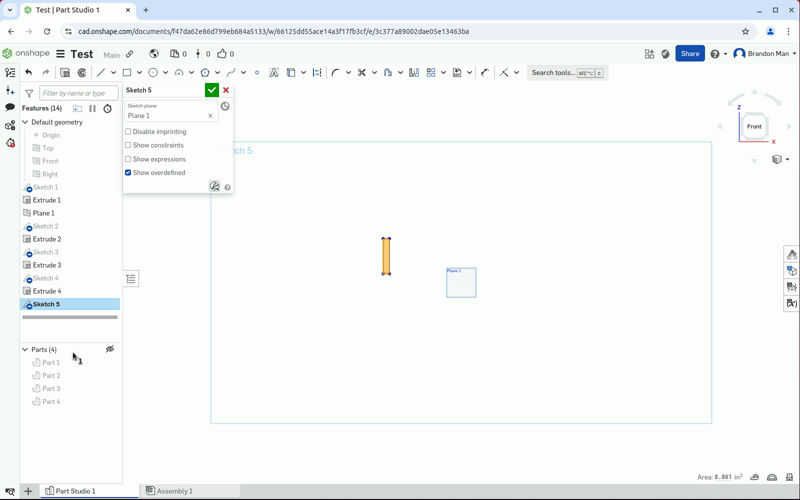
key(shift+y)
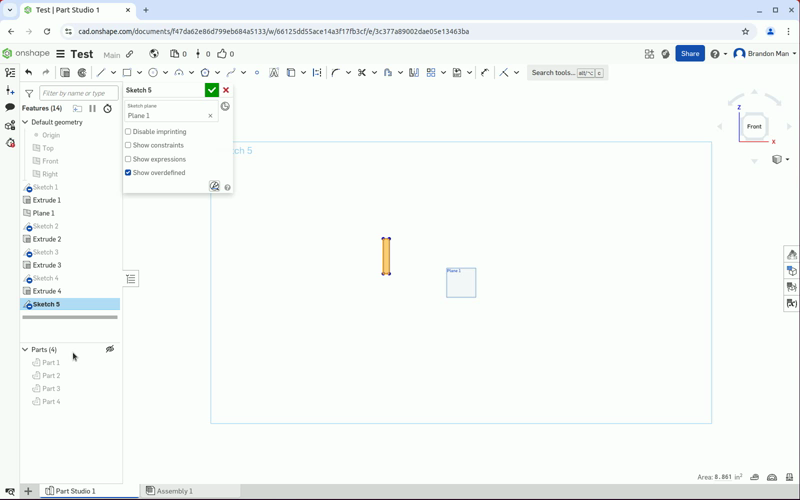
key(shift+e)
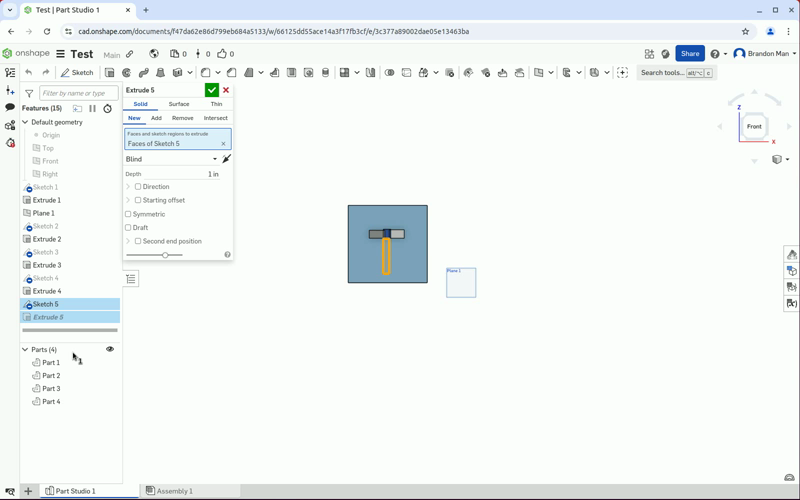
mouse_move(143, 106)
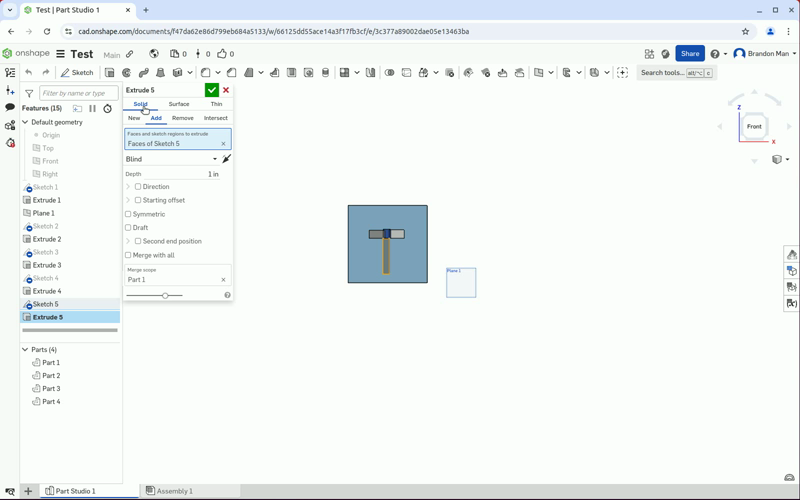
click(143, 106)
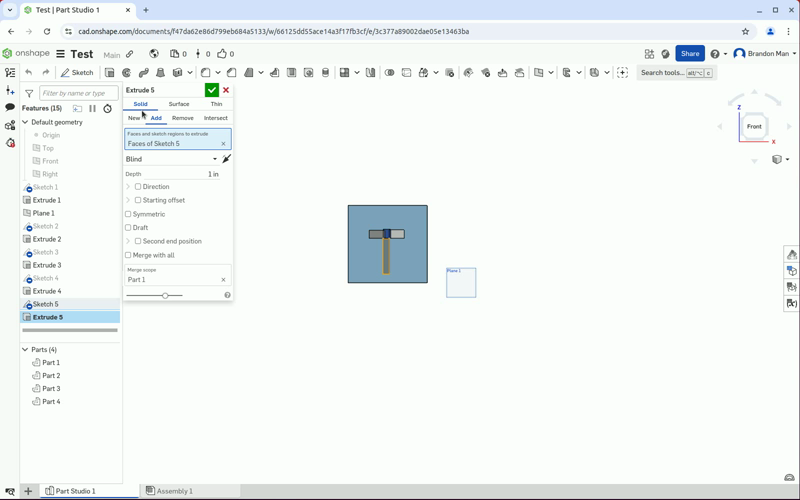
mouse_move(137, 120)
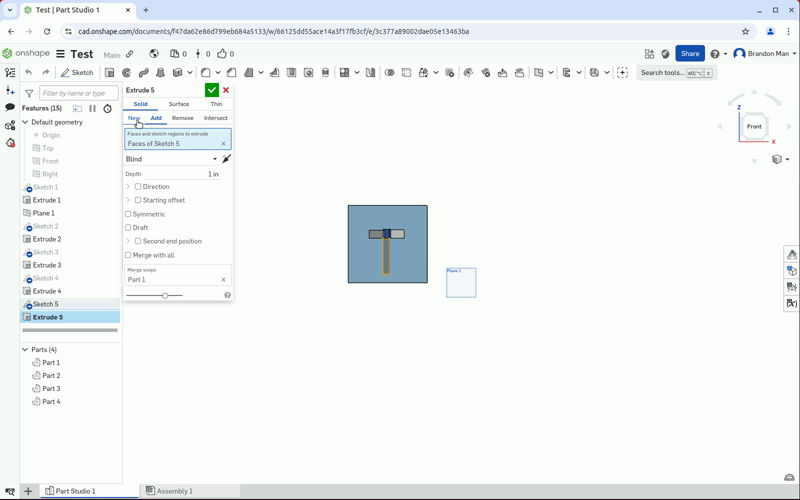
click(137, 120)
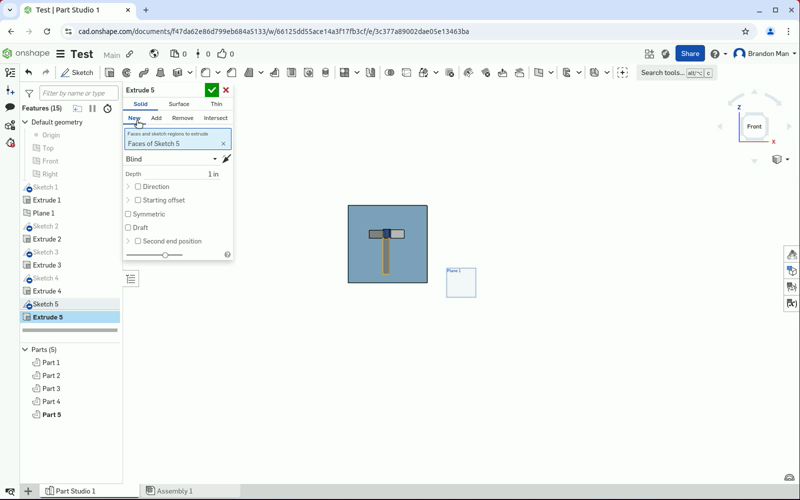
key(tab, 4)
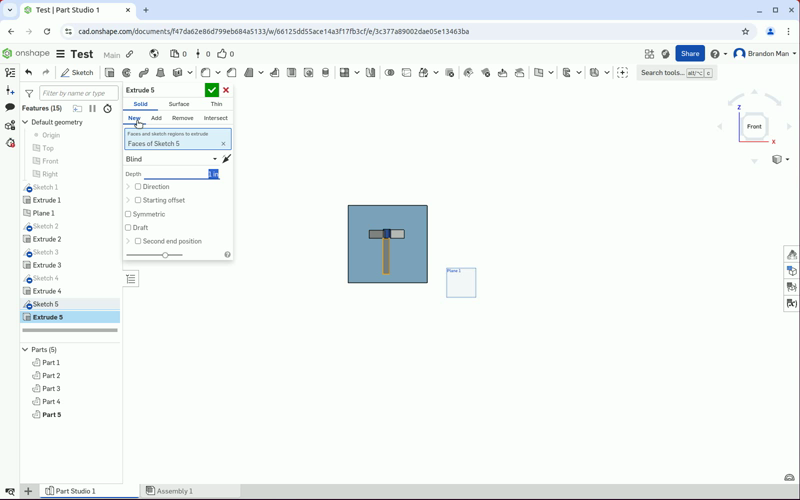
text(0.722)
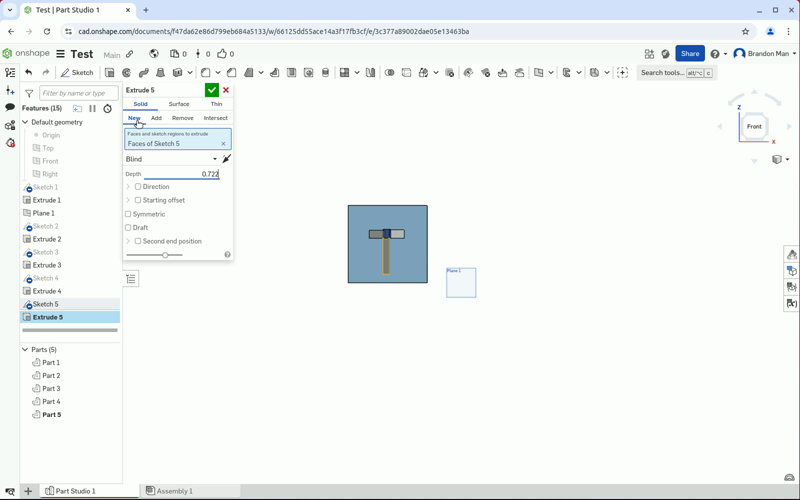
key(enter)
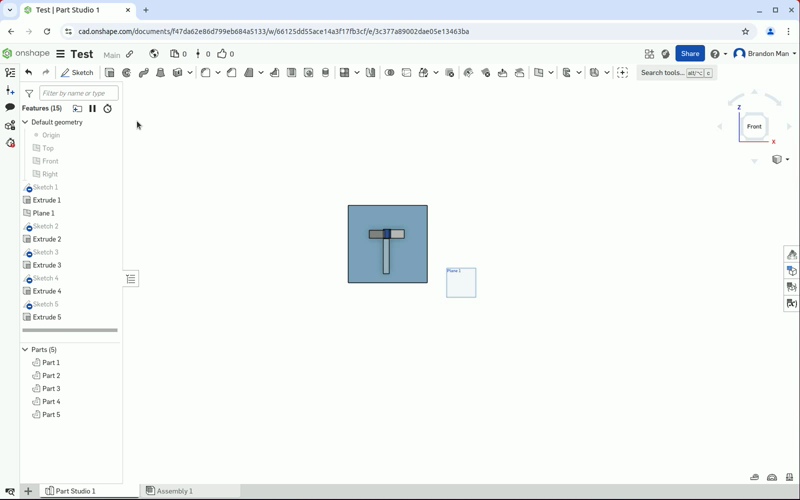
key(shift+h)
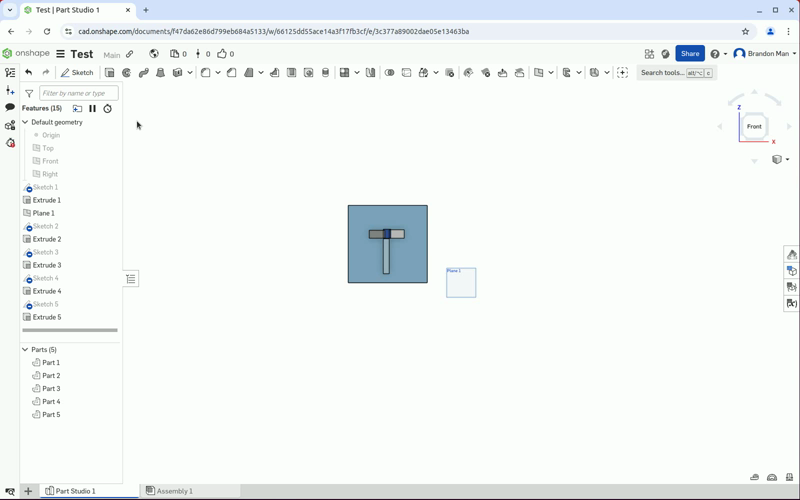
key(shift+h)
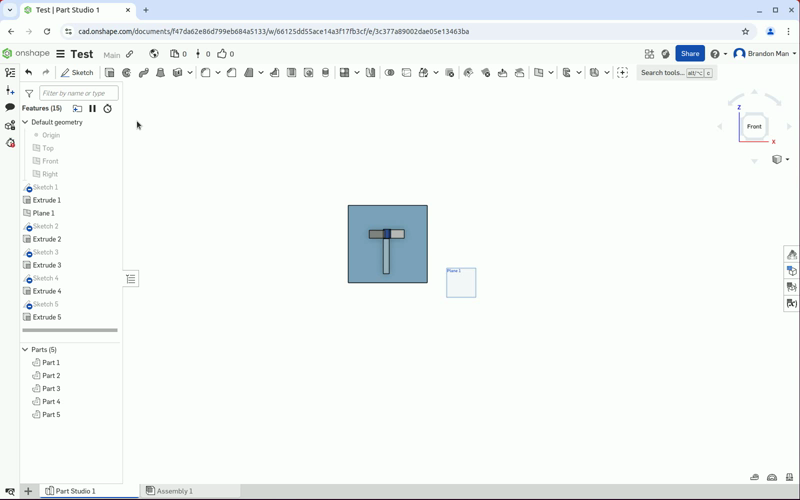
mouse_move(73, 189)
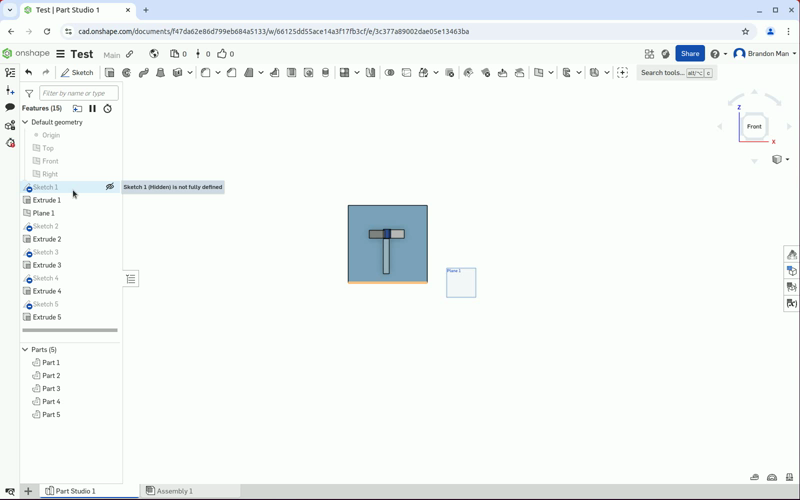
click(73, 189)
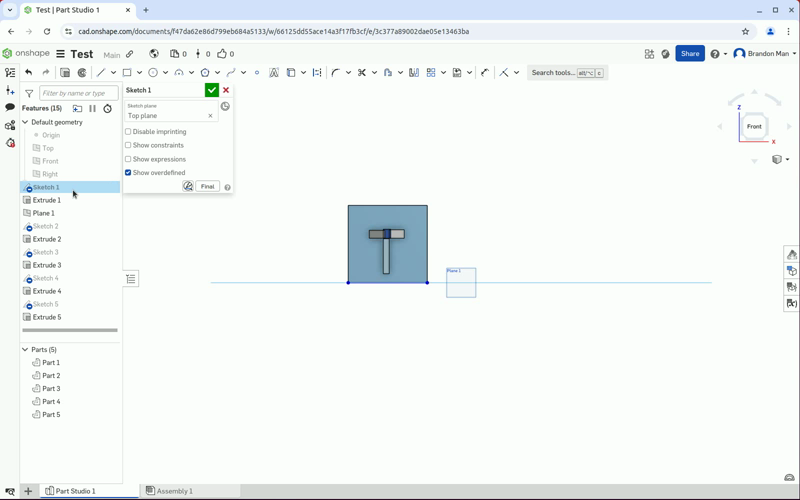
mouse_move(229, 92)
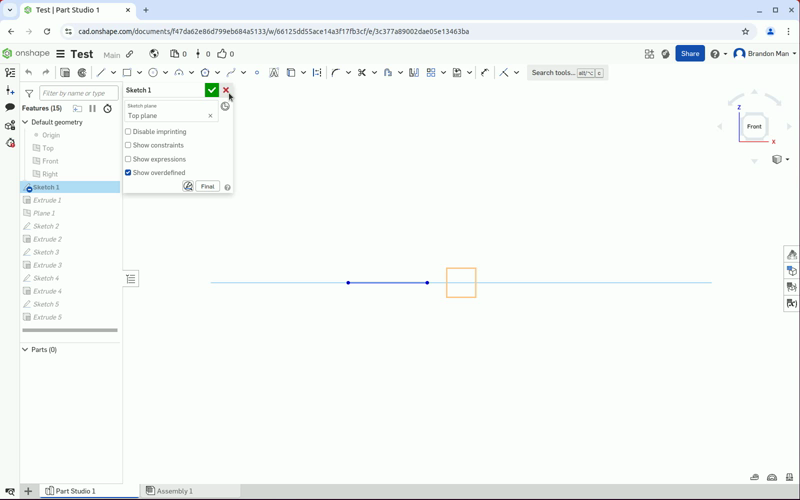
click(229, 92)
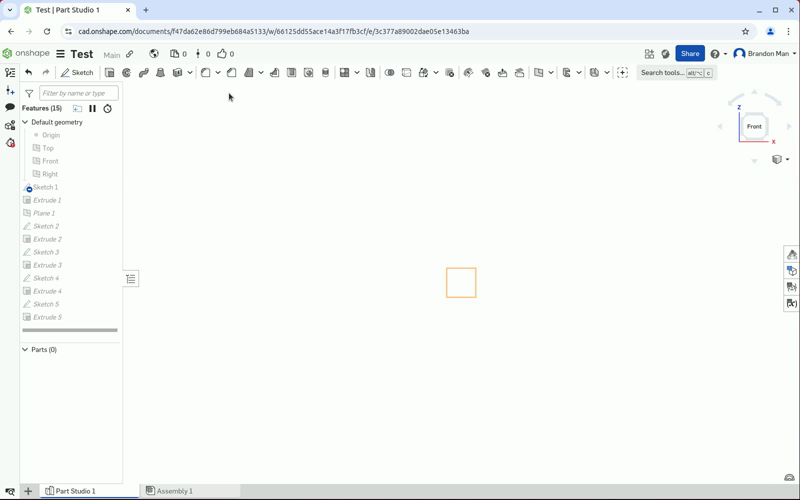
key(shift+s)
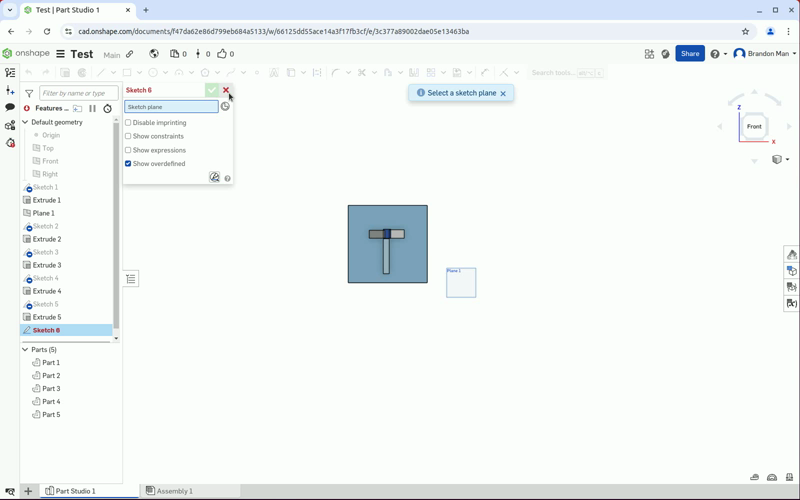
mouse_move(69, 215)
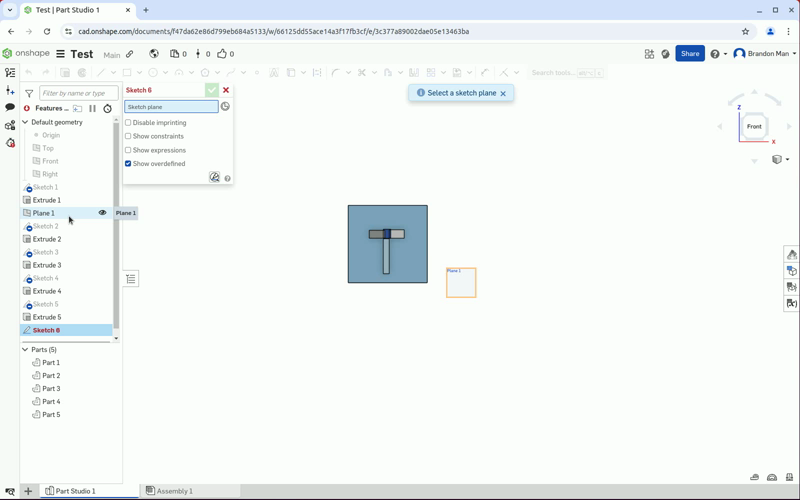
click(69, 215)
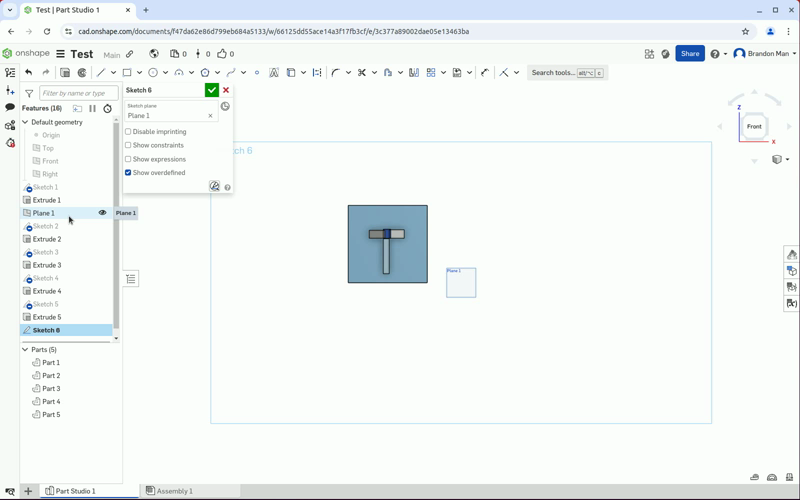
mouse_move(73, 352)
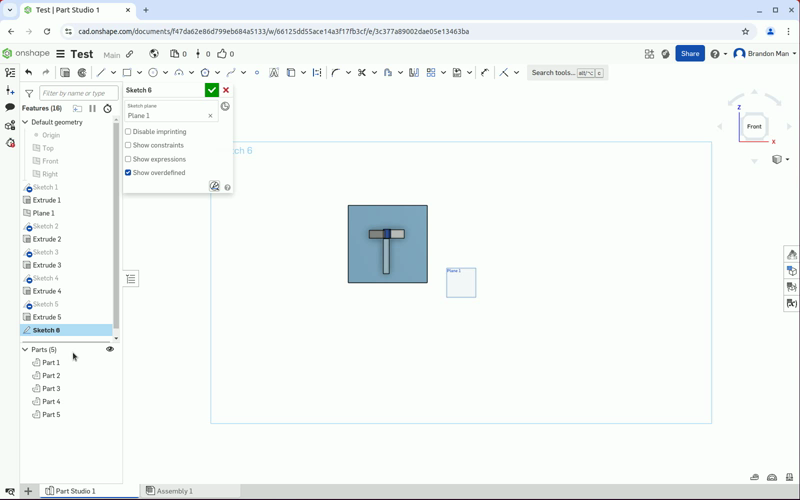
key(y)
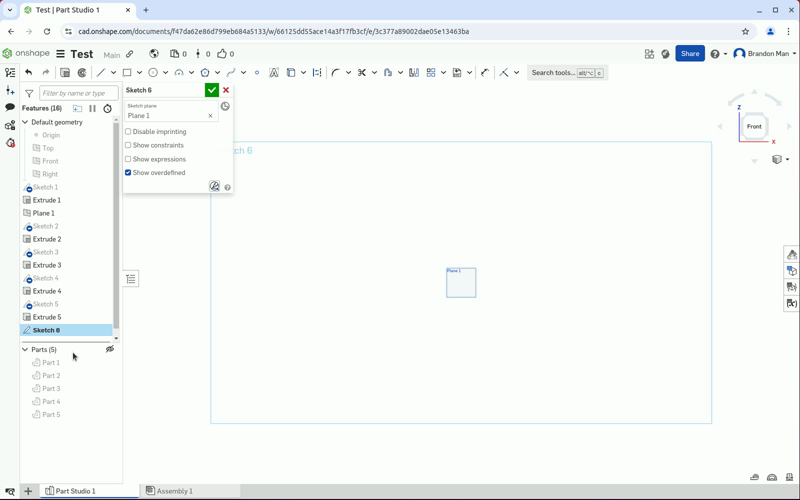
key(l)
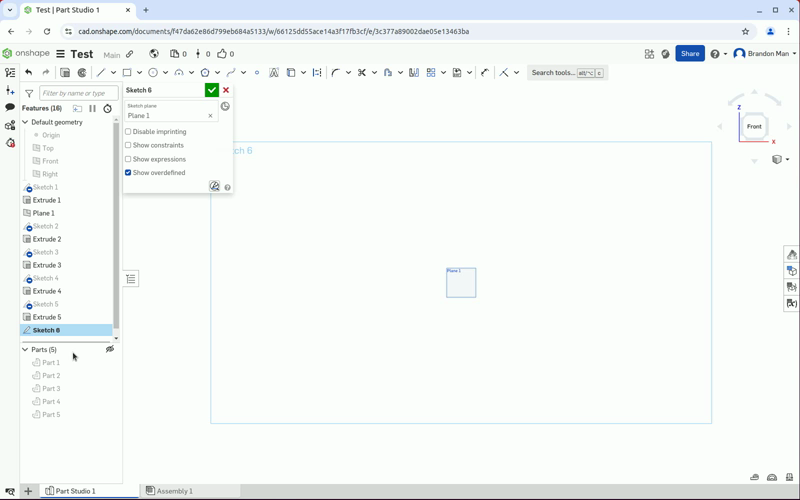
key_down(shift)
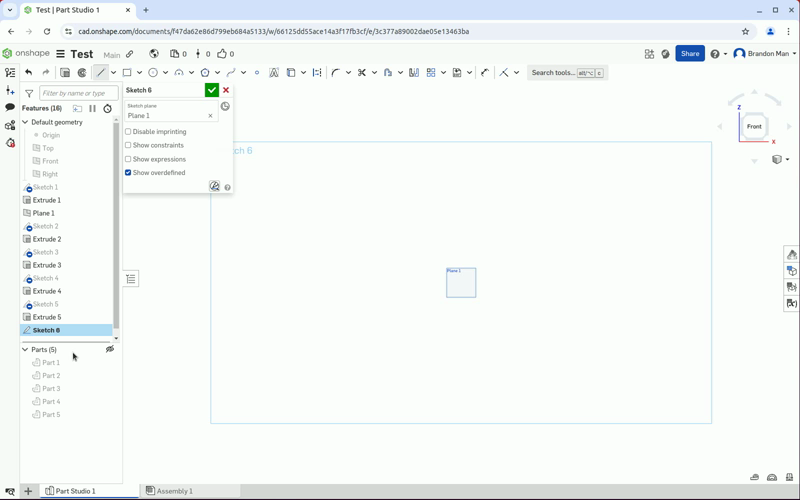
mouse_move(383, 231)
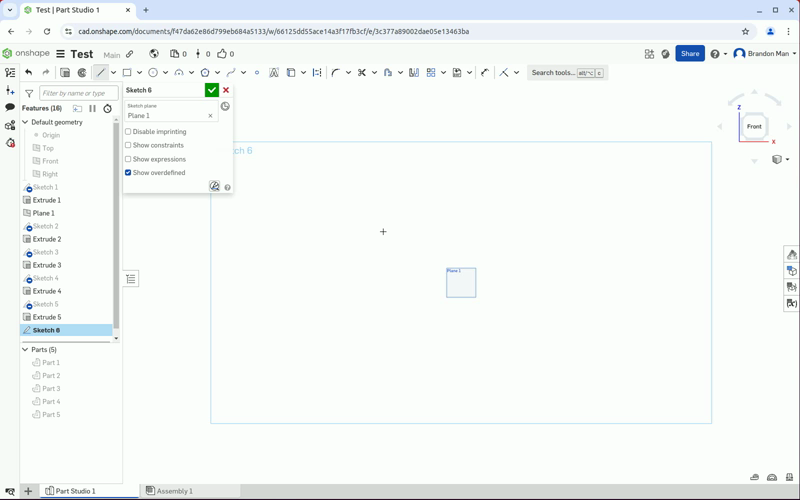
click(383, 231)
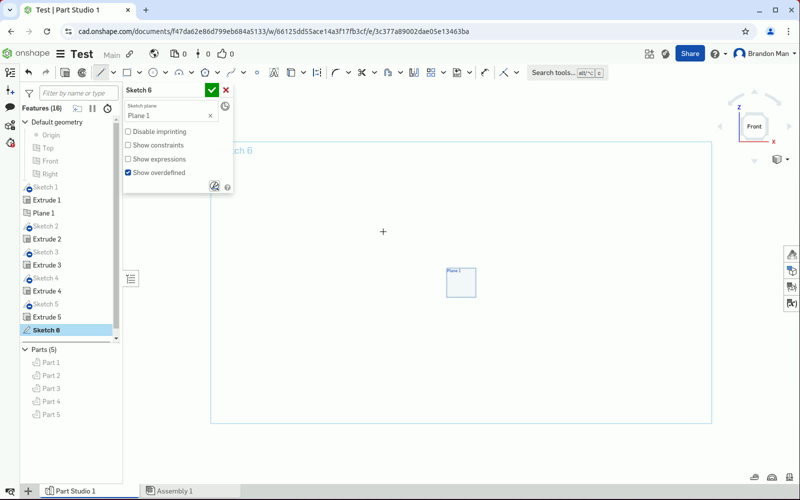
key_up(shift)
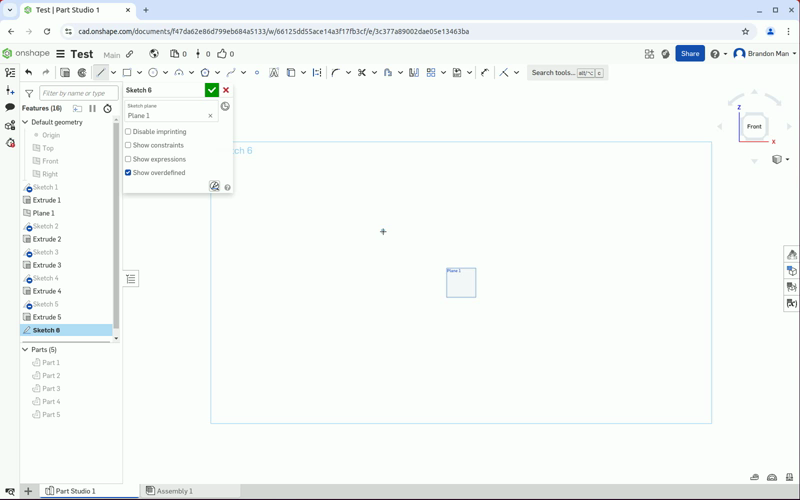
key_down(shift)
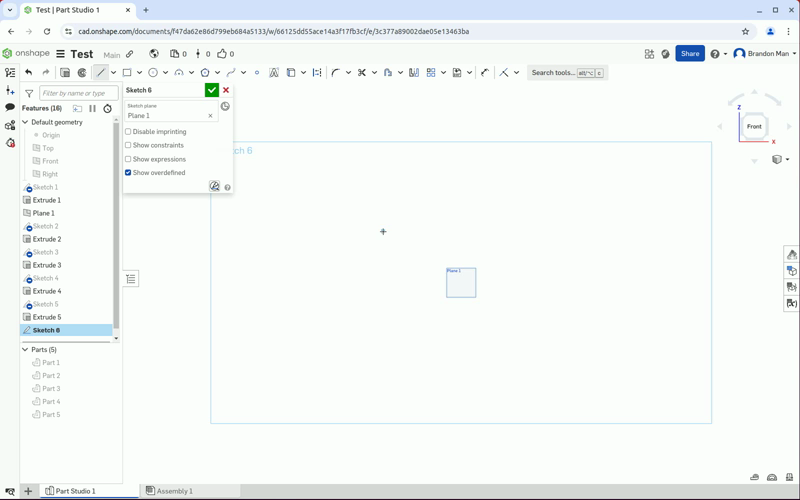
mouse_move(413, 231)
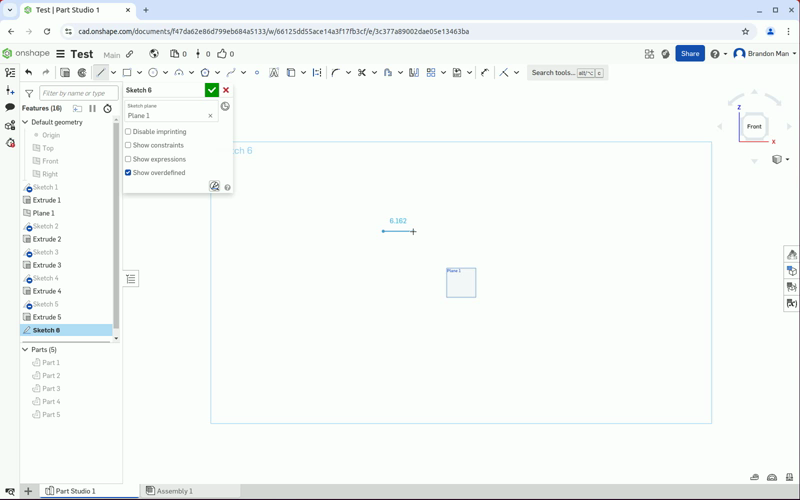
mouse_move(389, 231)
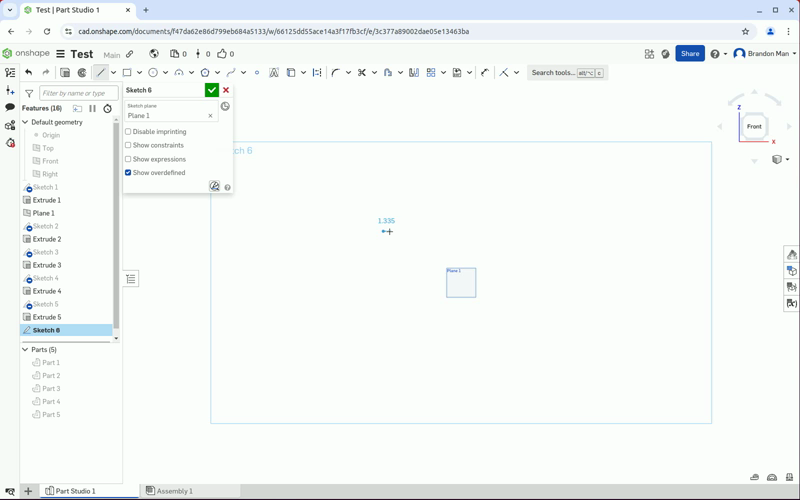
scroll(6)
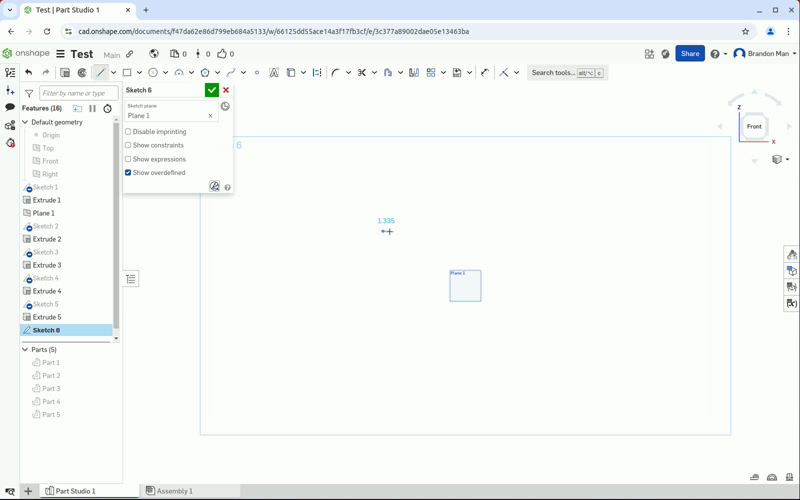
scroll(6)
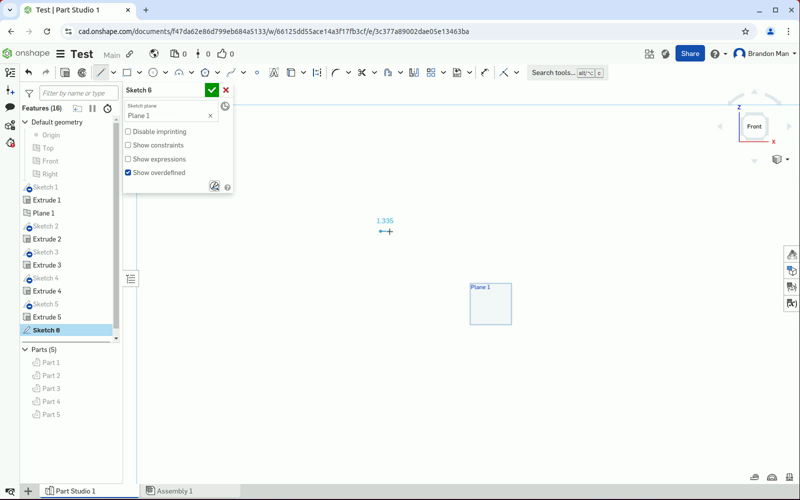
scroll(6)
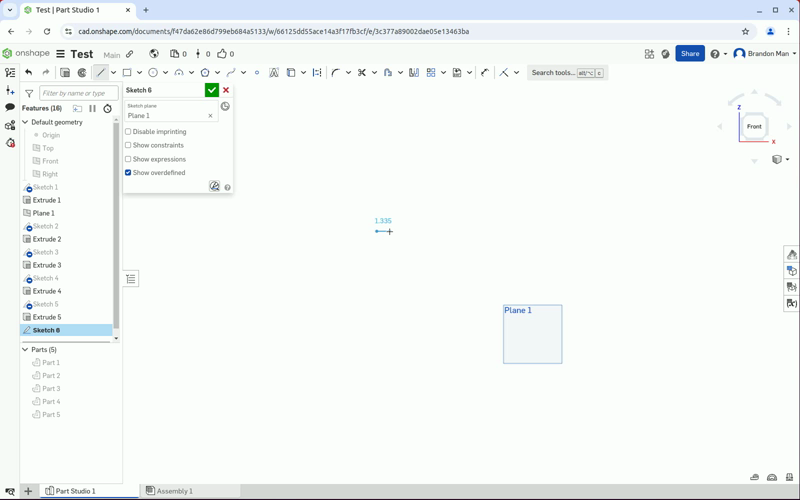
scroll(6)
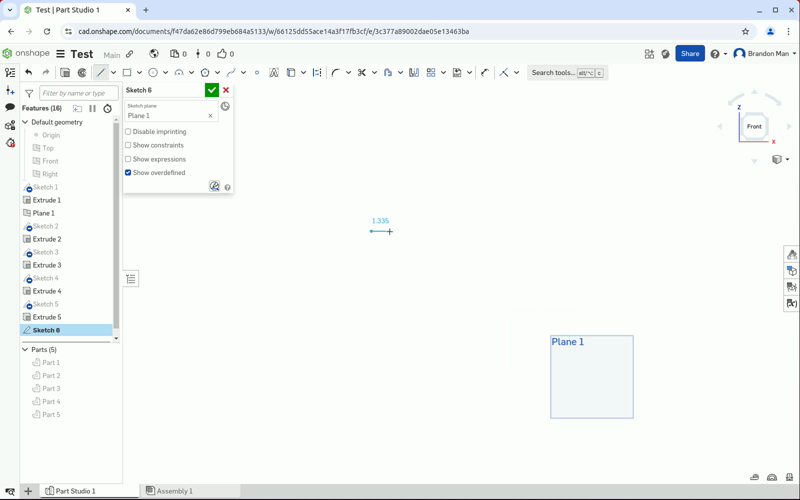
scroll(6)
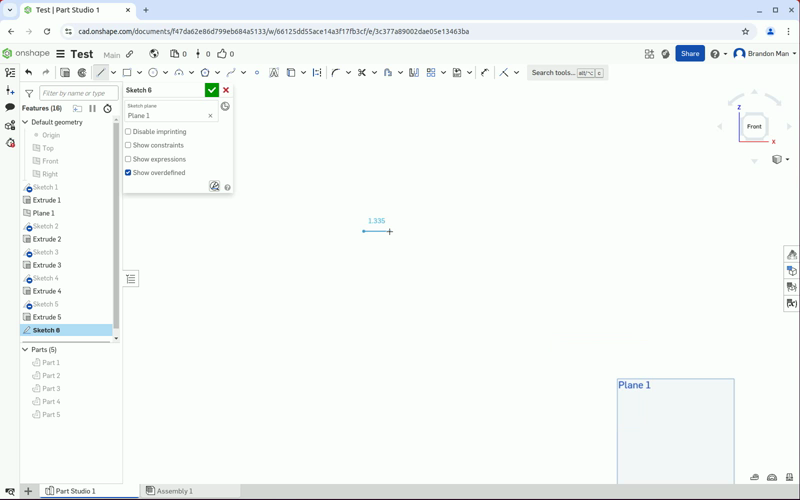
scroll(6)
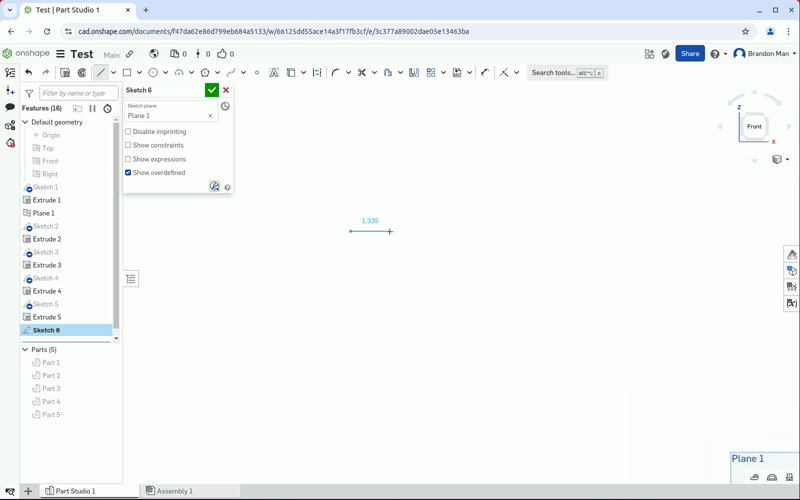
scroll(6)
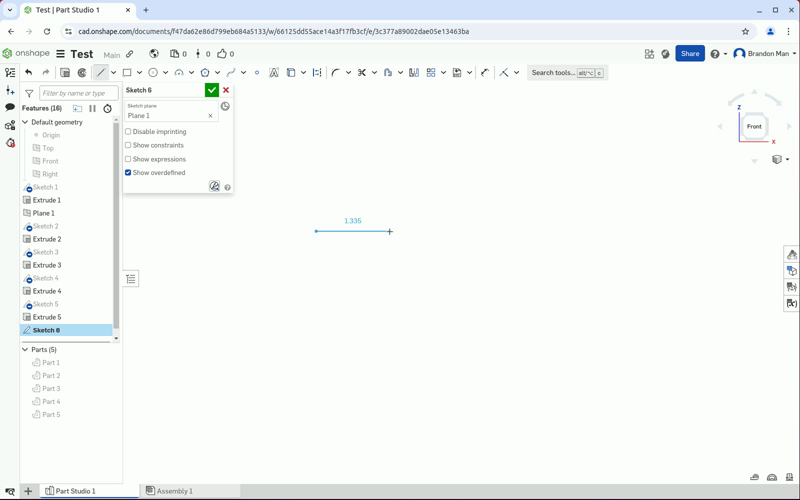
click(389, 231)
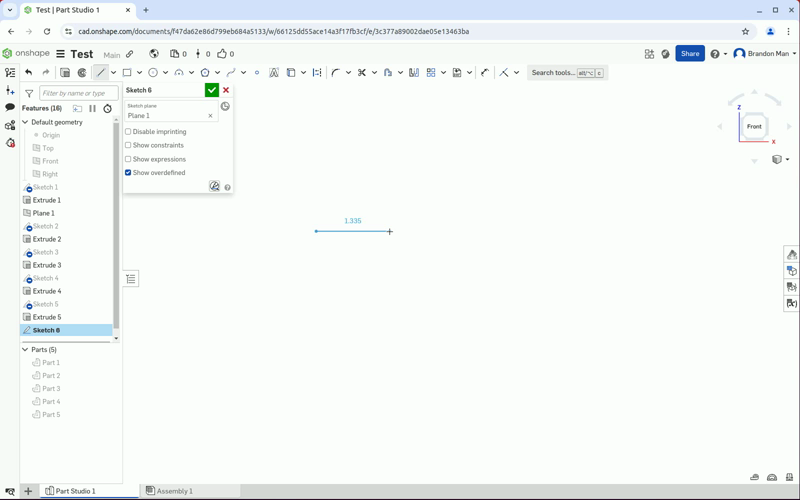
scroll(-6)
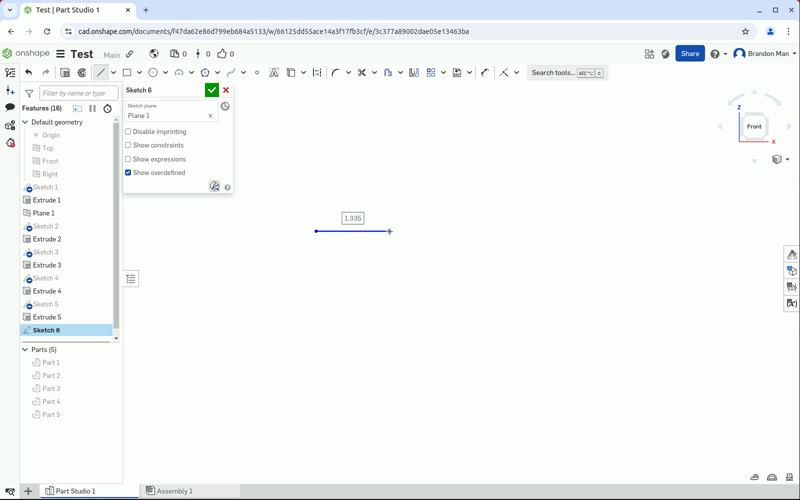
scroll(-6)
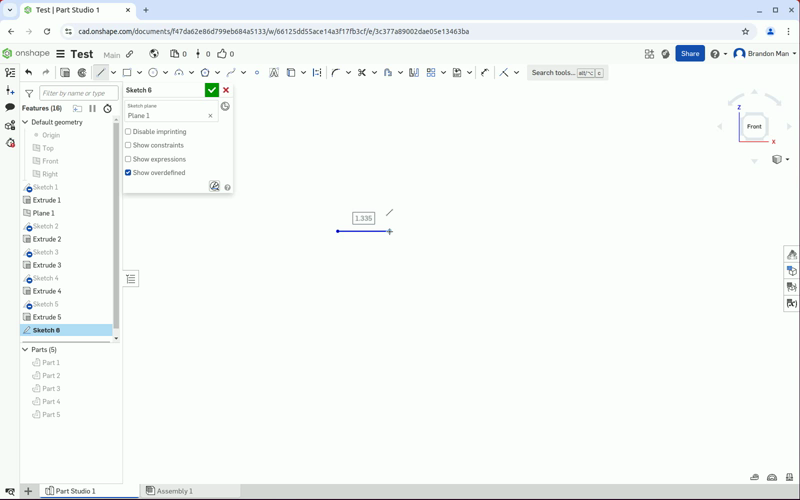
scroll(-6)
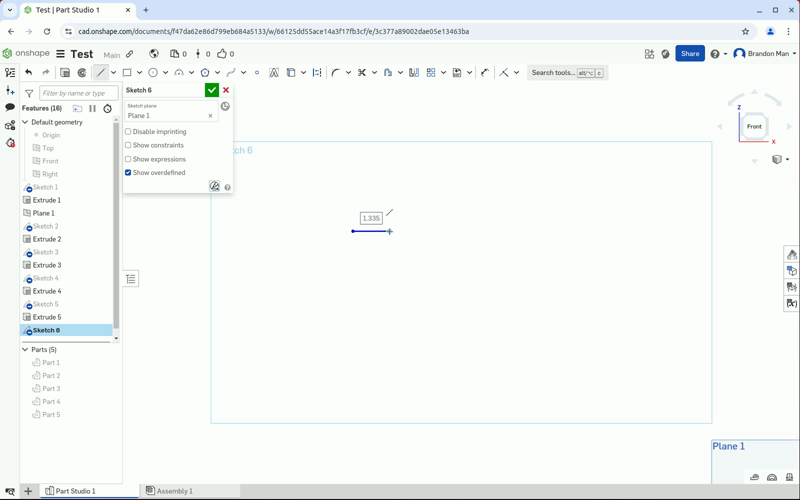
scroll(-6)
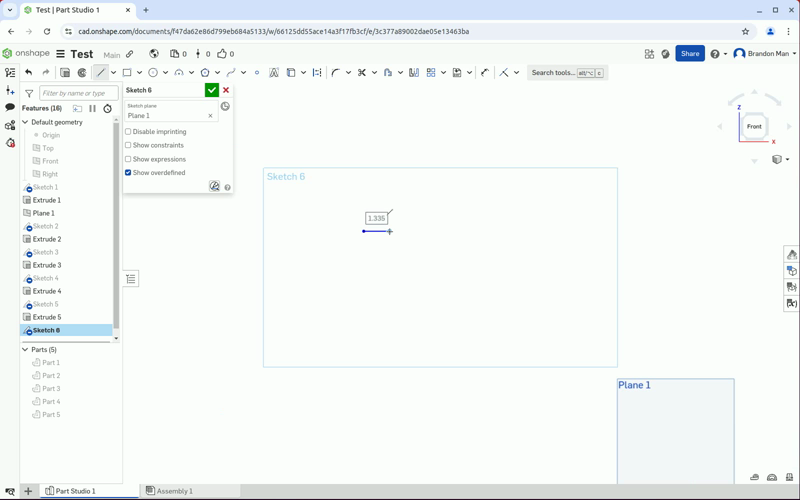
scroll(-6)
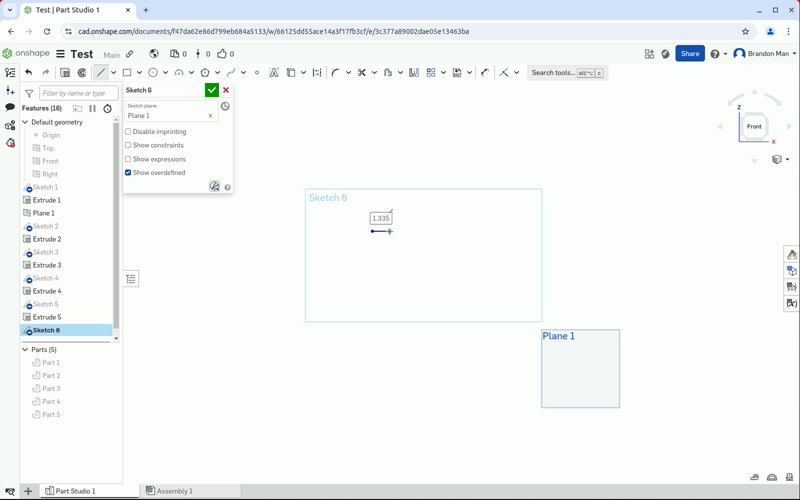
scroll(-6)
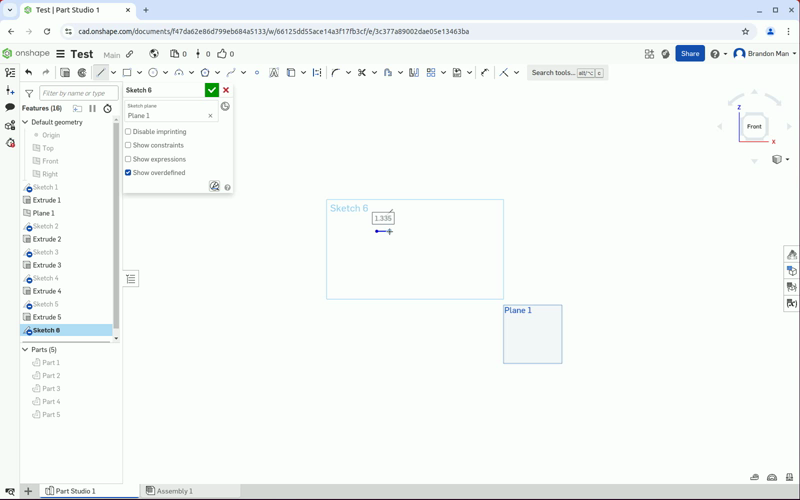
scroll(-6)
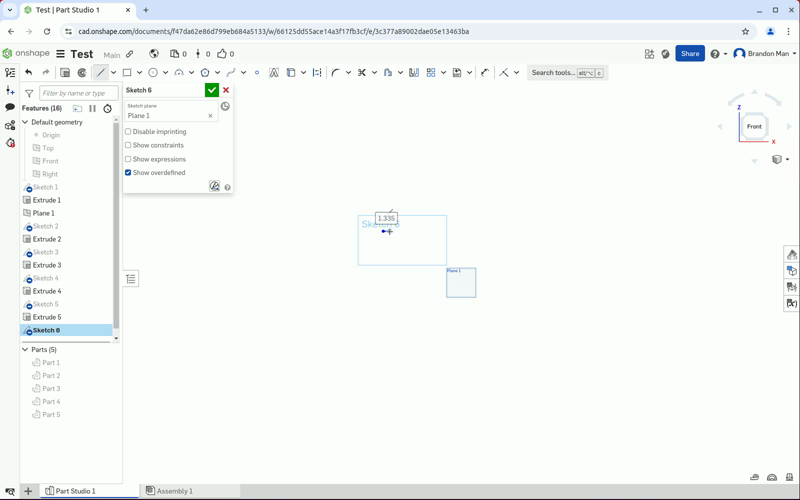
key_up(shift)
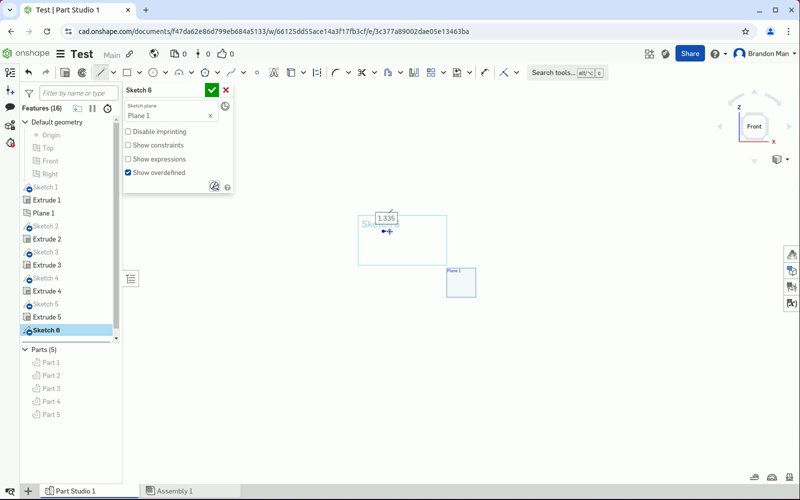
key_down(shift)
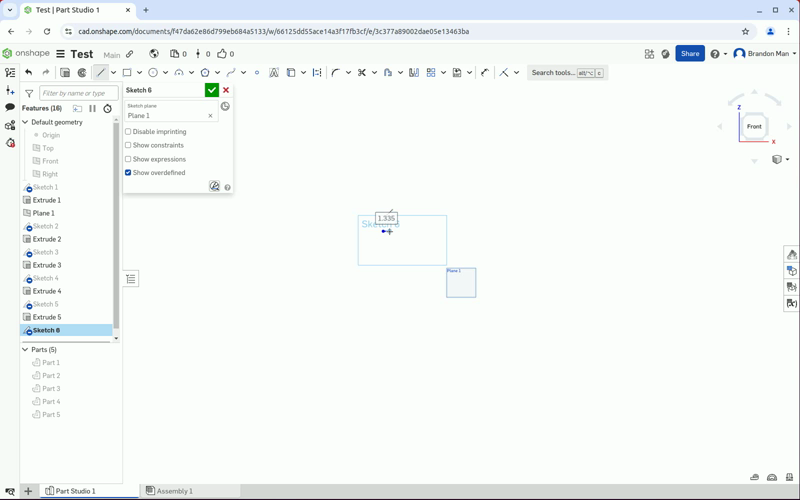
mouse_move(419, 231)
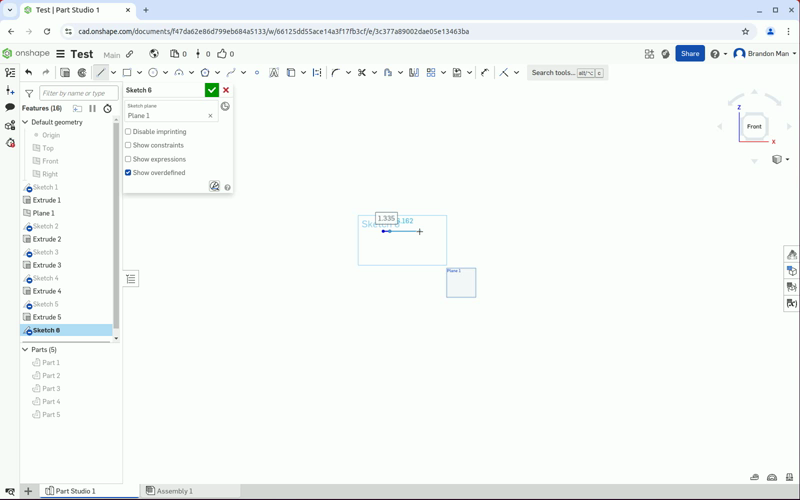
mouse_move(389, 211)
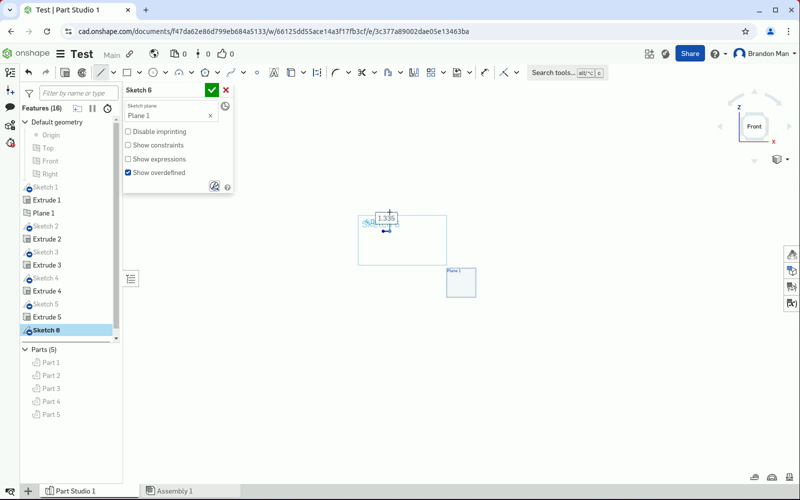
click(389, 211)
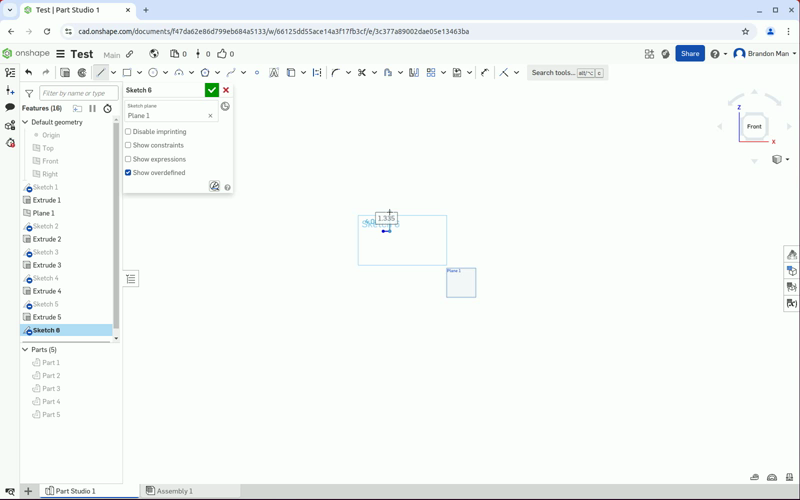
key_up(shift)
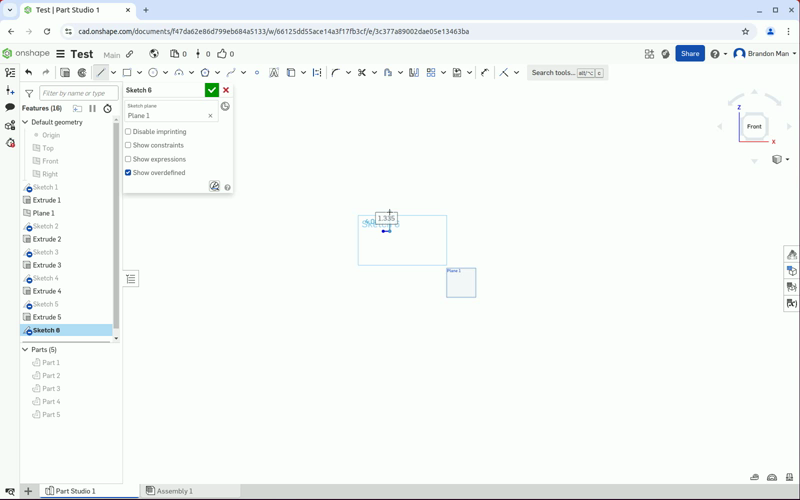
key_down(shift)
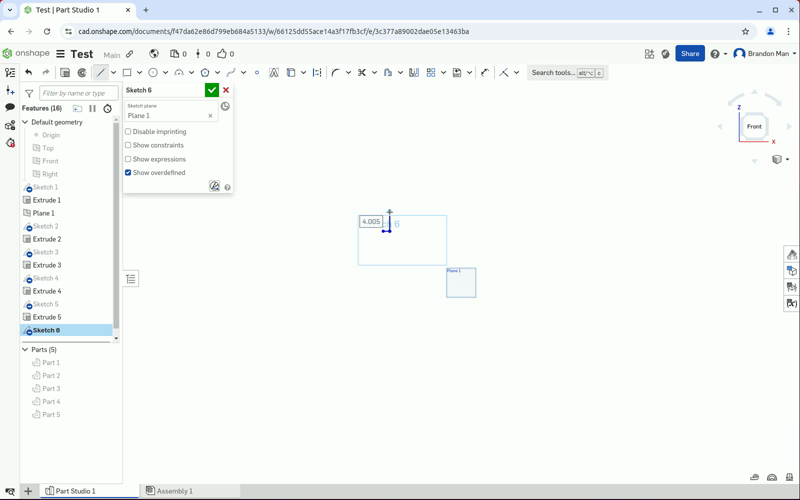
mouse_move(419, 211)
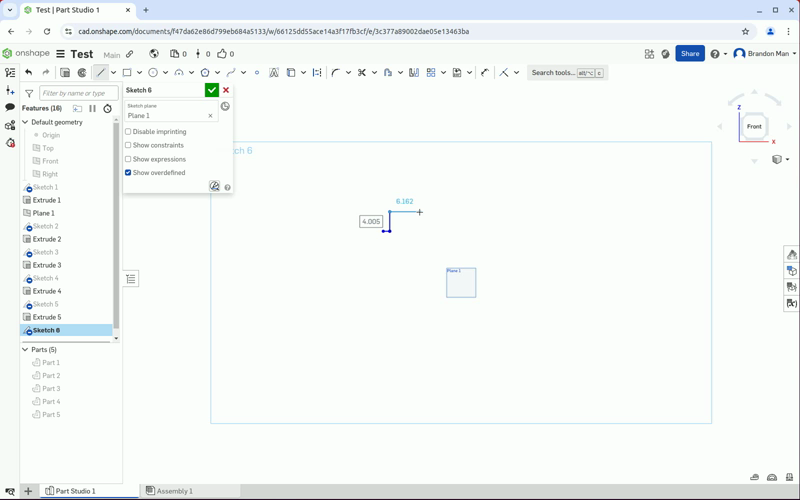
mouse_move(383, 211)
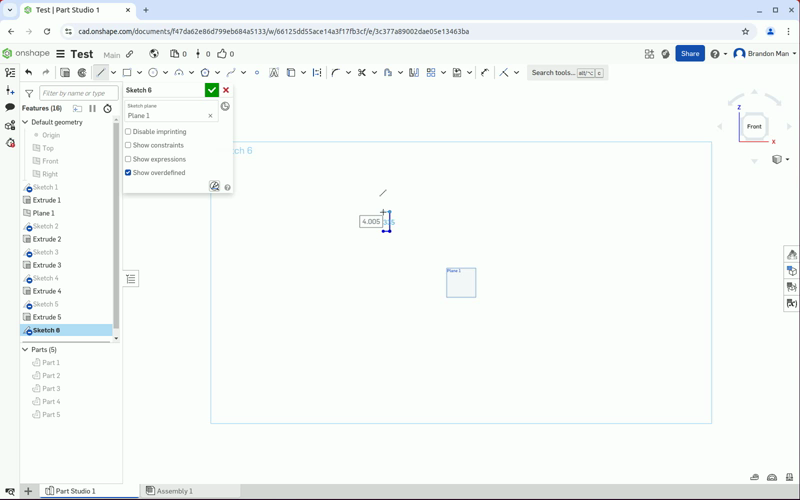
scroll(6)
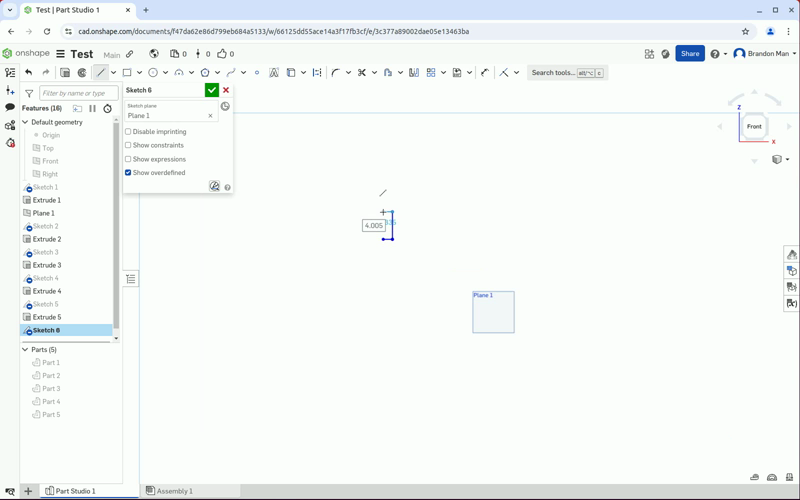
scroll(6)
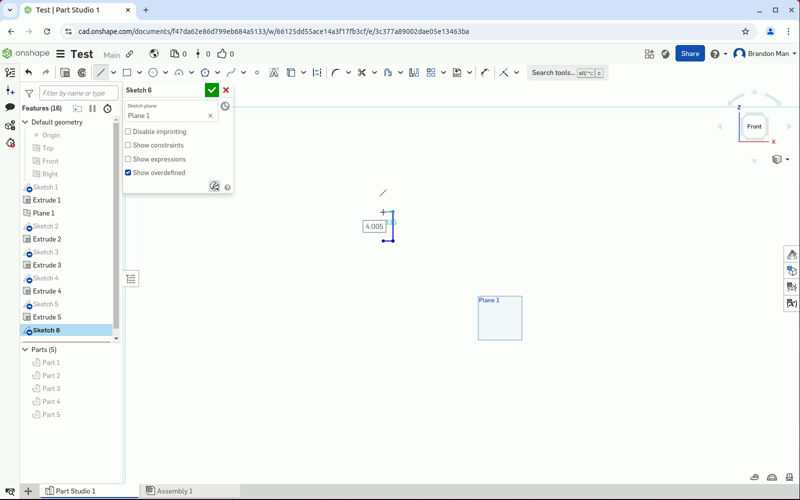
scroll(6)
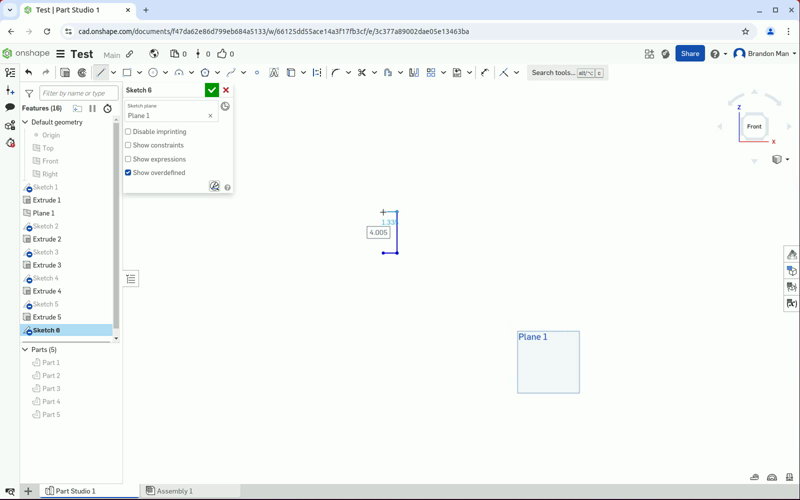
scroll(6)
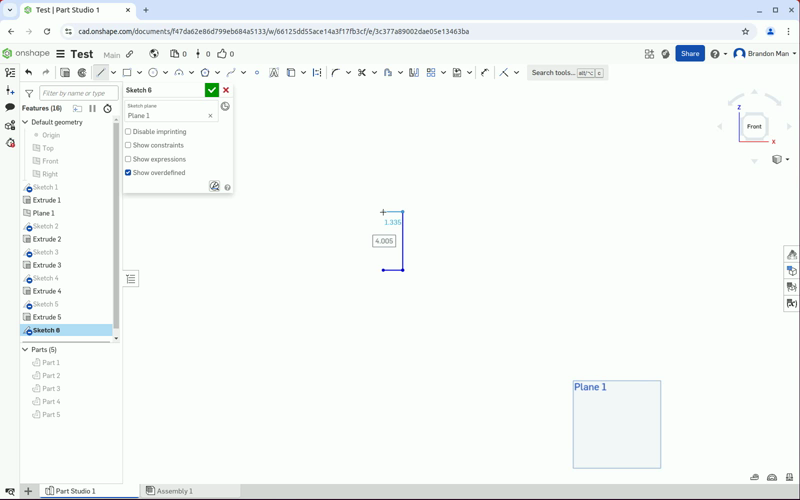
scroll(6)
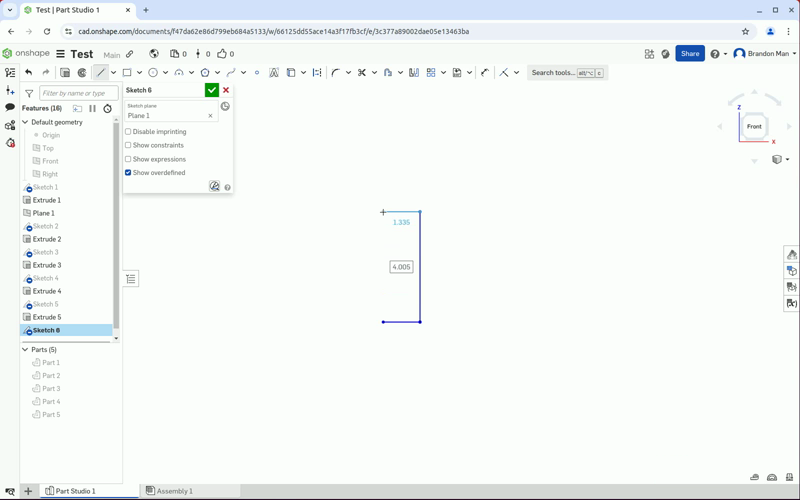
scroll(6)
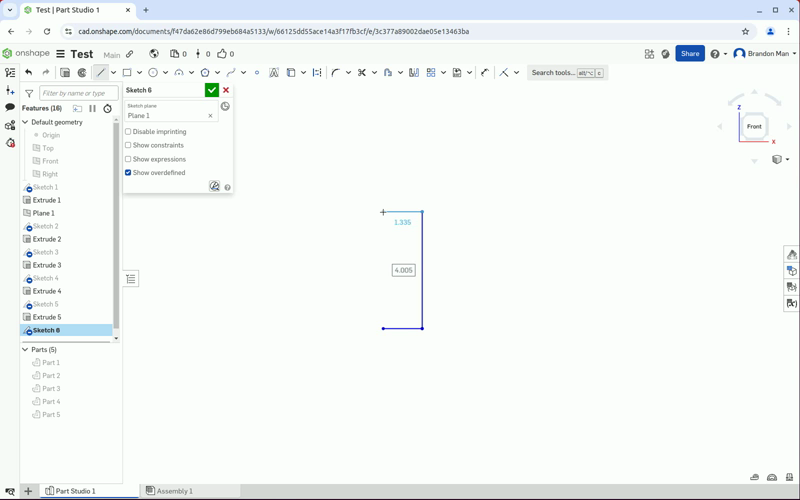
scroll(6)
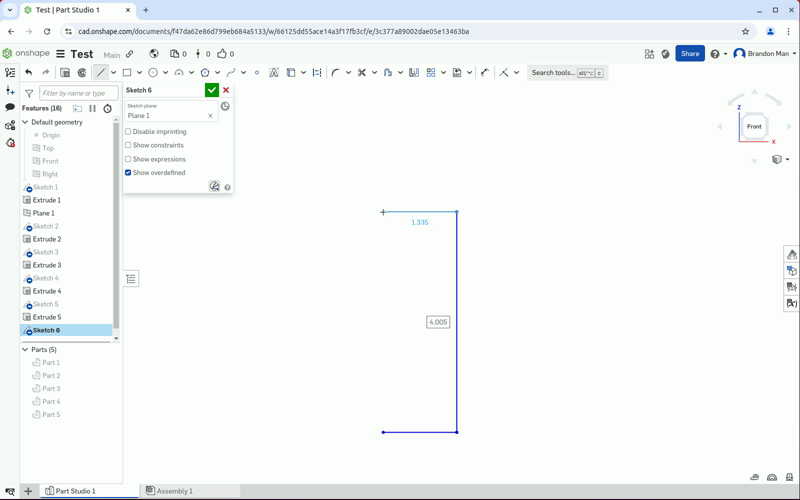
click(383, 211)
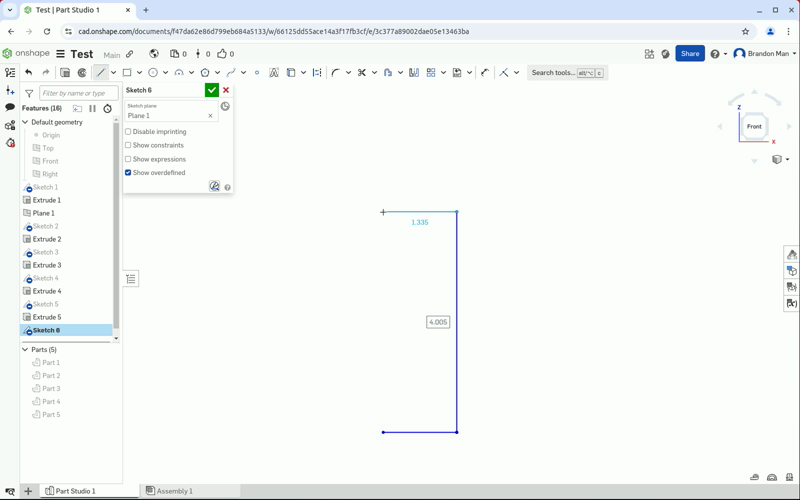
scroll(-6)
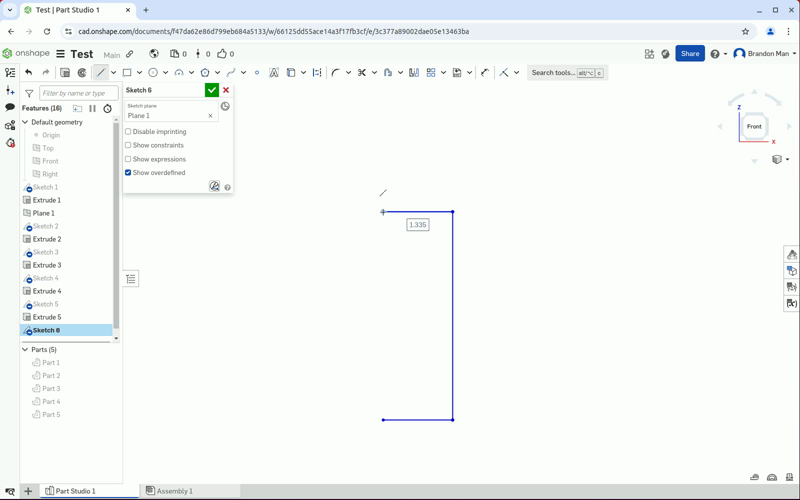
scroll(-6)
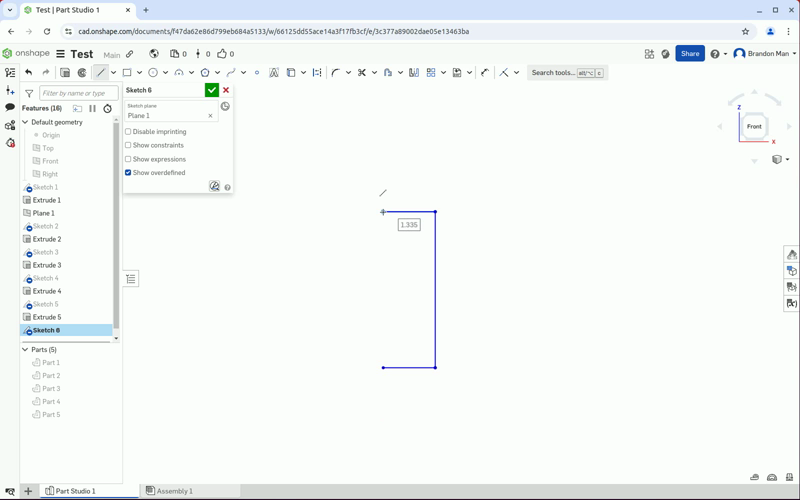
scroll(-6)
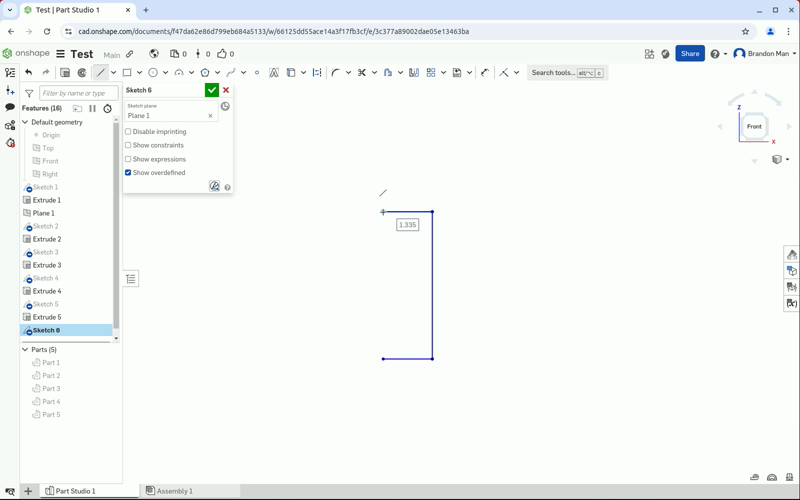
scroll(-6)
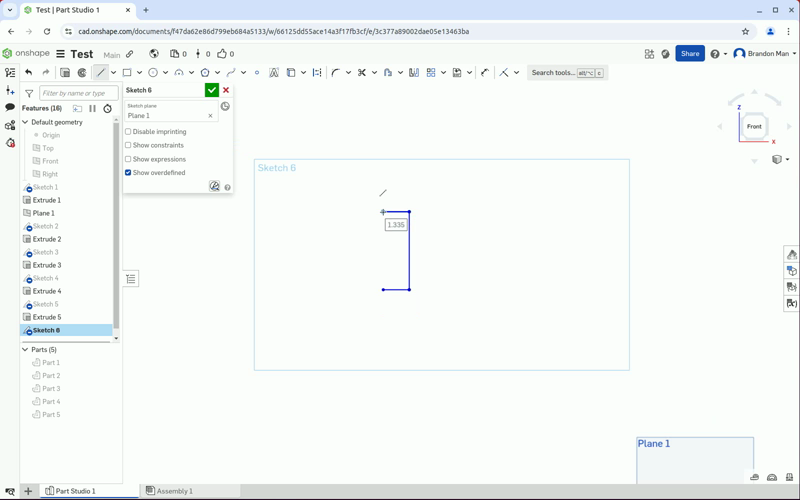
scroll(-6)
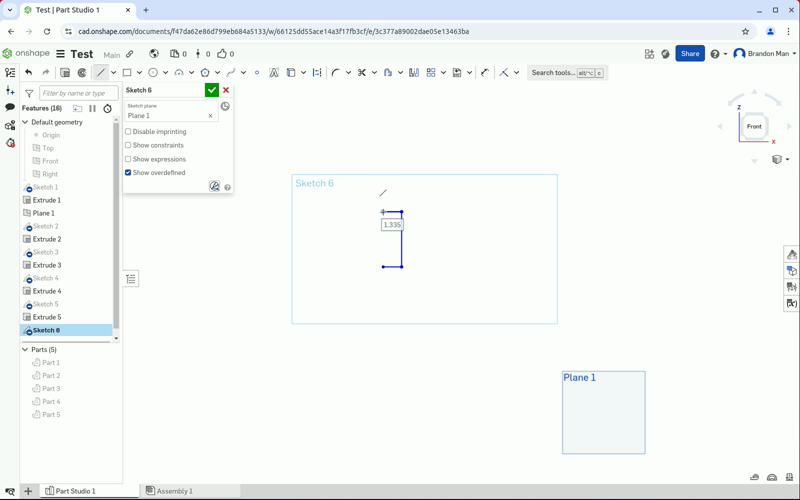
scroll(-6)
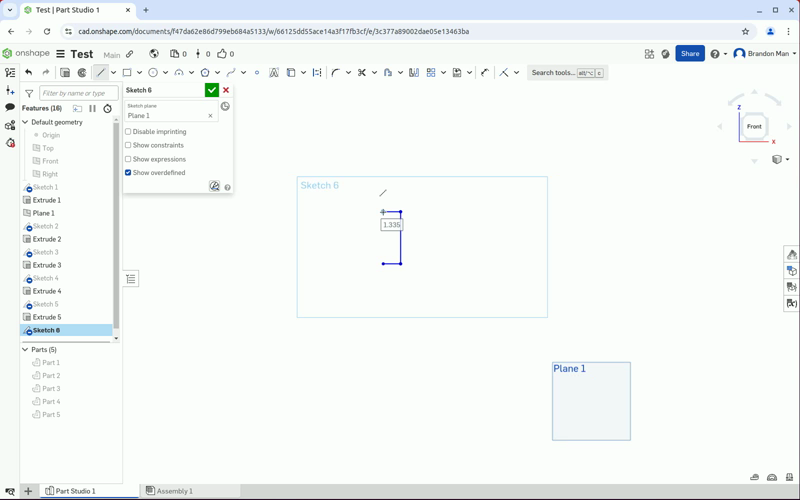
scroll(-6)
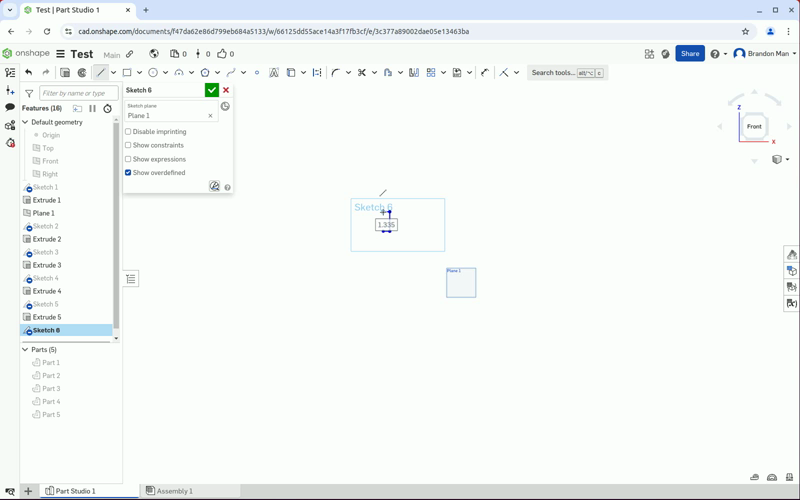
key_up(shift)
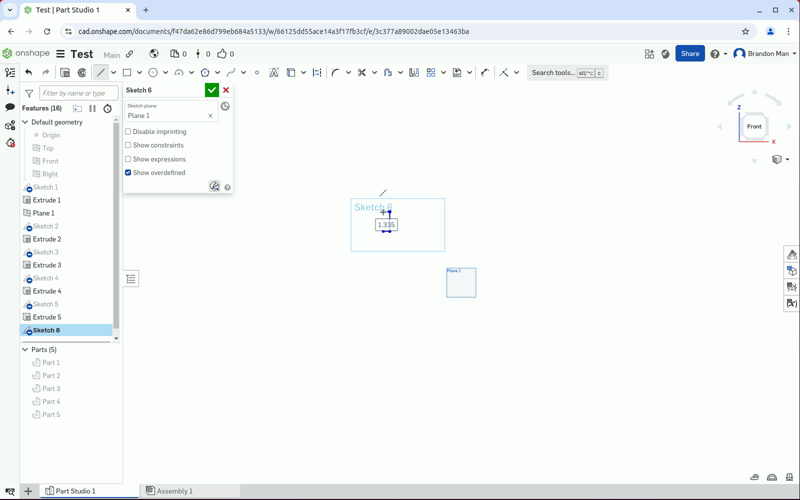
mouse_move(413, 211)
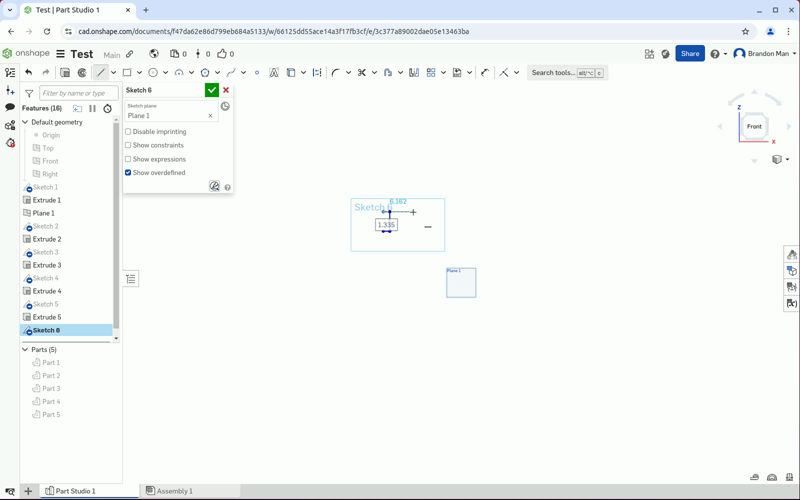
key_down(shift)
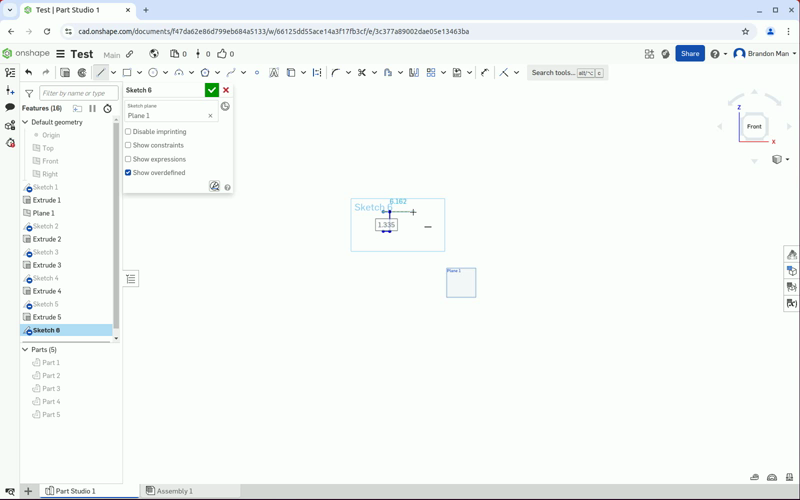
mouse_move(383, 231)
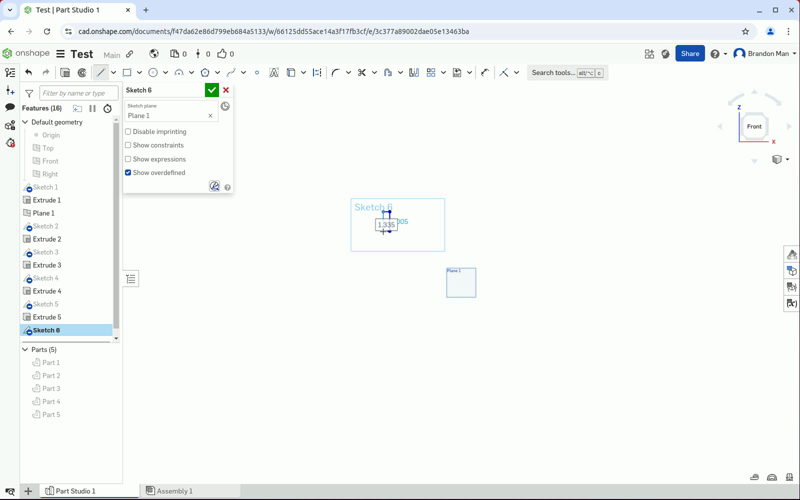
key_up(shift)
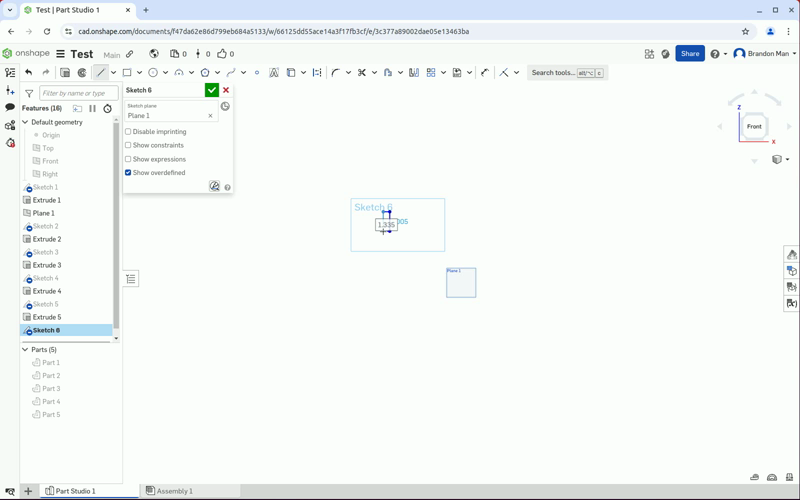
click(383, 231)
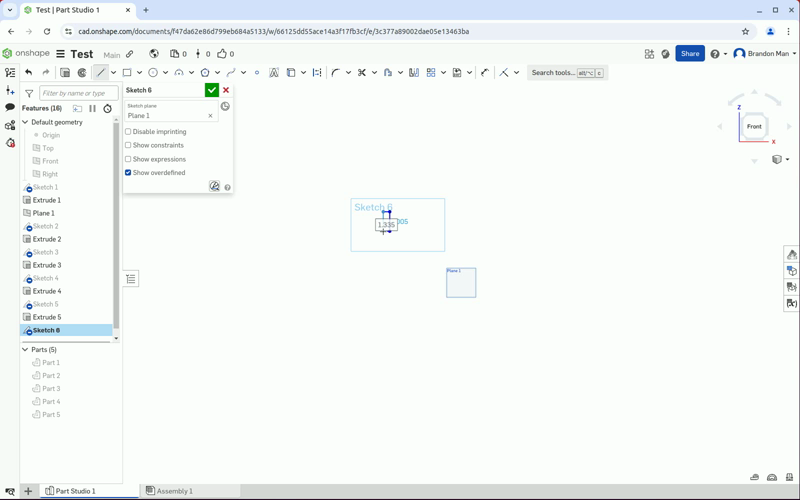
key(esc)
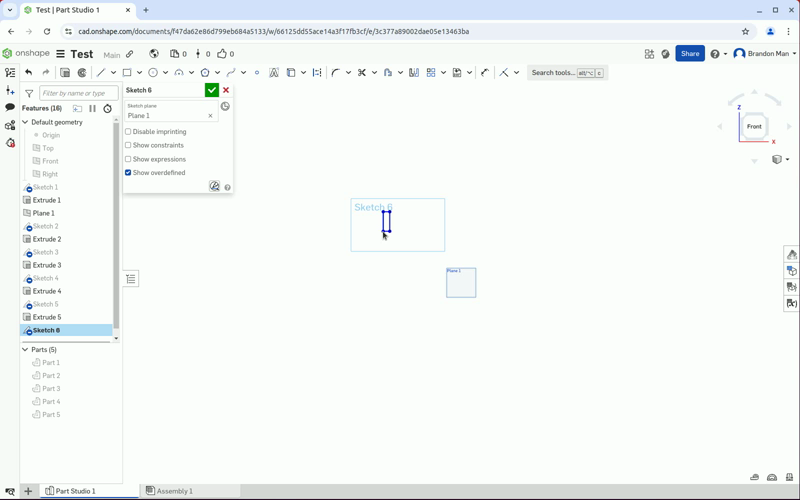
mouse_move(387, 225)
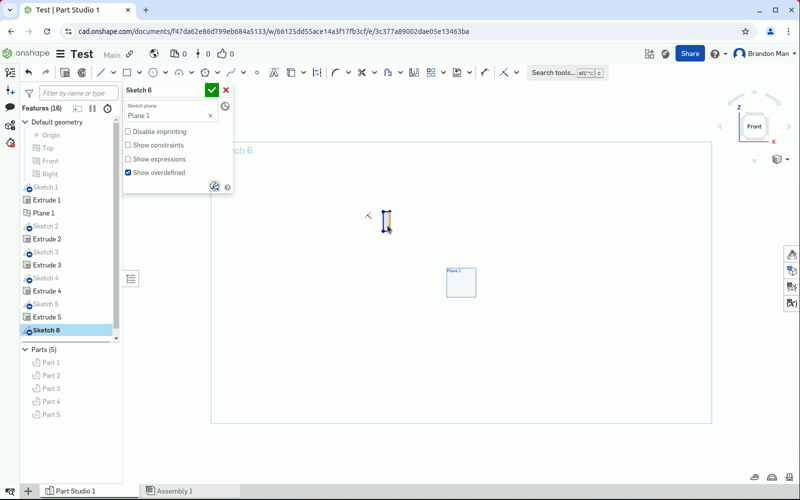
scroll(6)
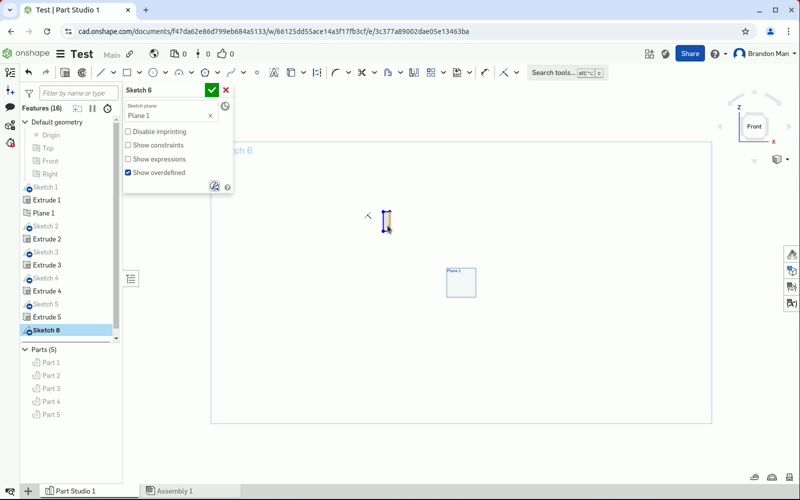
scroll(6)
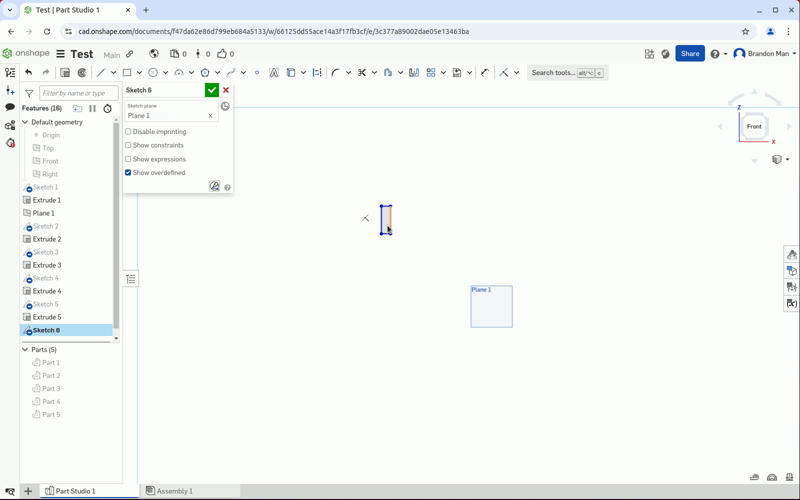
scroll(6)
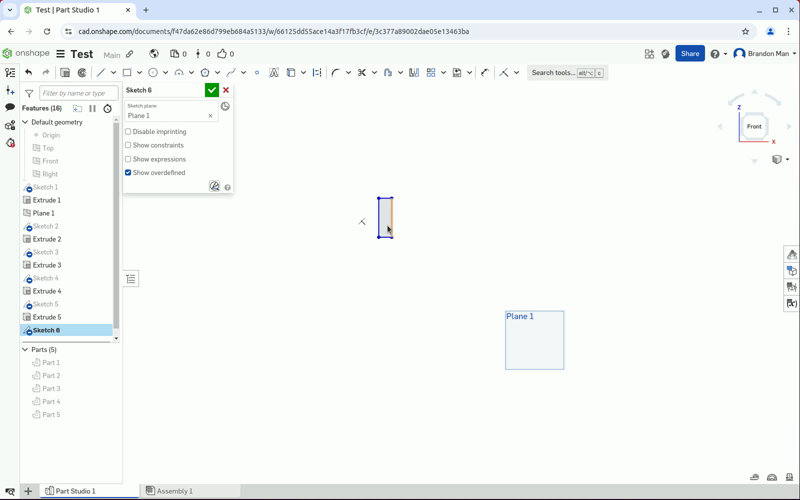
scroll(6)
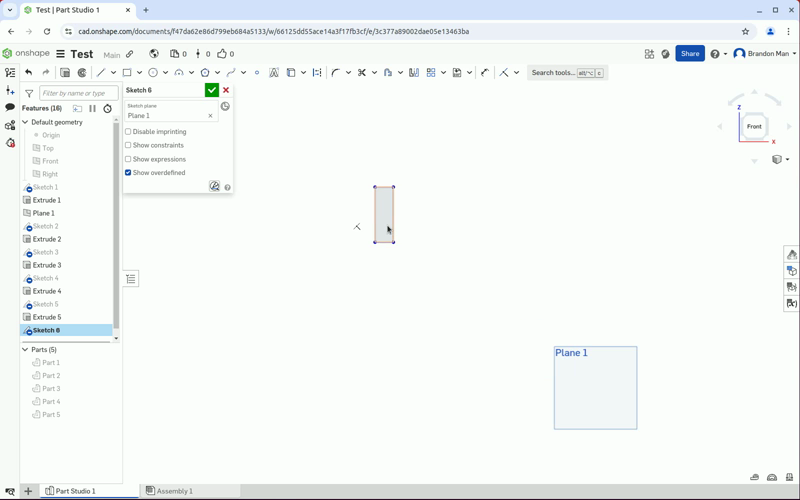
scroll(6)
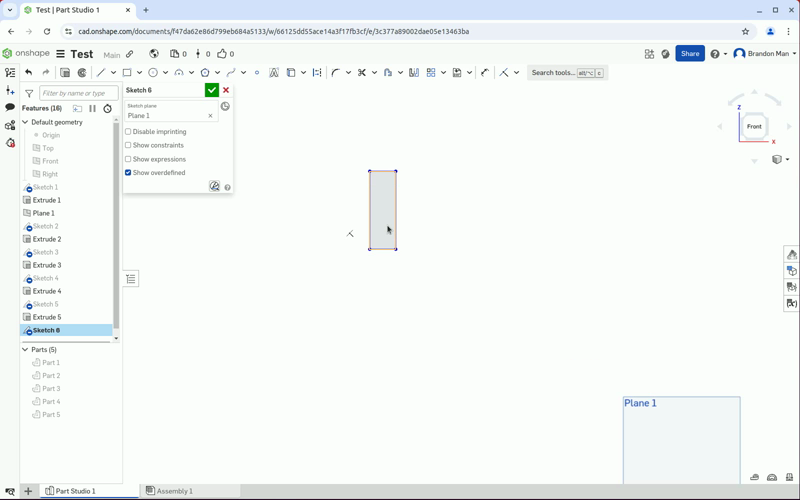
scroll(6)
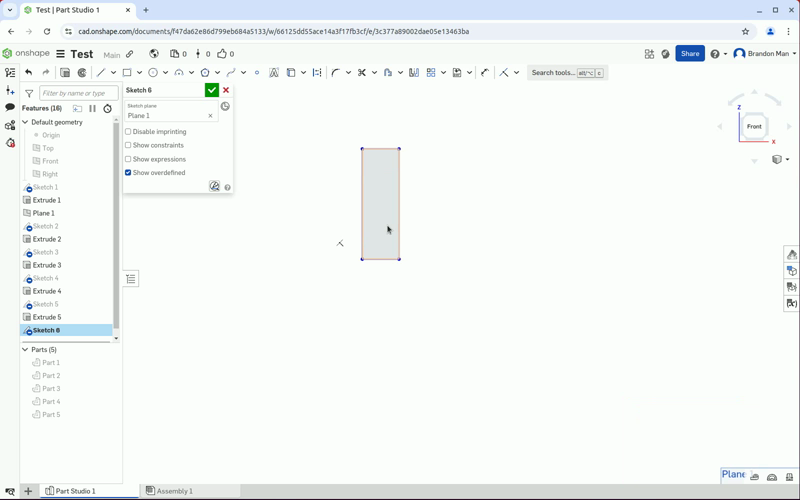
scroll(6)
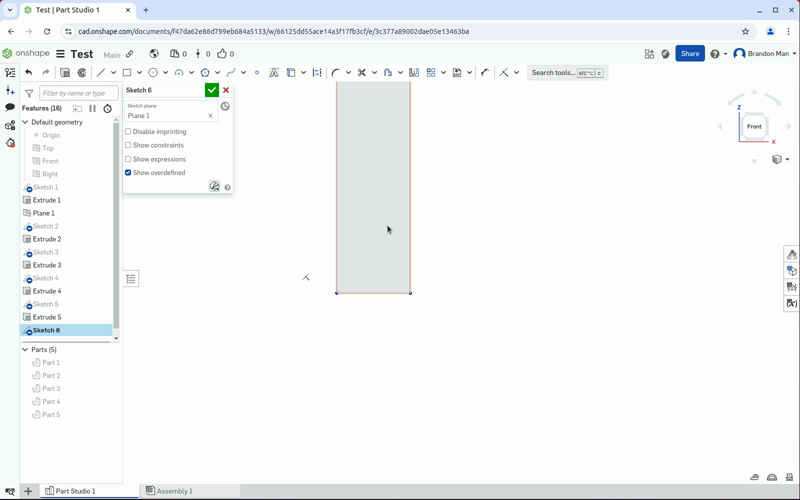
click(387, 225)
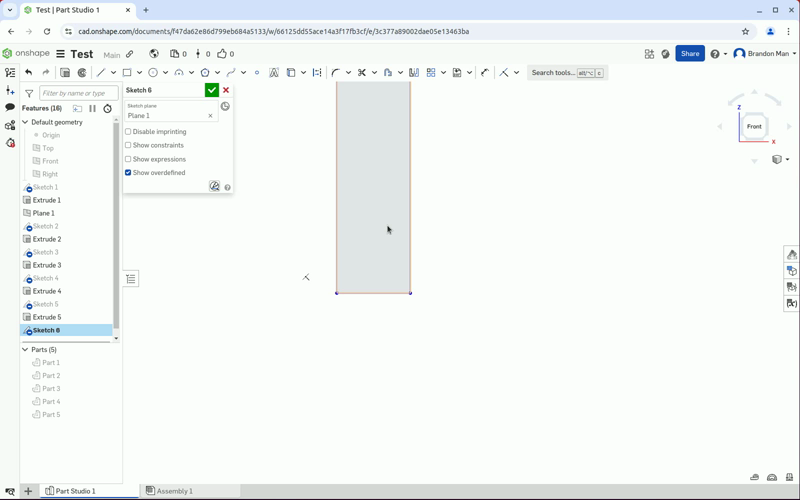
scroll(-6)
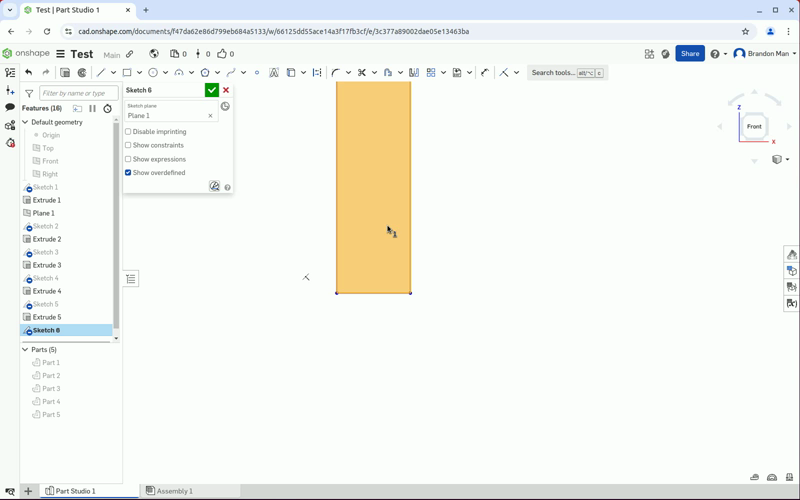
scroll(-6)
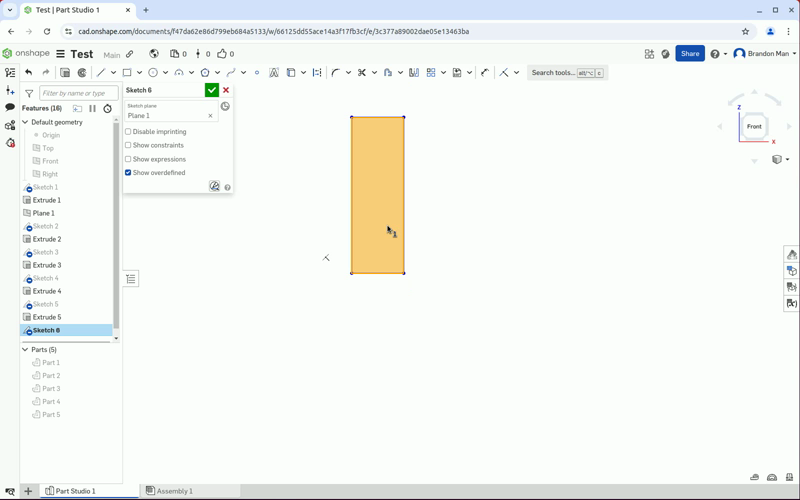
scroll(-6)
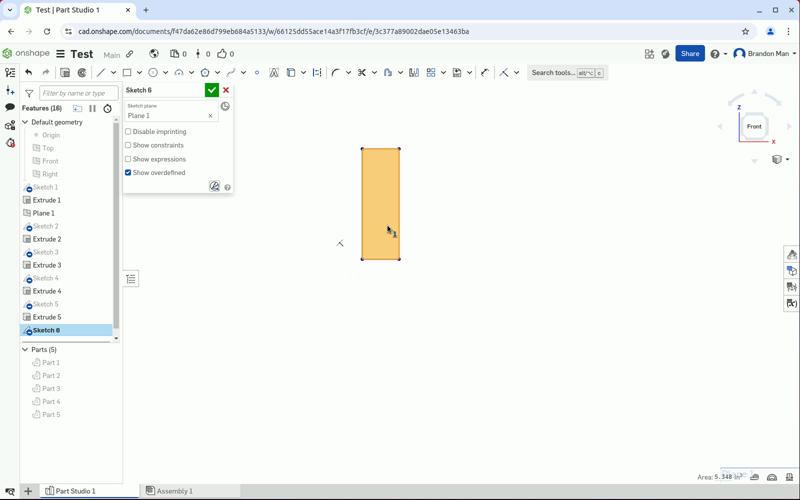
scroll(-6)
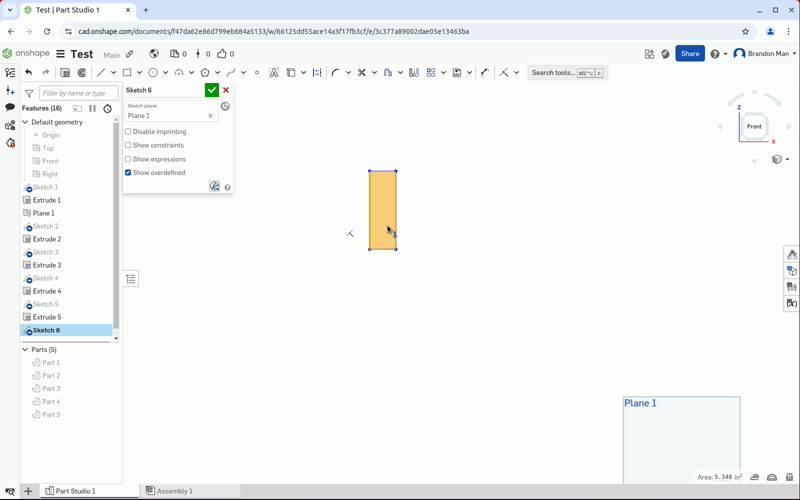
scroll(-6)
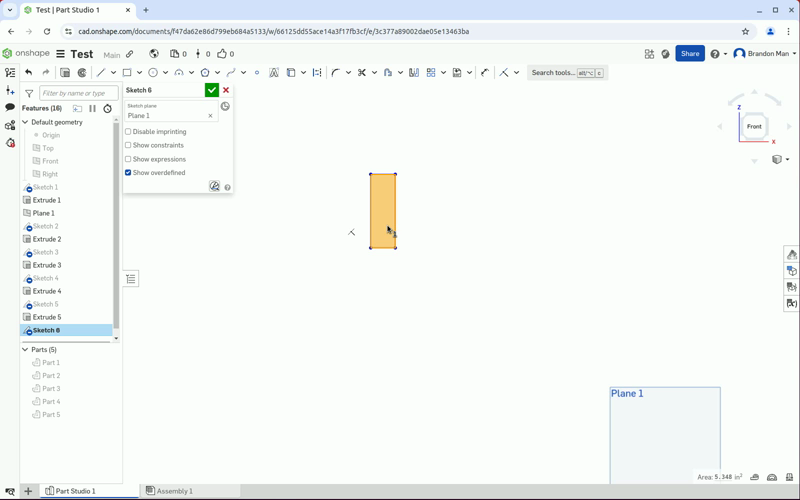
scroll(-6)
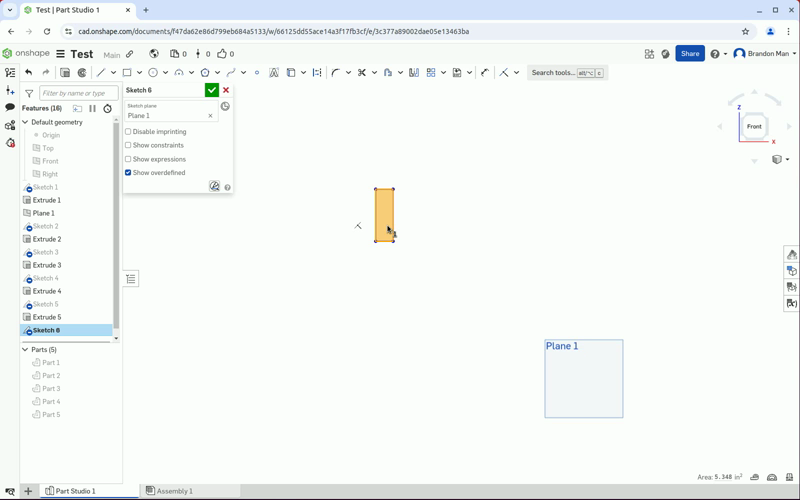
scroll(-6)
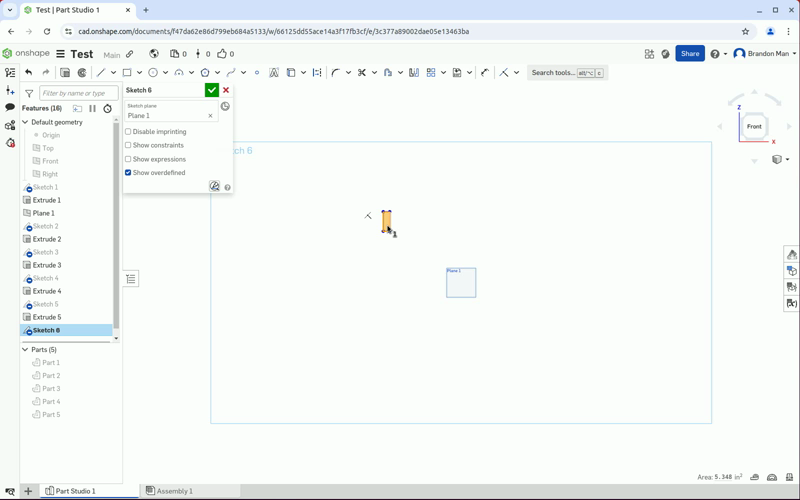
mouse_move(73, 352)
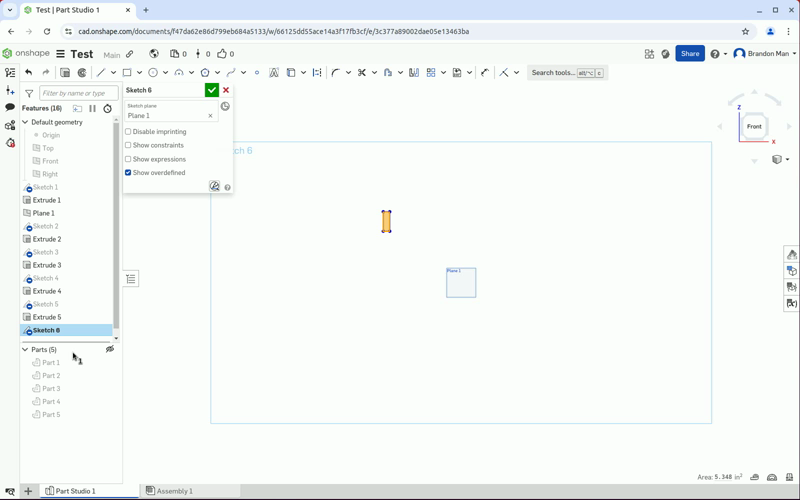
key(shift+y)
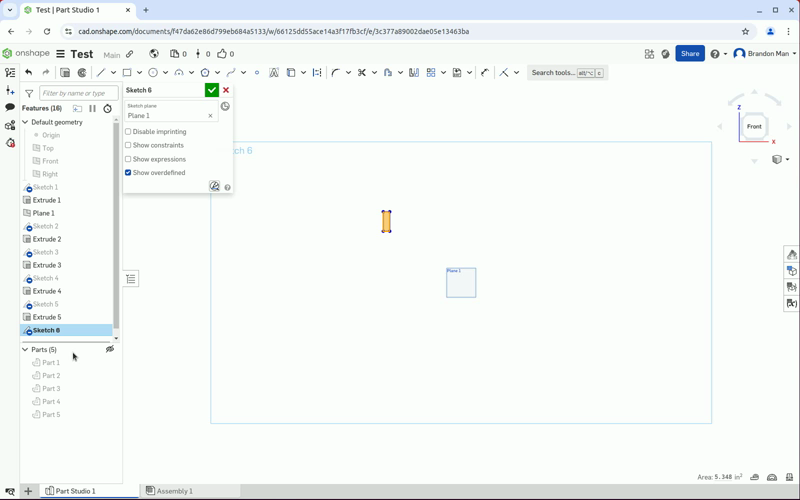
key(shift+e)
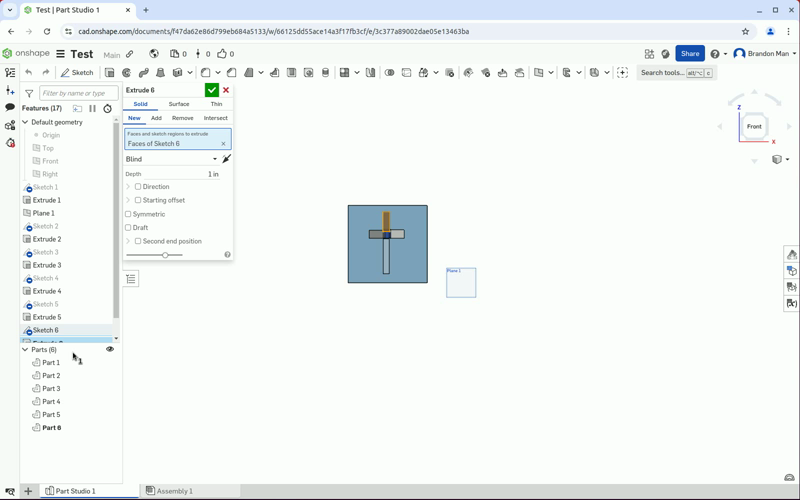
mouse_move(143, 106)
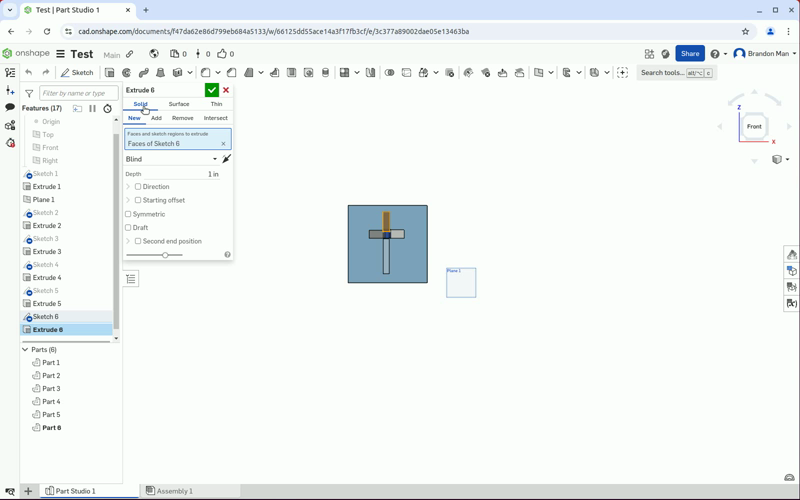
click(143, 106)
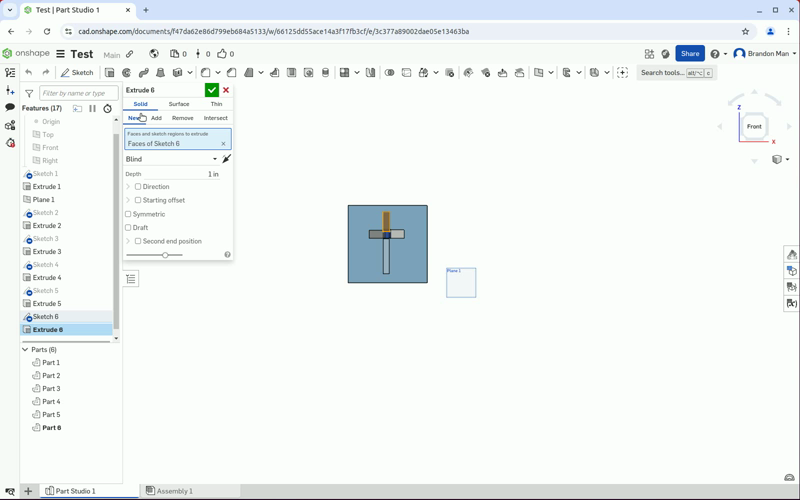
mouse_move(137, 120)
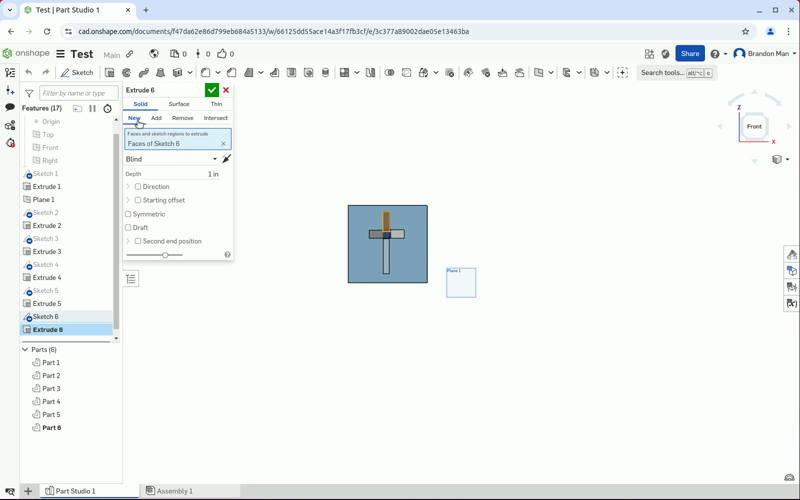
click(137, 120)
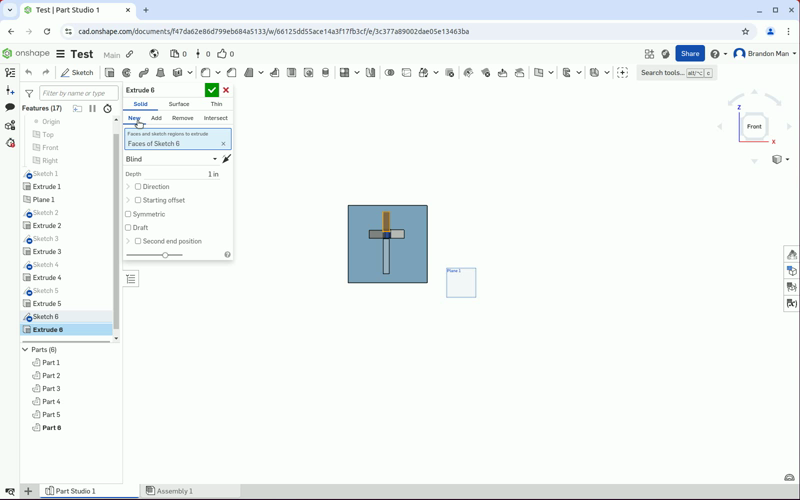
key(tab, 4)
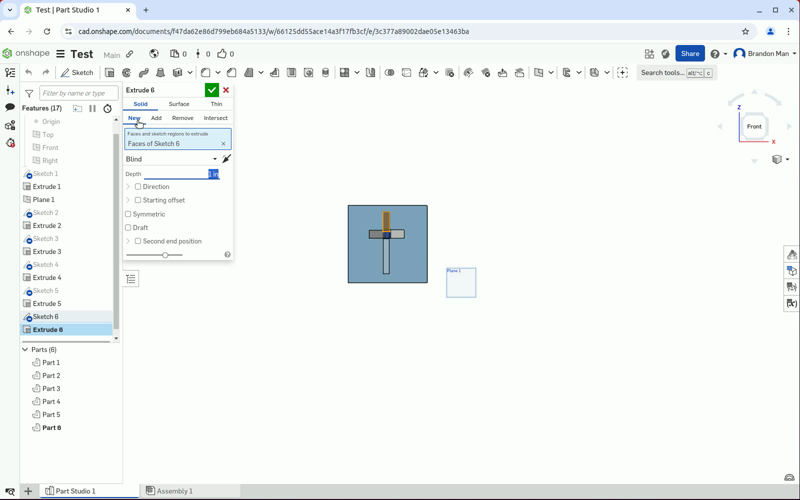
text(0.722)
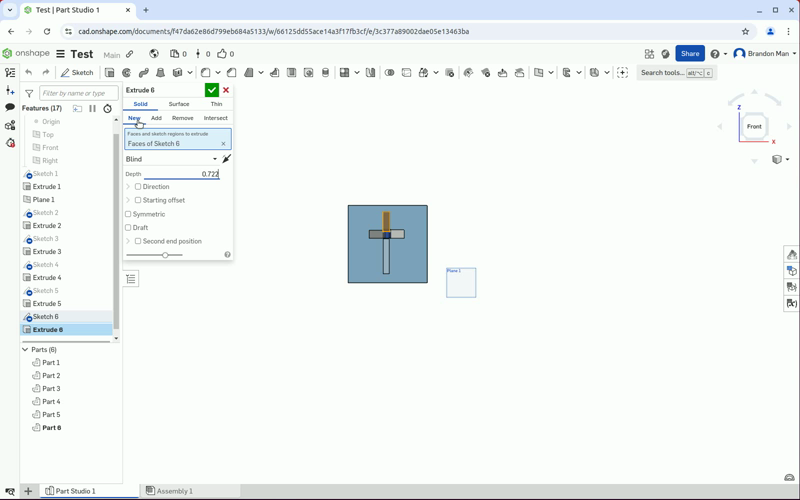
key(enter)
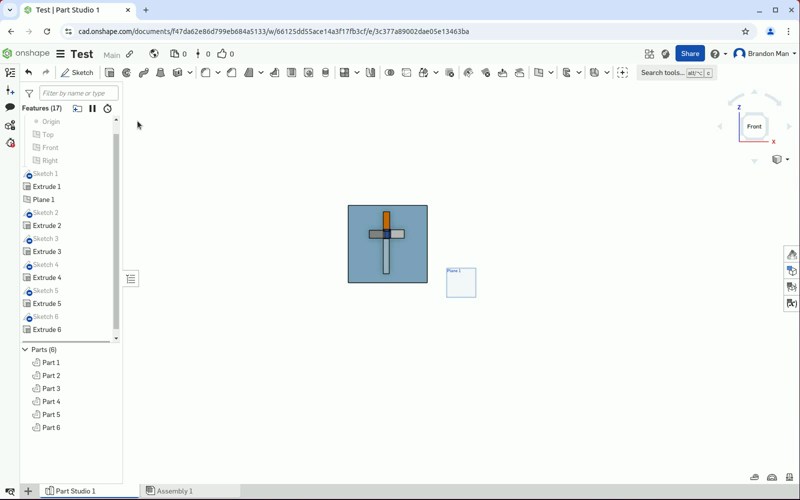
key(shift+h)
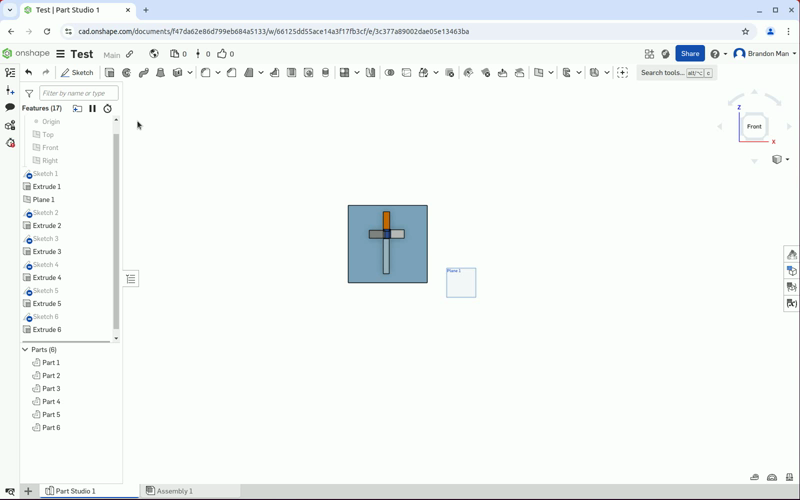
key(shift+h)
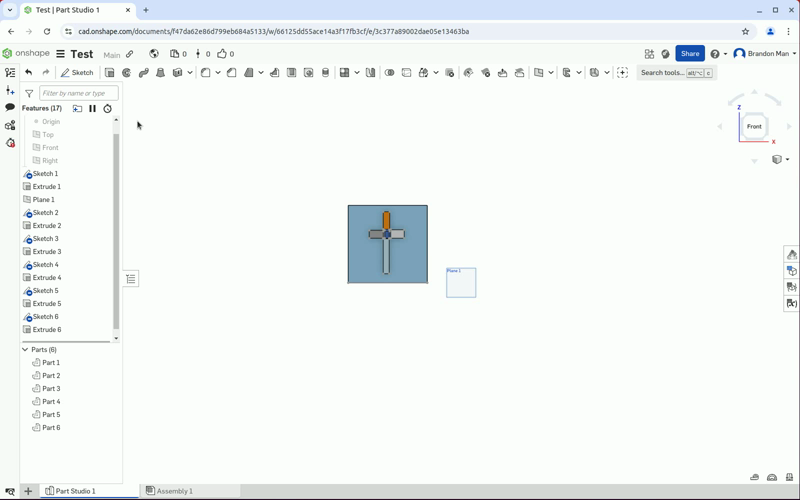
key(shift+7)
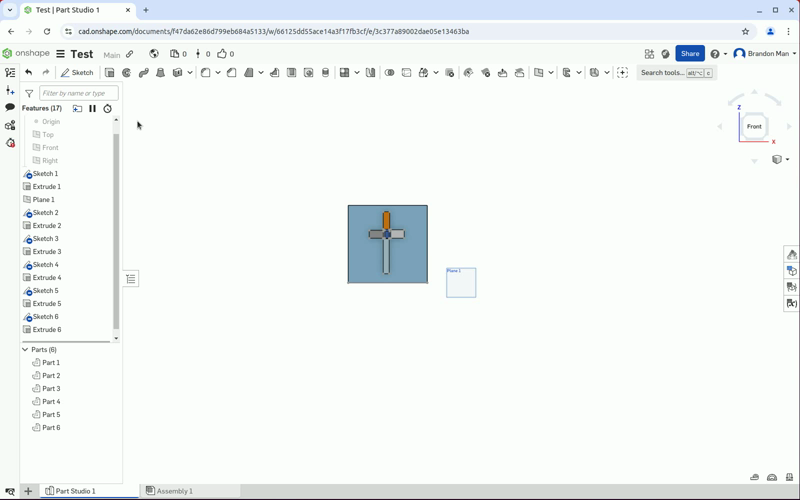
key(left, 2)
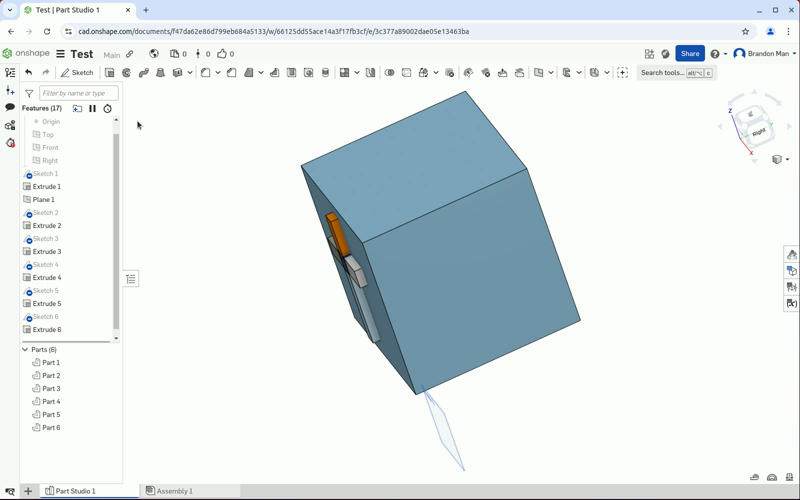
key(down, 2)
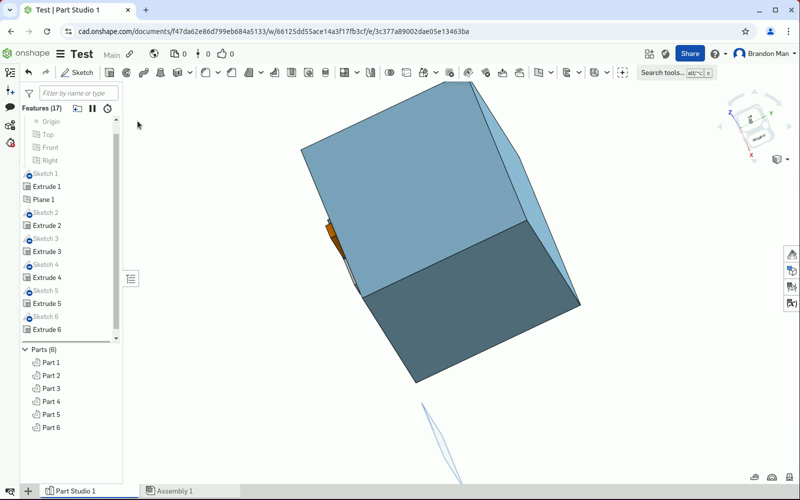
key(up, 2)
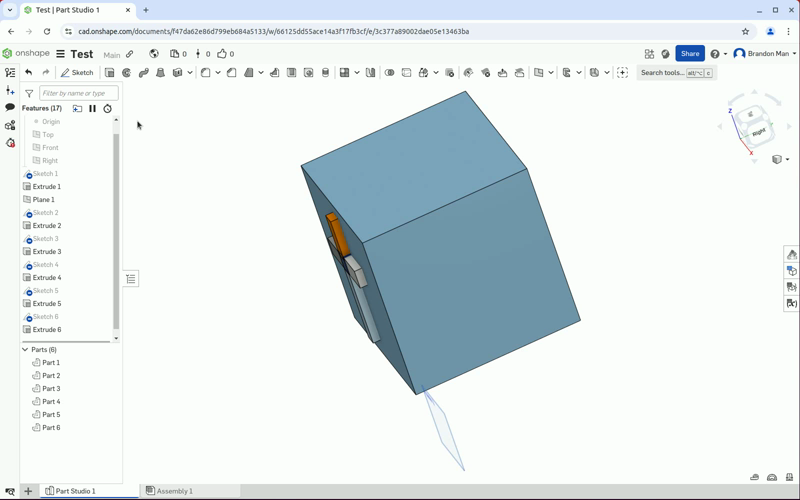
key(right, 2)
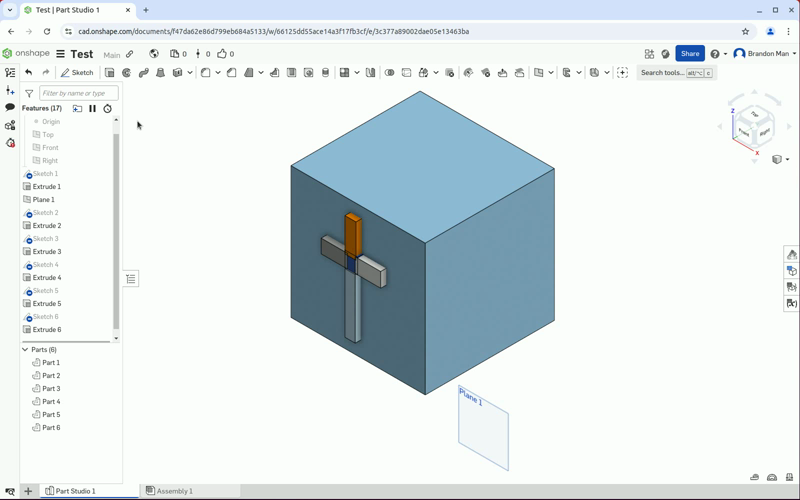
mouse_move(69, 176)
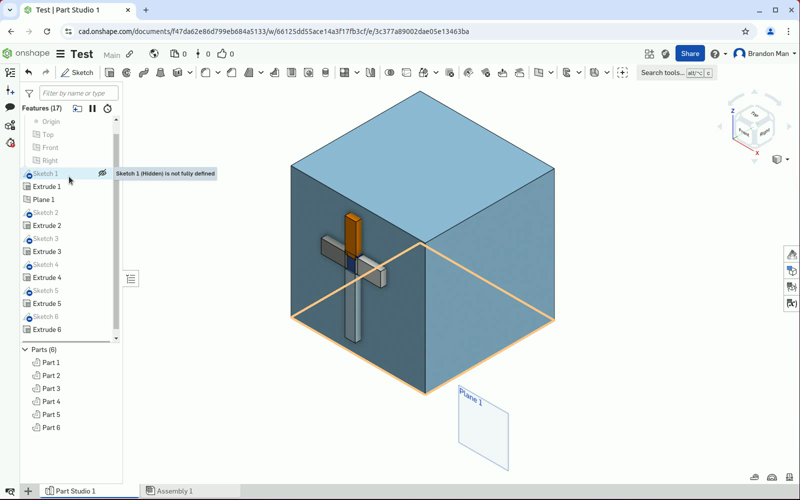
click(69, 176)